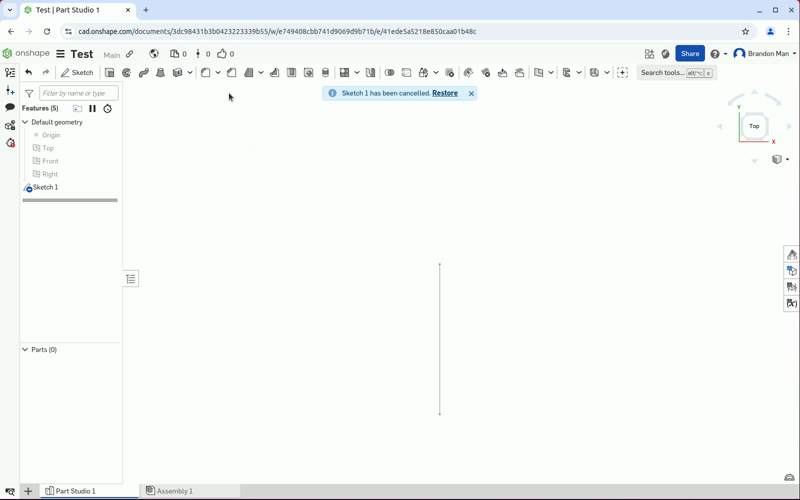
key(shift+h)
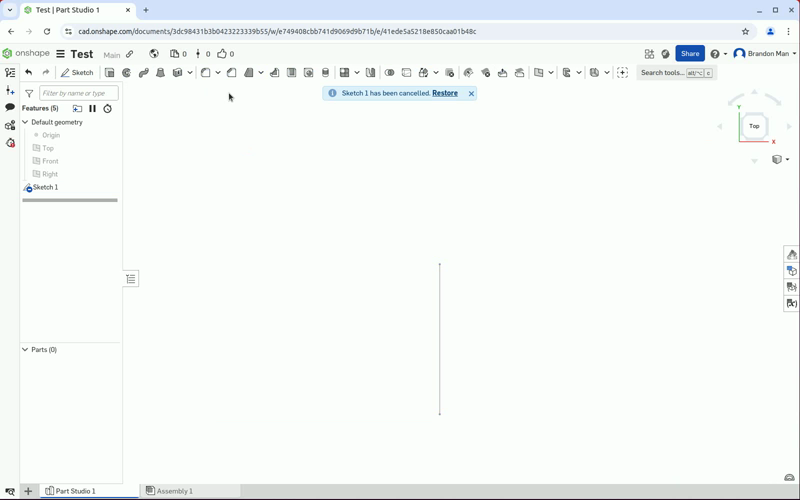
key(shift+s)
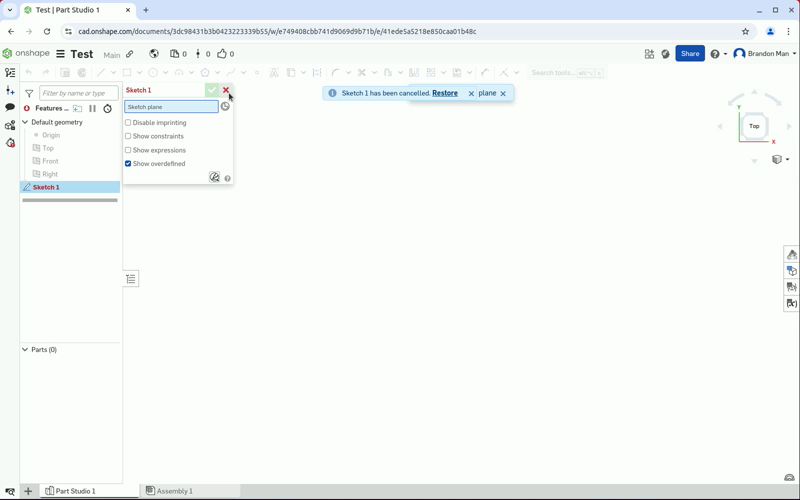
mouse_move(73, 150)
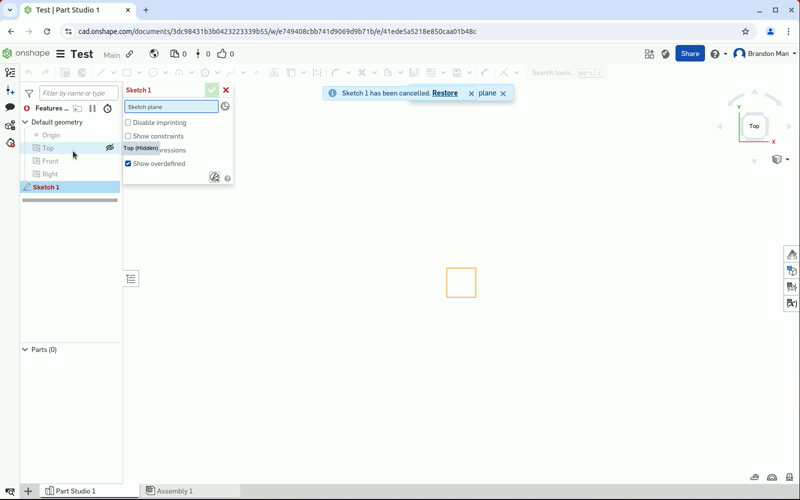
click(73, 150)
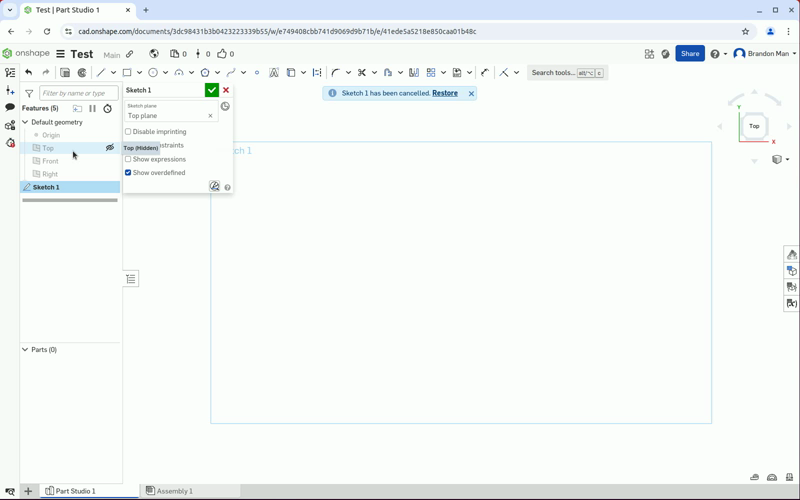
mouse_move(73, 352)
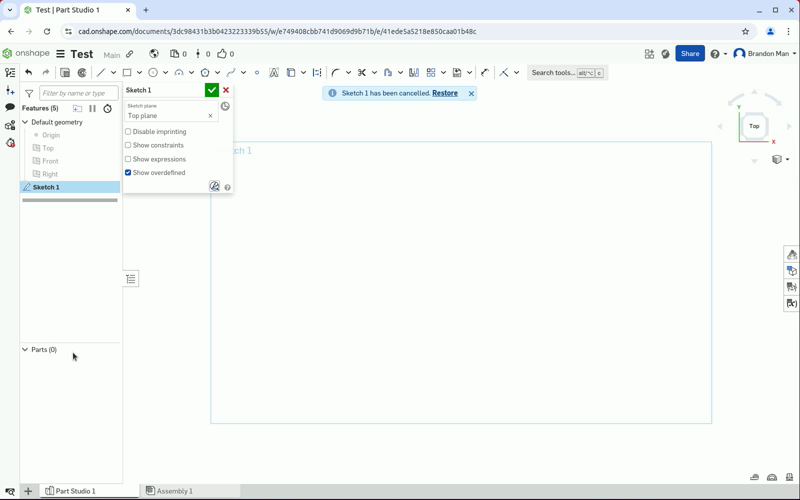
key(y)
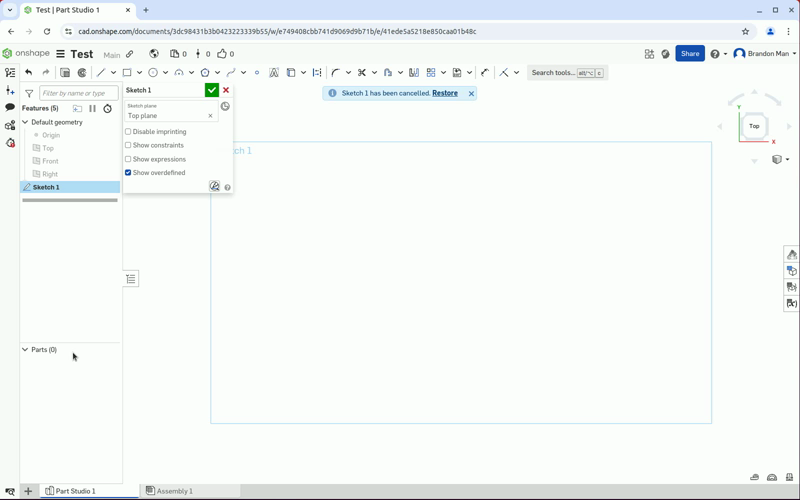
key(l)
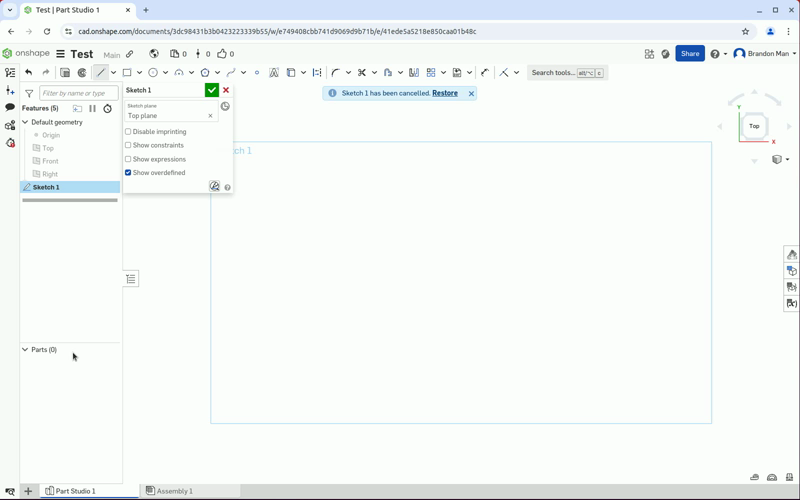
key_down(shift)
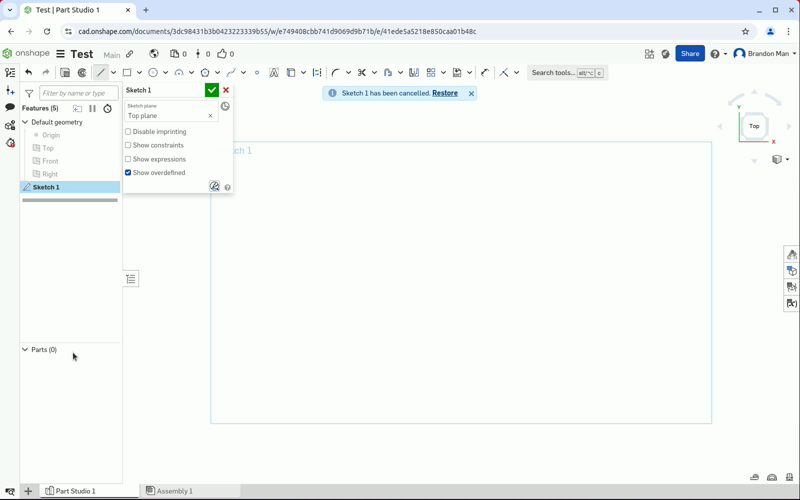
mouse_move(412, 324)
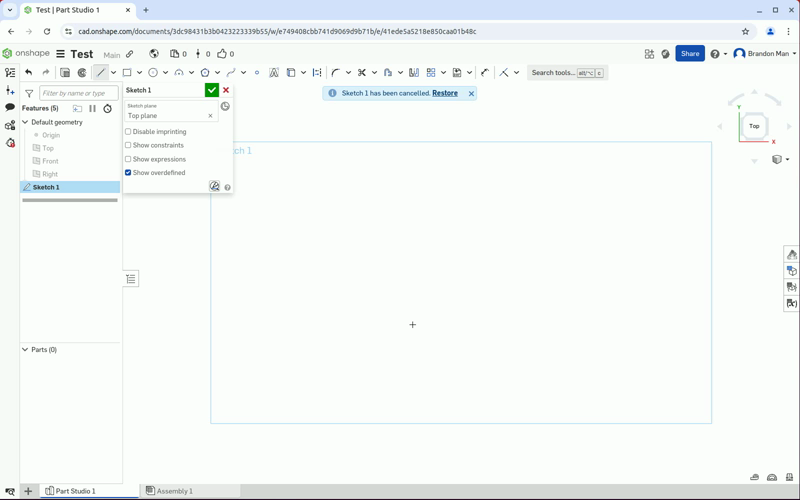
click(412, 324)
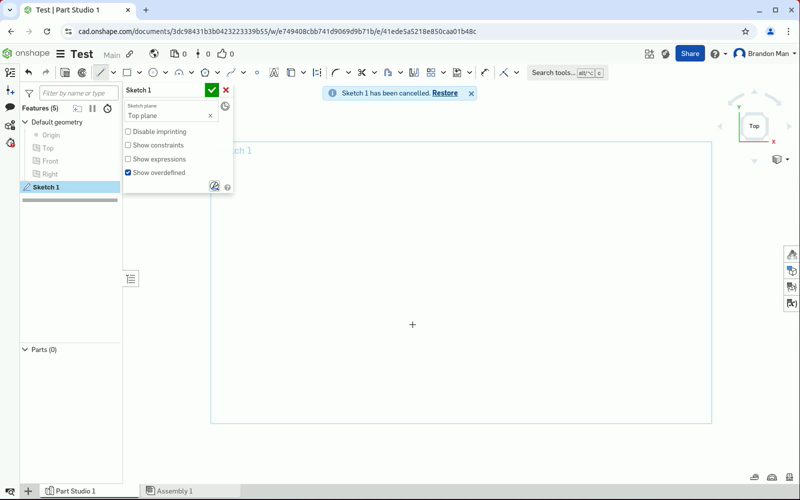
key_up(shift)
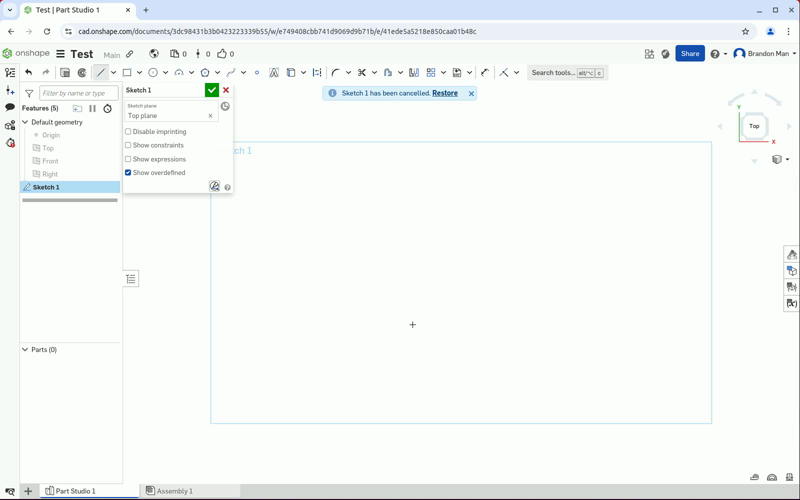
key_down(shift)
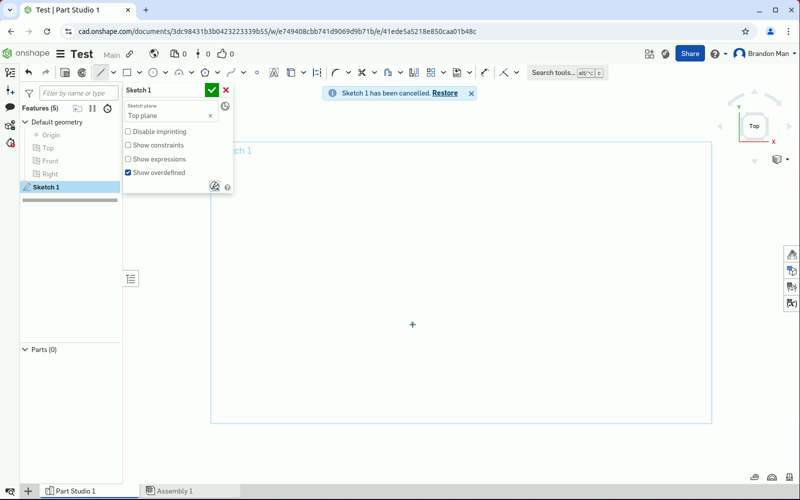
mouse_move(495, 324)
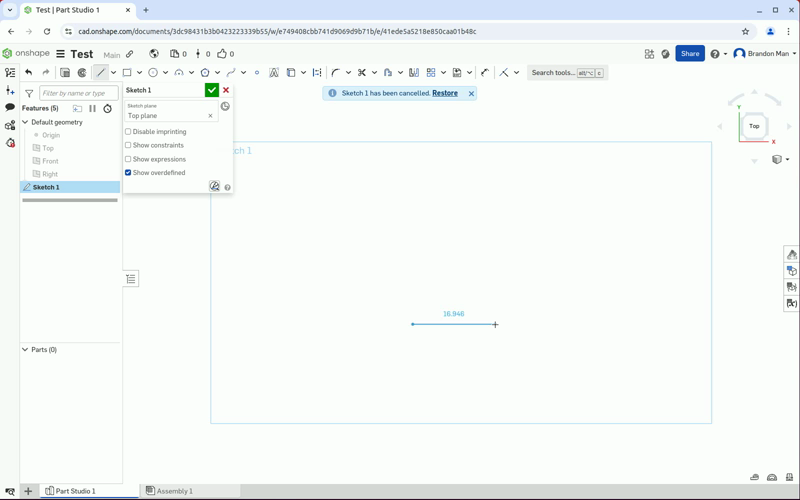
click(495, 324)
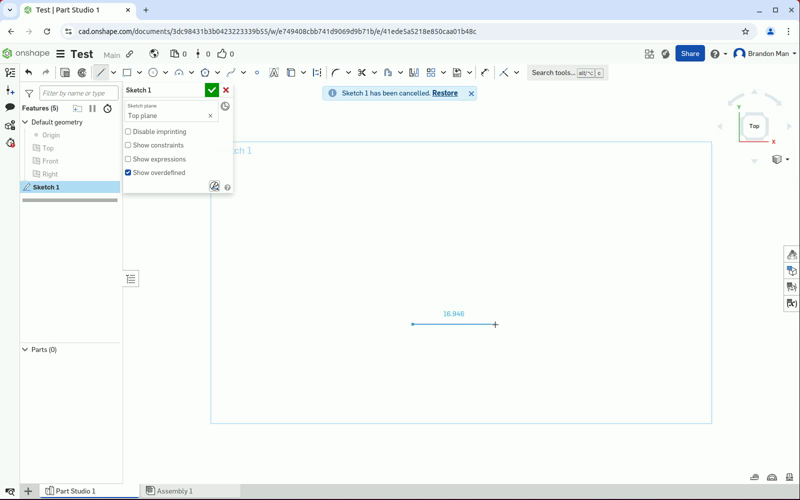
key_up(shift)
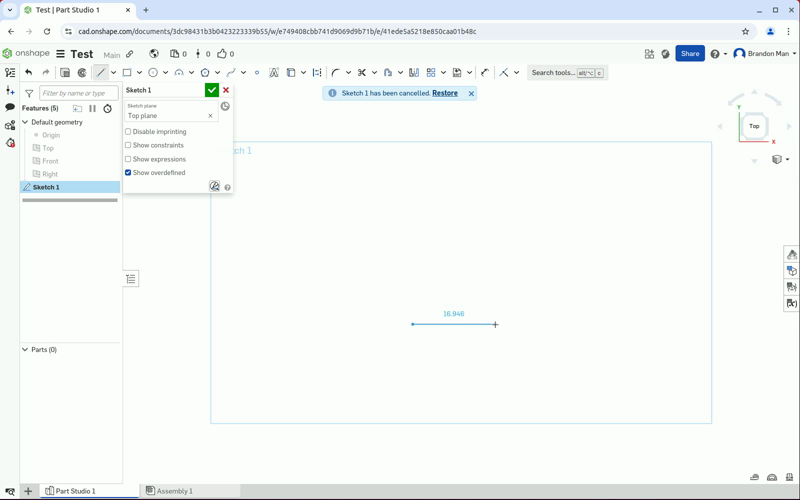
key(esc)
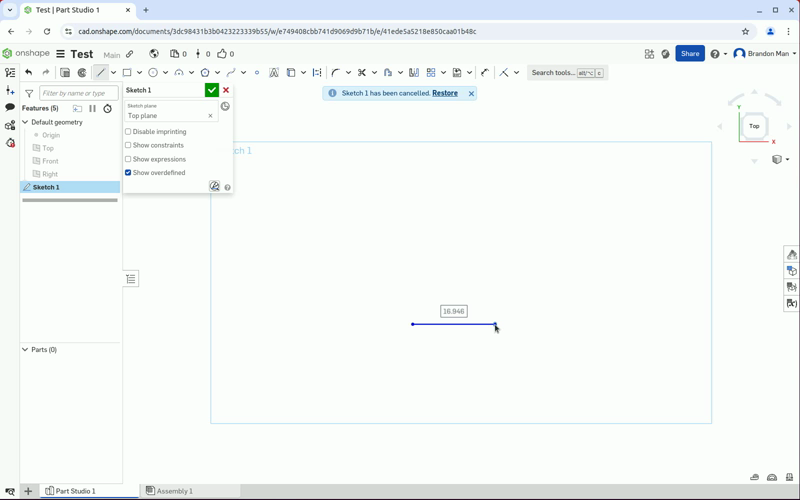
key(a)
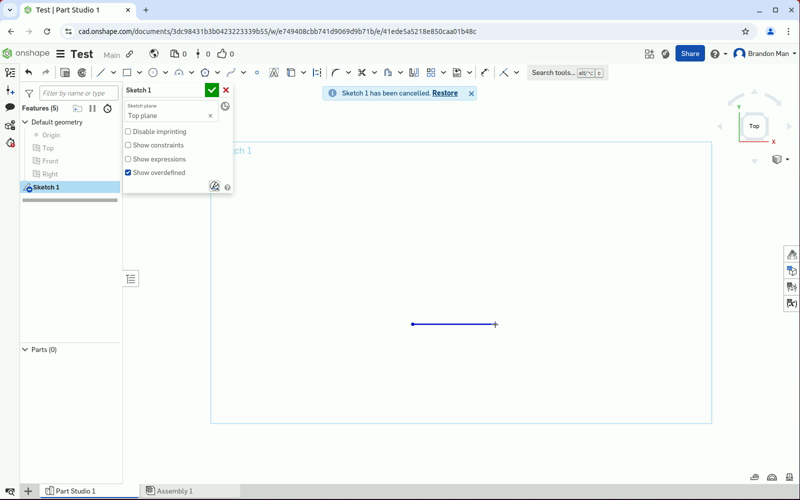
mouse_move(495, 324)
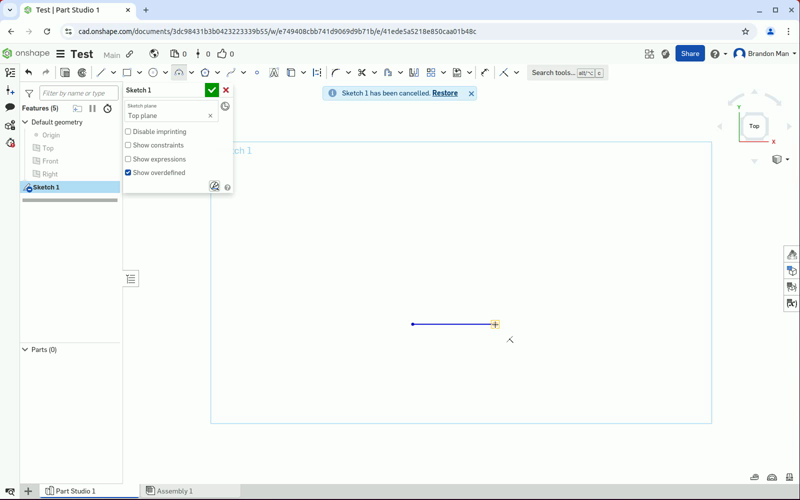
click(495, 324)
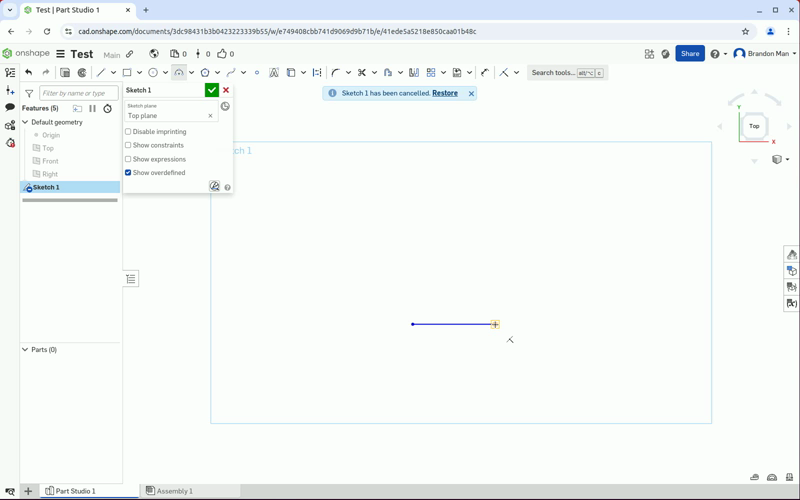
key_down(shift)
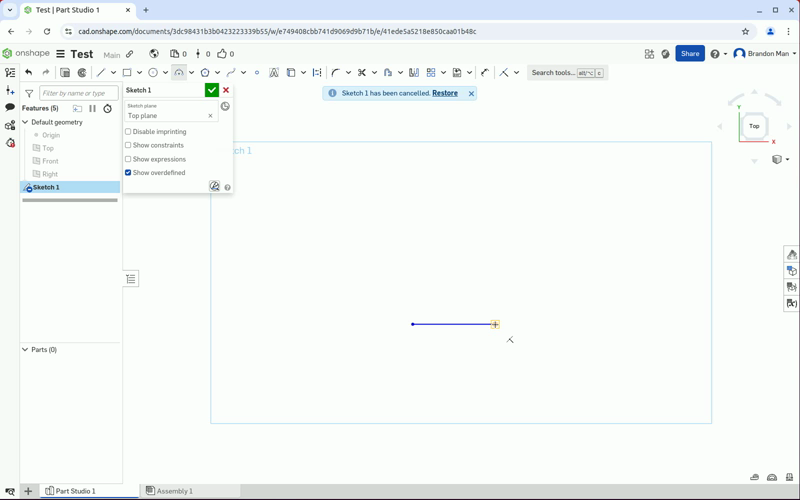
mouse_move(495, 241)
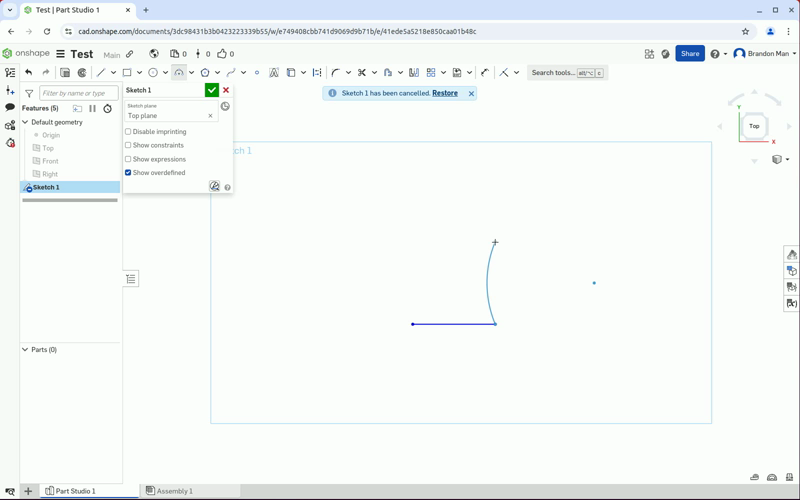
click(495, 241)
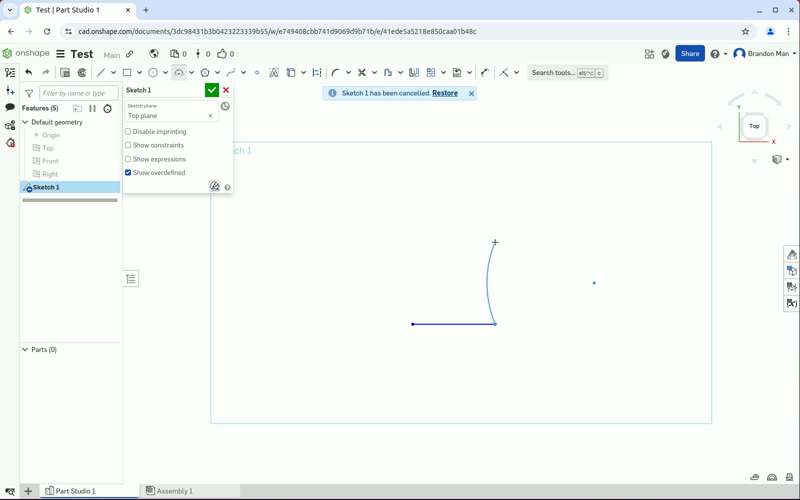
mouse_move(473, 282)
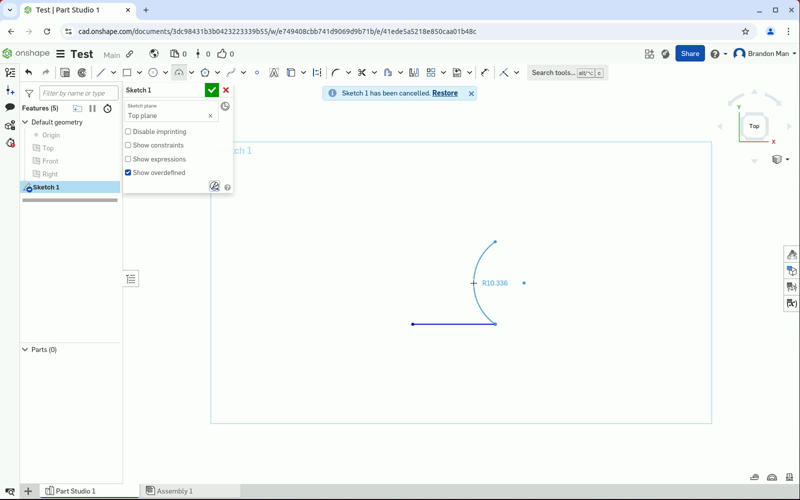
click(473, 282)
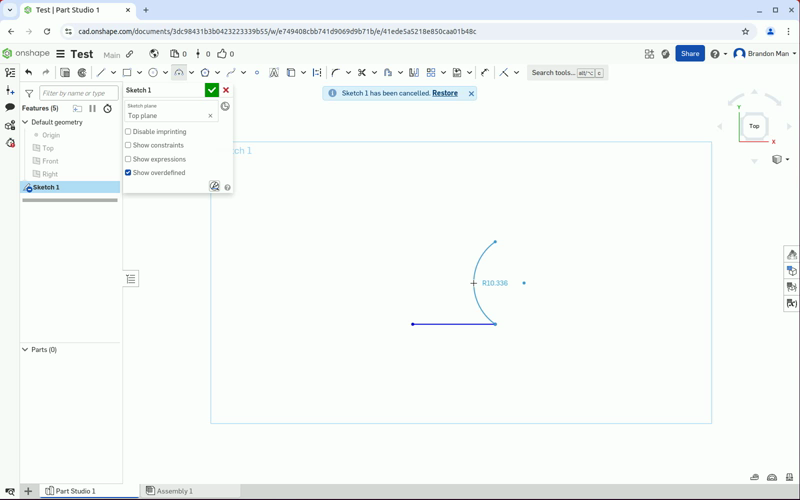
key_up(shift)
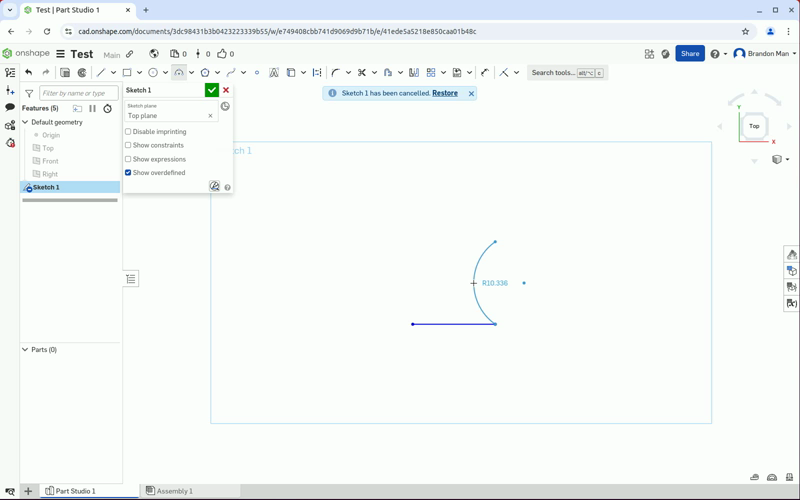
key(esc)
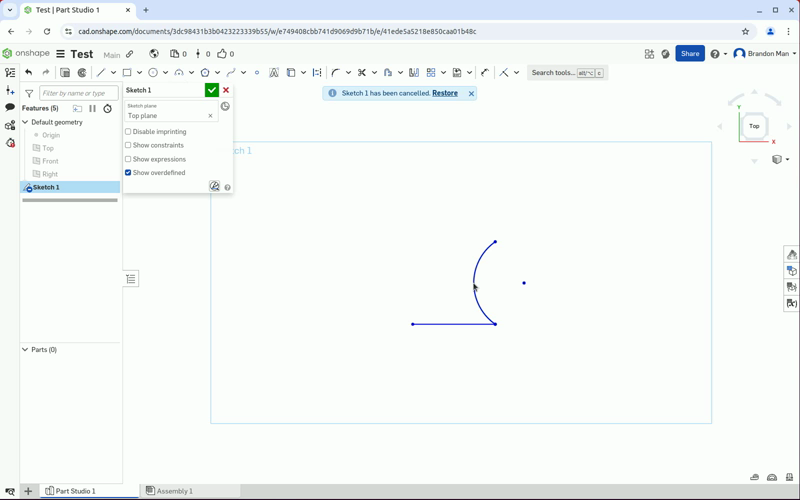
key(l)
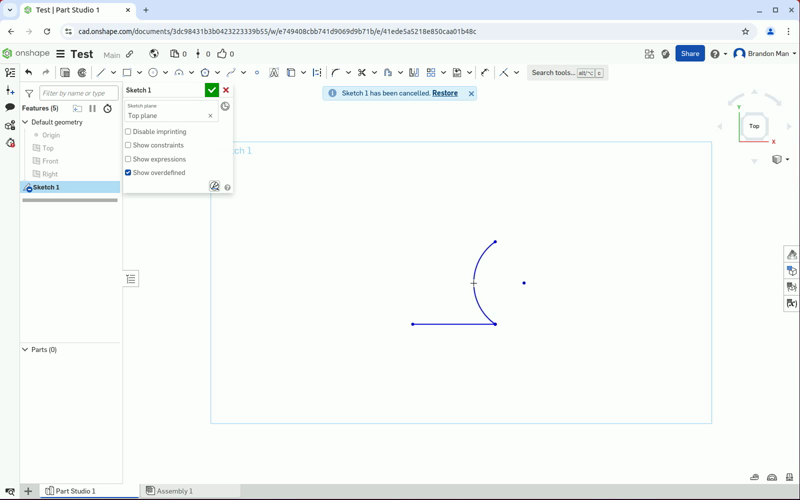
mouse_move(495, 241)
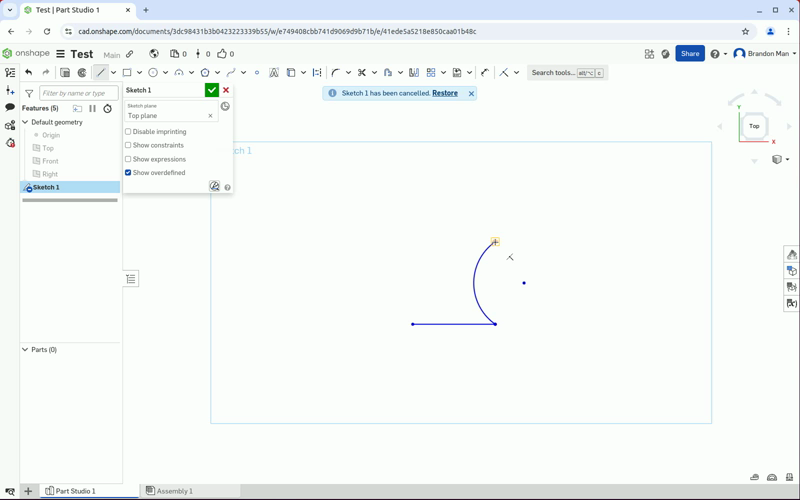
click(495, 241)
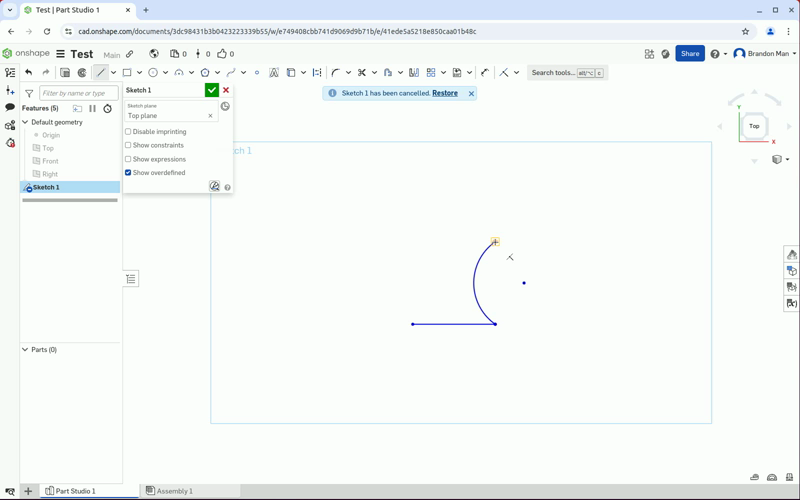
key_down(shift)
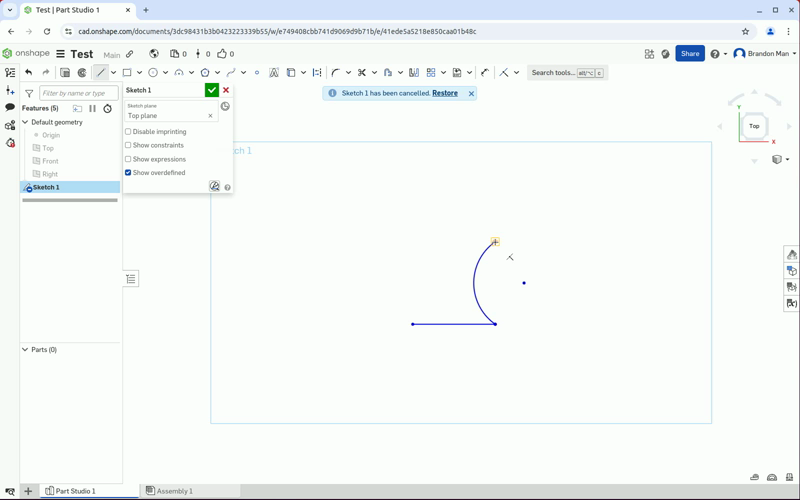
mouse_move(412, 241)
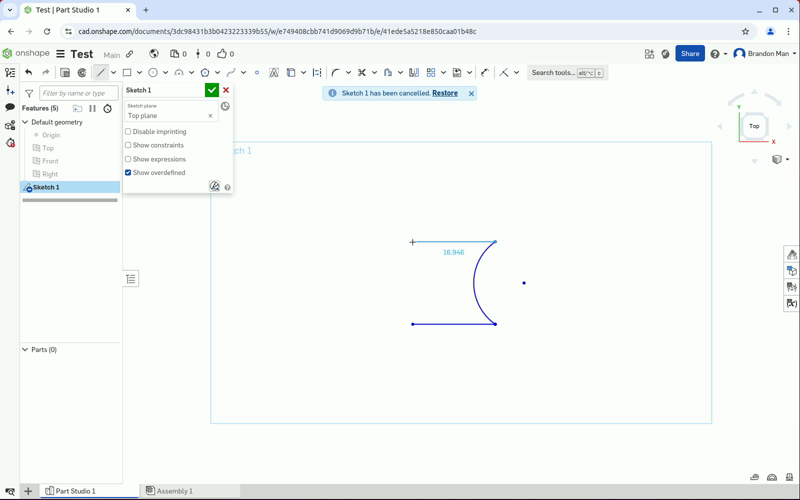
click(412, 241)
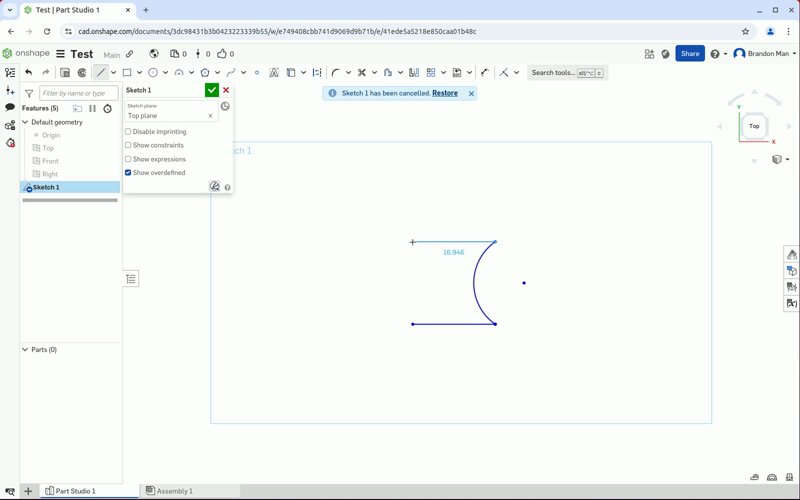
key_up(shift)
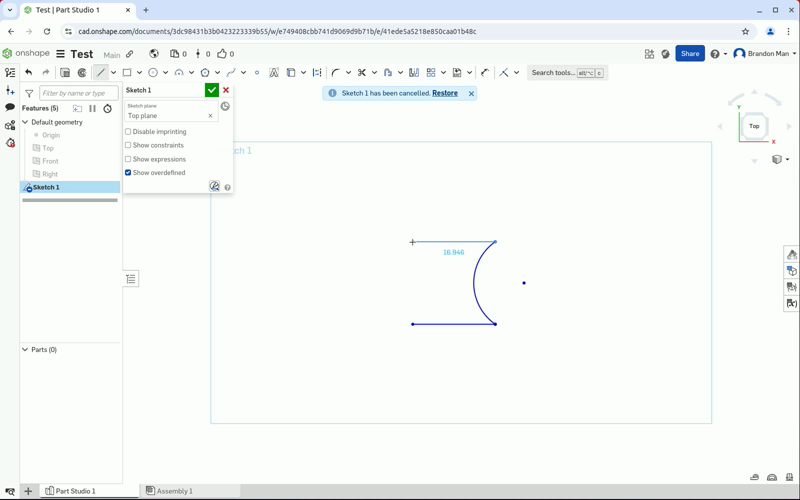
key_down(shift)
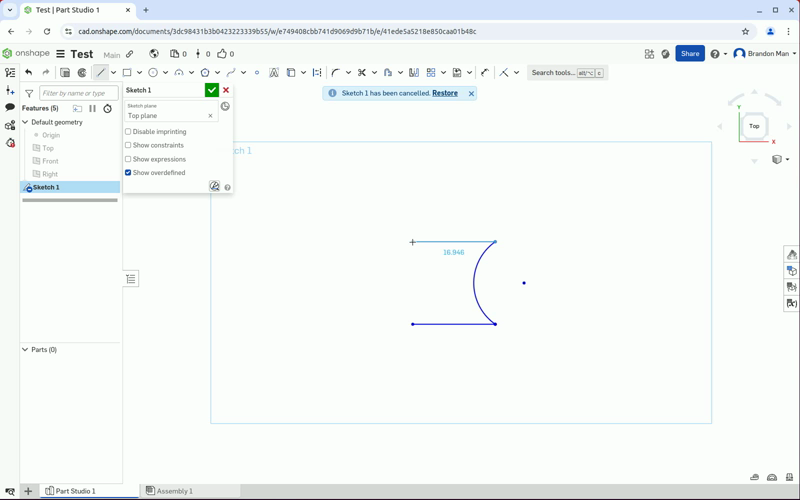
mouse_move(412, 324)
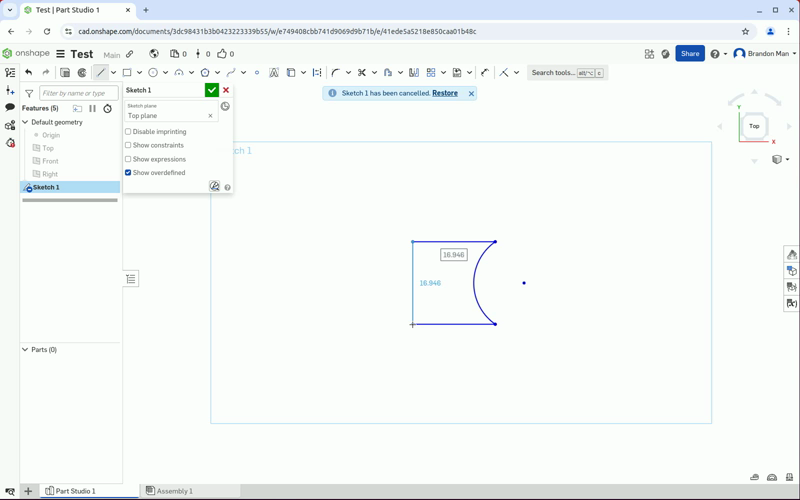
key_up(shift)
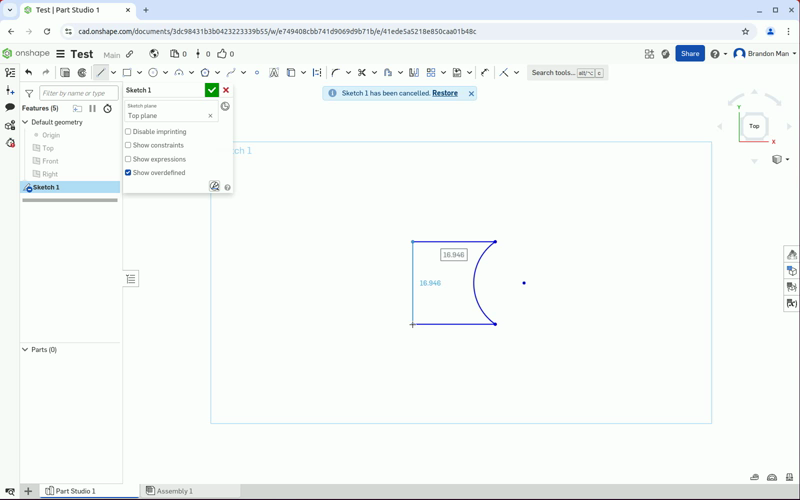
click(412, 324)
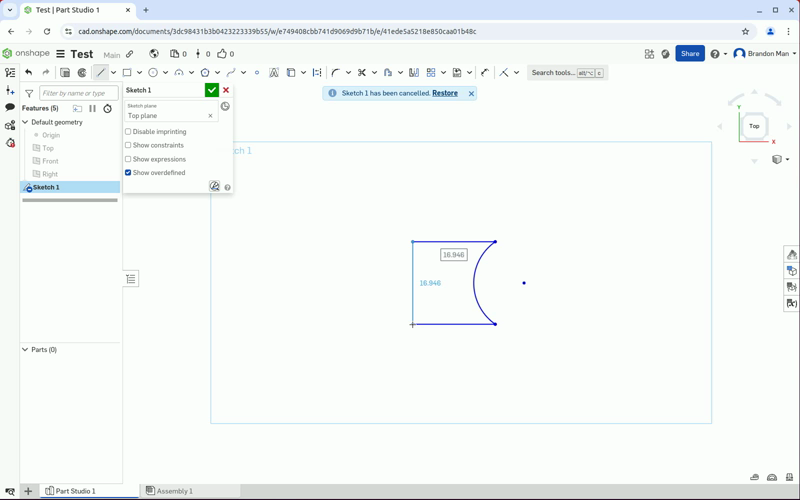
key(esc)
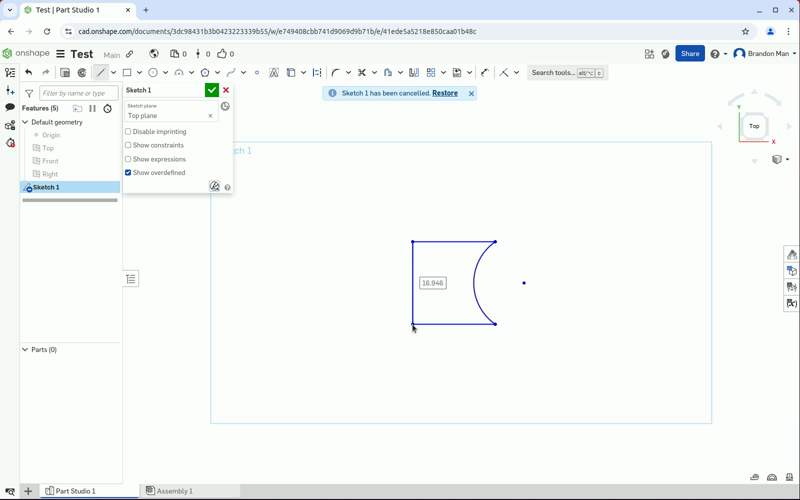
mouse_move(461, 252)
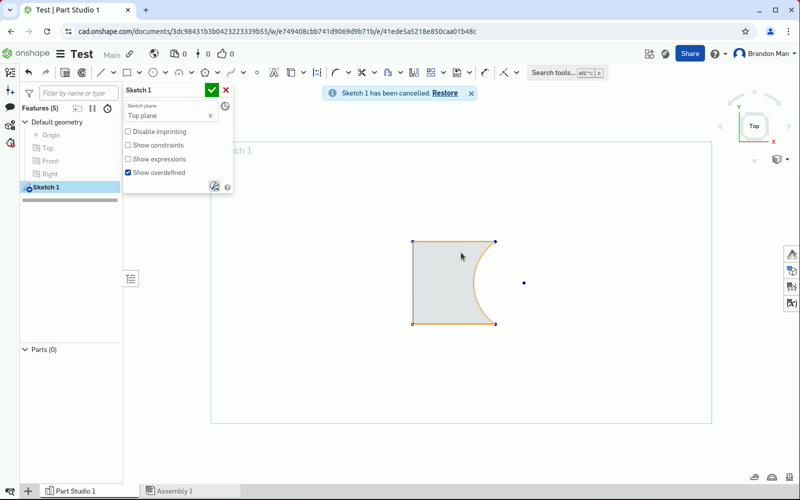
click(461, 252)
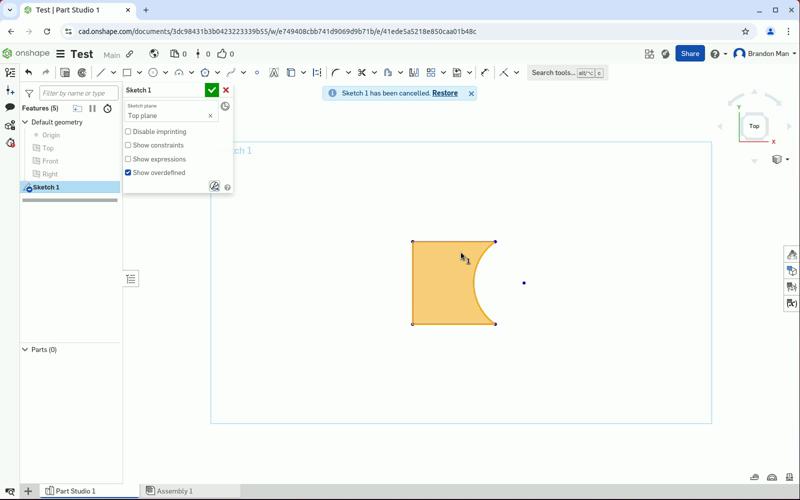
mouse_move(73, 352)
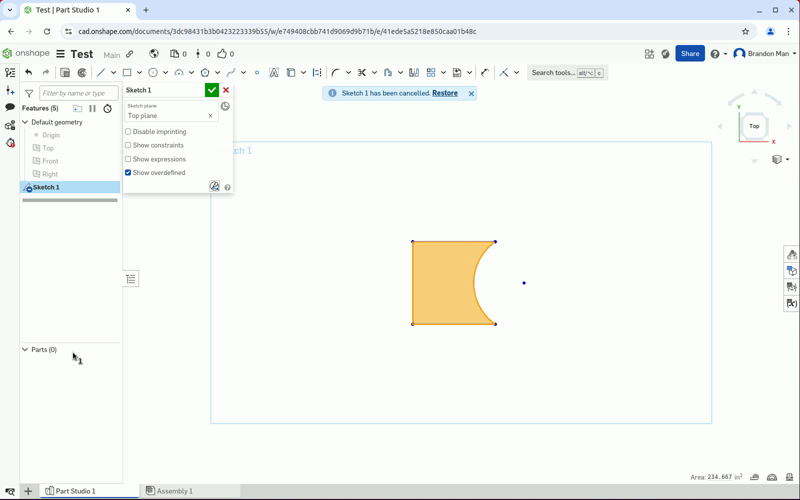
key(shift+y)
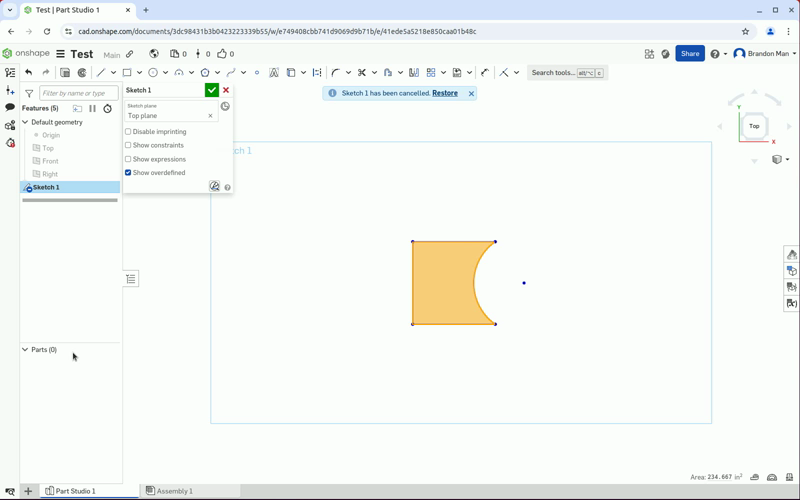
key(shift+e)
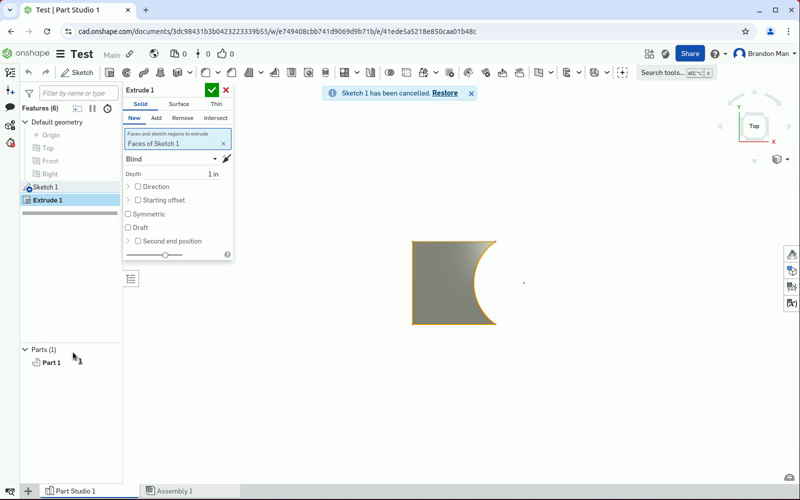
mouse_move(143, 106)
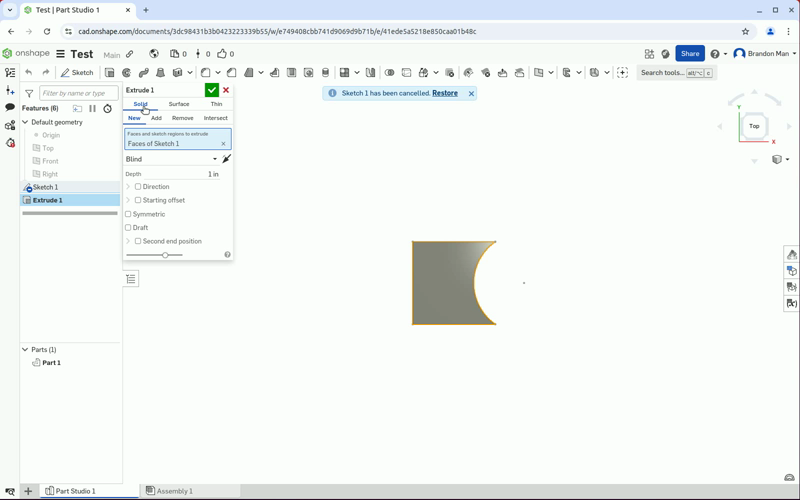
click(143, 106)
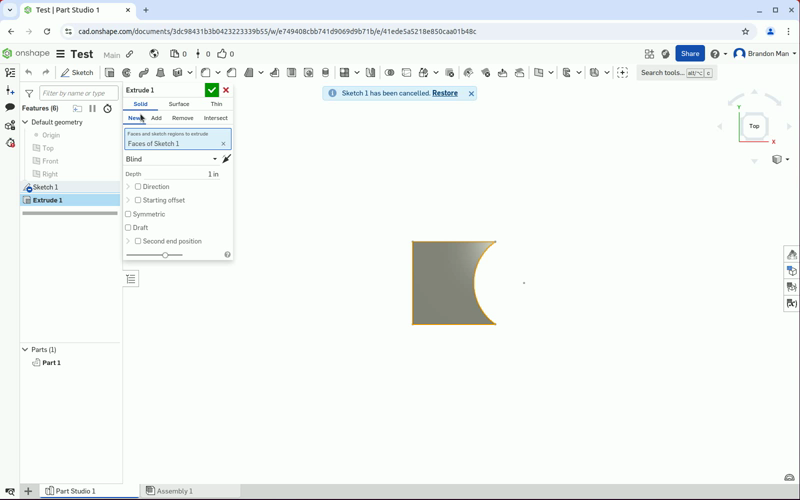
mouse_move(137, 120)
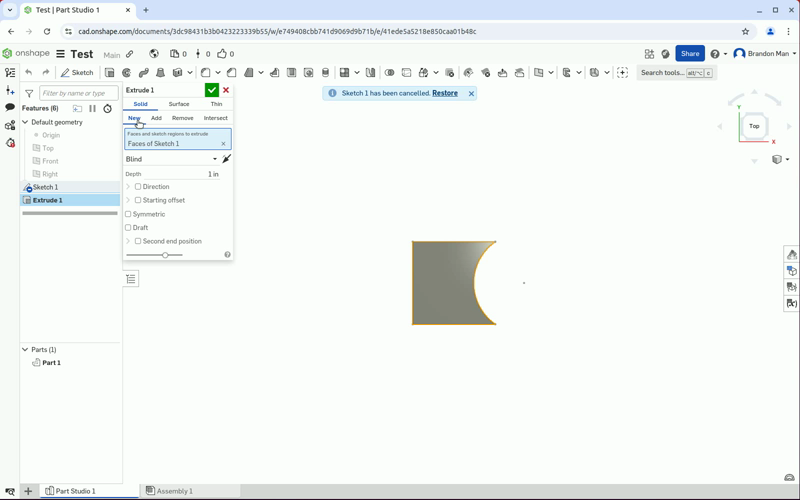
click(137, 120)
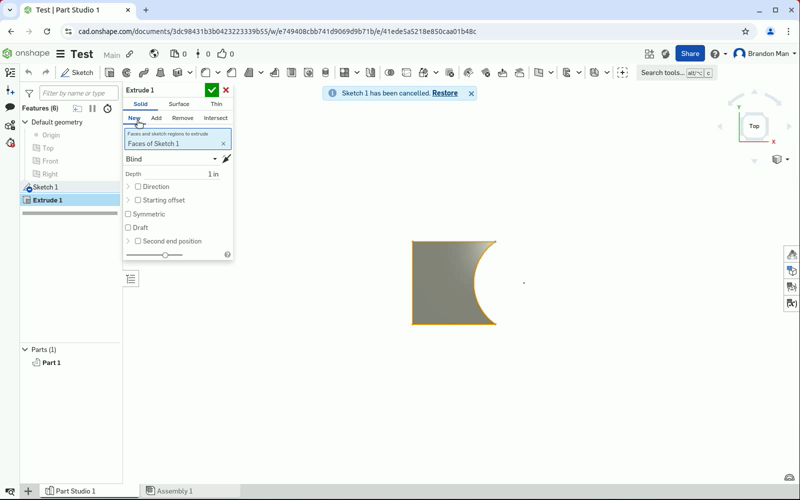
key(tab, 4)
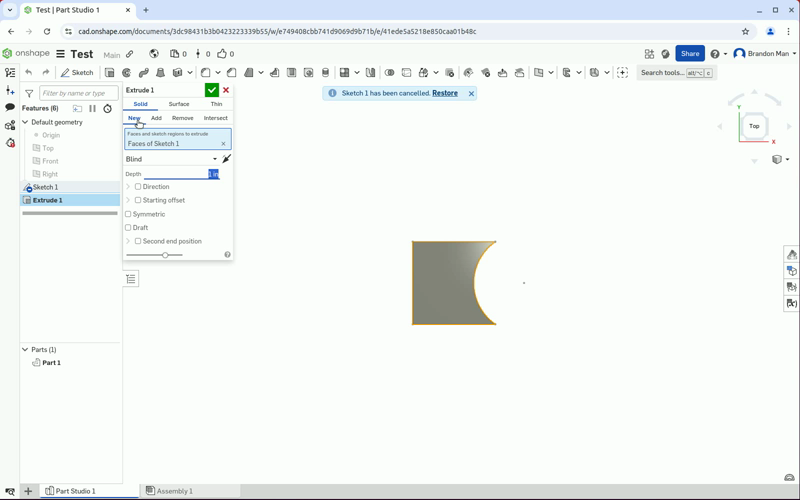
text(2.648)
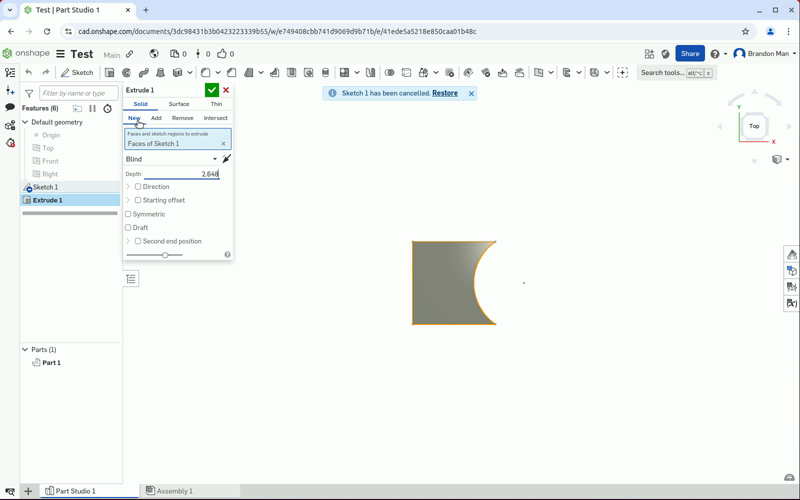
key(enter)
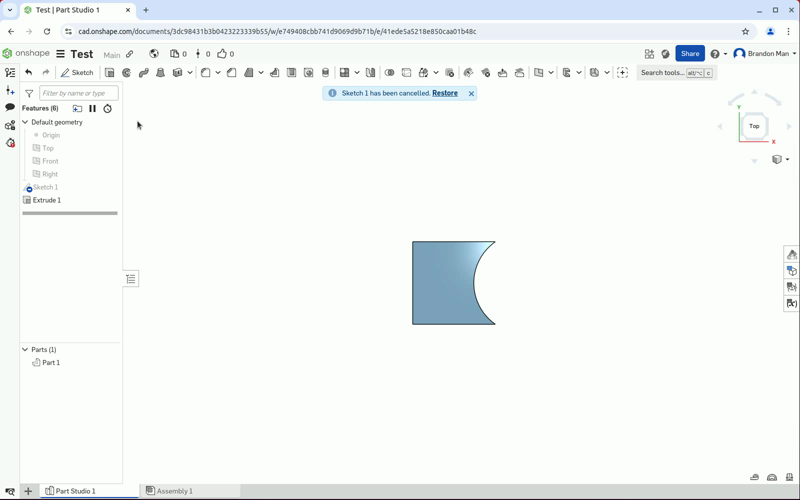
key(shift+h)
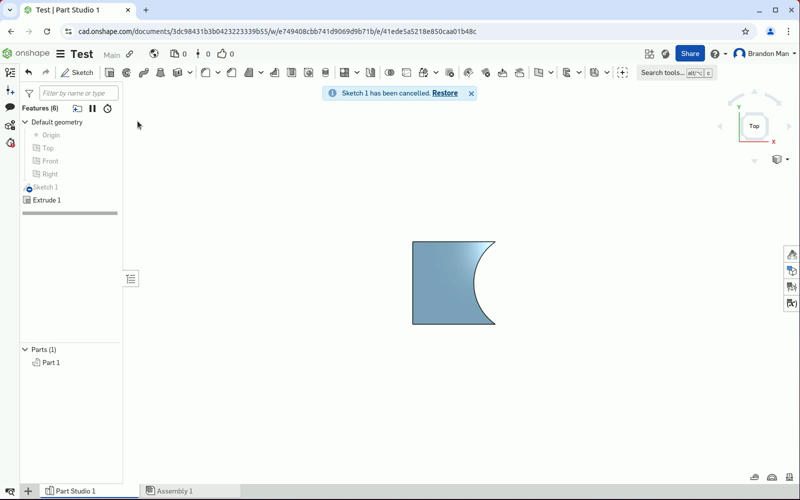
key(shift+h)
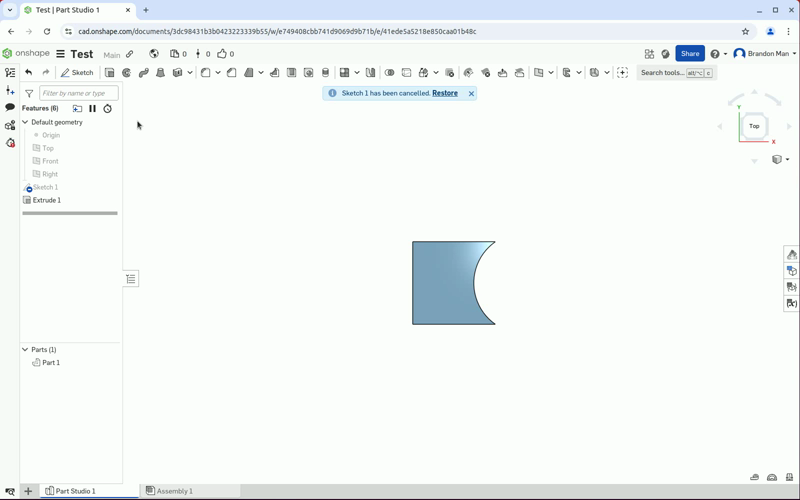
mouse_move(73, 189)
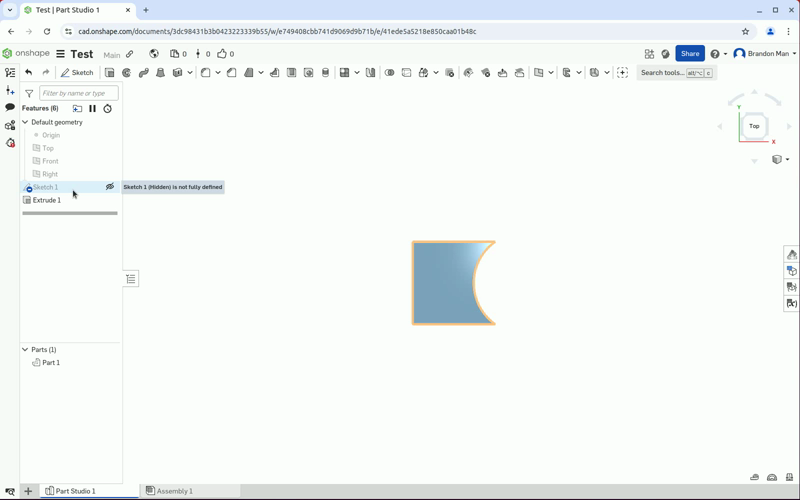
click(73, 189)
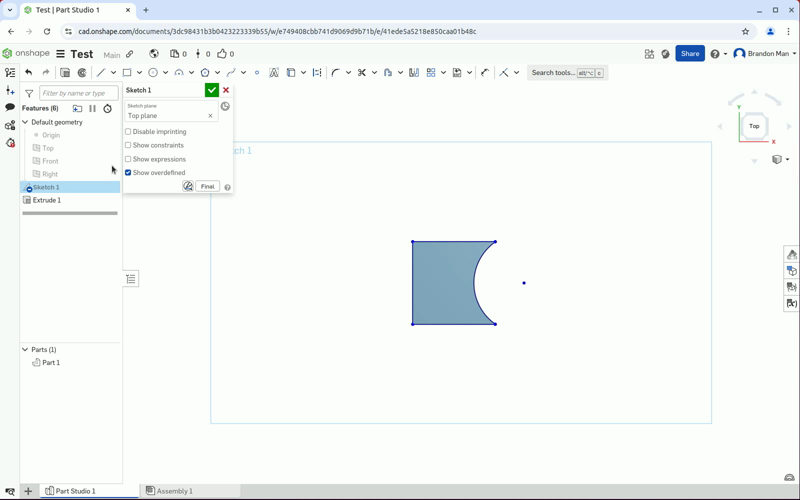
mouse_move(229, 92)
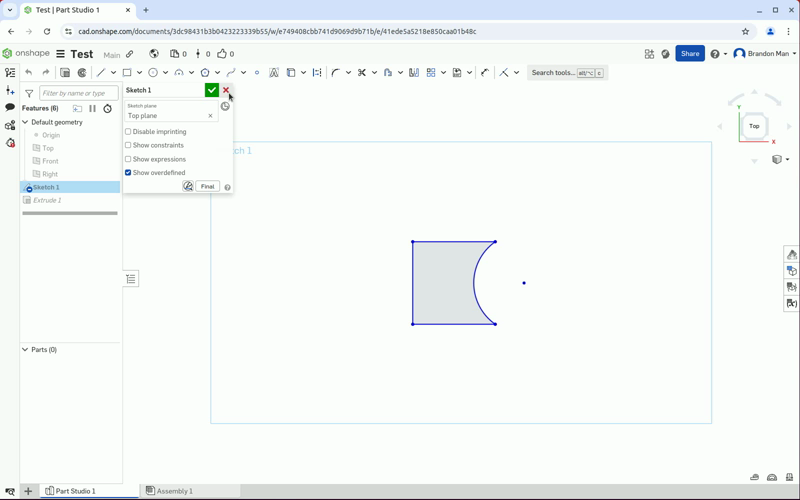
click(229, 92)
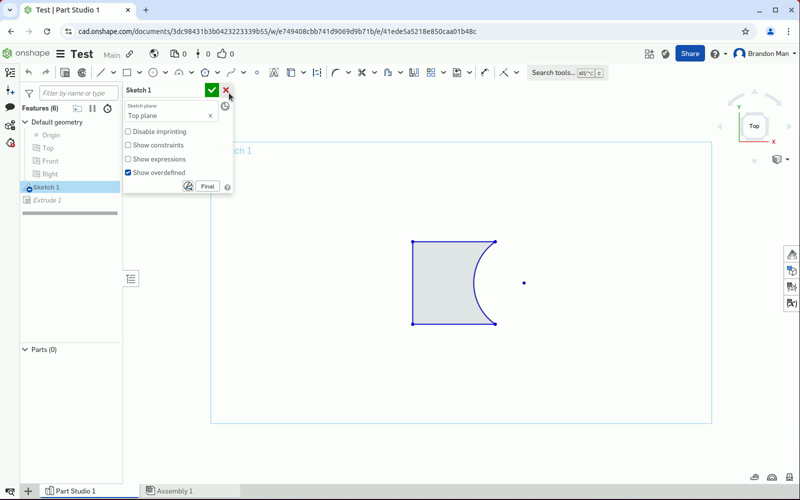
key(shift+s)
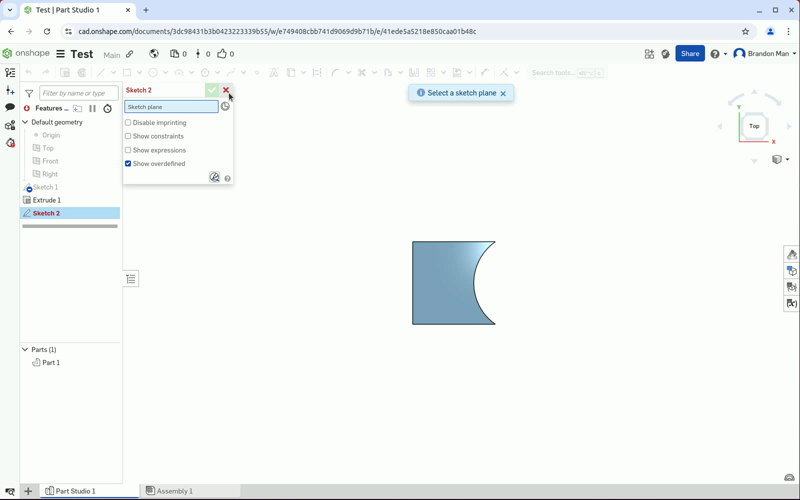
mouse_move(73, 150)
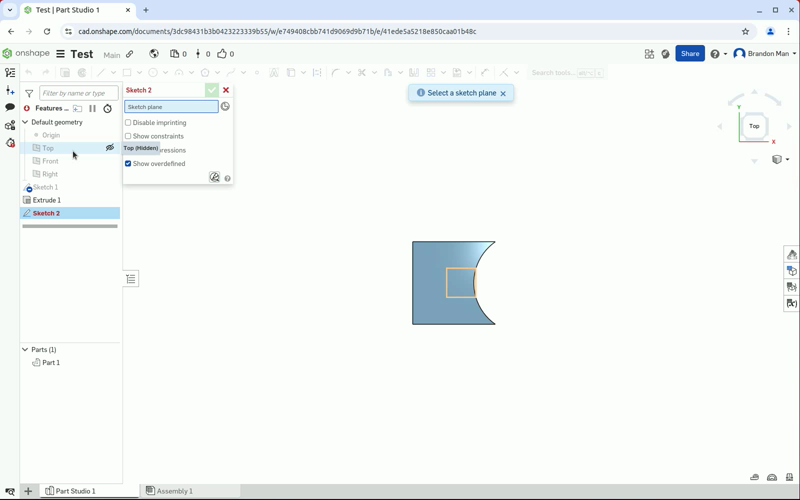
click(73, 150)
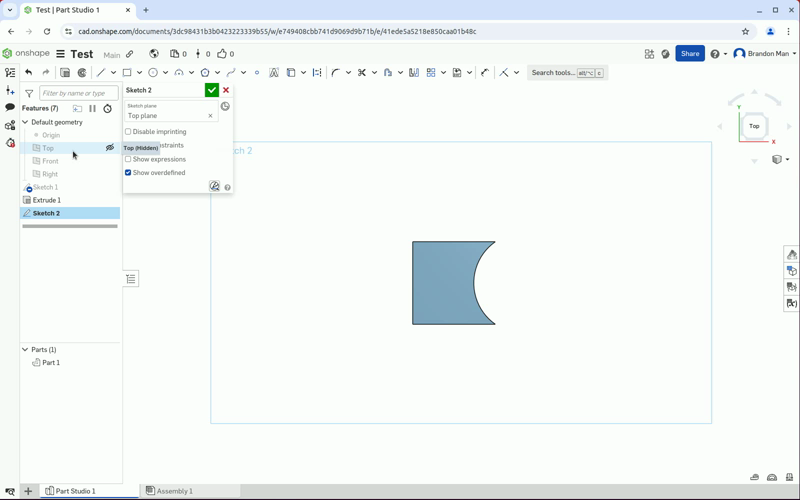
mouse_move(73, 352)
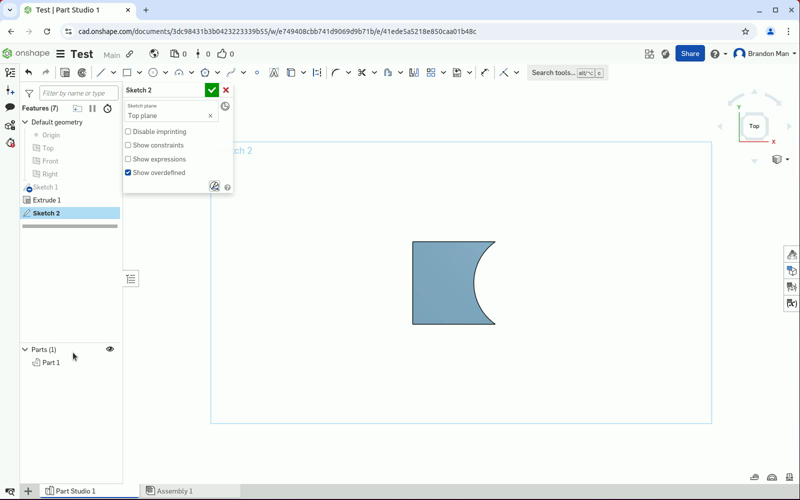
key(y)
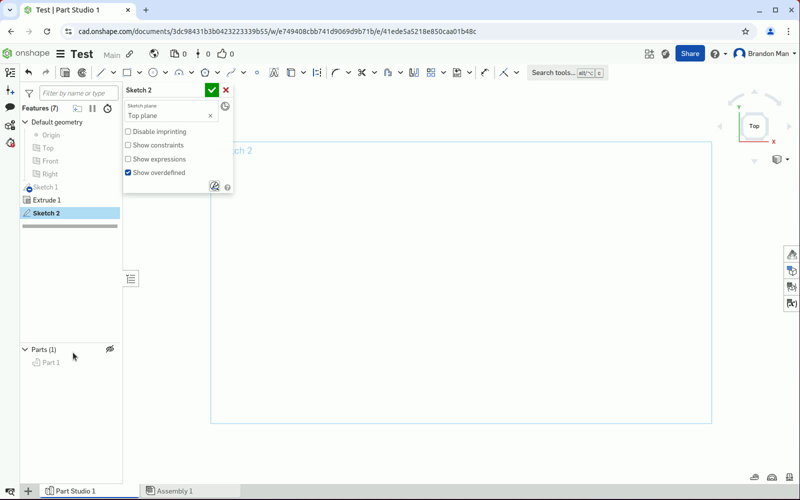
key(c)
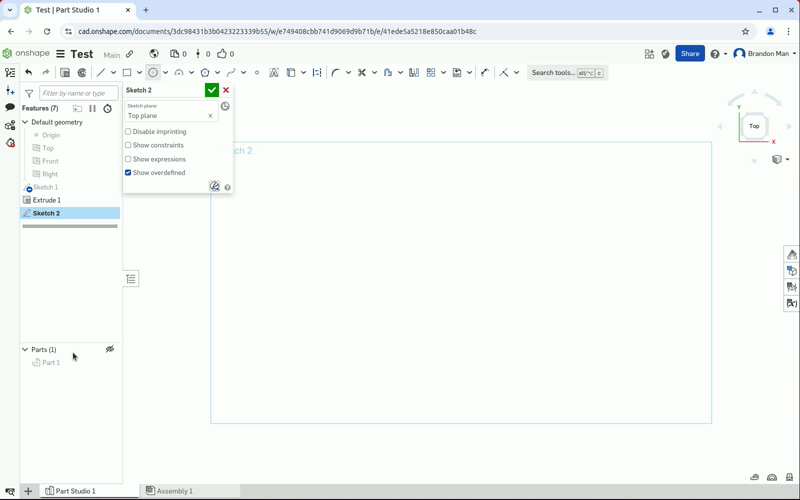
key_down(shift)
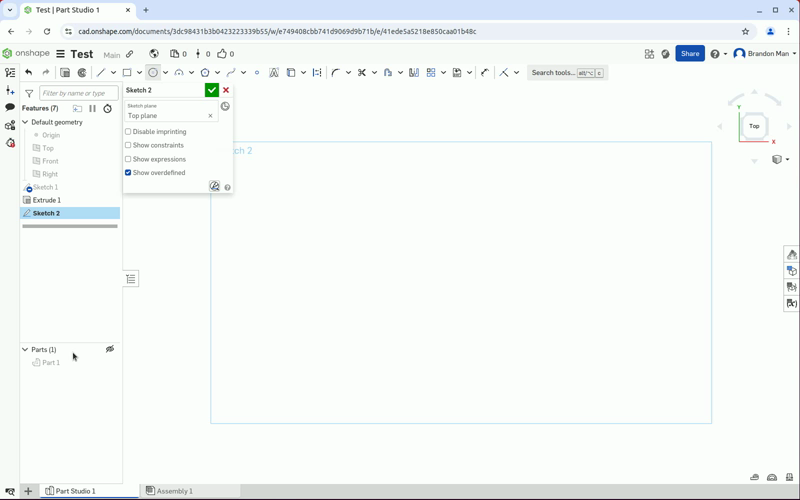
mouse_move(523, 282)
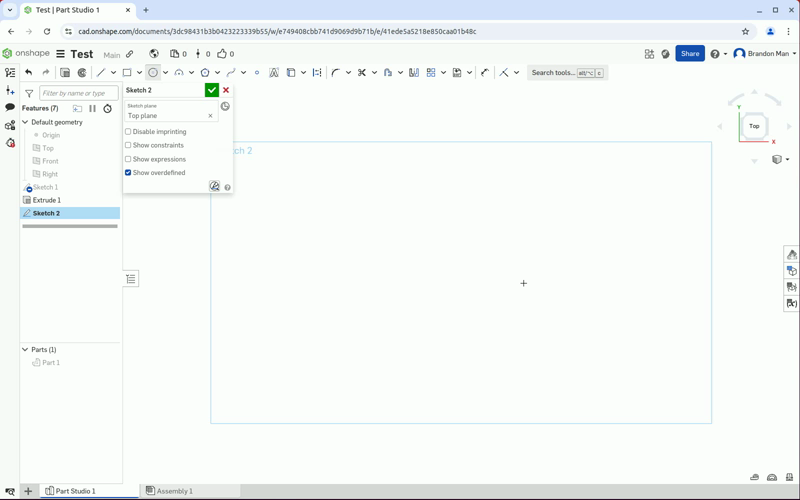
click(523, 282)
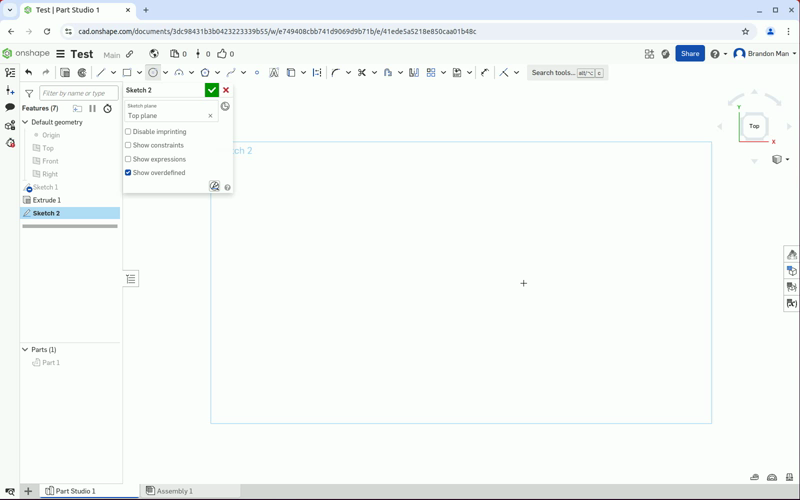
key_up(shift)
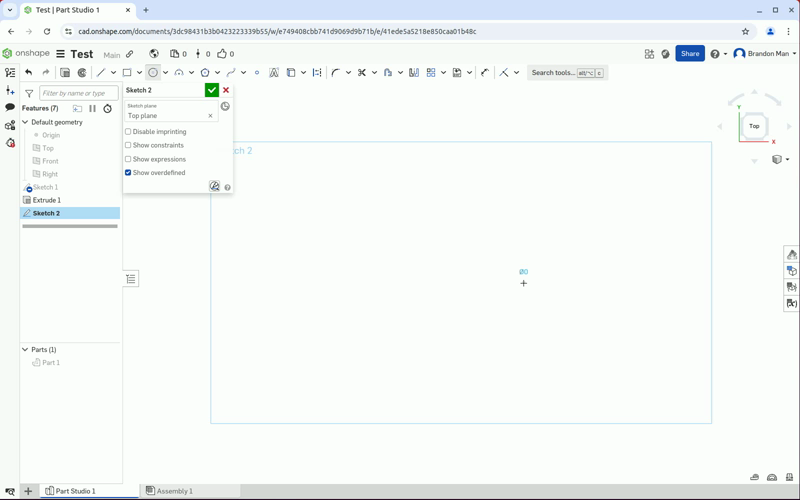
mouse_move(574, 282)
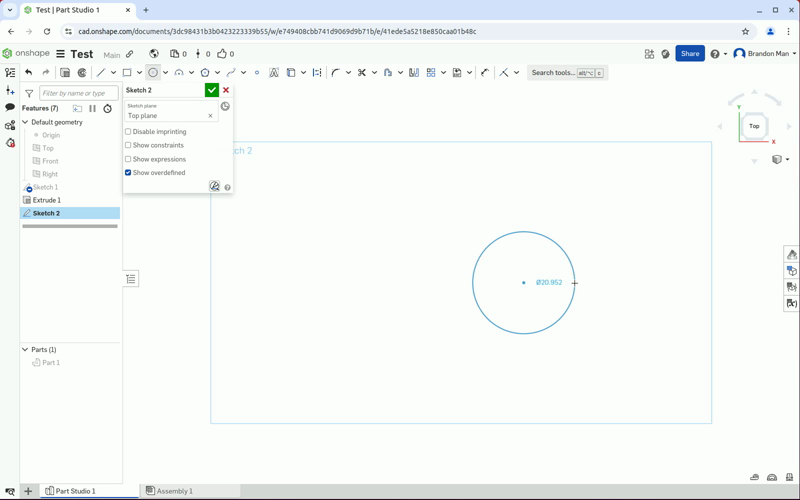
click(574, 282)
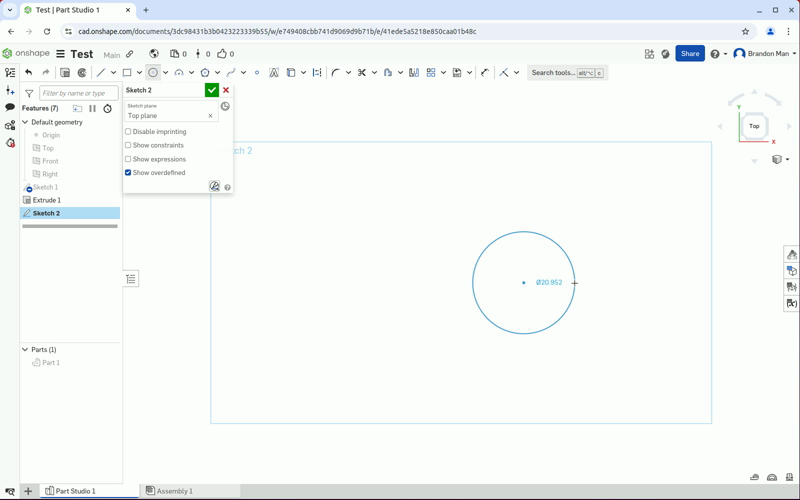
key(esc)
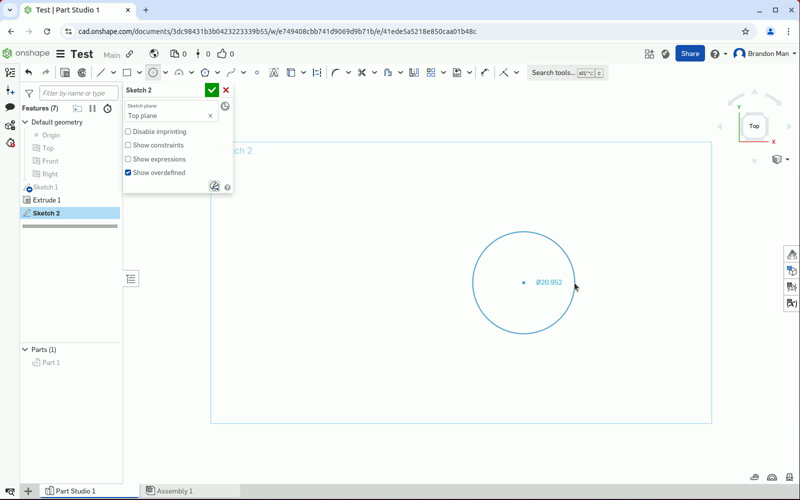
key(c)
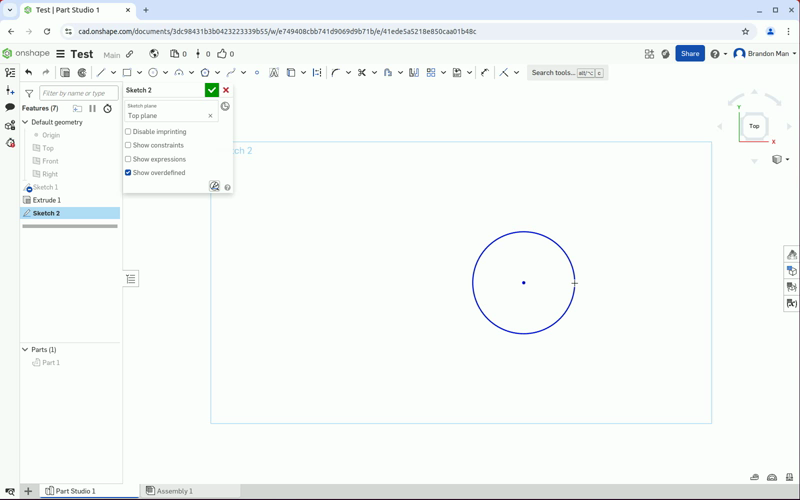
key_down(shift)
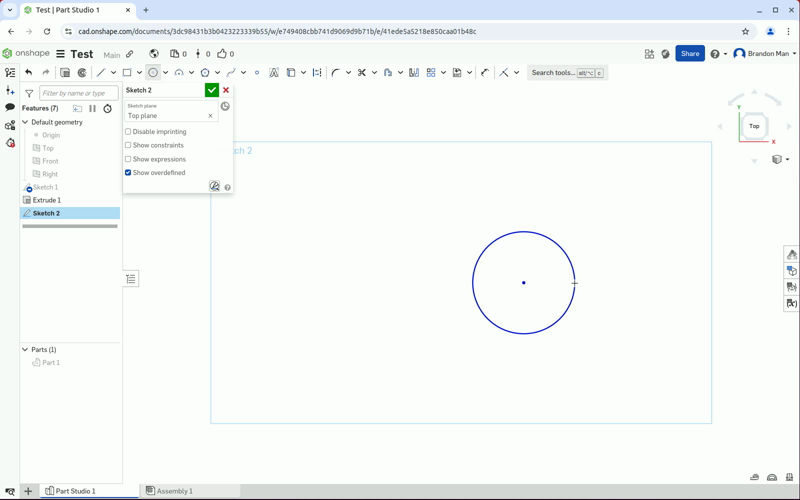
mouse_move(523, 282)
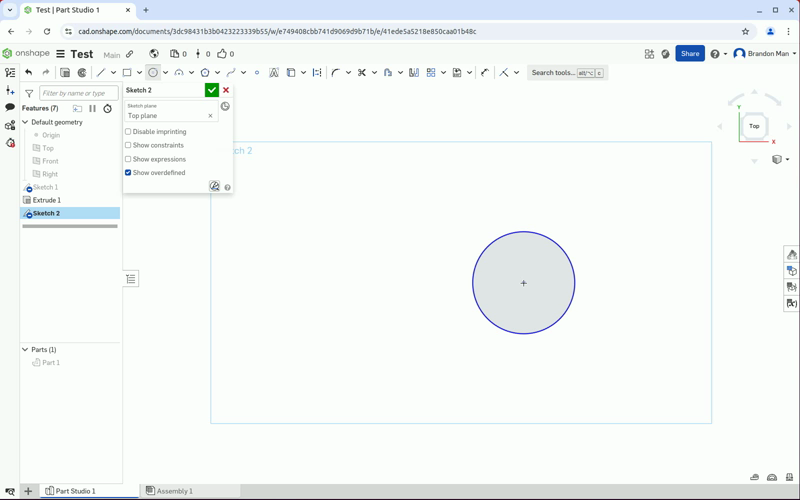
click(523, 282)
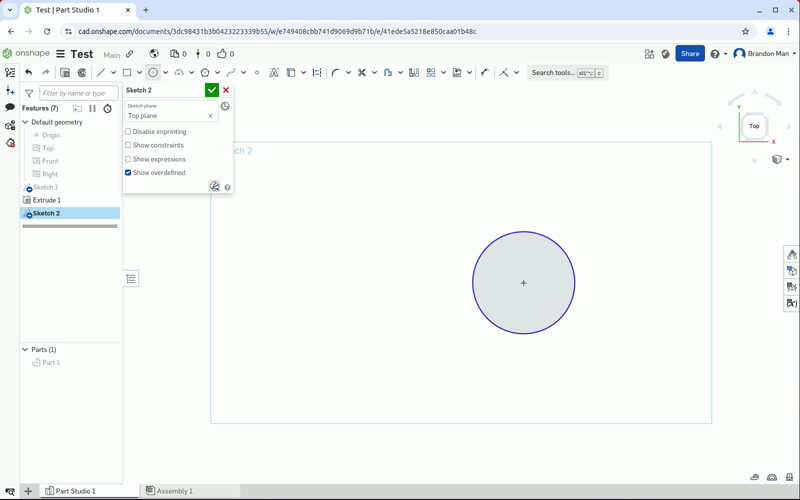
key_up(shift)
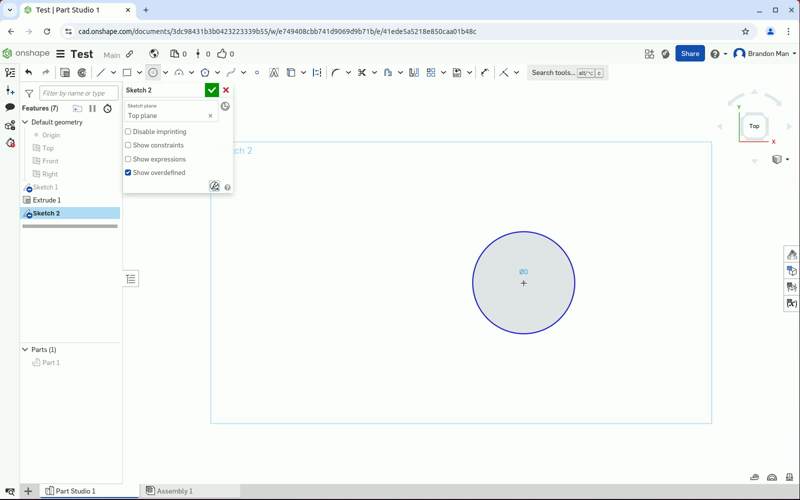
mouse_move(553, 282)
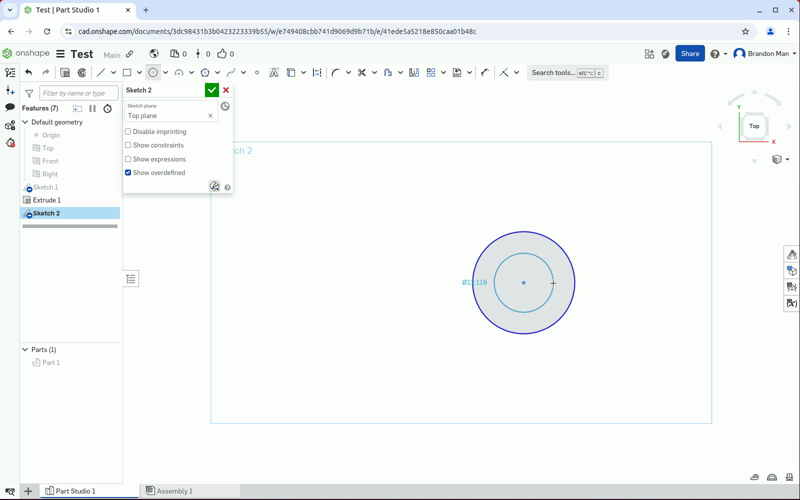
click(553, 282)
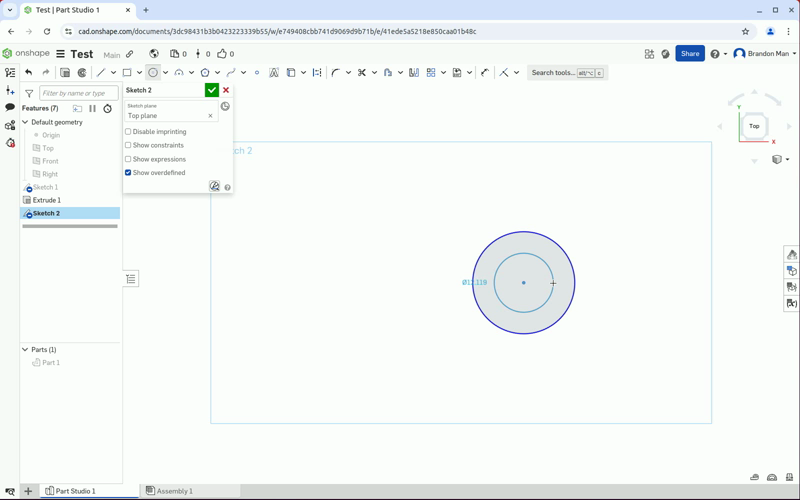
key(esc)
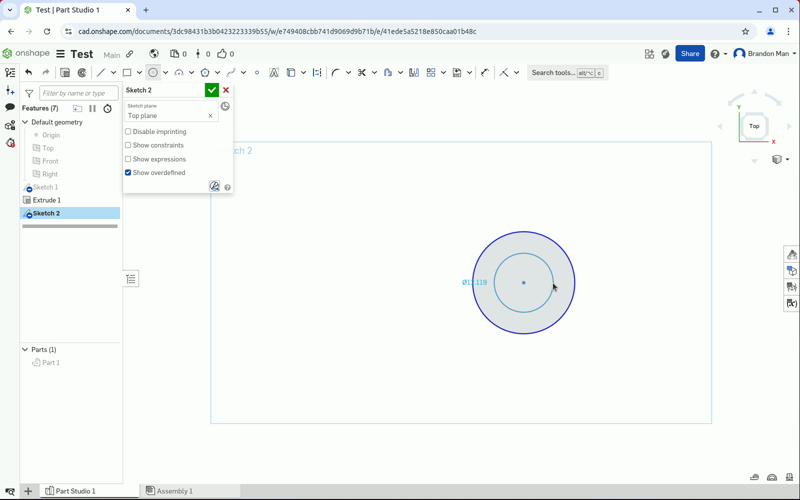
mouse_move(479, 273)
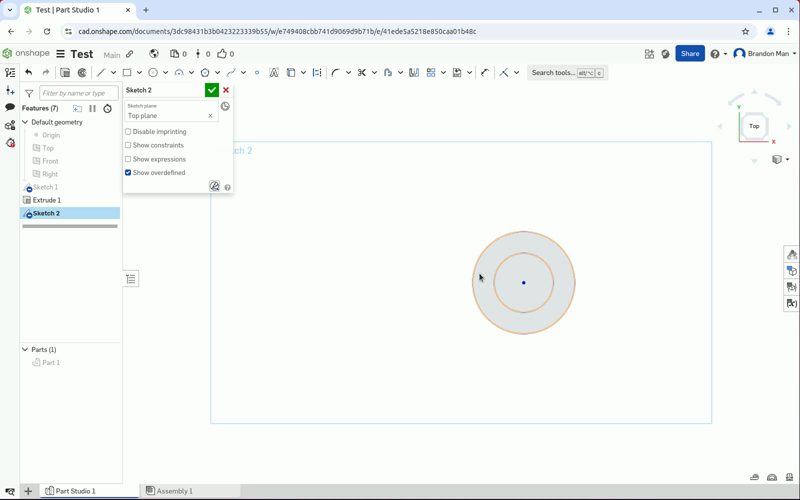
click(479, 273)
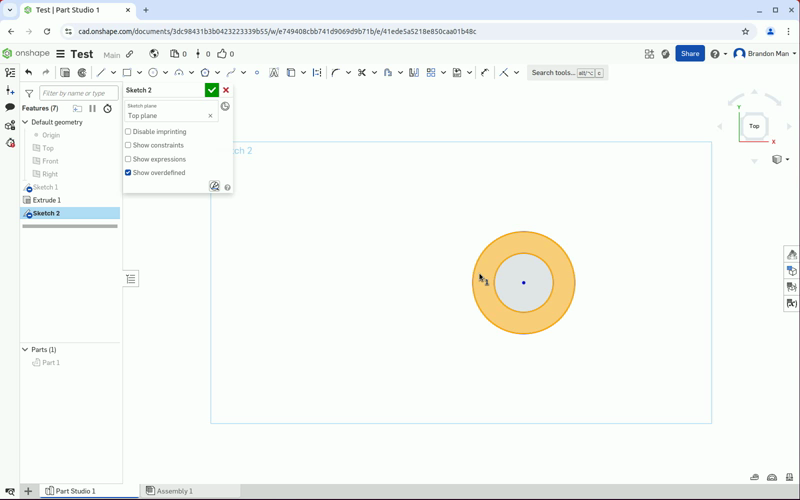
mouse_move(73, 352)
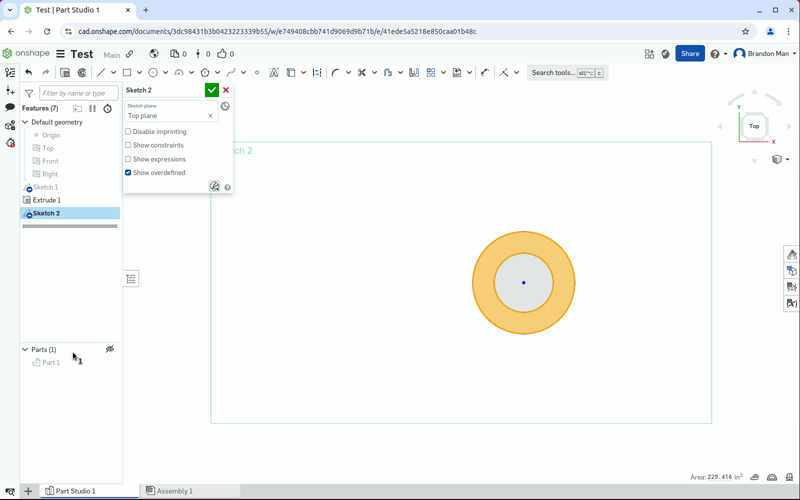
key(shift+y)
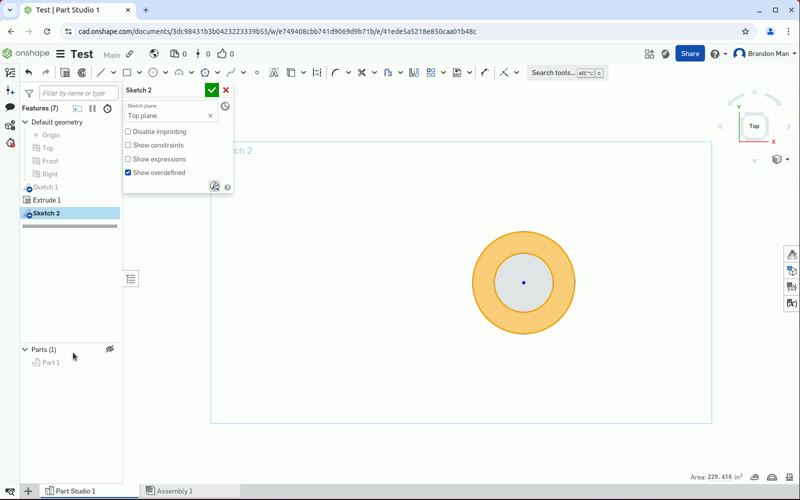
key(shift+e)
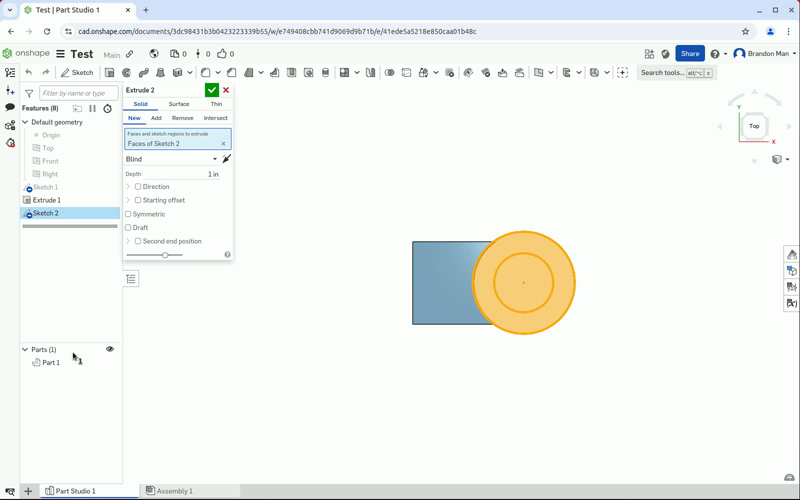
mouse_move(143, 106)
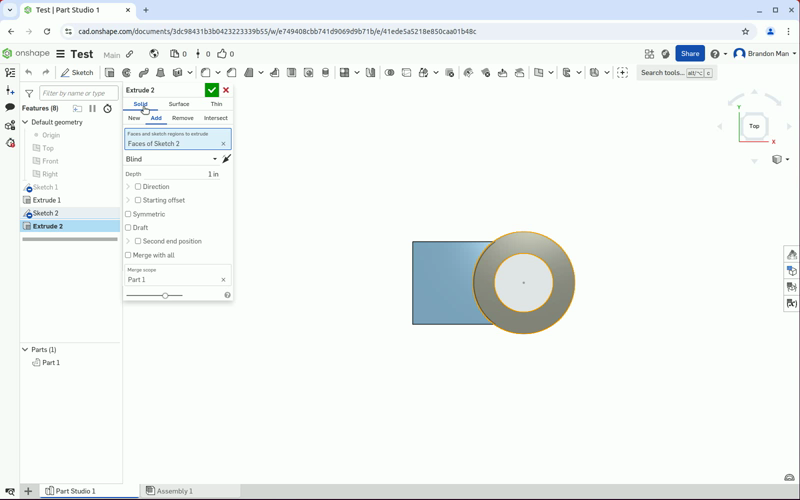
click(143, 106)
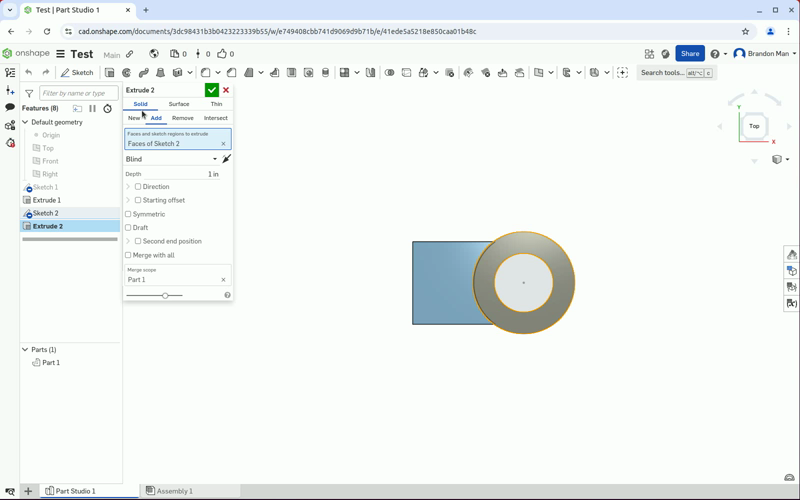
mouse_move(137, 120)
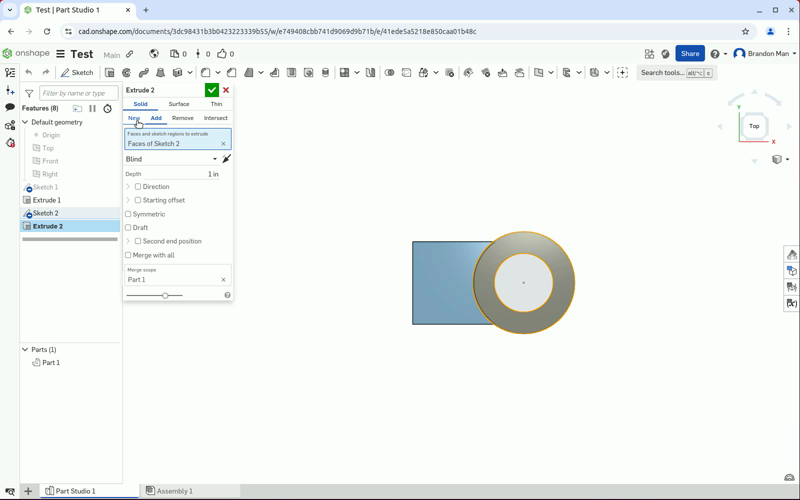
click(137, 120)
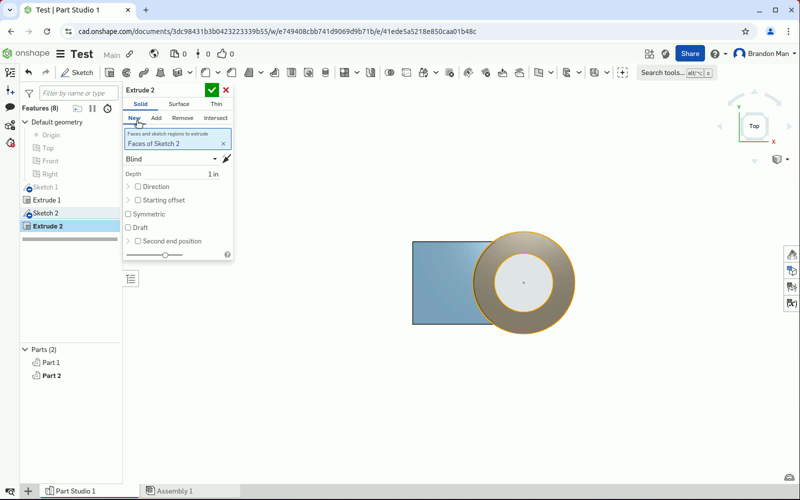
key(tab, 4)
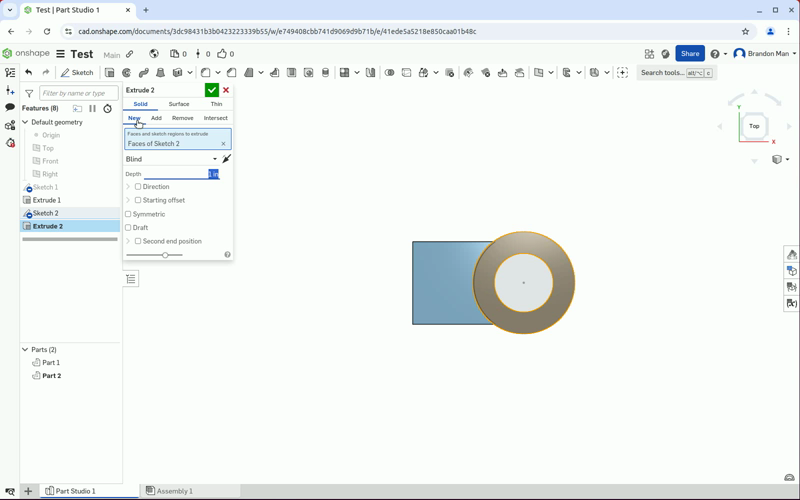
text(2.648)
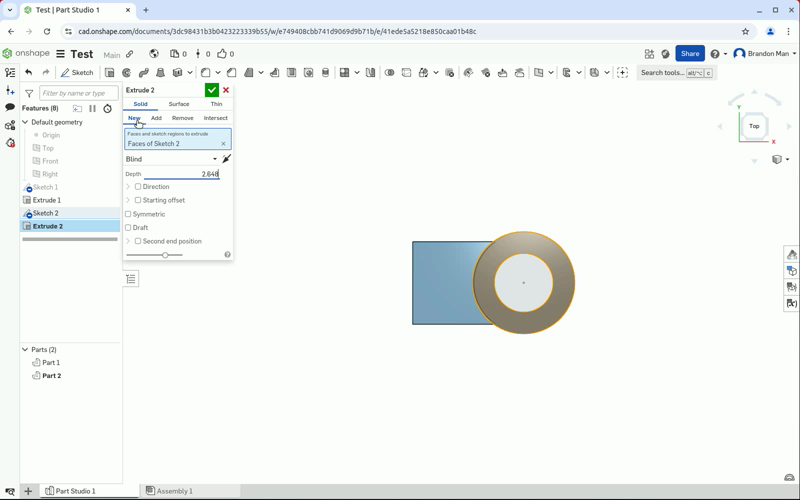
key(enter)
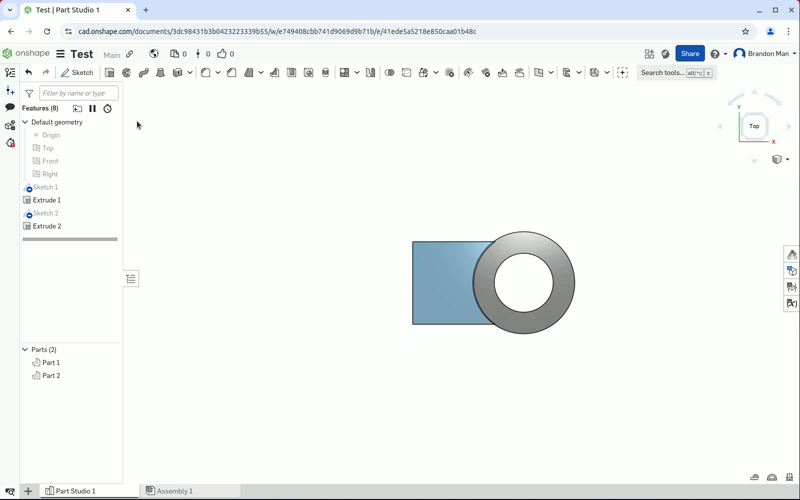
key(shift+h)
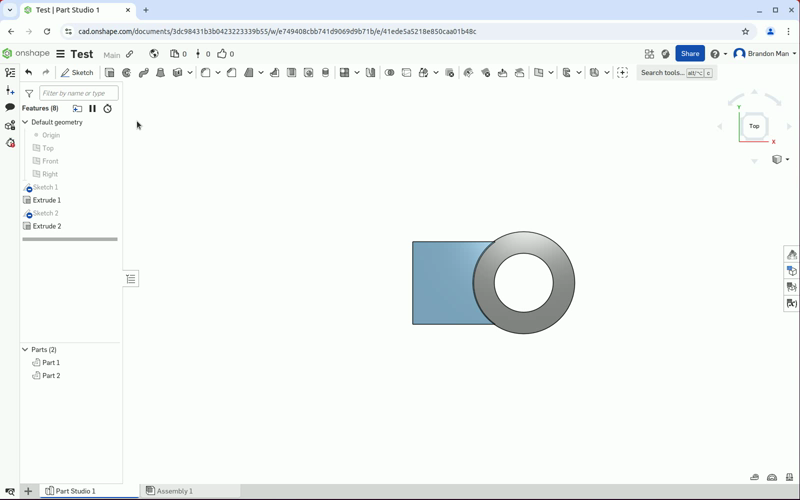
key(shift+h)
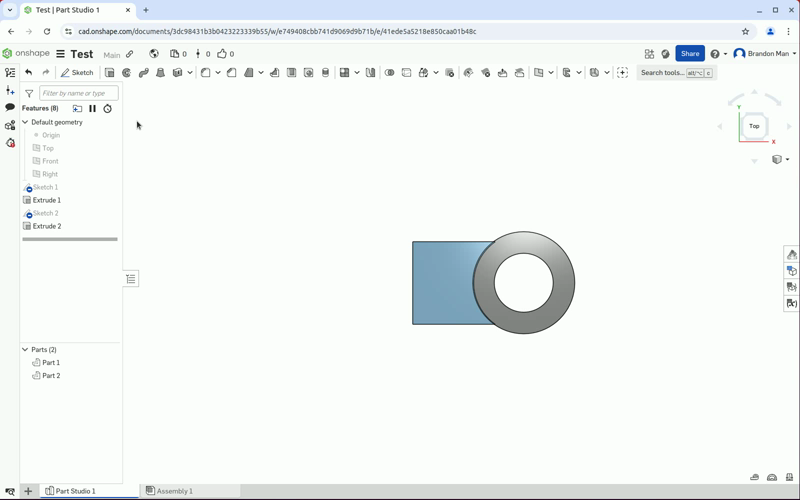
mouse_move(73, 189)
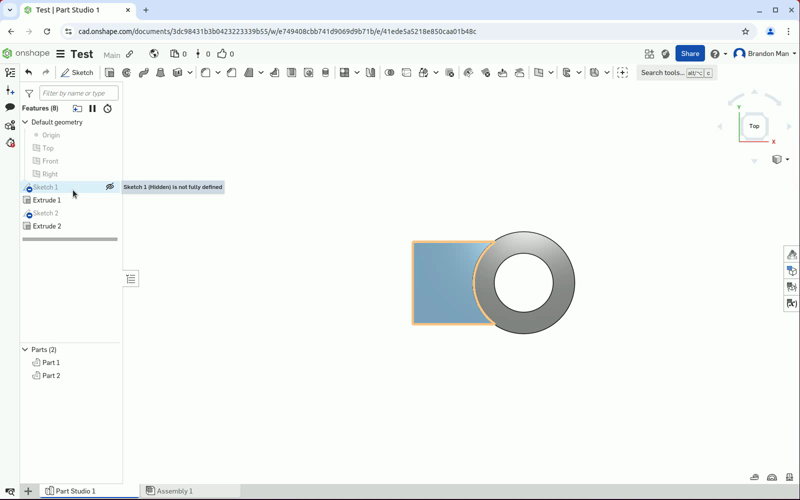
click(73, 189)
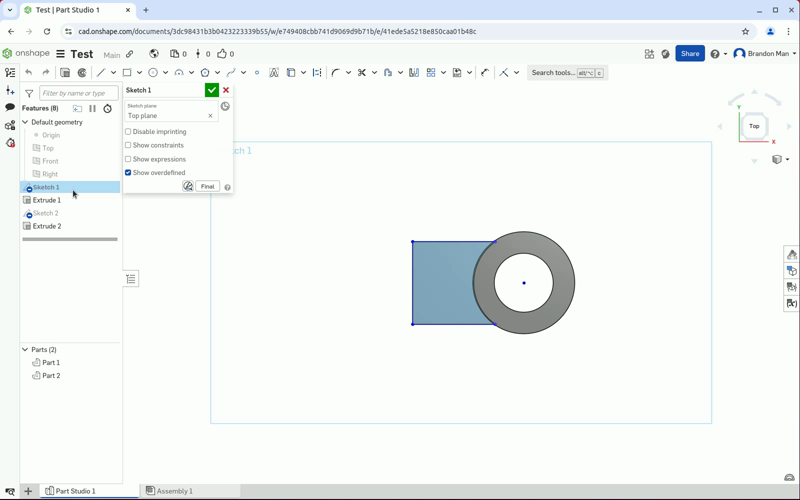
mouse_move(229, 92)
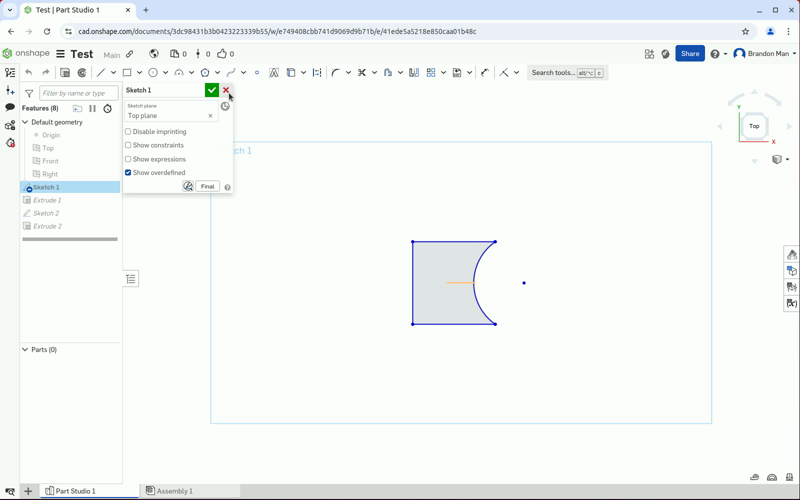
click(229, 92)
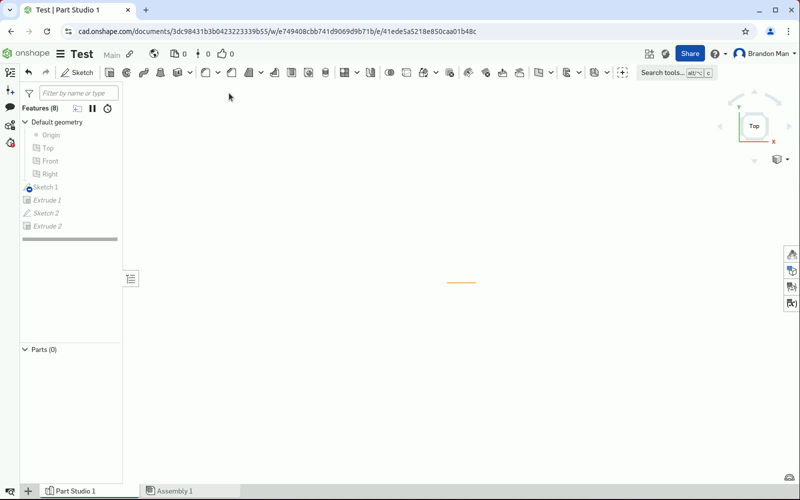
mouse_move(541, 75)
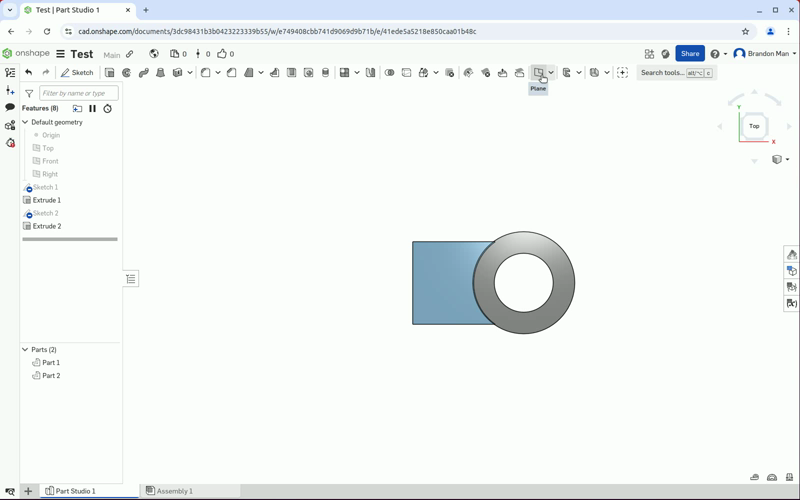
click(541, 75)
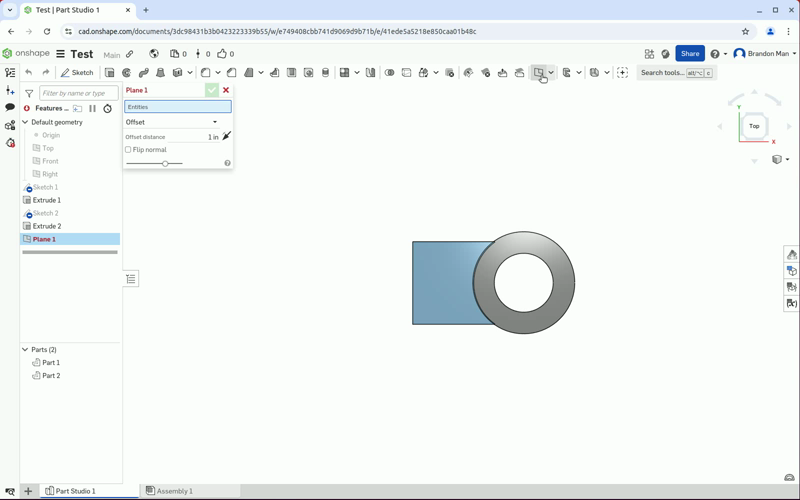
mouse_move(73, 150)
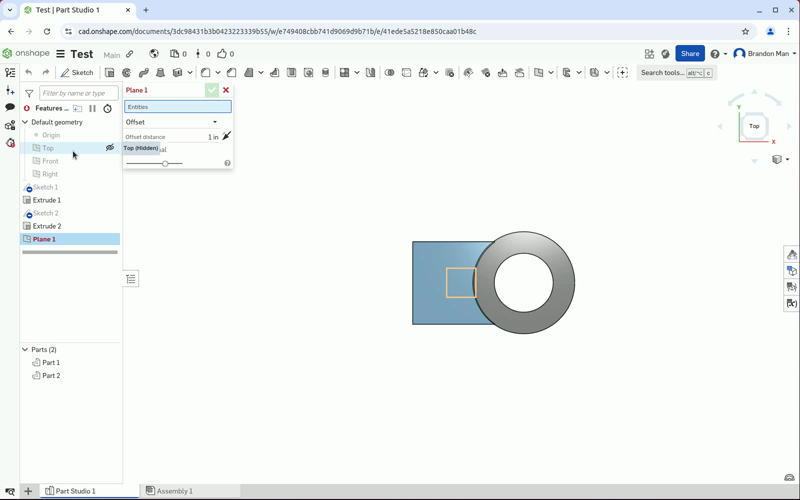
click(73, 150)
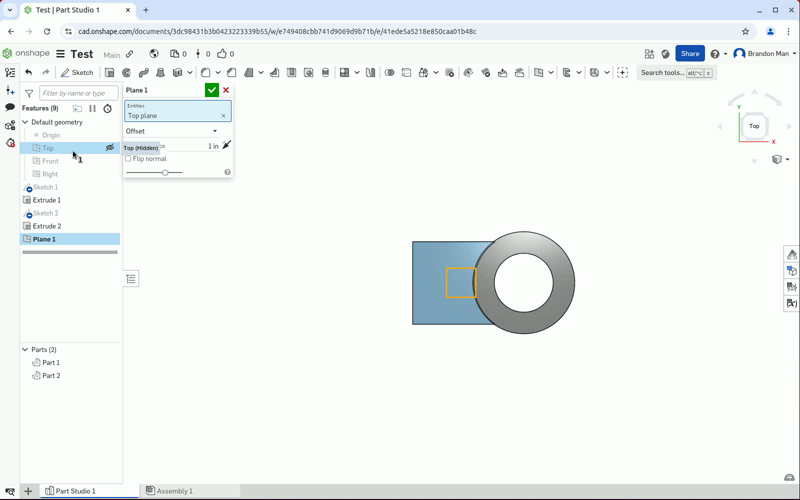
key(tab, 2)
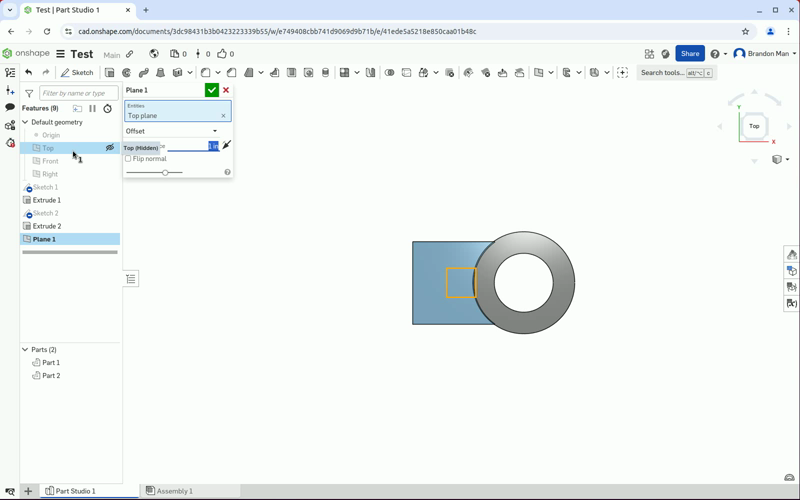
text(2.65)
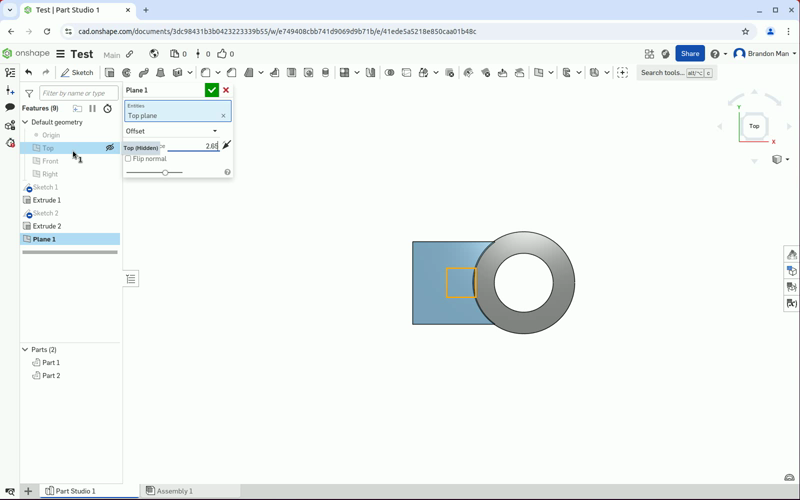
key(enter, 2)
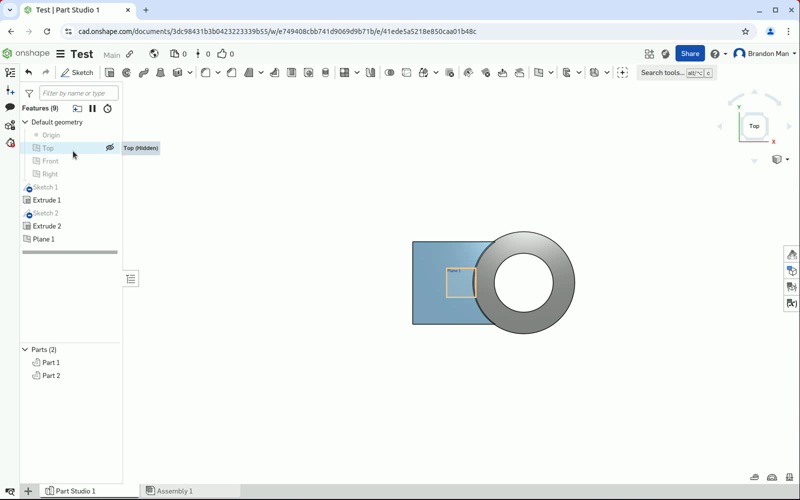
key(shift+s)
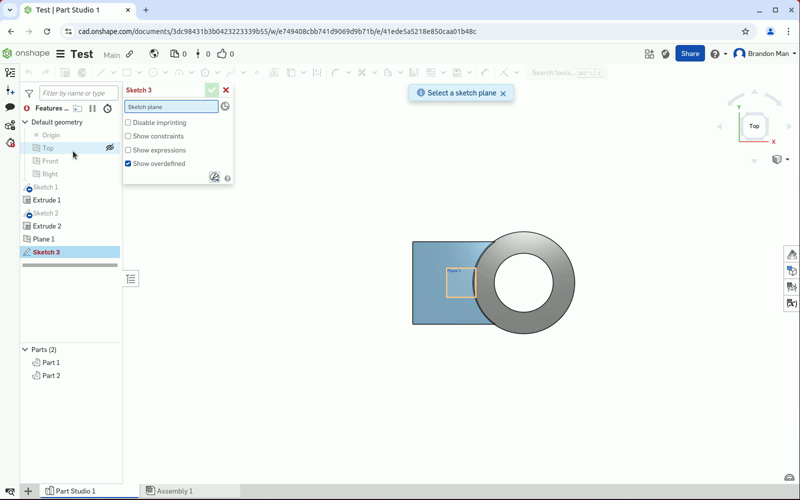
mouse_move(73, 241)
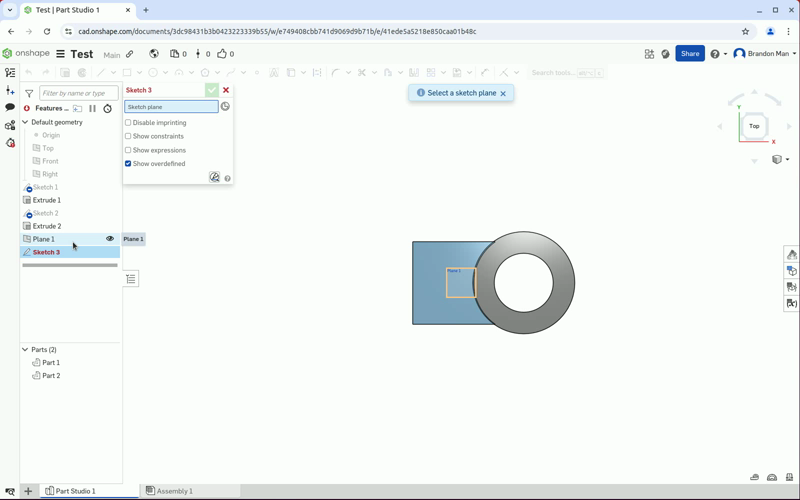
click(73, 241)
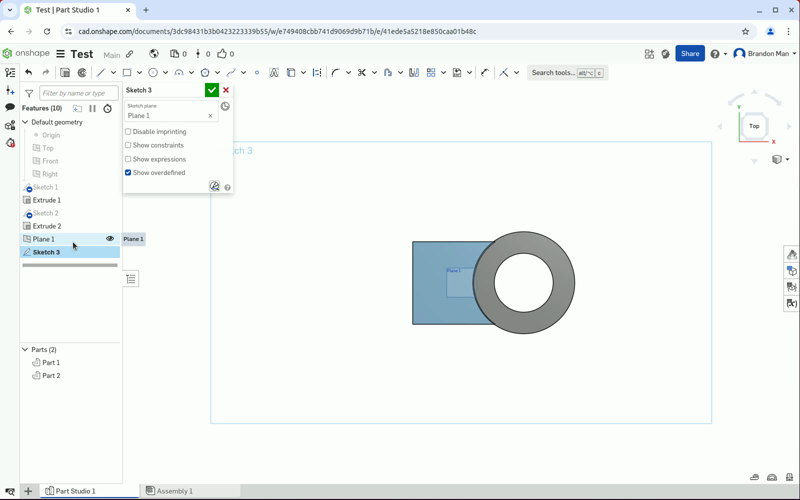
mouse_move(73, 352)
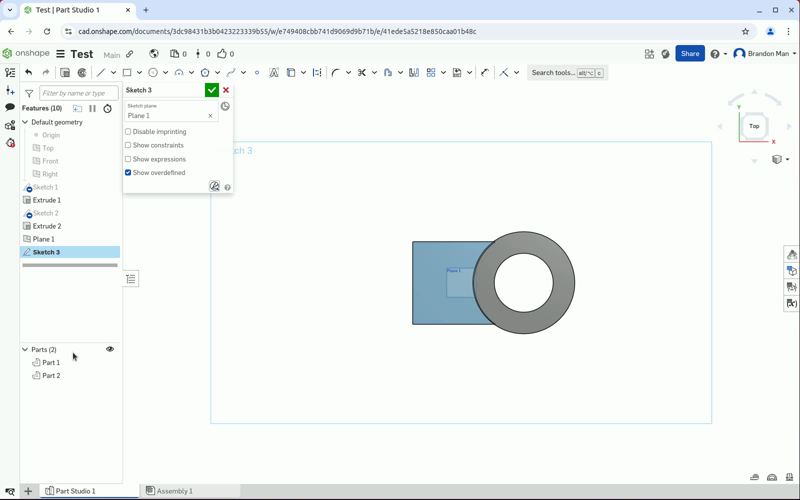
key(y)
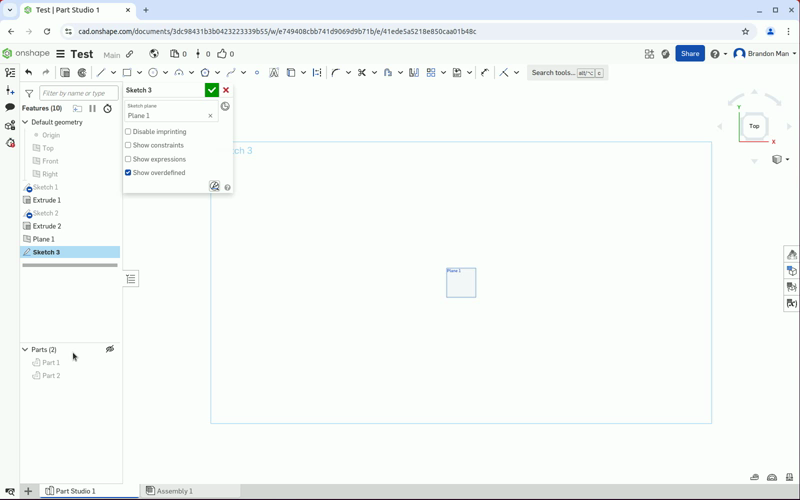
key(c)
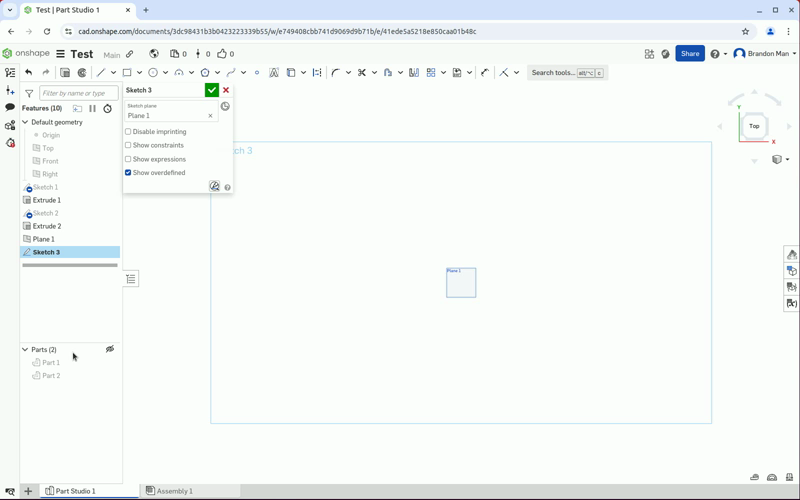
key_down(shift)
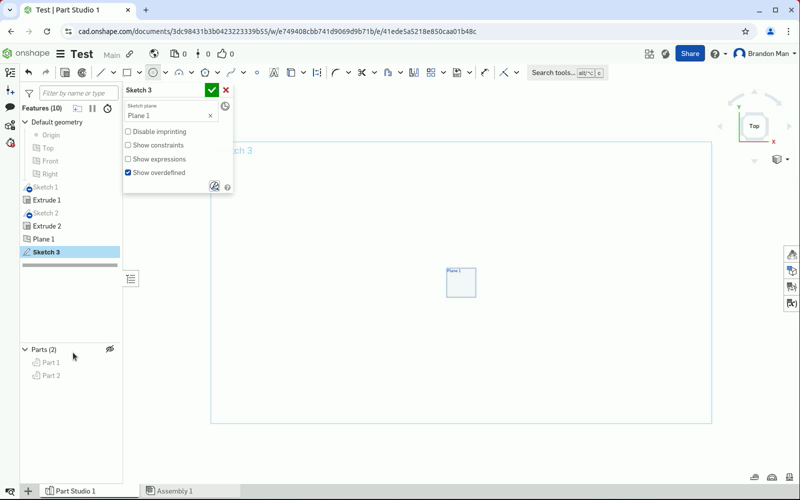
mouse_move(523, 282)
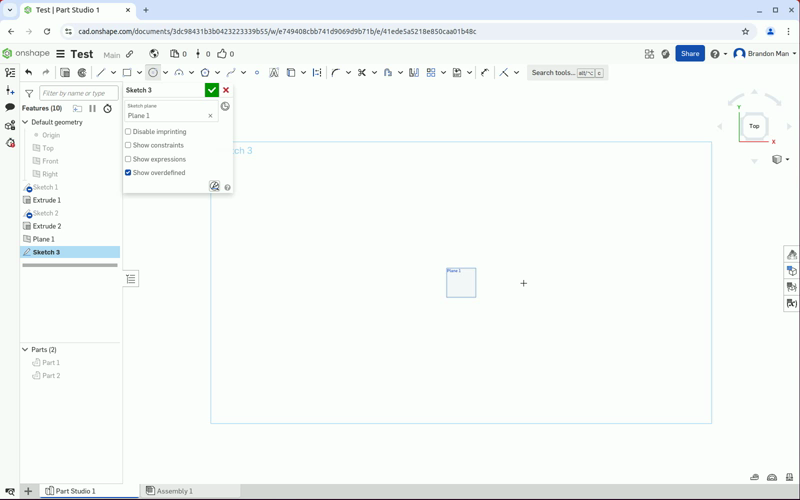
click(523, 282)
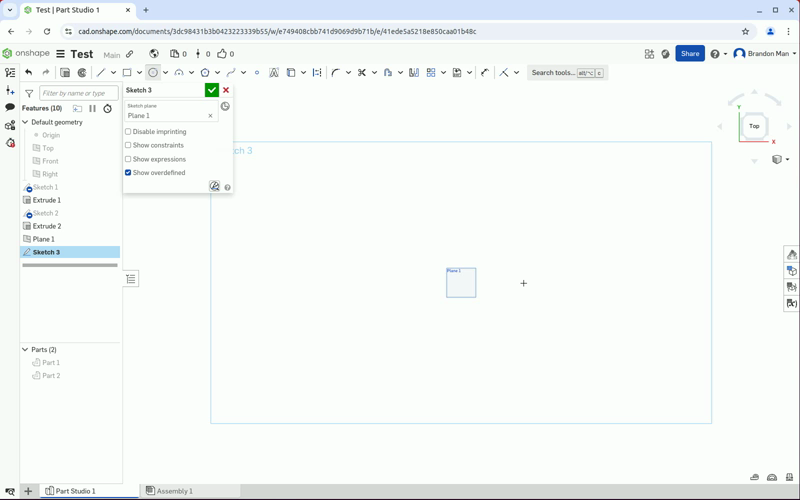
key_up(shift)
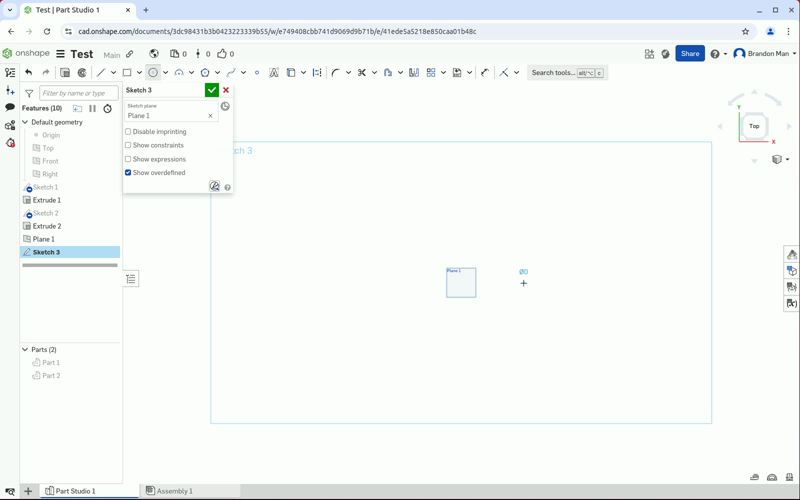
mouse_move(574, 282)
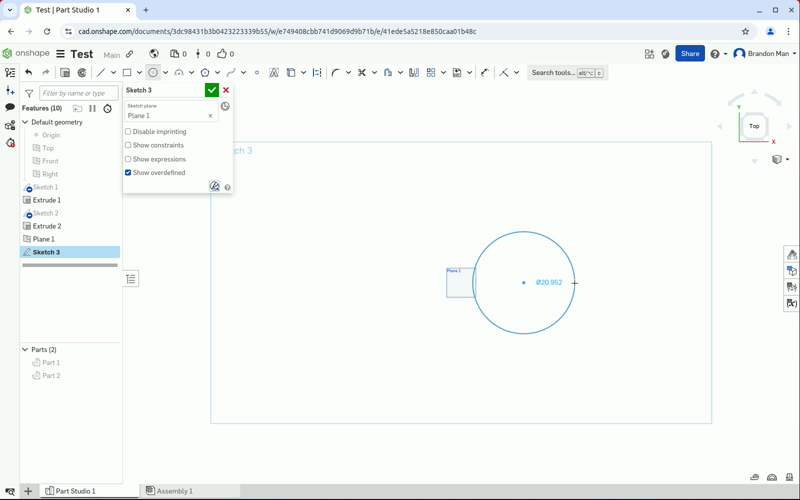
click(574, 282)
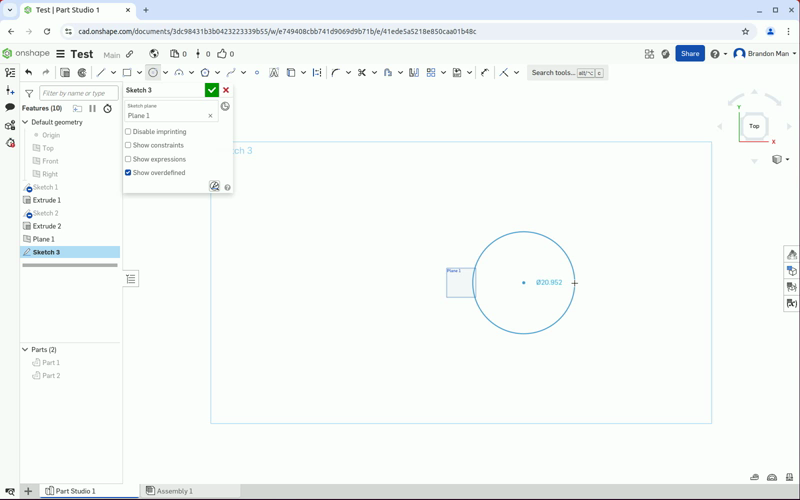
key(esc)
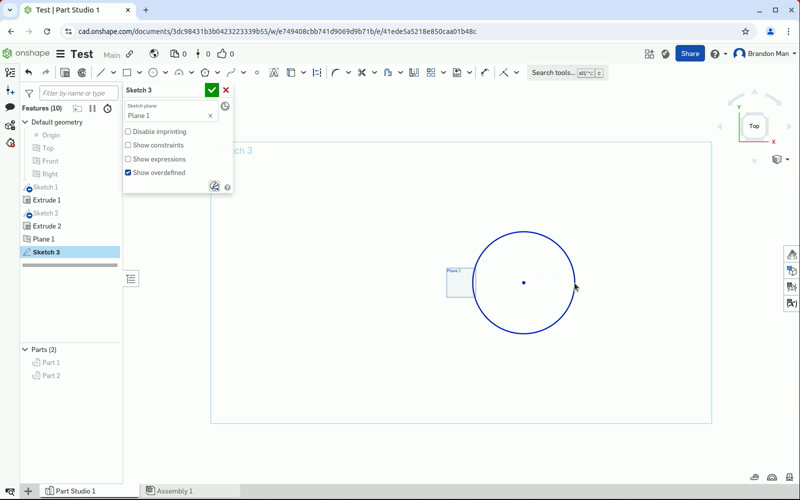
key(c)
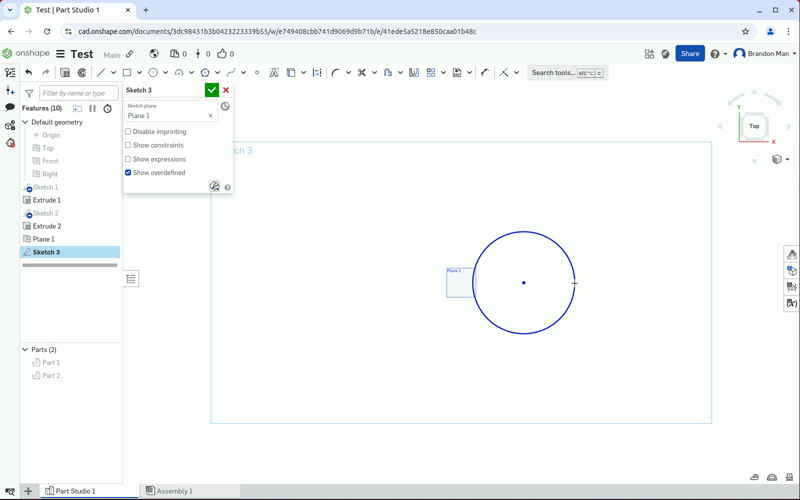
key_down(shift)
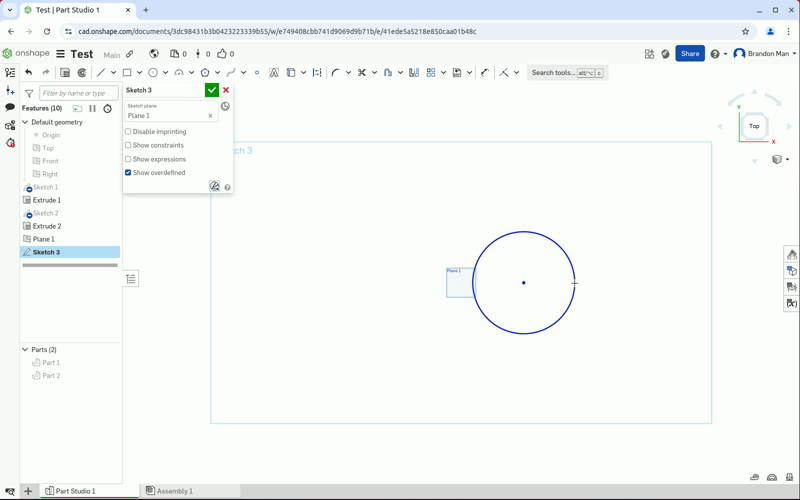
mouse_move(523, 282)
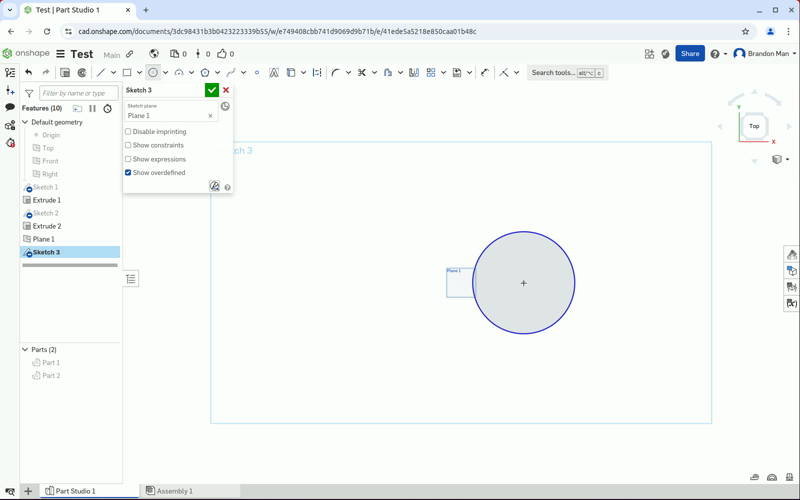
click(523, 282)
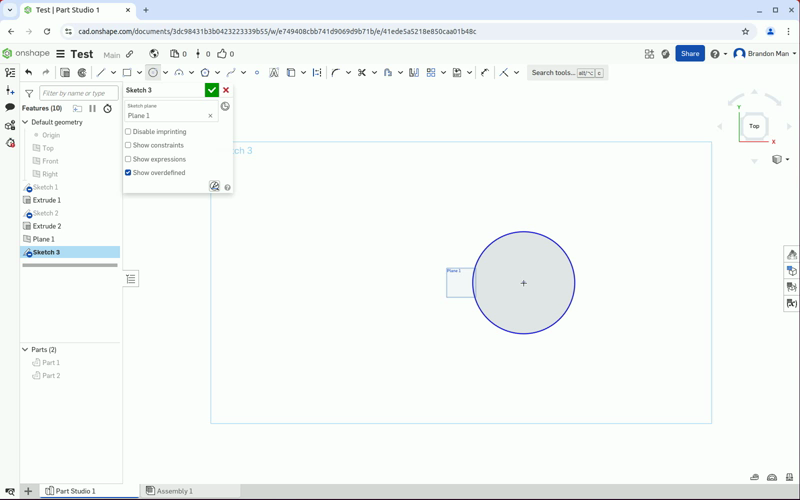
key_up(shift)
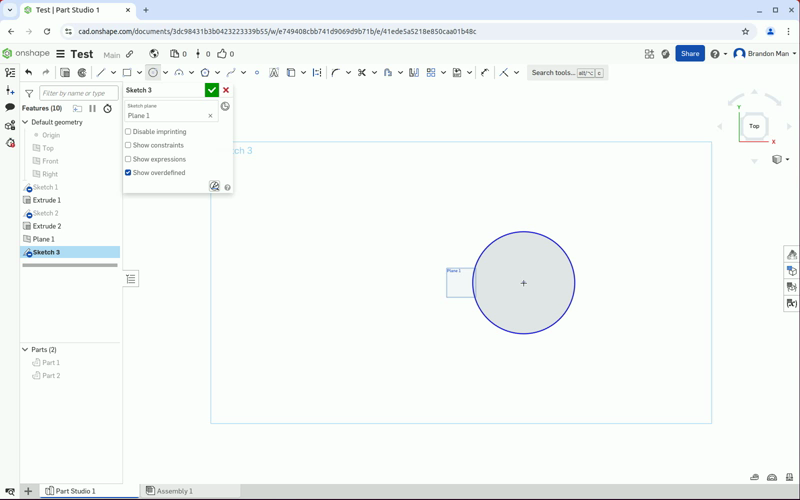
mouse_move(558, 282)
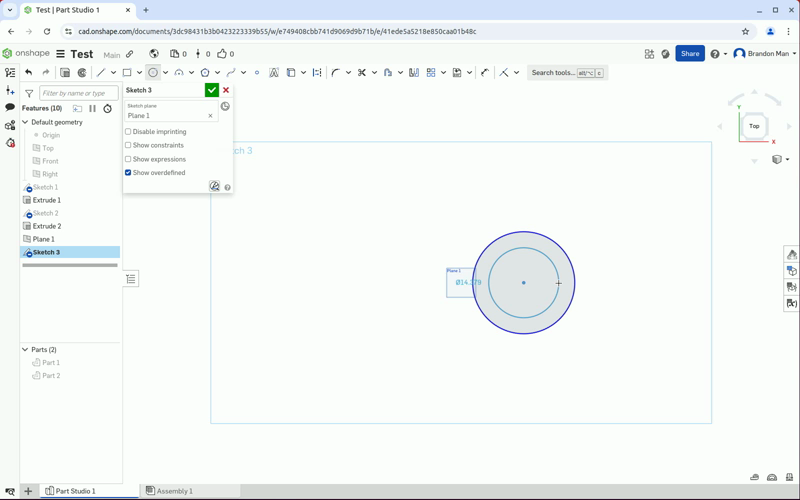
click(558, 282)
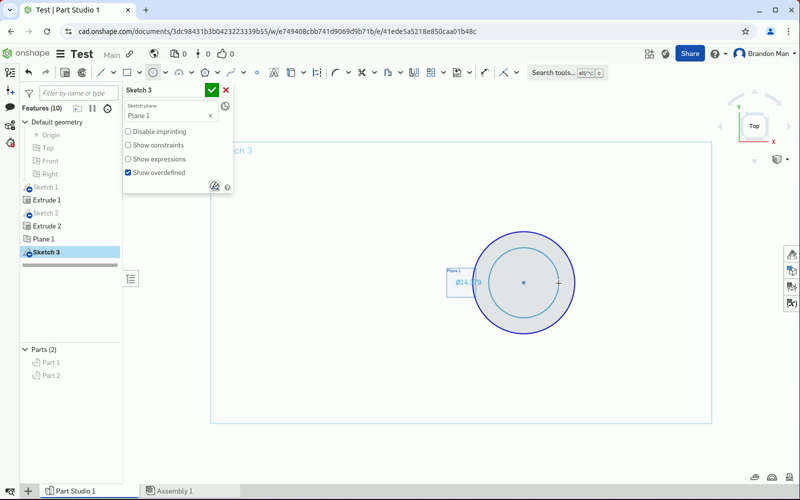
key(esc)
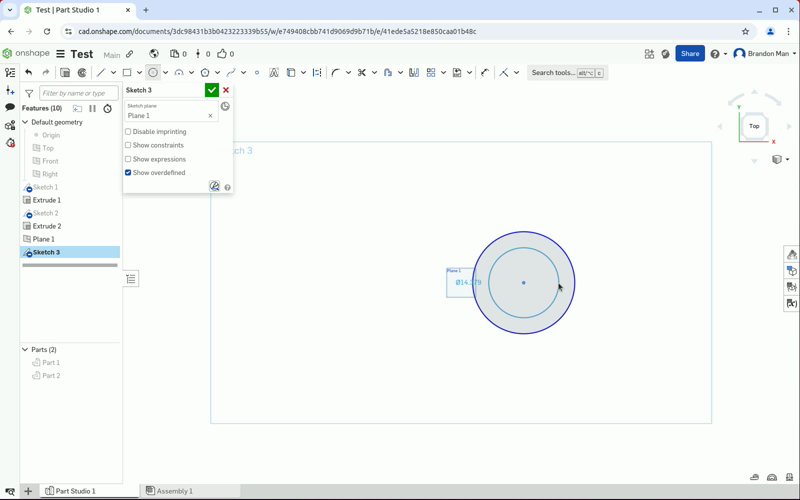
mouse_move(562, 295)
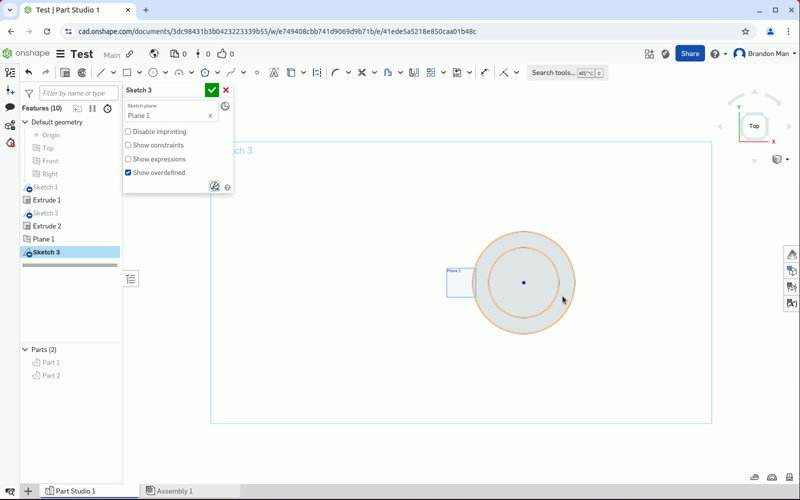
click(562, 295)
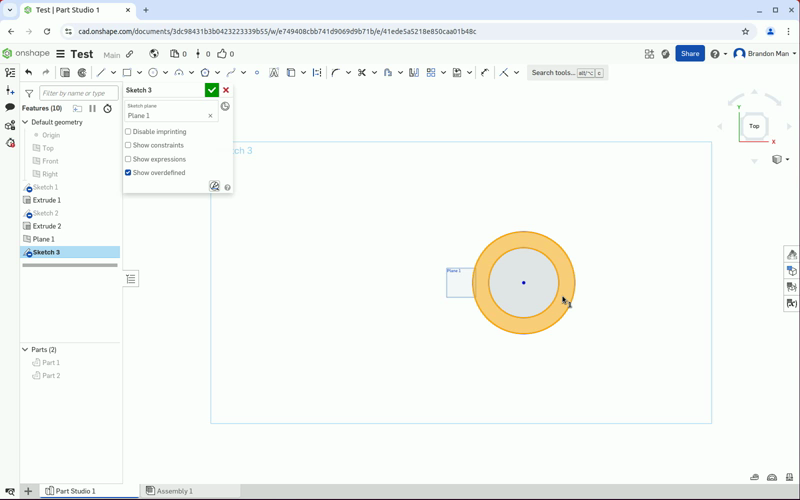
mouse_move(73, 352)
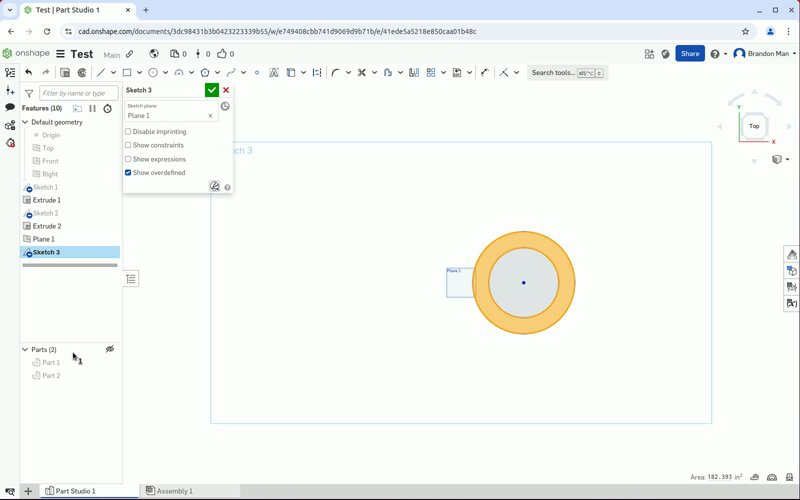
key(shift+y)
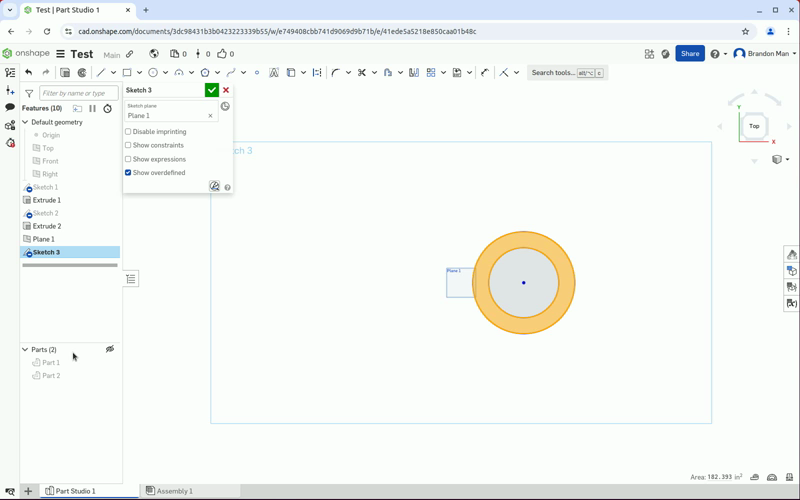
key(shift+e)
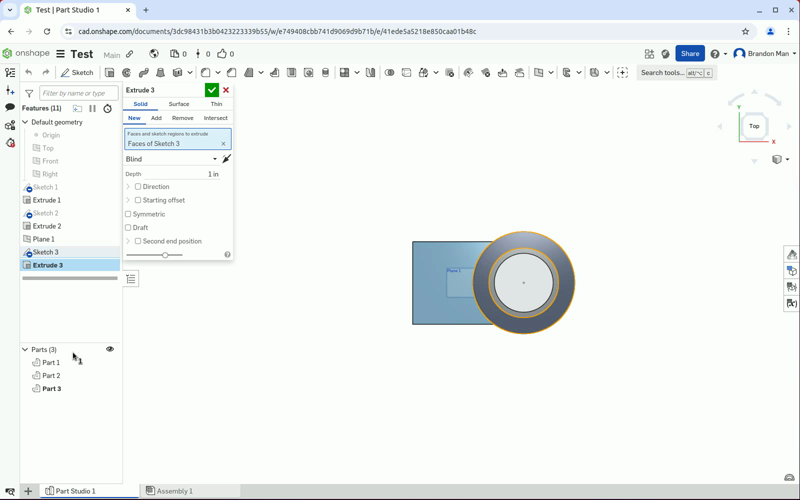
mouse_move(143, 106)
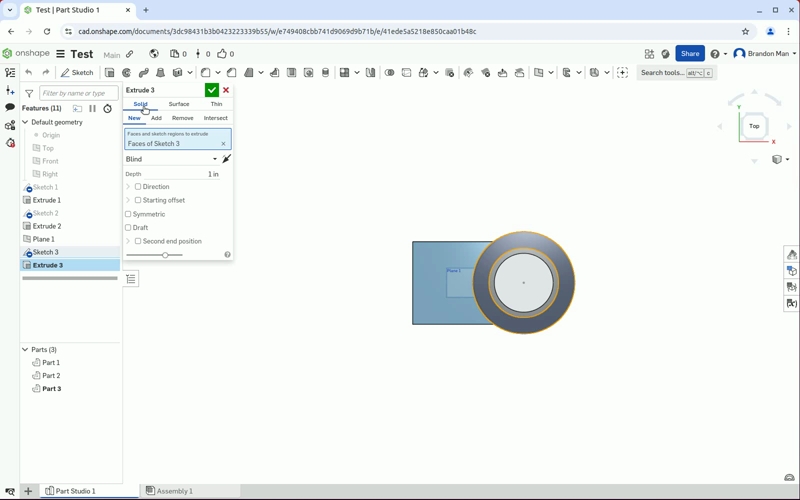
click(143, 106)
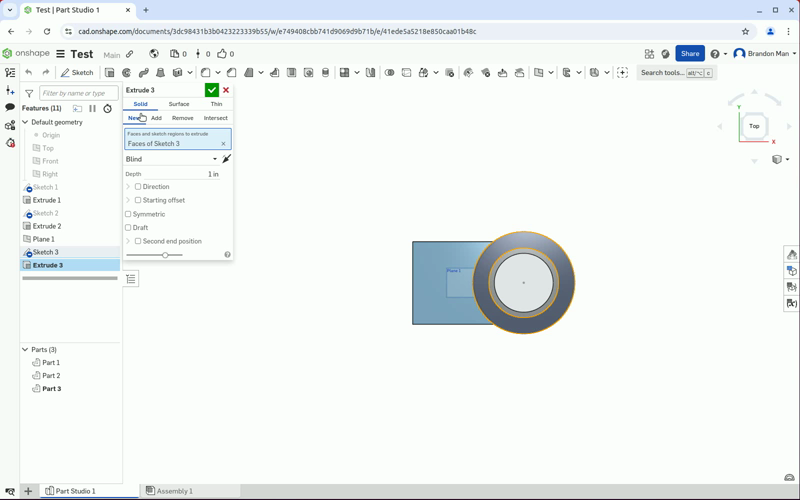
mouse_move(137, 120)
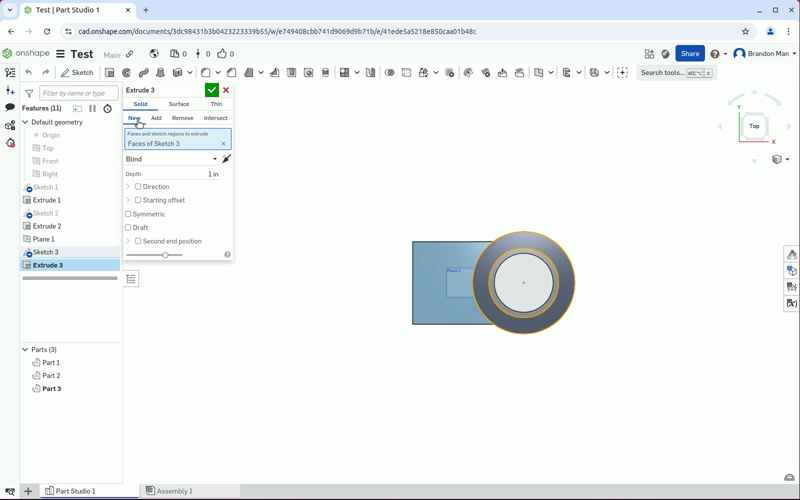
click(137, 120)
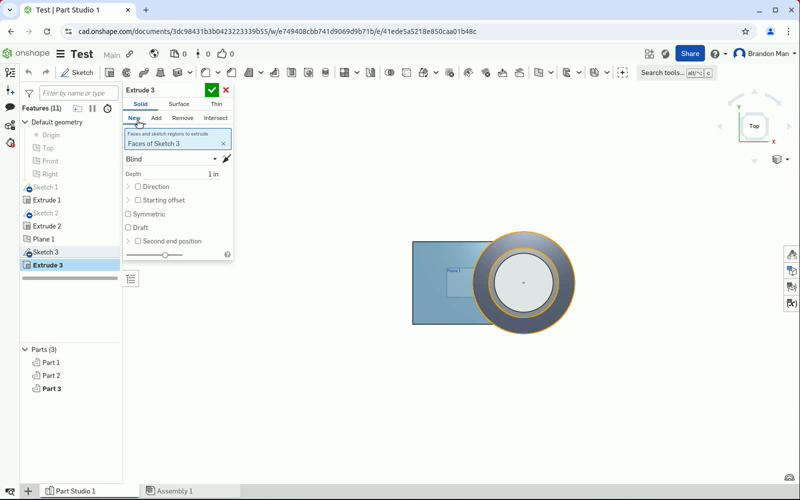
key(tab, 4)
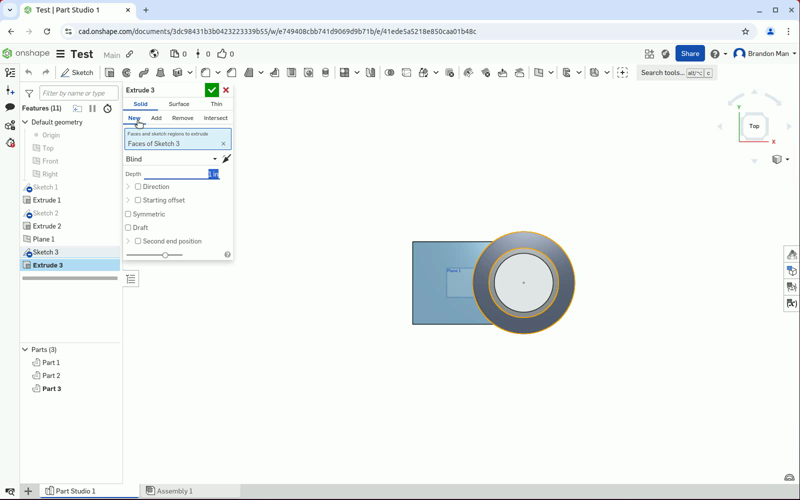
text(7.703)
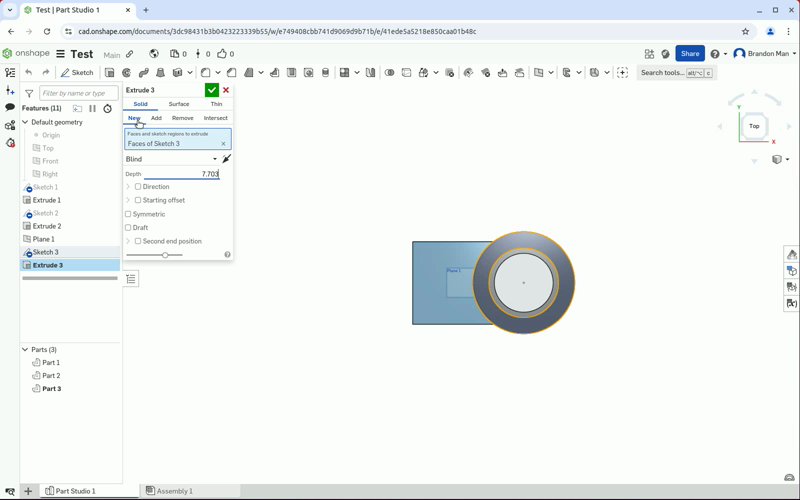
key(enter)
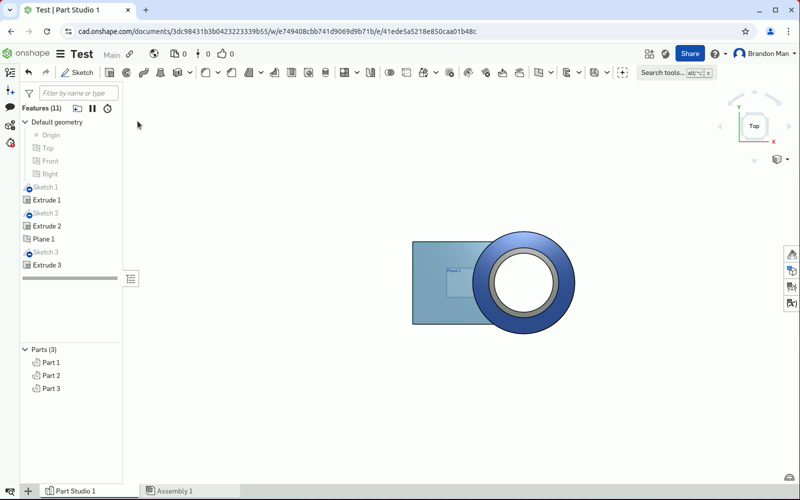
key(shift+h)
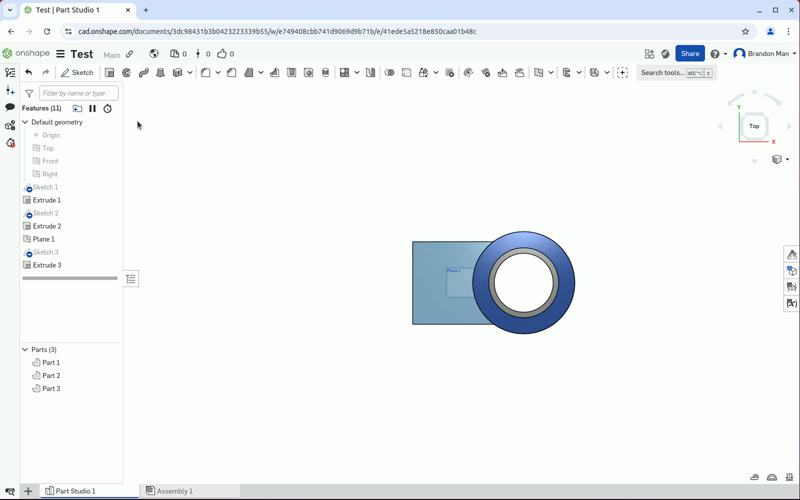
key(shift+h)
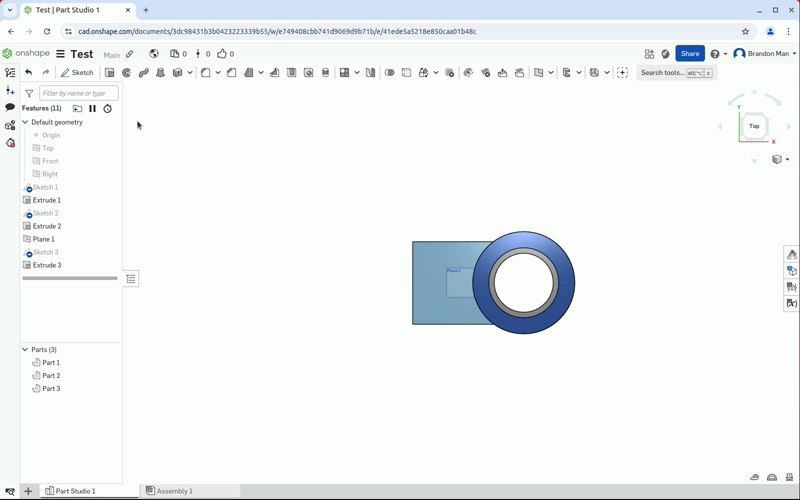
mouse_move(73, 189)
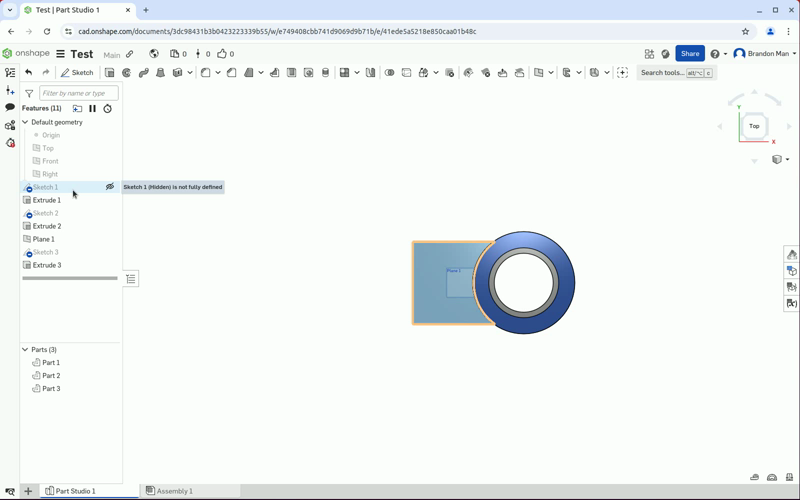
click(73, 189)
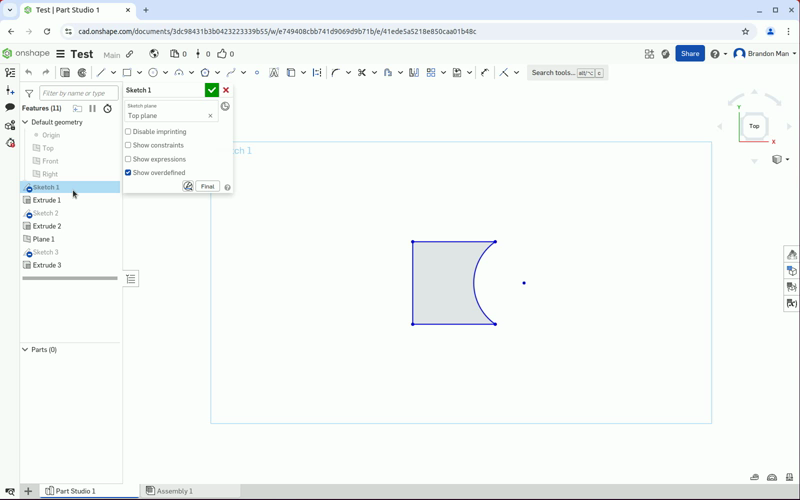
mouse_move(229, 92)
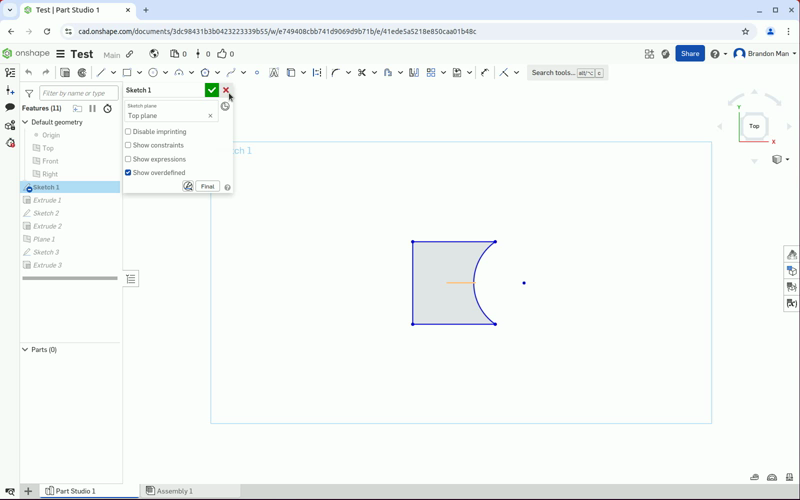
click(229, 92)
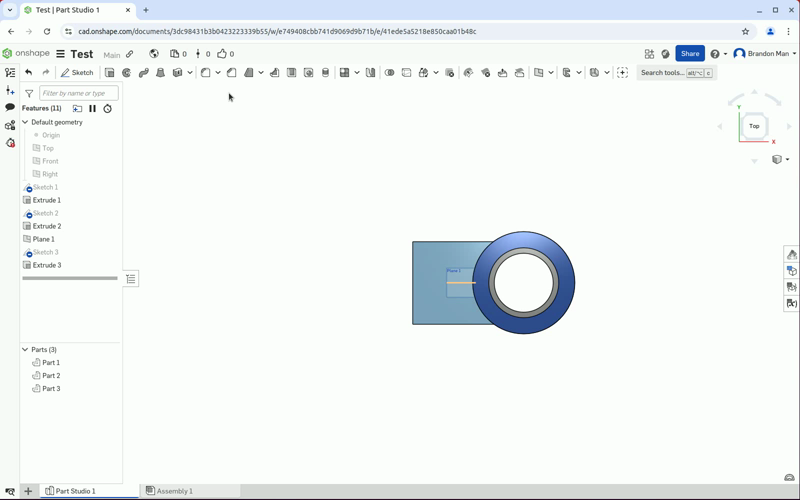
mouse_move(541, 75)
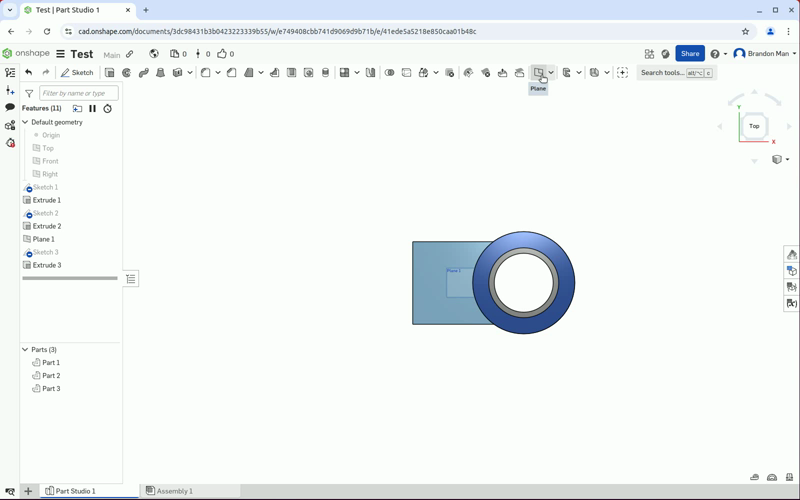
click(541, 75)
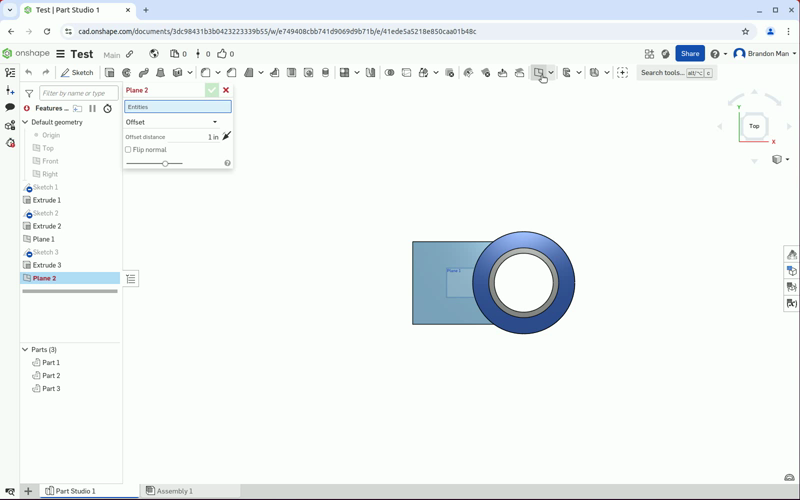
mouse_move(73, 150)
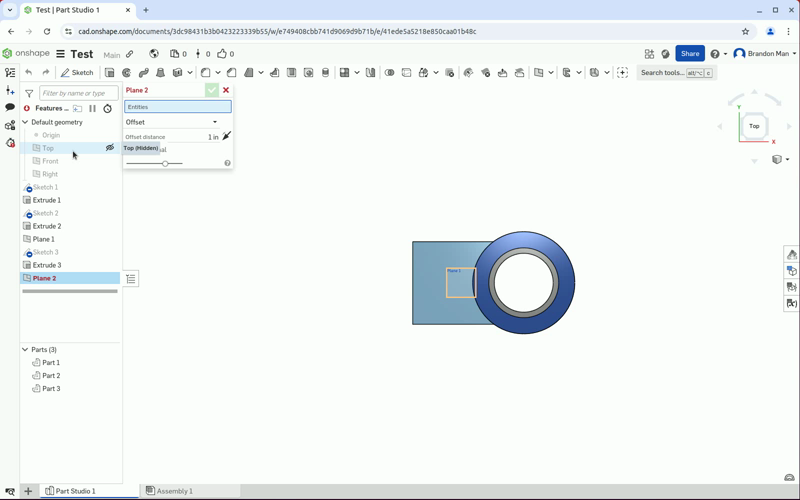
click(73, 150)
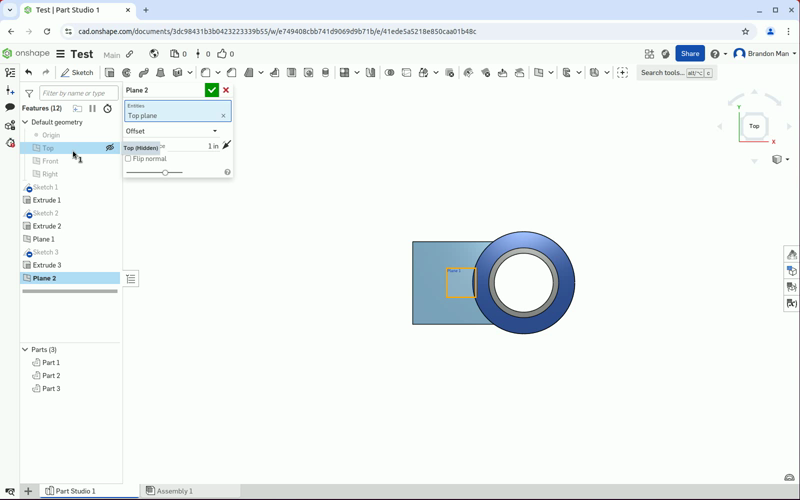
key(tab, 2)
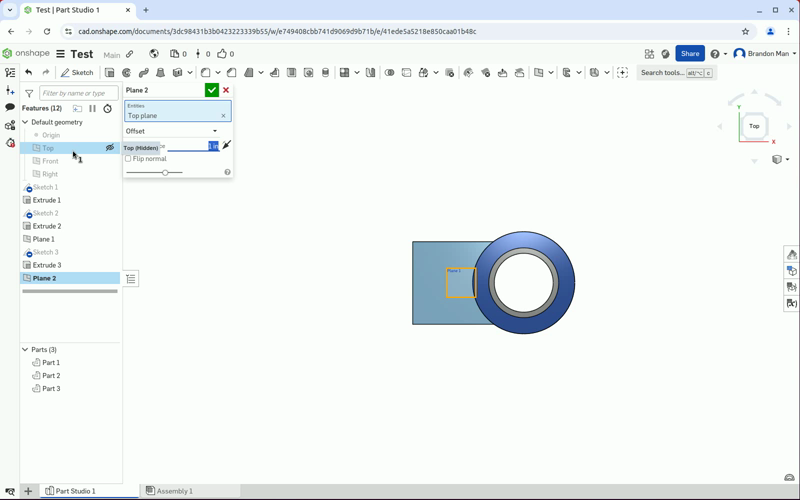
text(10.352)
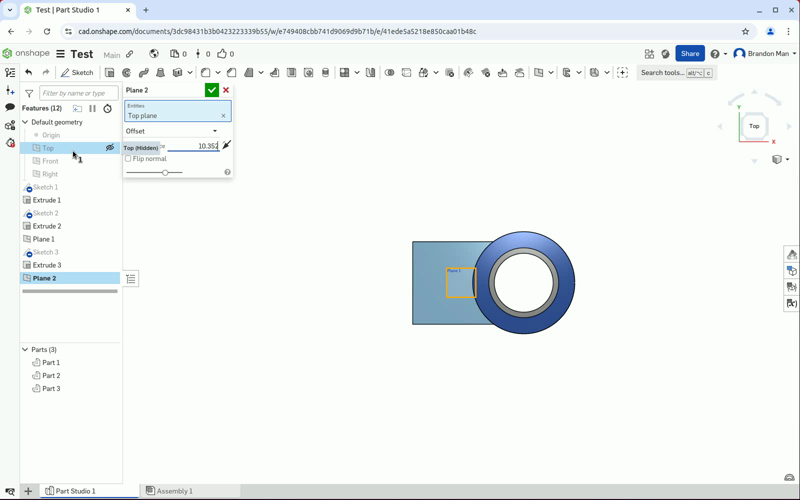
key(enter, 2)
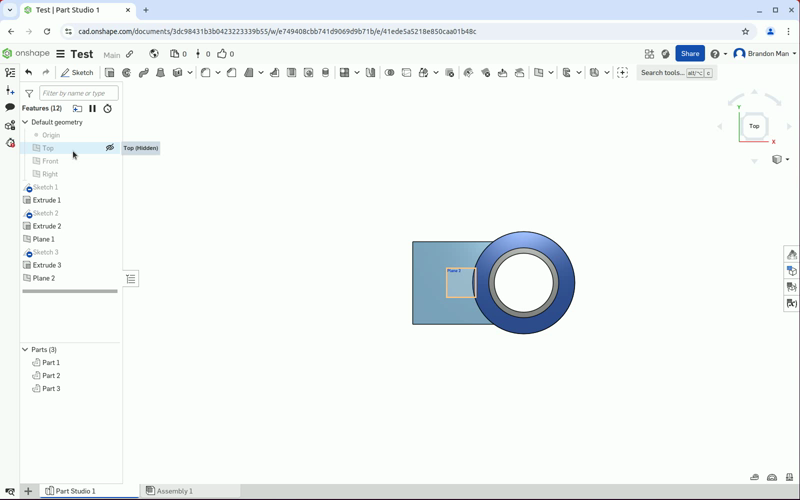
key(shift+s)
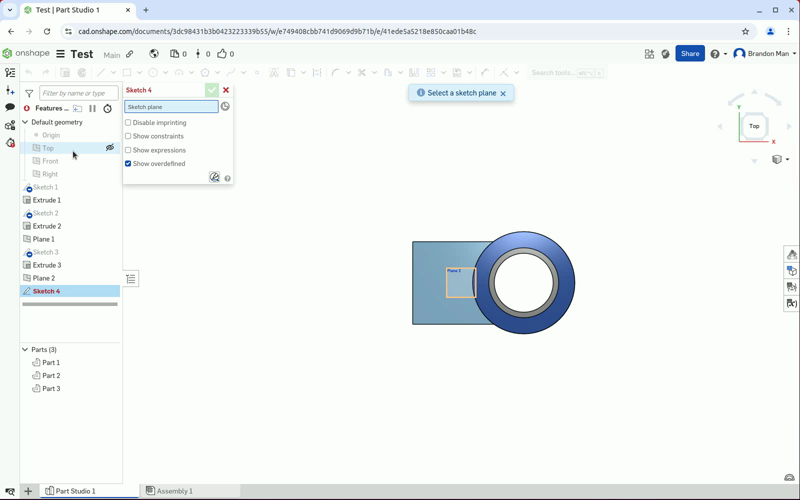
mouse_move(73, 280)
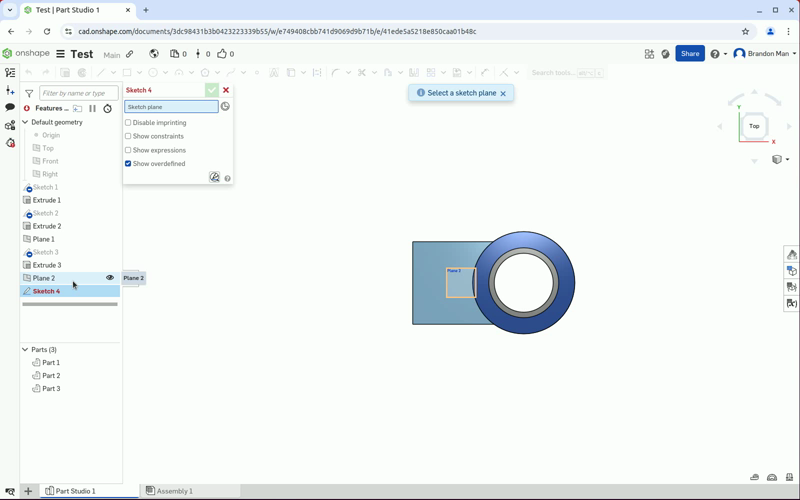
click(73, 280)
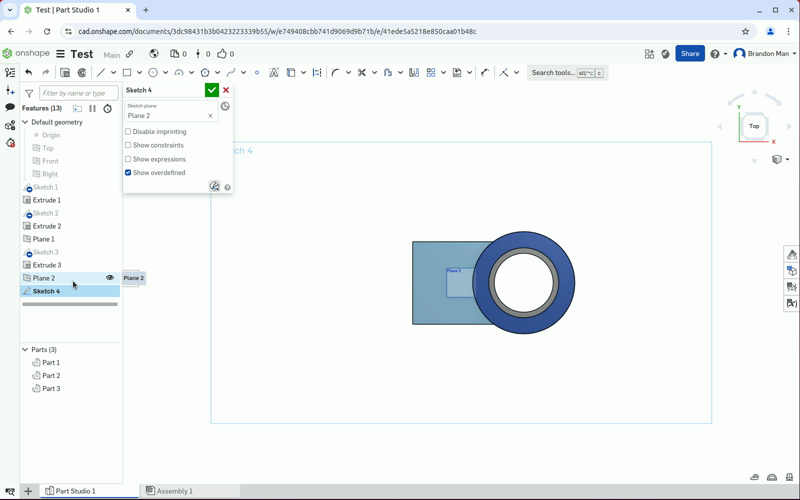
mouse_move(73, 352)
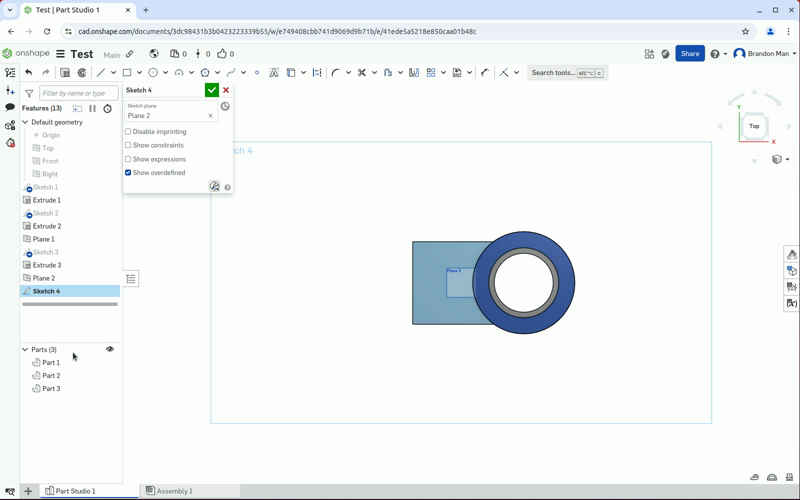
key(y)
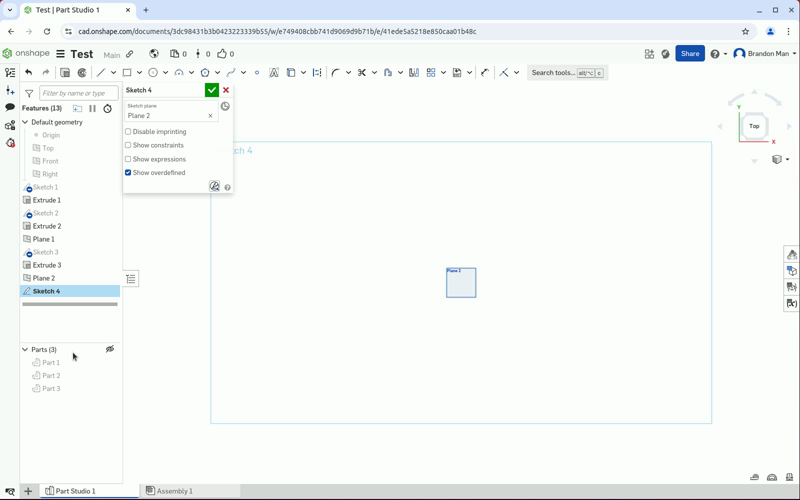
key(c)
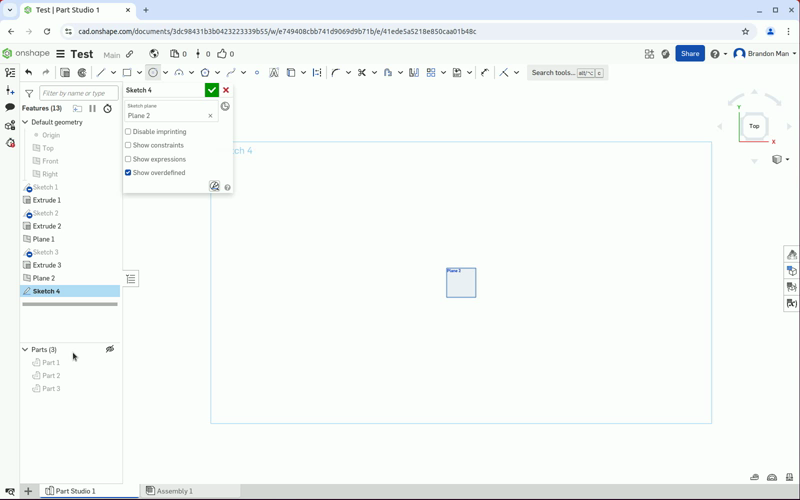
key_down(shift)
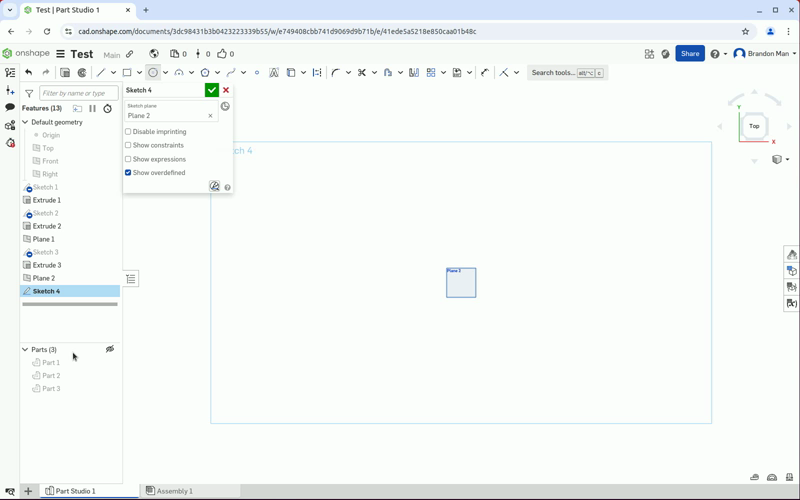
mouse_move(522, 282)
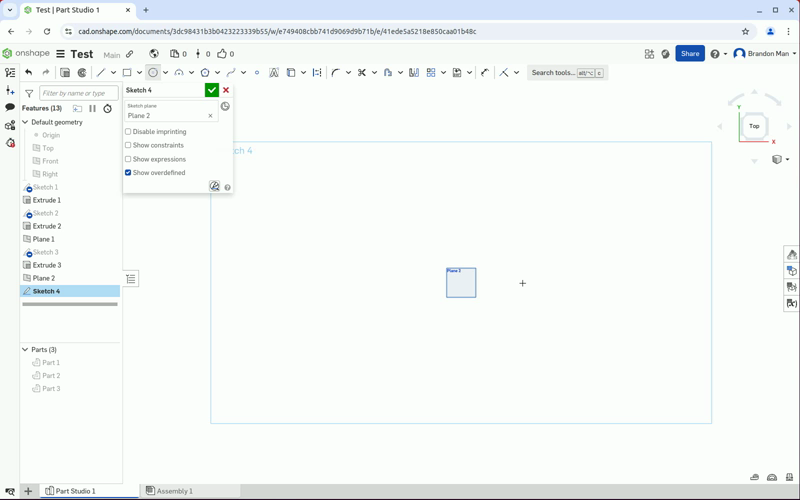
click(522, 282)
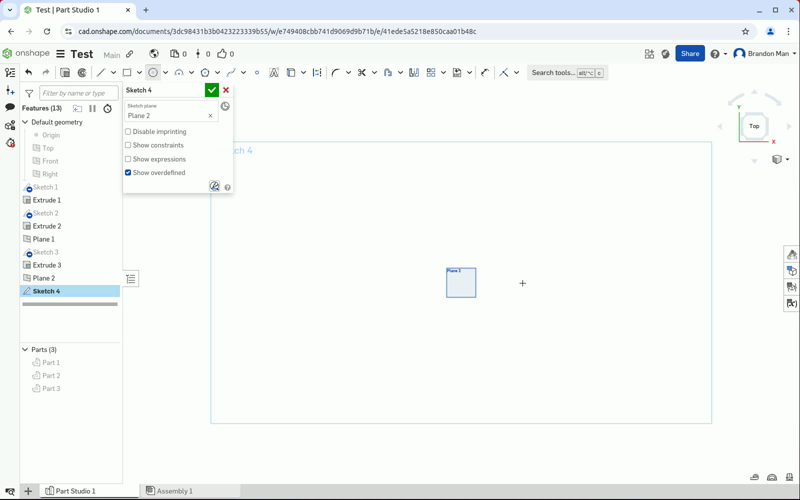
key_up(shift)
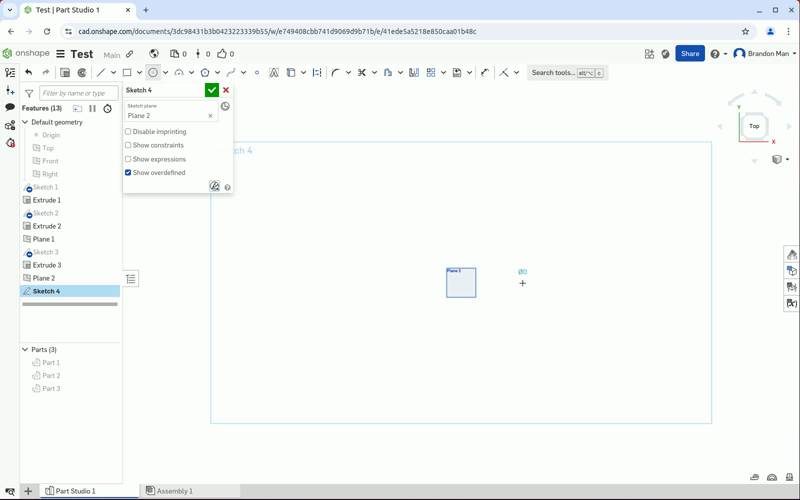
mouse_move(558, 282)
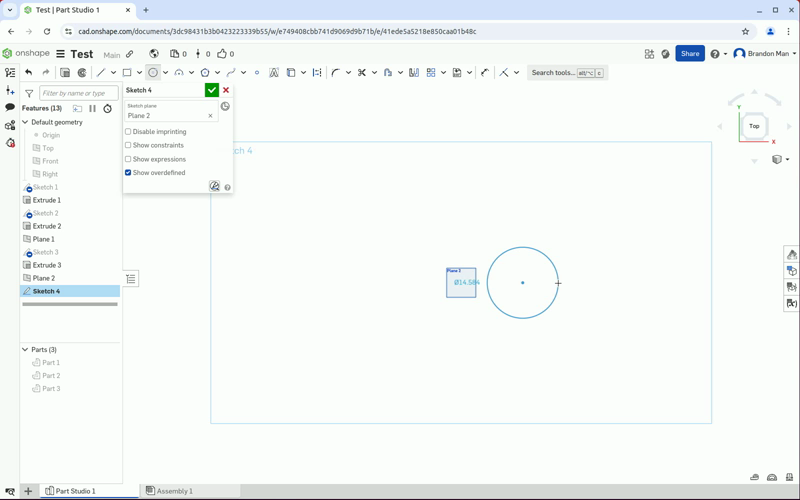
click(558, 282)
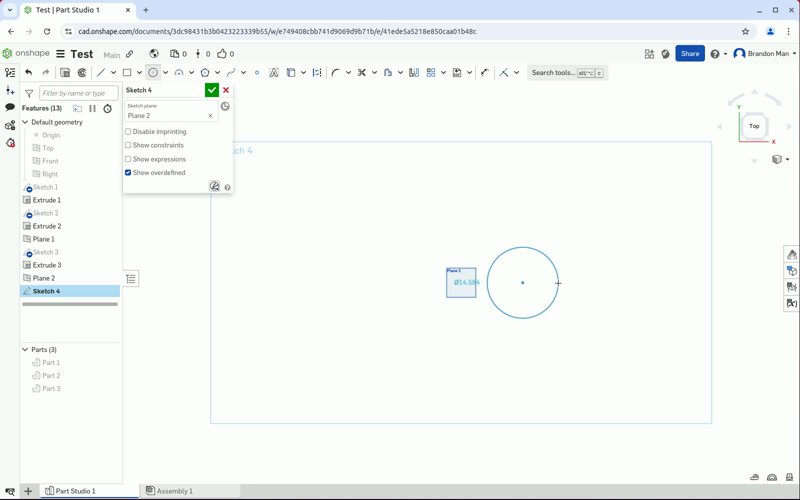
key(esc)
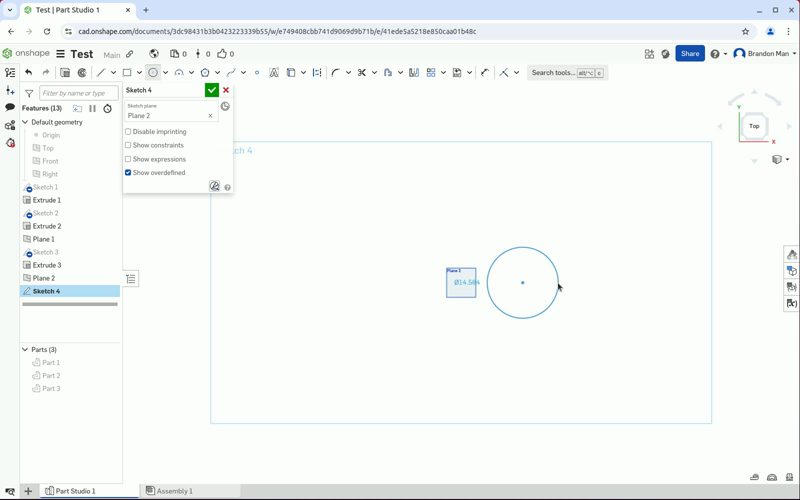
mouse_move(517, 263)
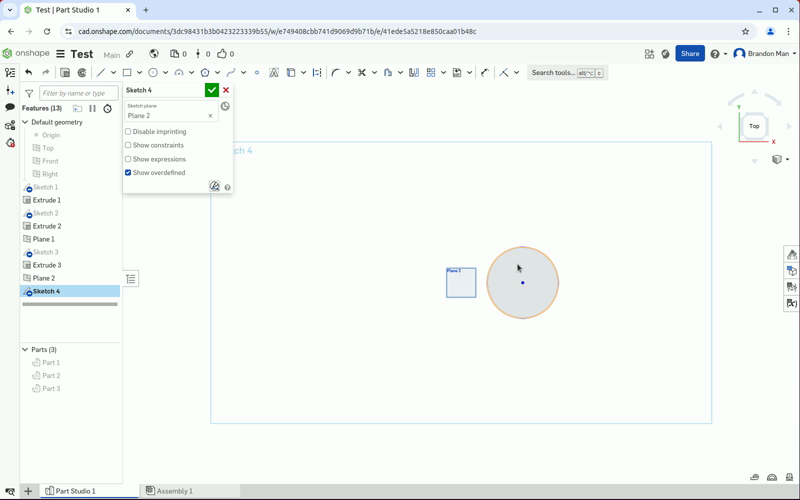
click(517, 263)
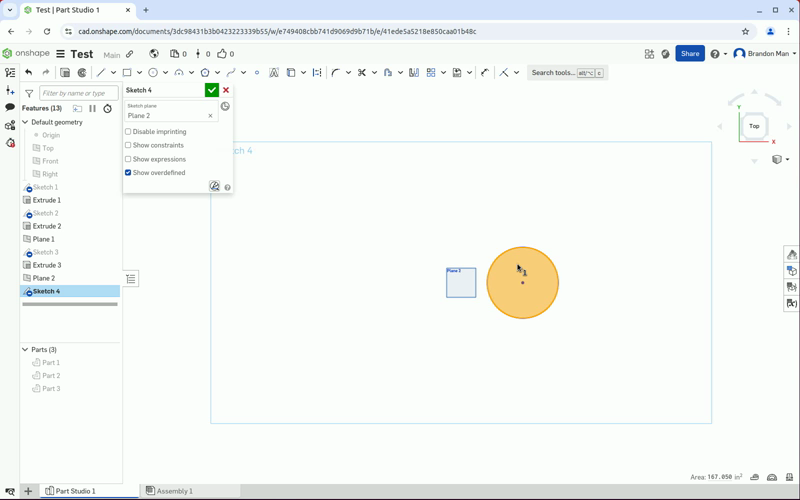
mouse_move(73, 352)
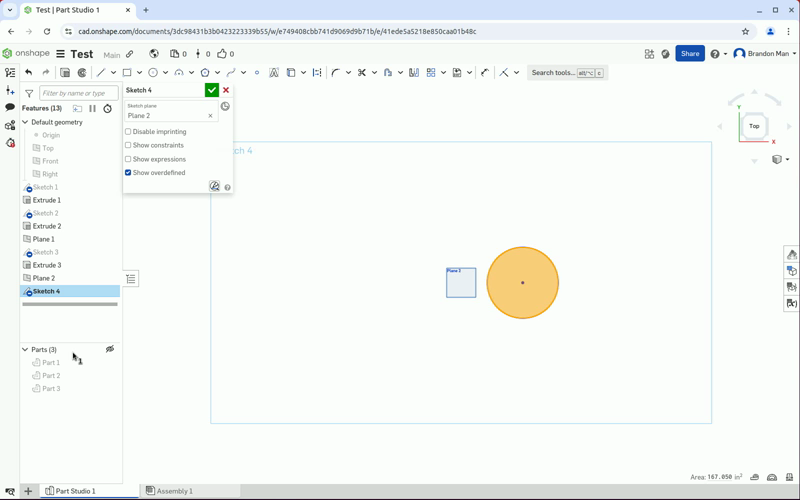
key(shift+y)
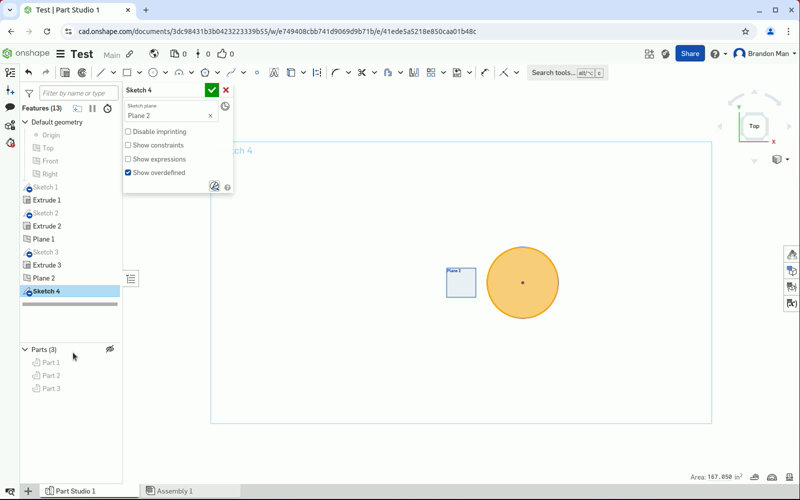
key(shift+e)
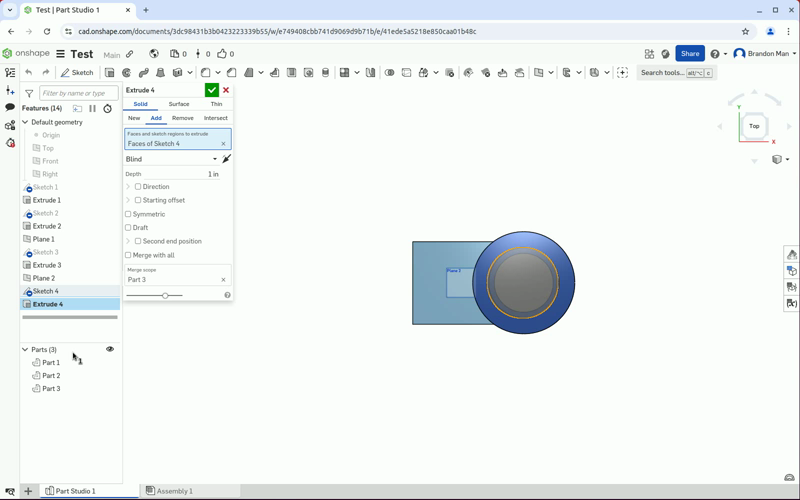
mouse_move(143, 106)
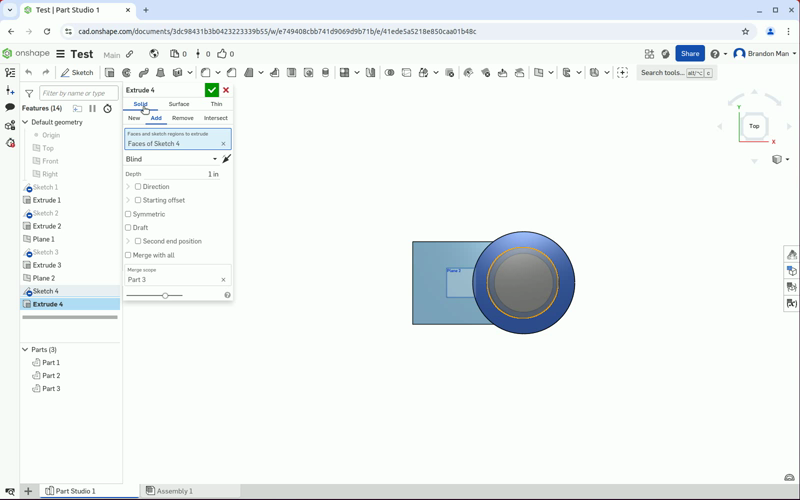
click(143, 106)
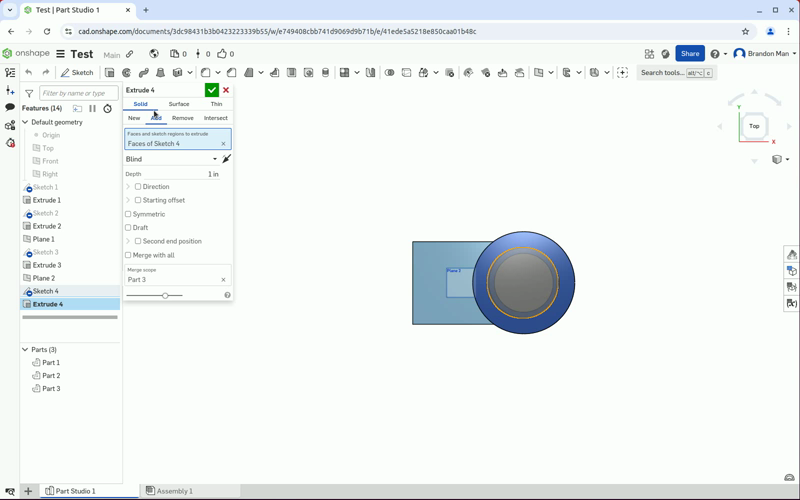
mouse_move(186, 120)
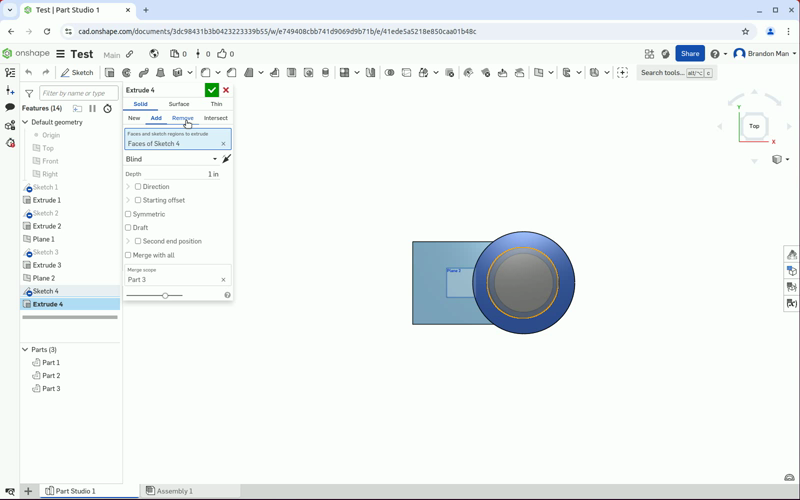
click(186, 120)
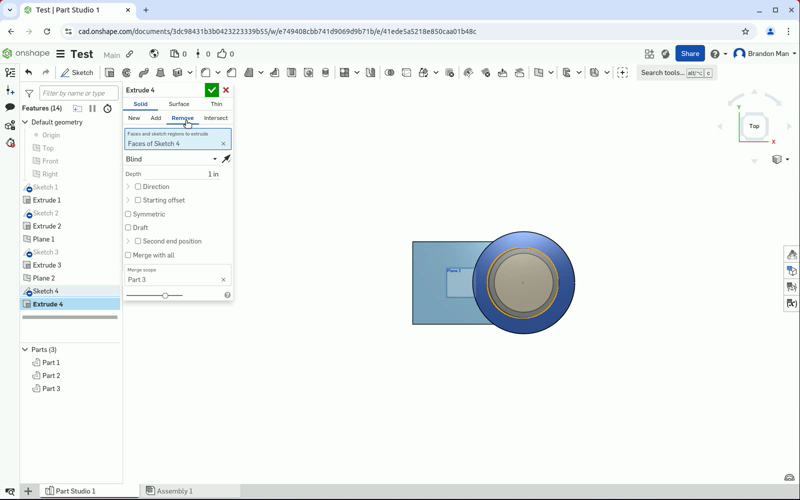
key(tab, 4)
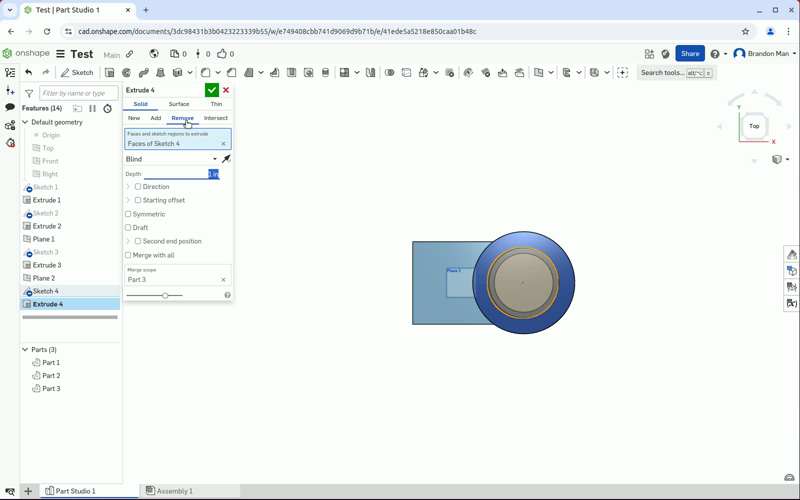
text(15.887)
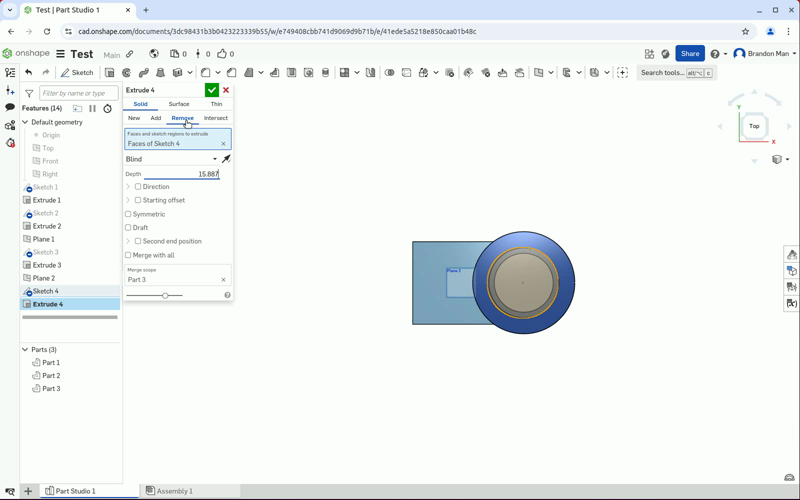
key(tab, 6)
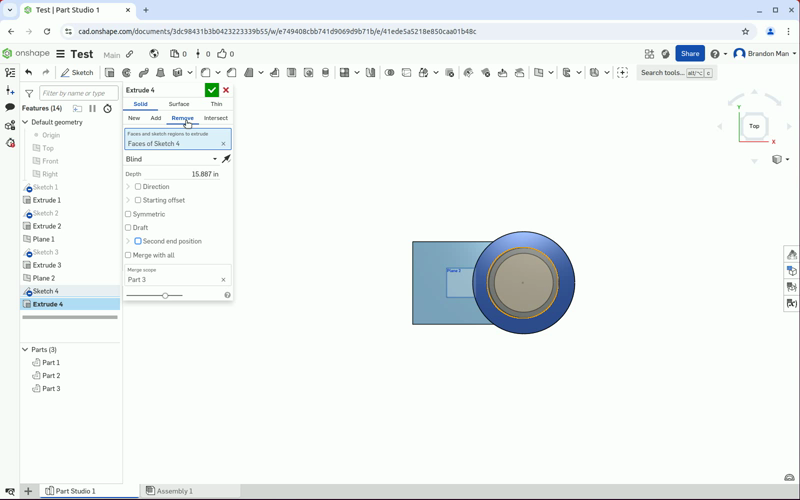
key(space)
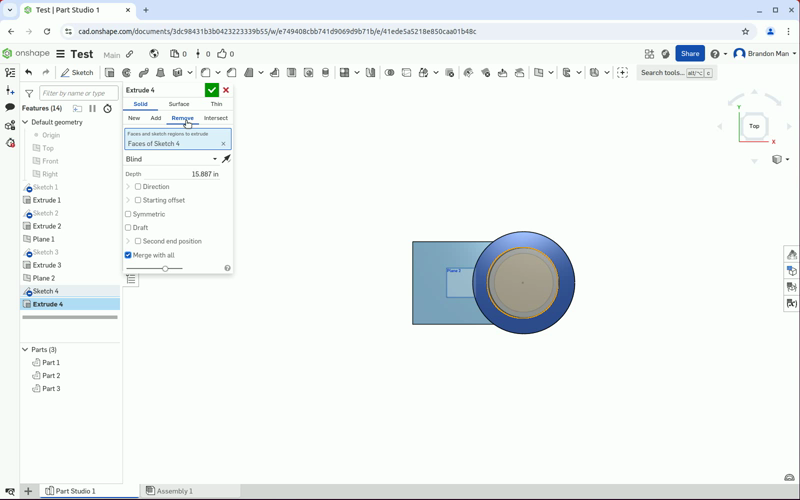
key(enter)
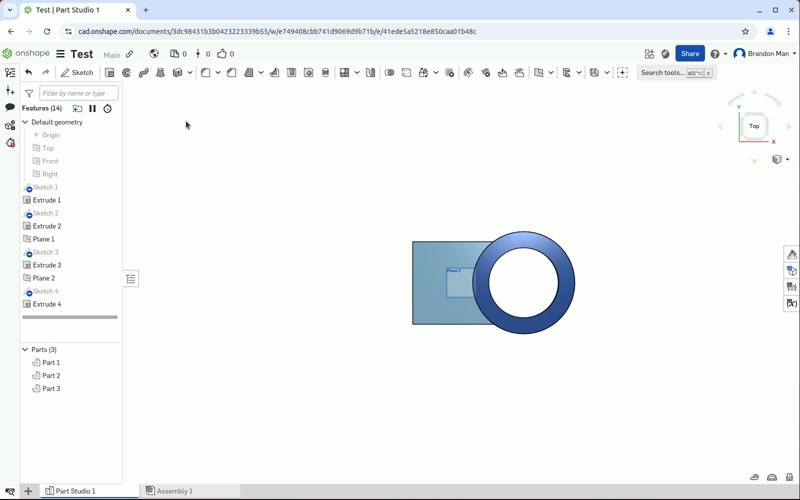
key(shift+h)
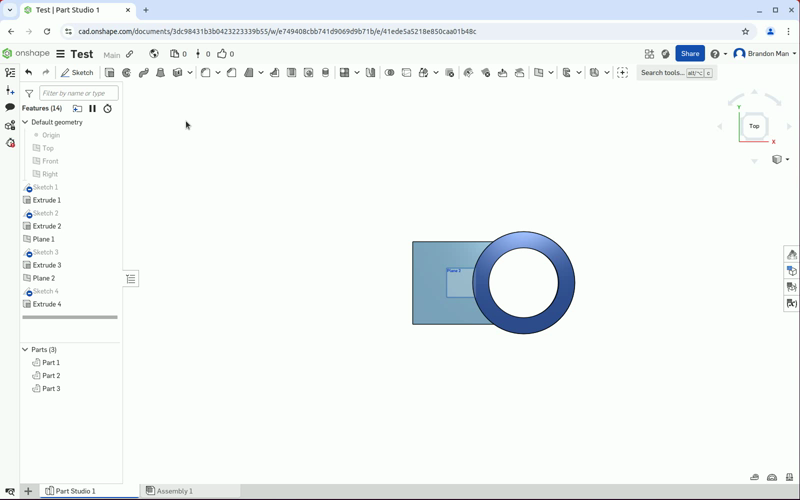
key(shift+h)
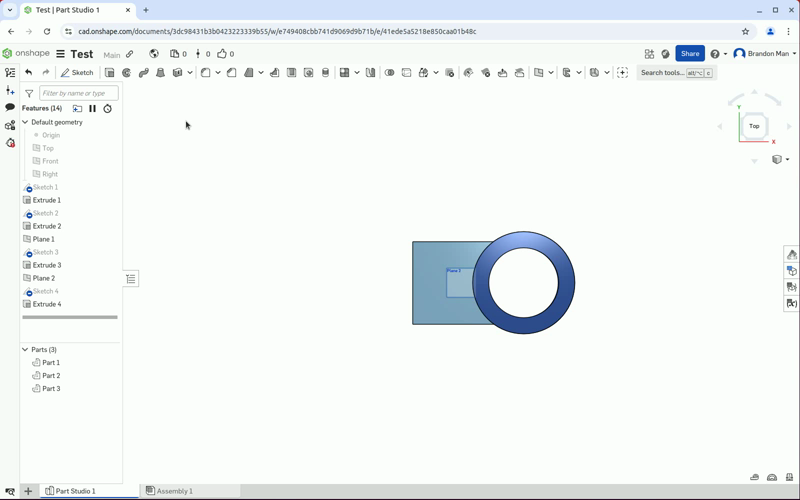
mouse_move(73, 189)
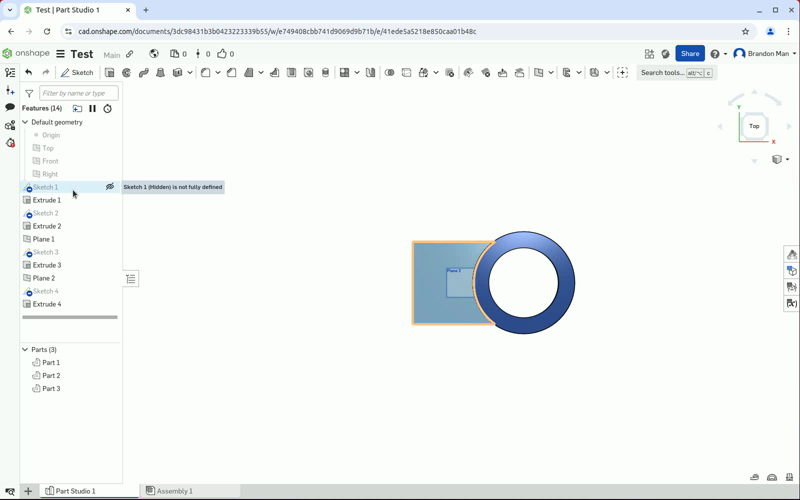
click(73, 189)
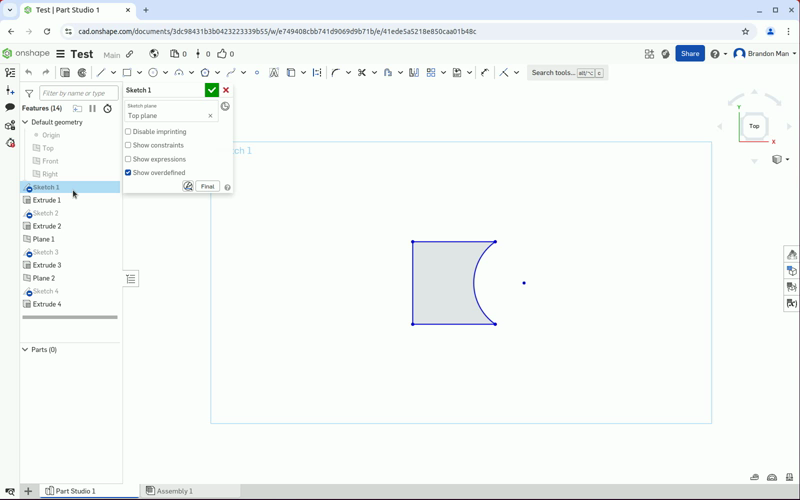
mouse_move(229, 92)
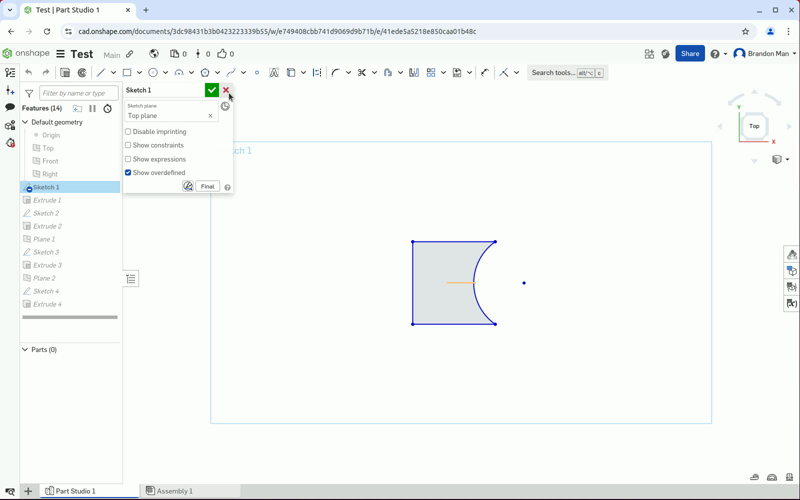
click(229, 92)
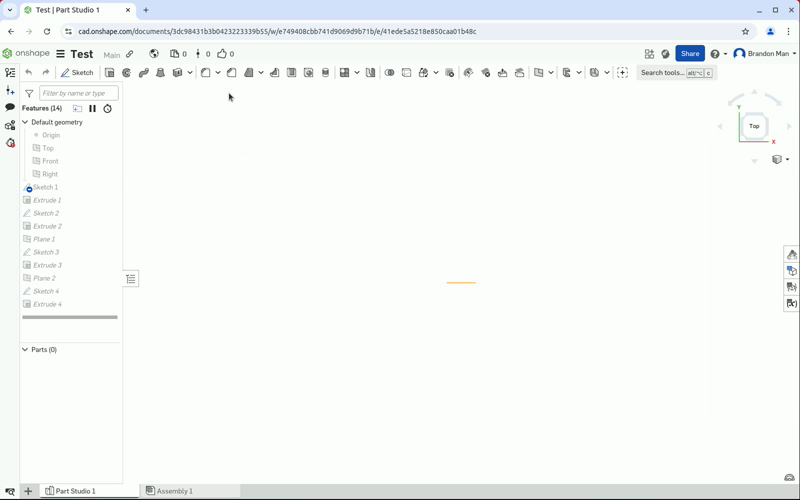
key(shift+s)
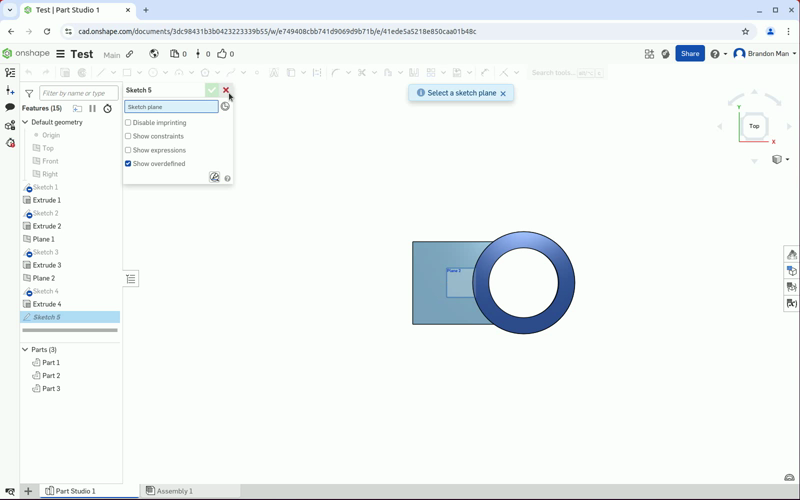
mouse_move(73, 241)
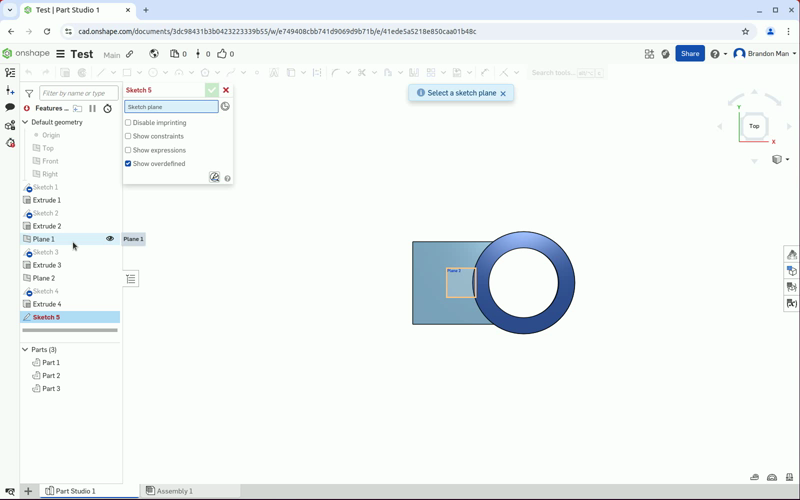
click(73, 241)
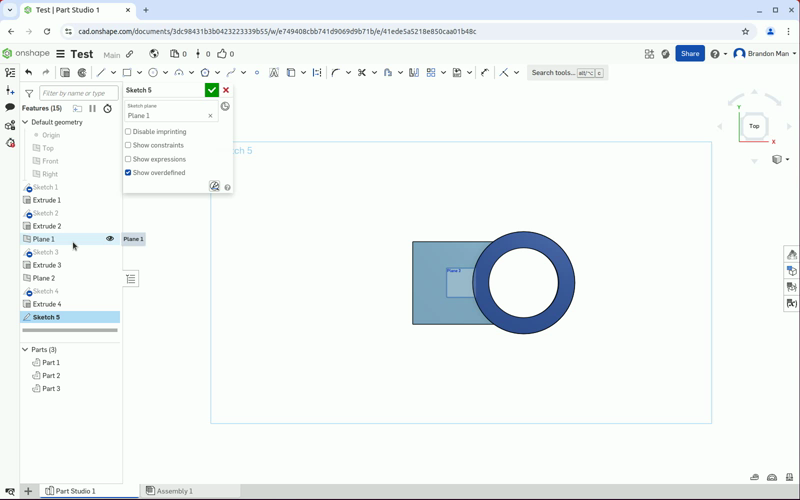
mouse_move(73, 352)
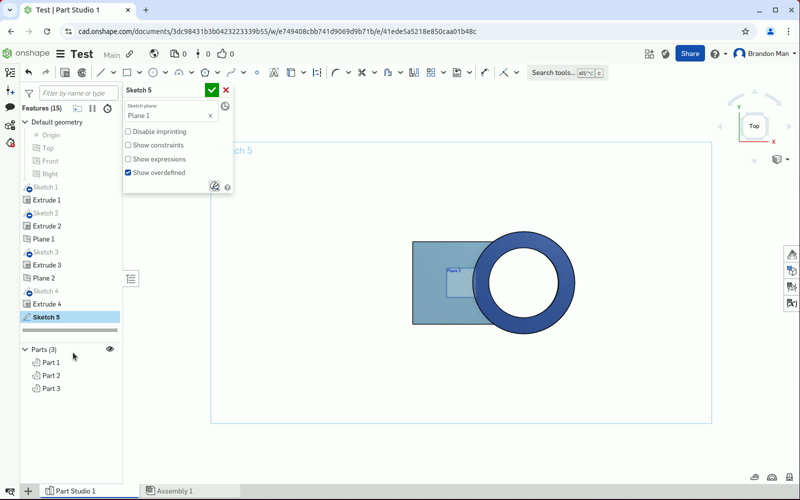
key(y)
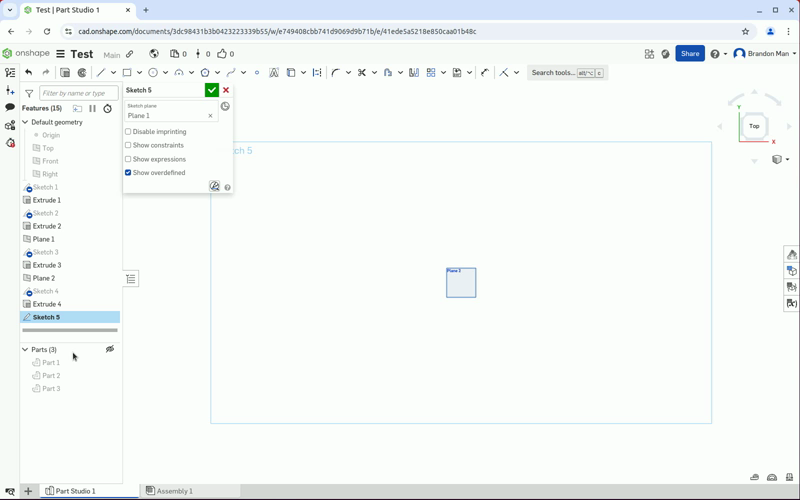
key(l)
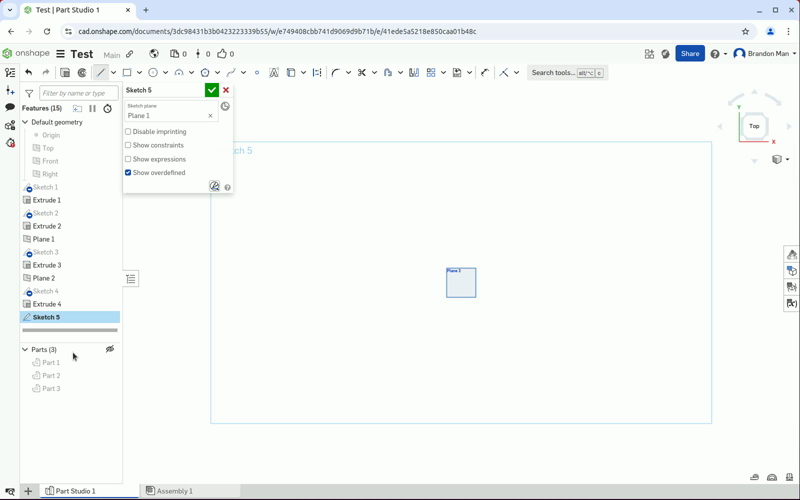
key_down(shift)
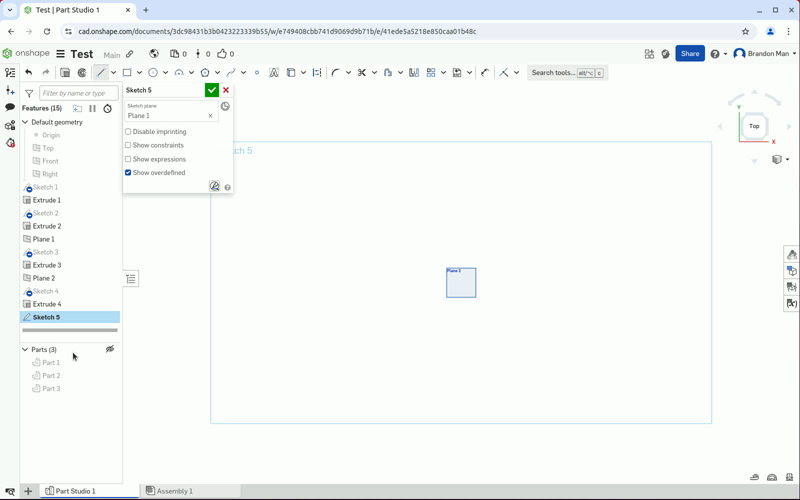
mouse_move(473, 293)
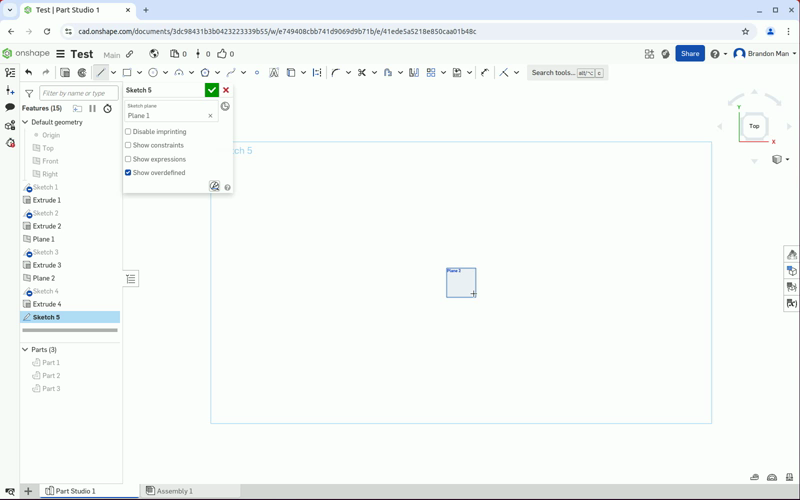
click(473, 293)
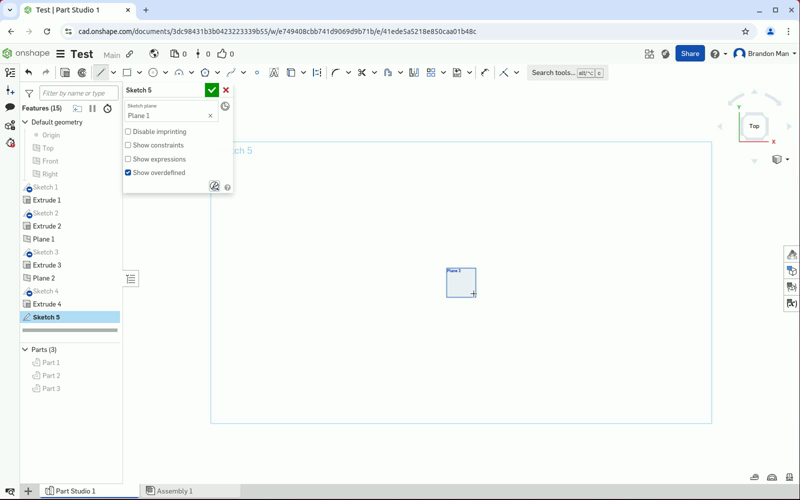
key_up(shift)
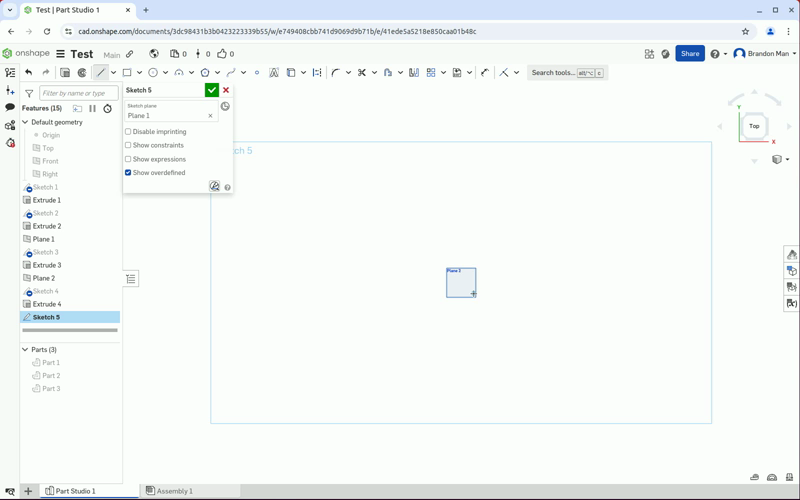
key_down(shift)
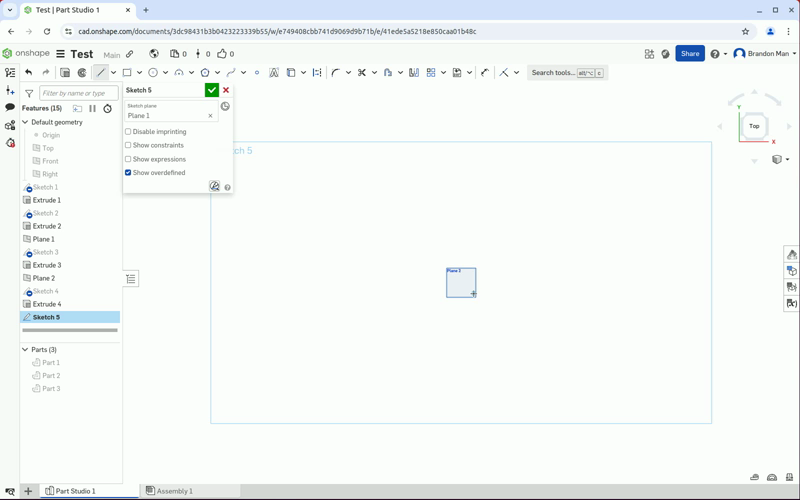
mouse_move(503, 293)
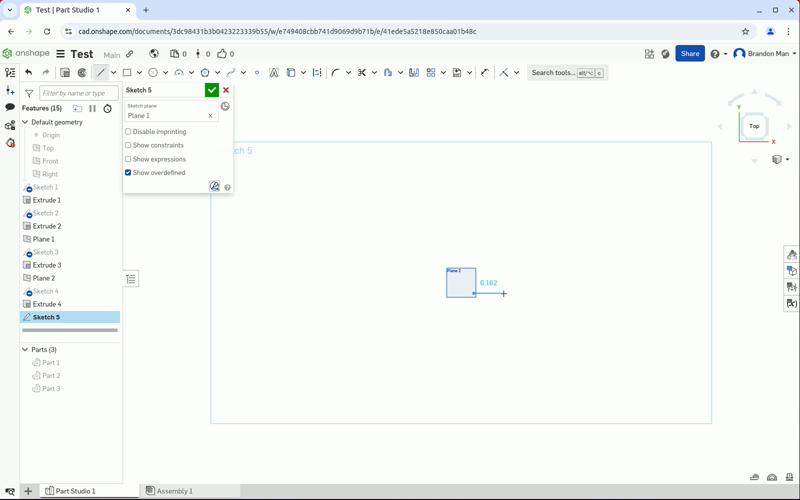
mouse_move(477, 293)
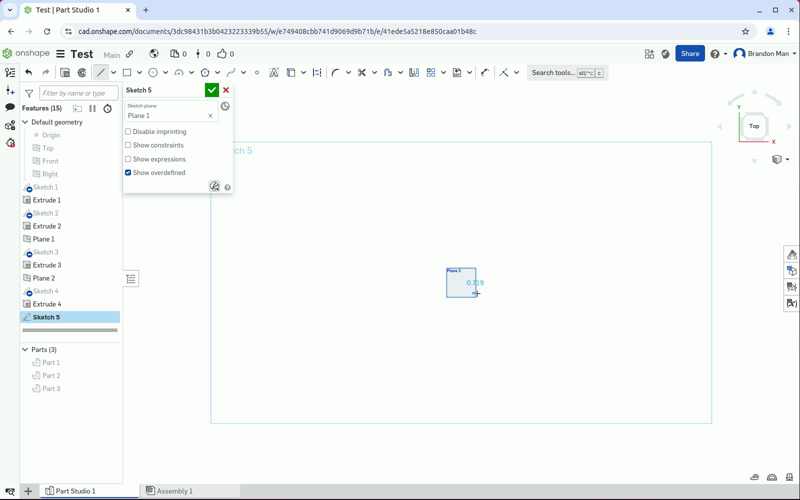
scroll(6)
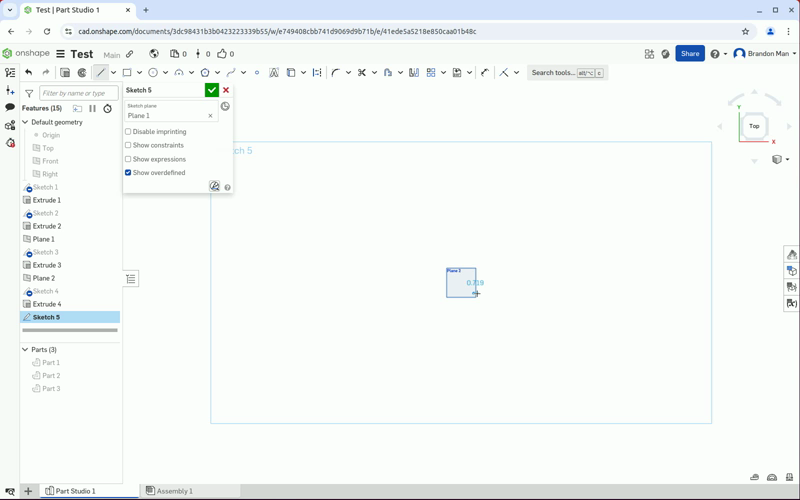
scroll(6)
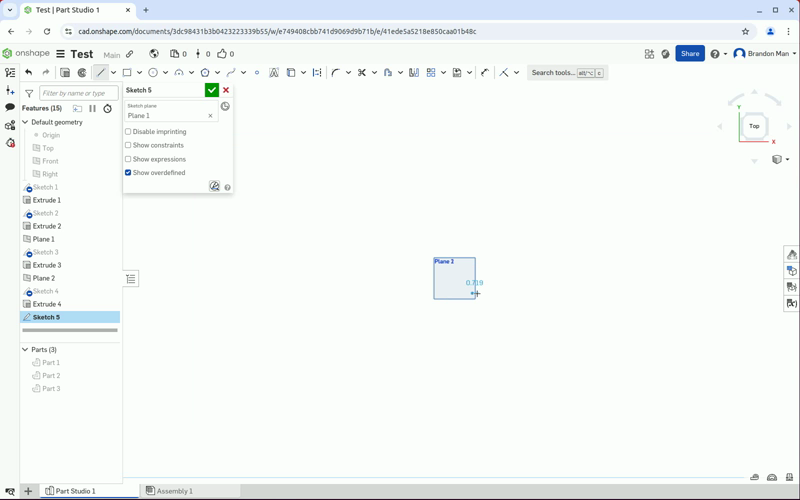
scroll(6)
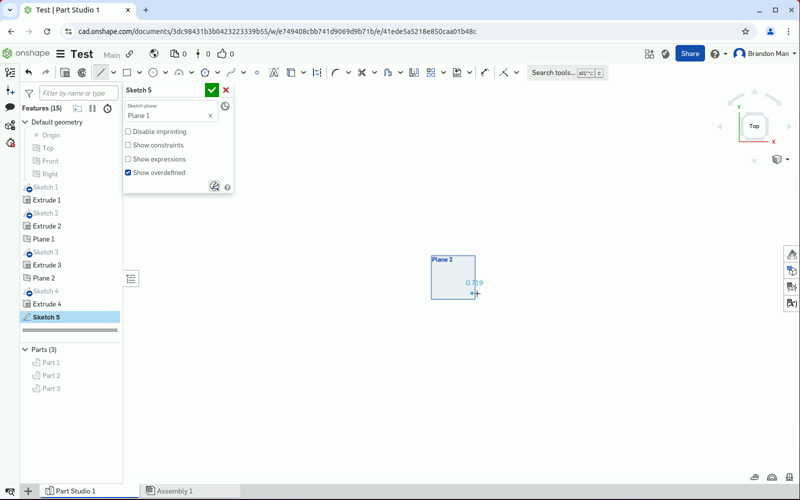
scroll(6)
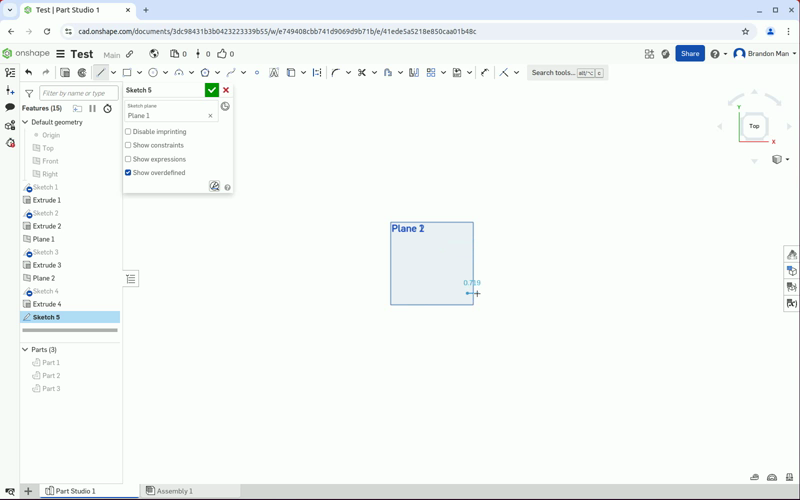
scroll(6)
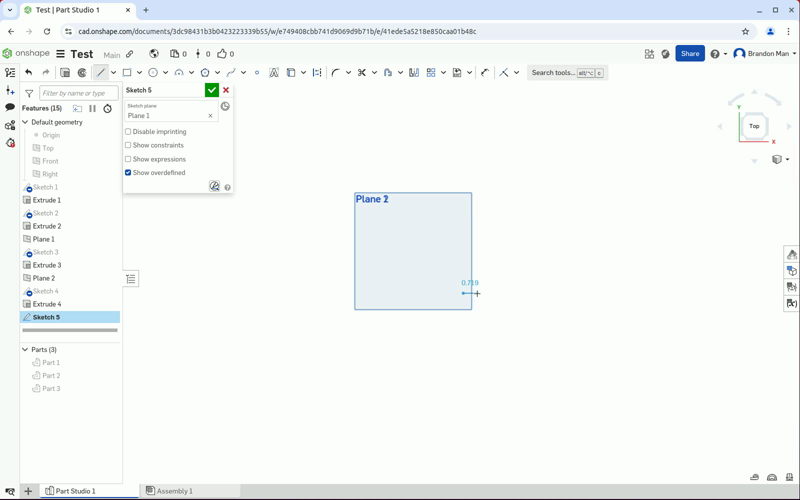
scroll(6)
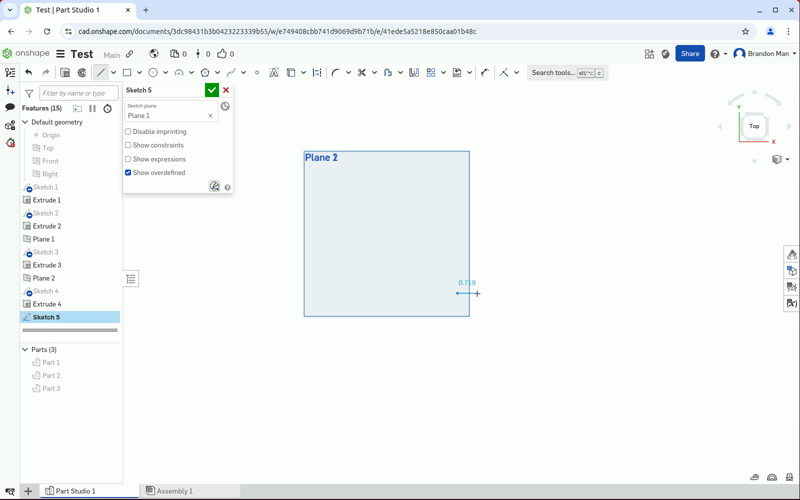
scroll(6)
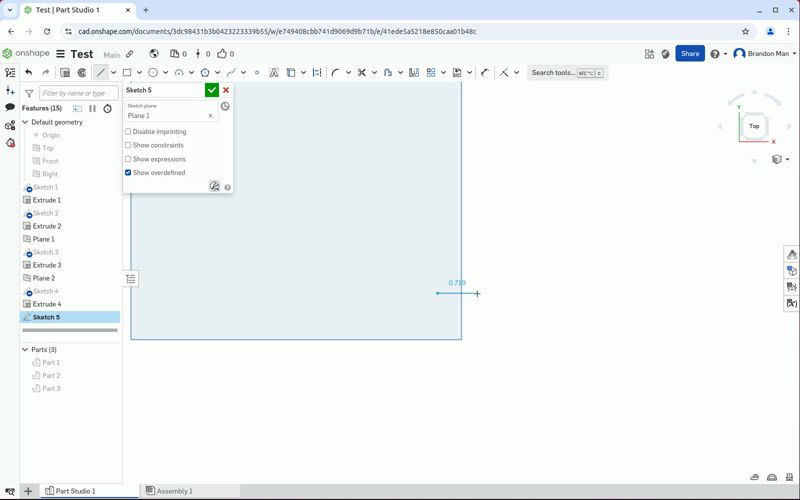
click(477, 293)
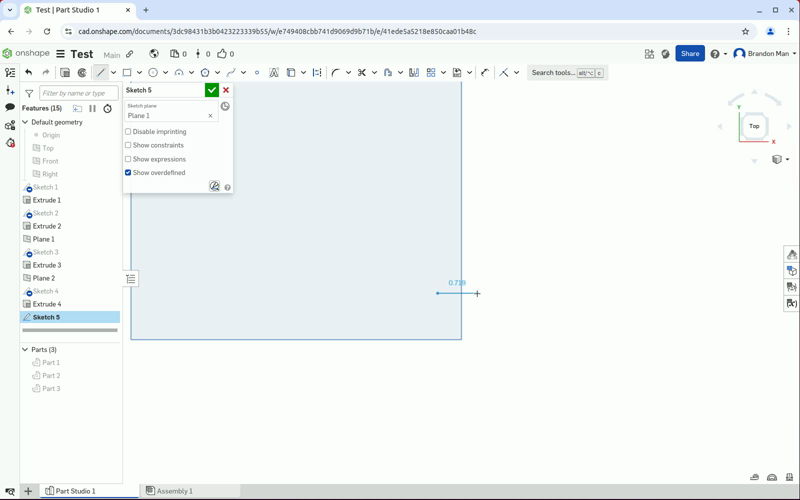
scroll(-6)
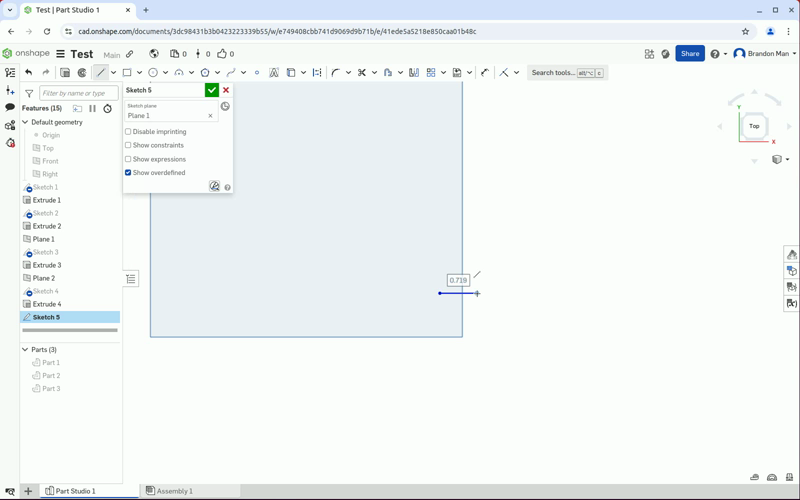
scroll(-6)
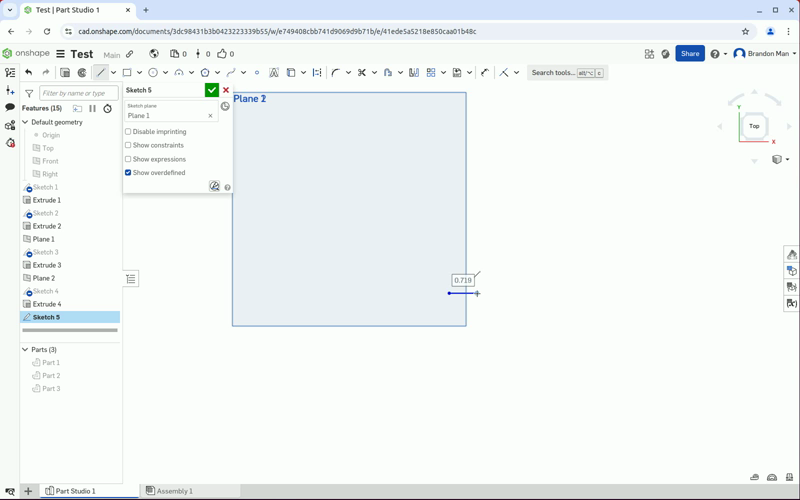
scroll(-6)
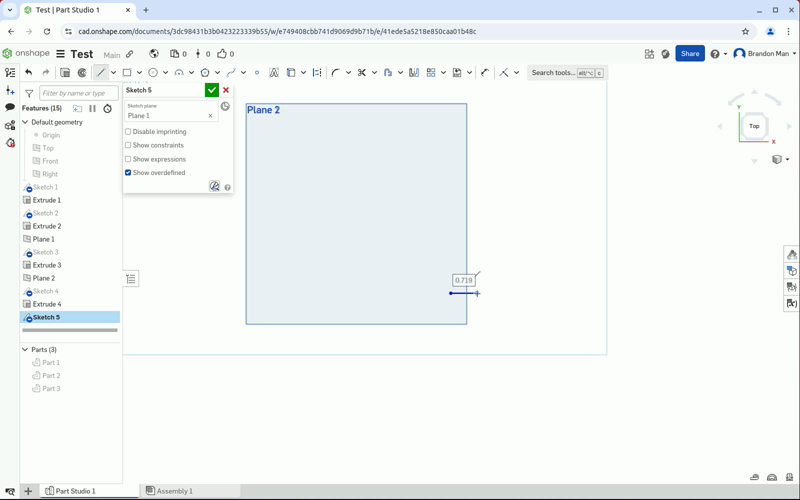
scroll(-6)
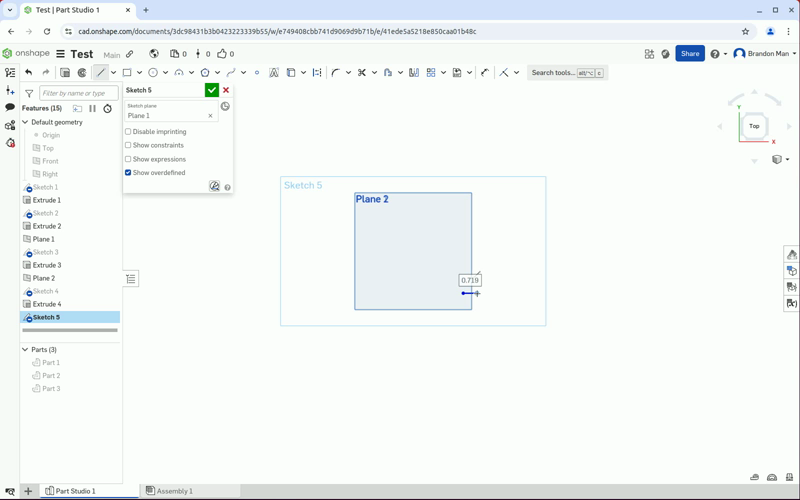
scroll(-6)
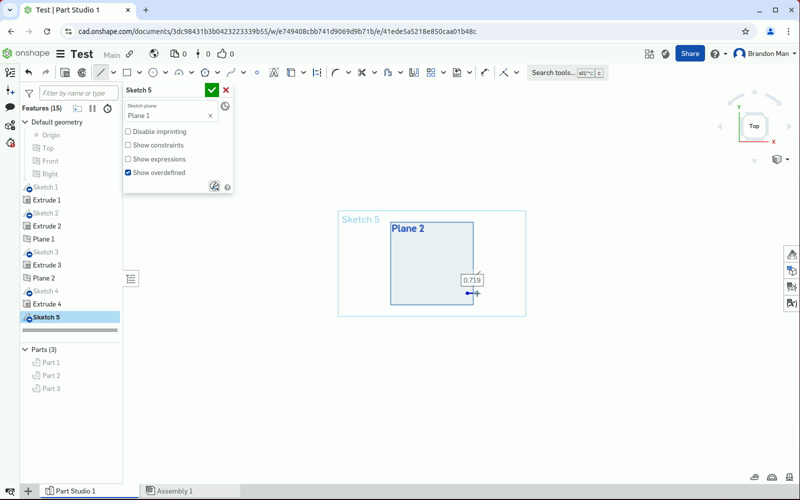
scroll(-6)
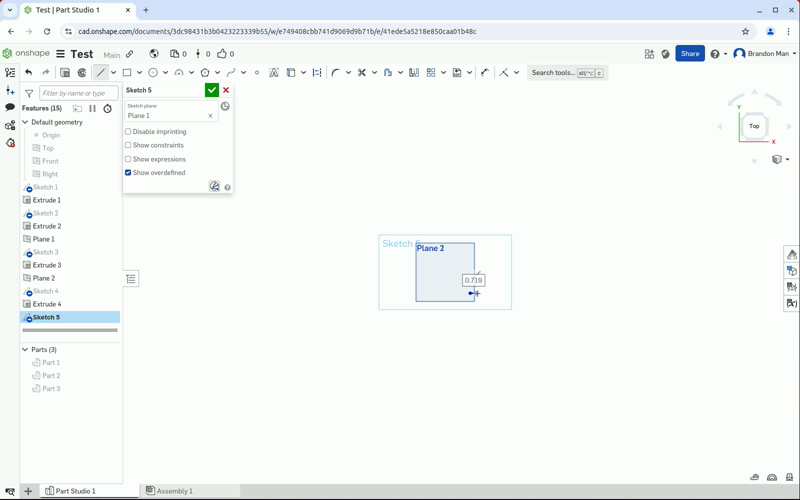
scroll(-6)
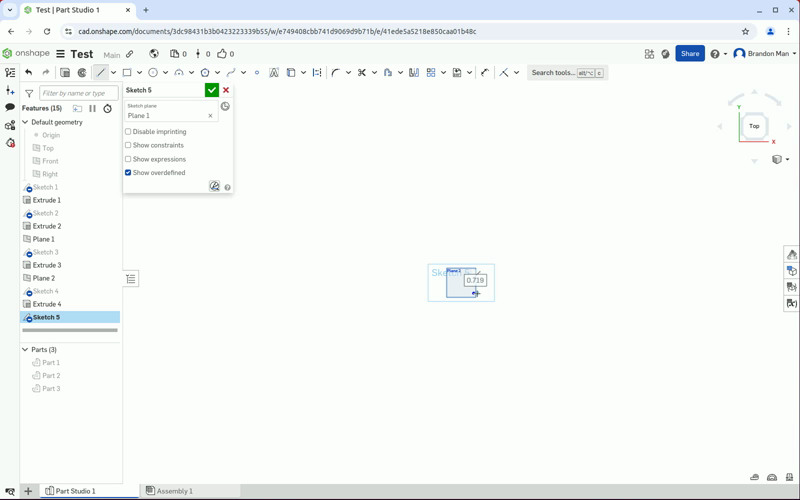
key_up(shift)
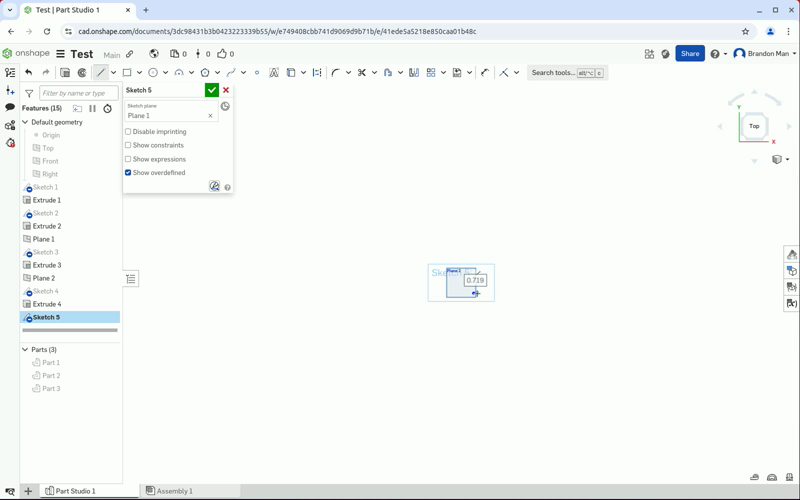
key_down(shift)
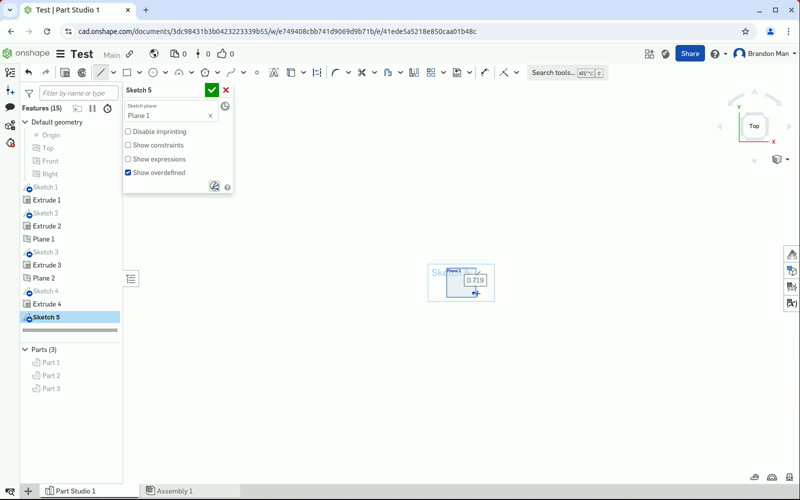
mouse_move(507, 293)
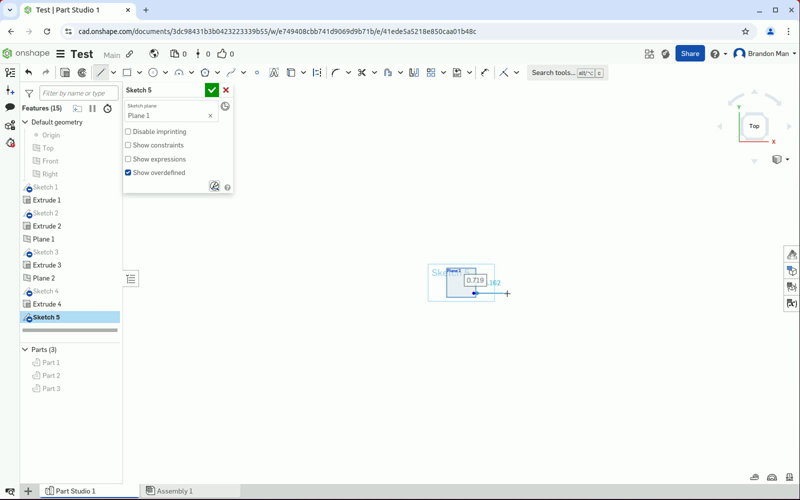
mouse_move(477, 272)
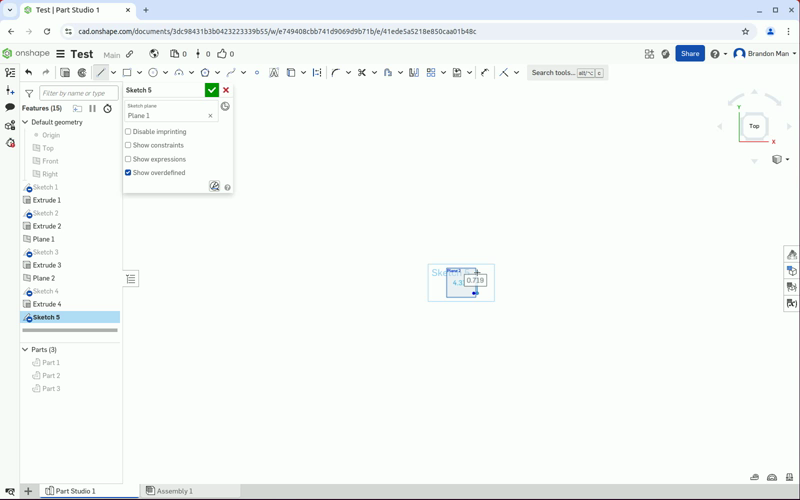
click(477, 272)
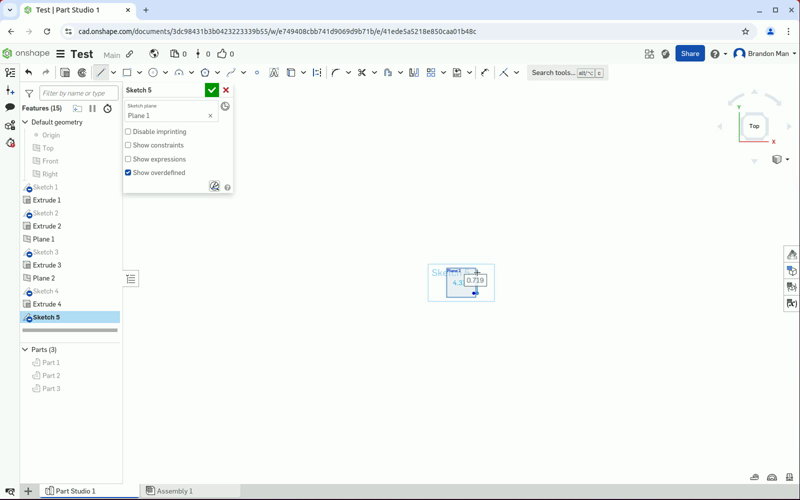
key_up(shift)
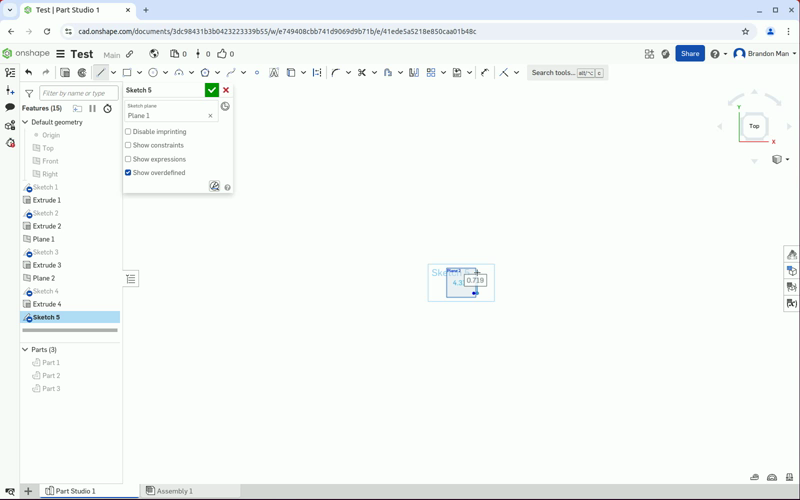
key_down(shift)
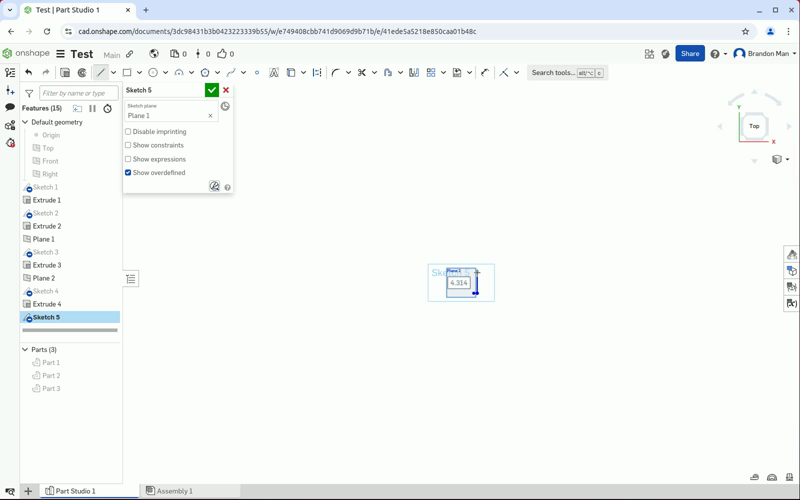
mouse_move(507, 272)
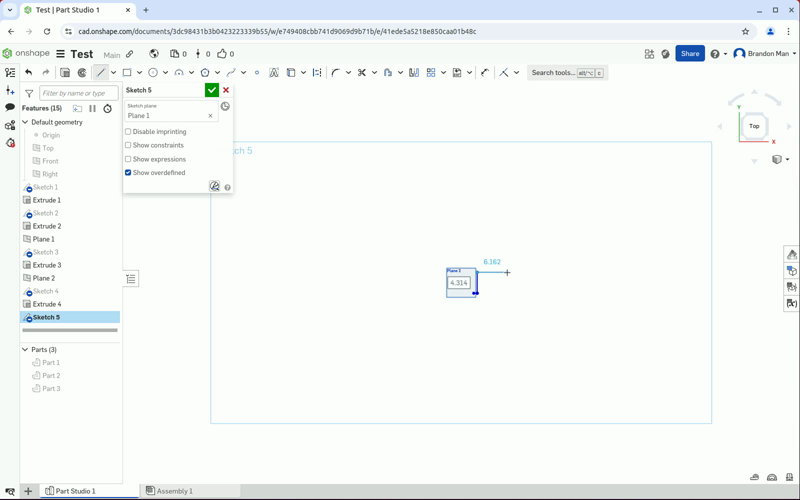
mouse_move(473, 272)
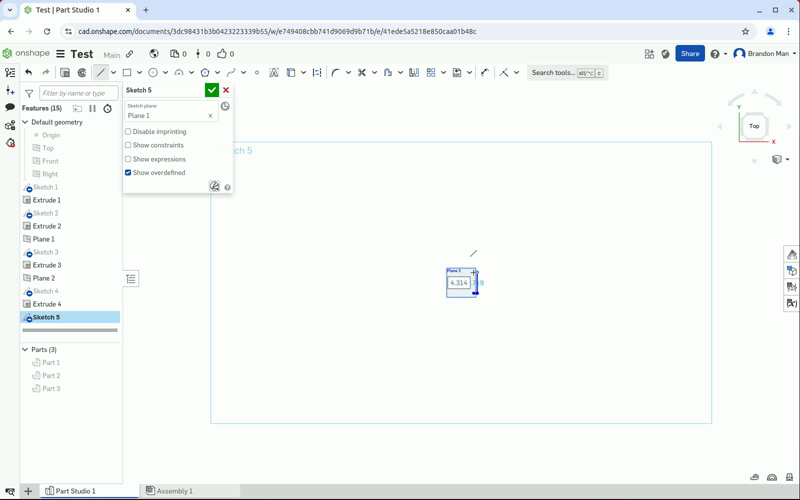
scroll(6)
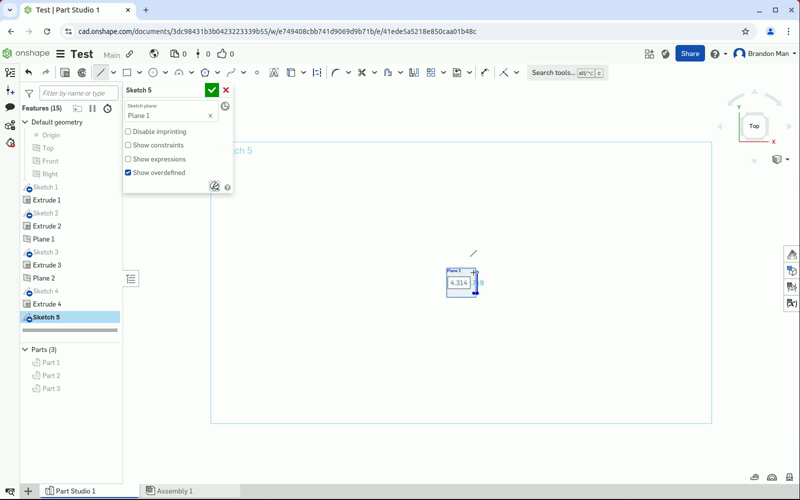
scroll(6)
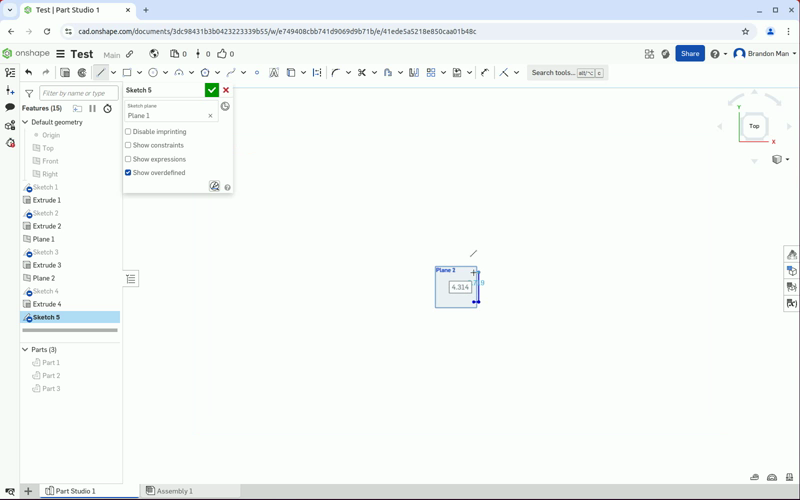
scroll(6)
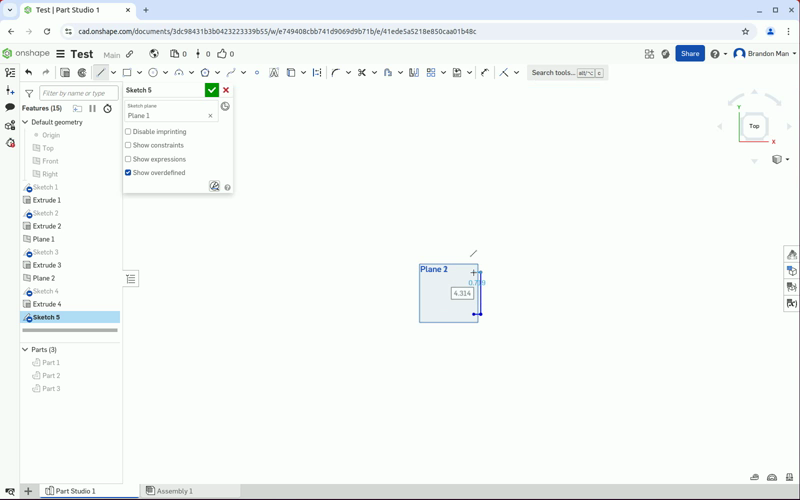
scroll(6)
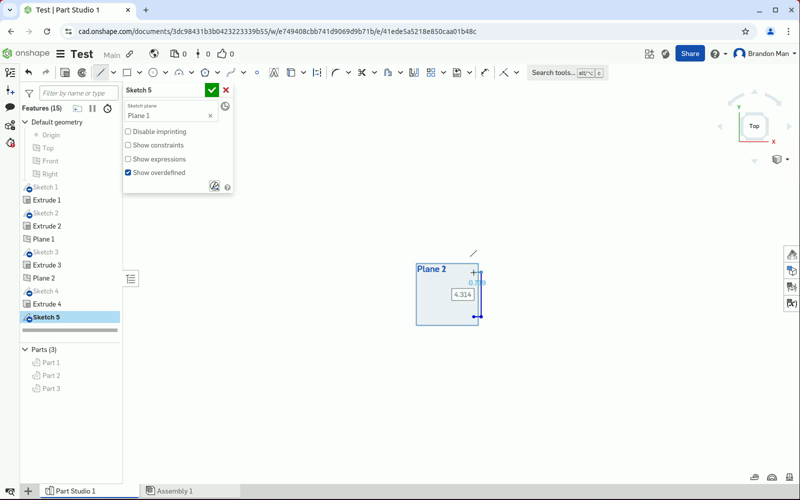
scroll(6)
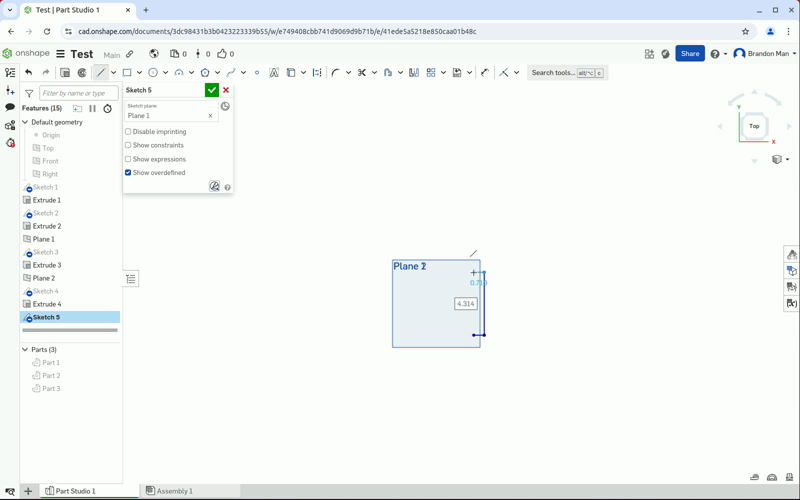
scroll(6)
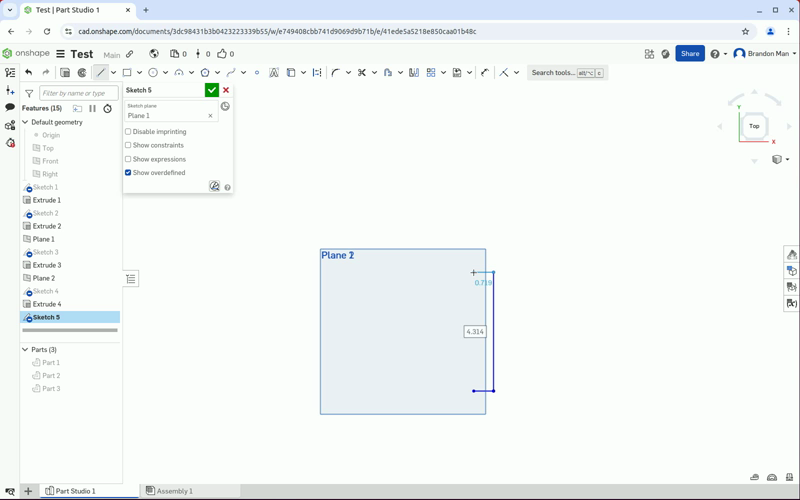
scroll(6)
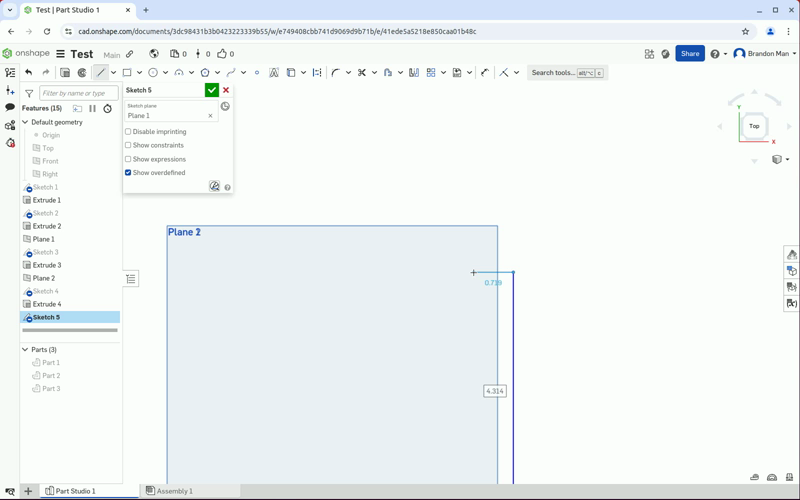
click(473, 272)
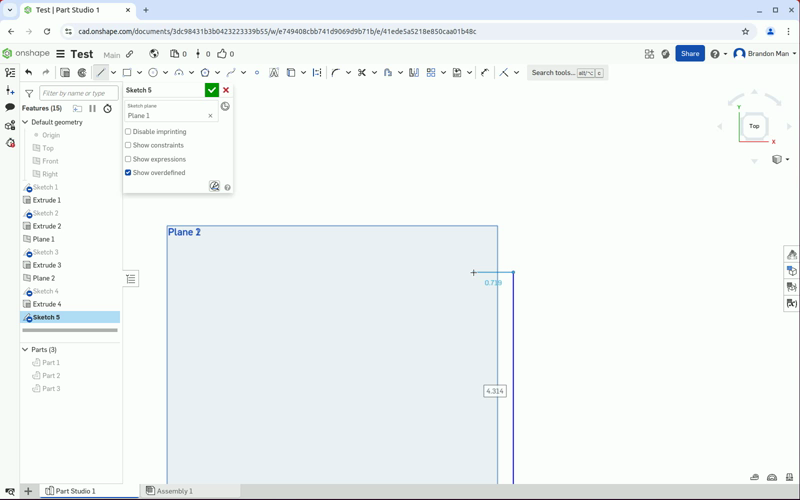
scroll(-6)
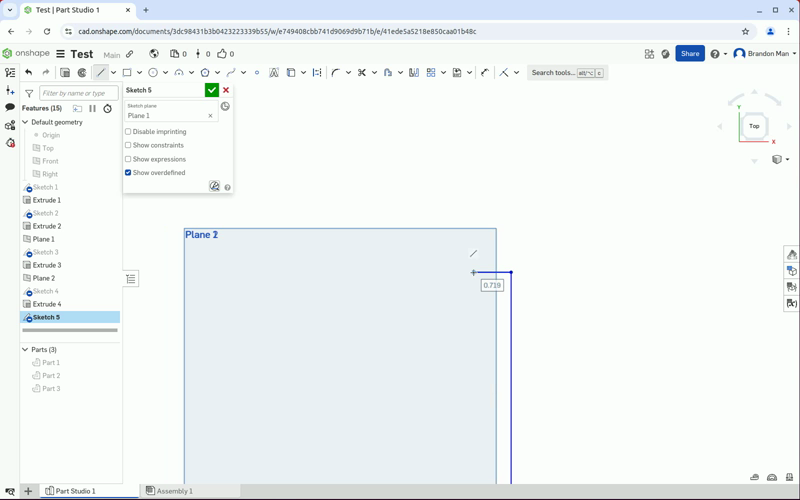
scroll(-6)
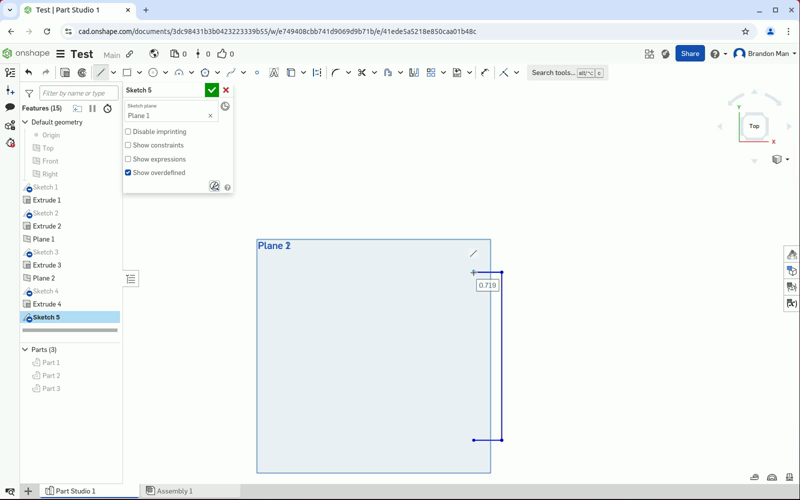
scroll(-6)
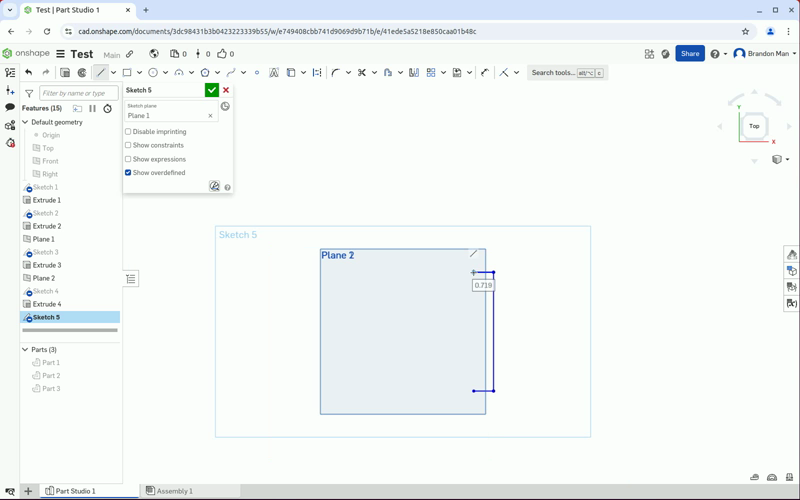
scroll(-6)
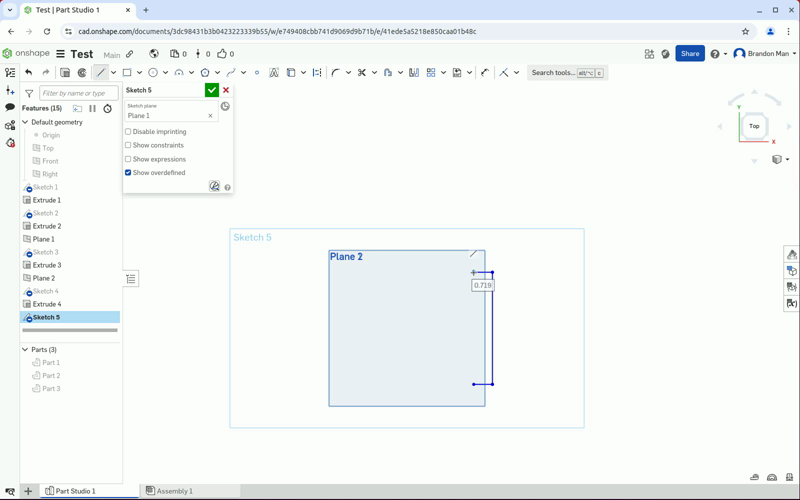
scroll(-6)
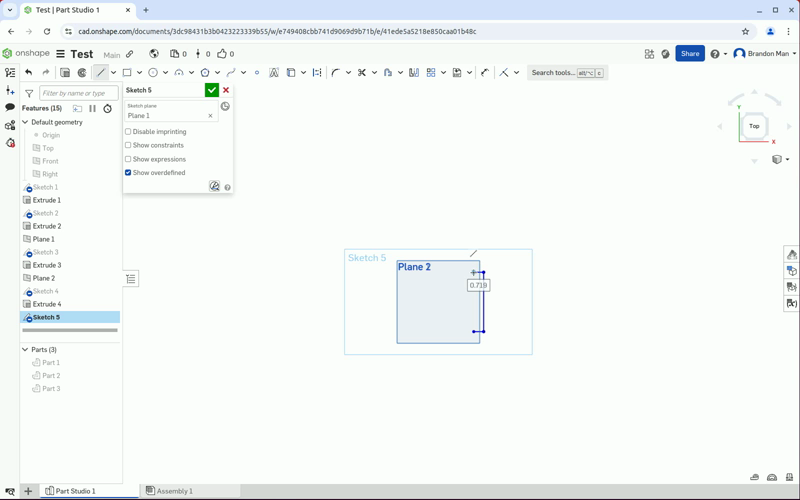
scroll(-6)
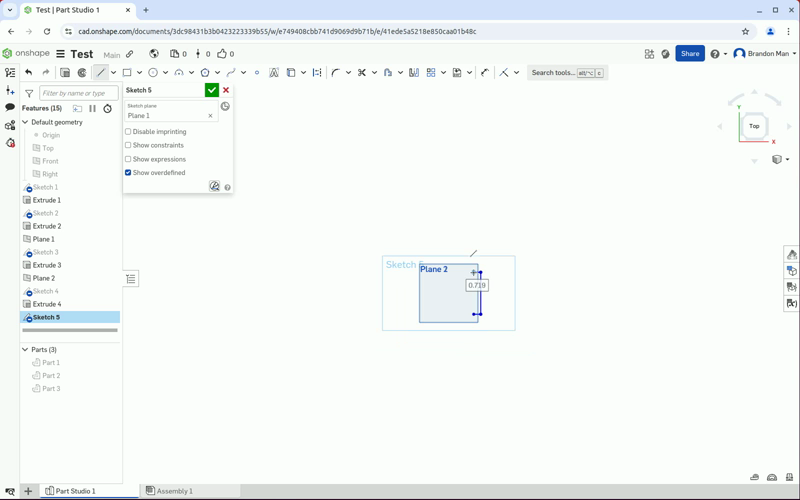
scroll(-6)
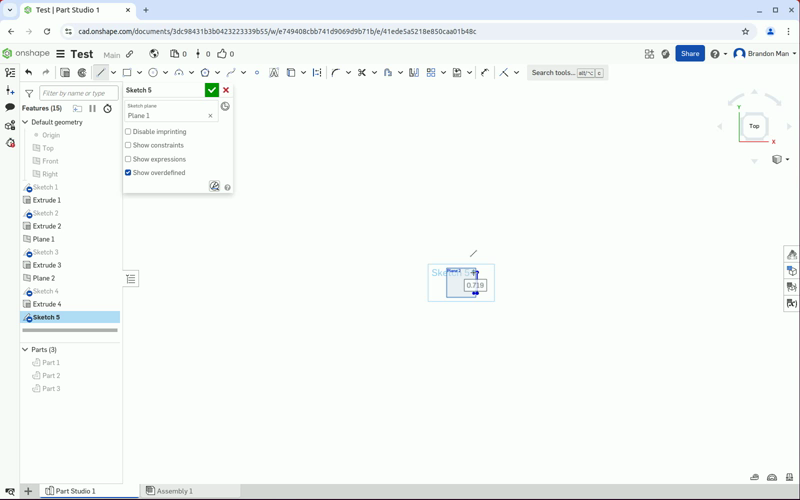
key_up(shift)
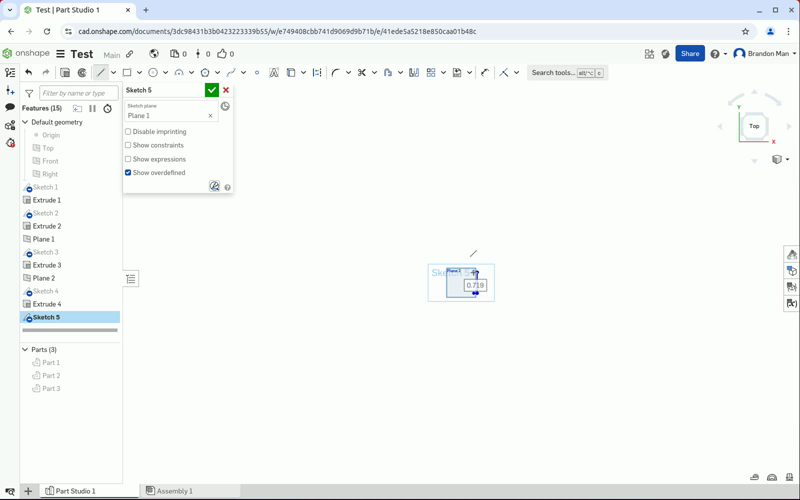
key(esc)
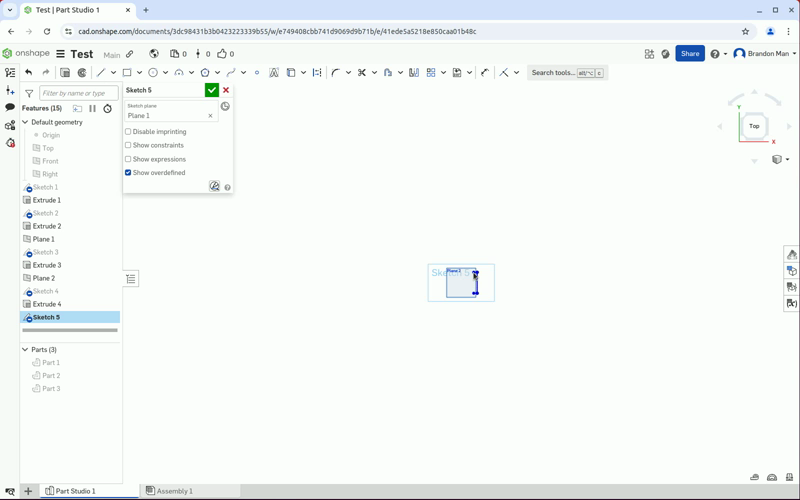
key(a)
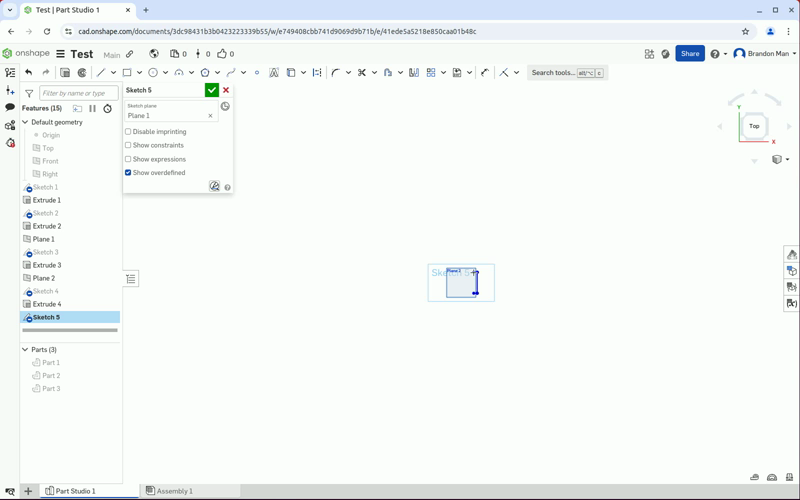
mouse_move(473, 272)
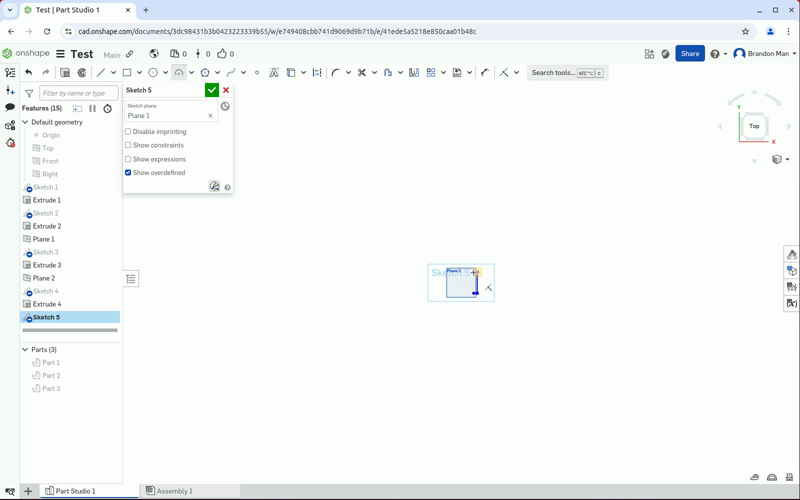
scroll(6)
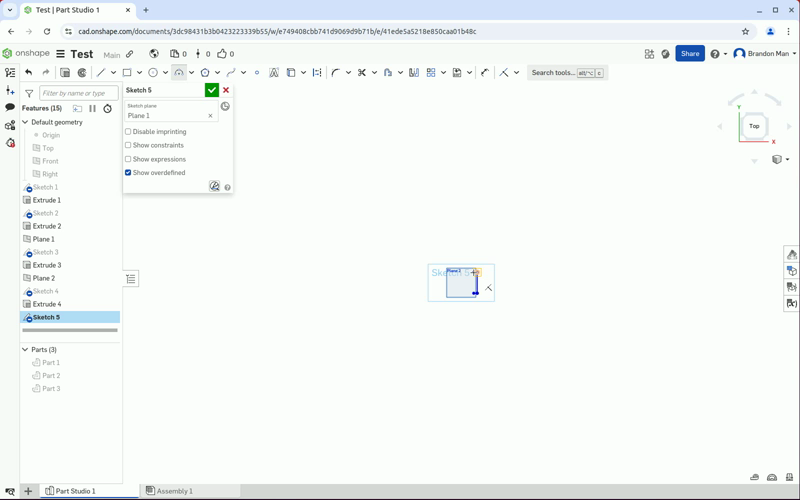
scroll(6)
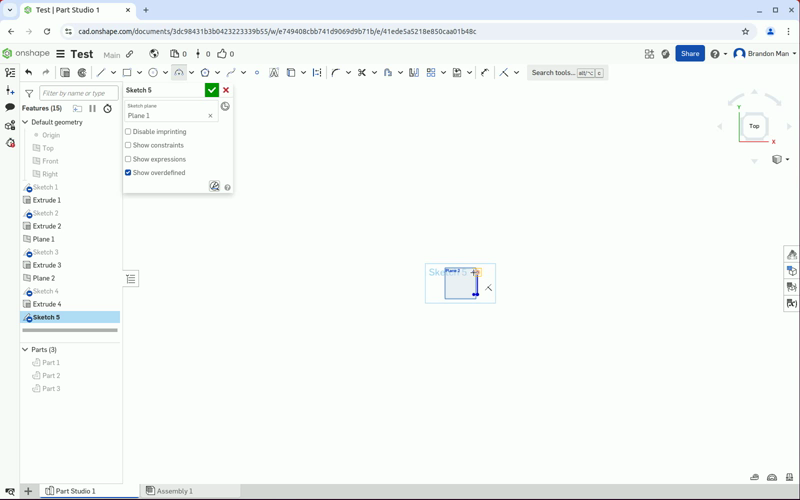
scroll(6)
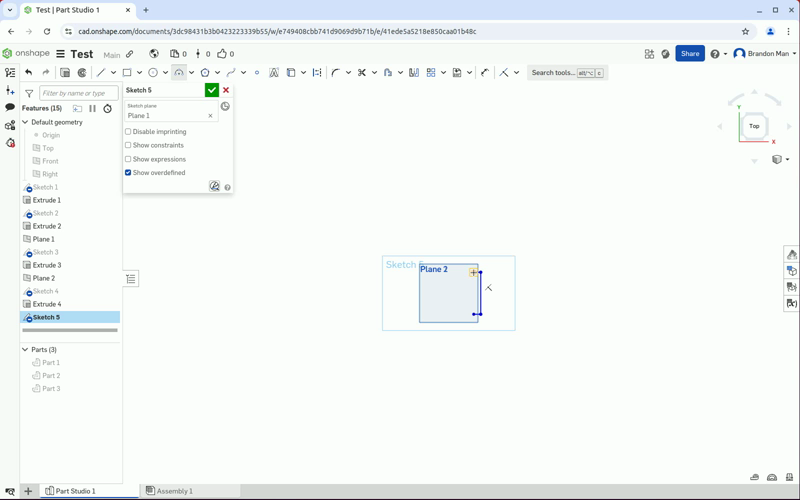
scroll(6)
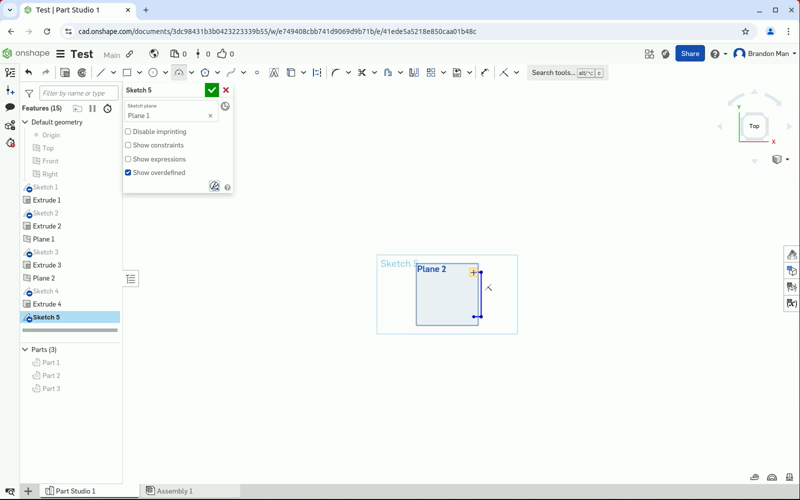
scroll(6)
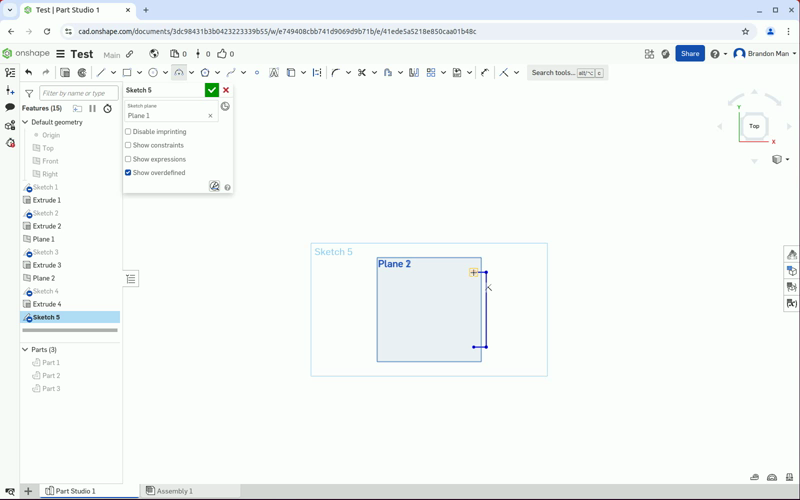
scroll(6)
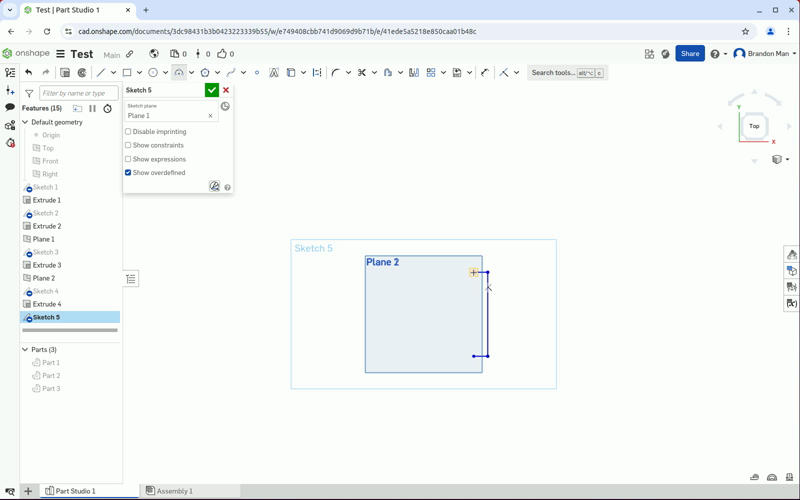
scroll(6)
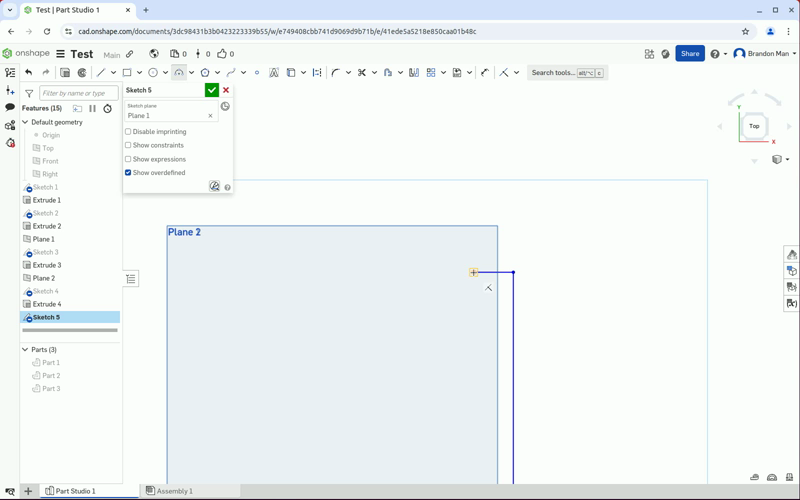
click(473, 272)
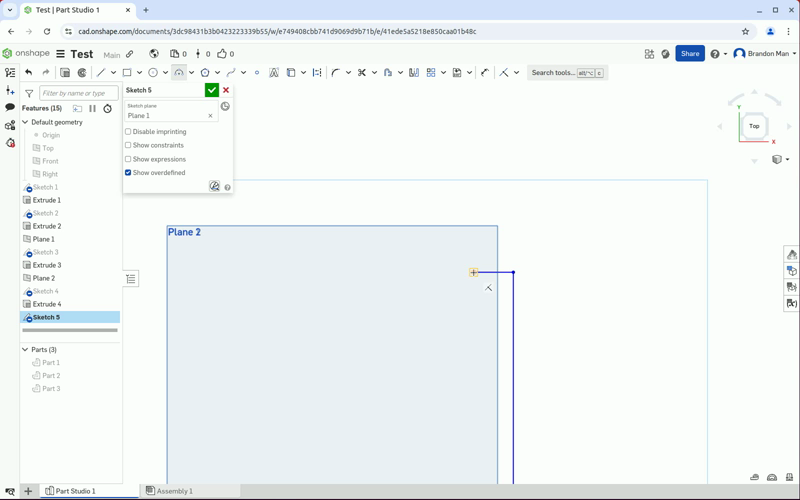
scroll(-6)
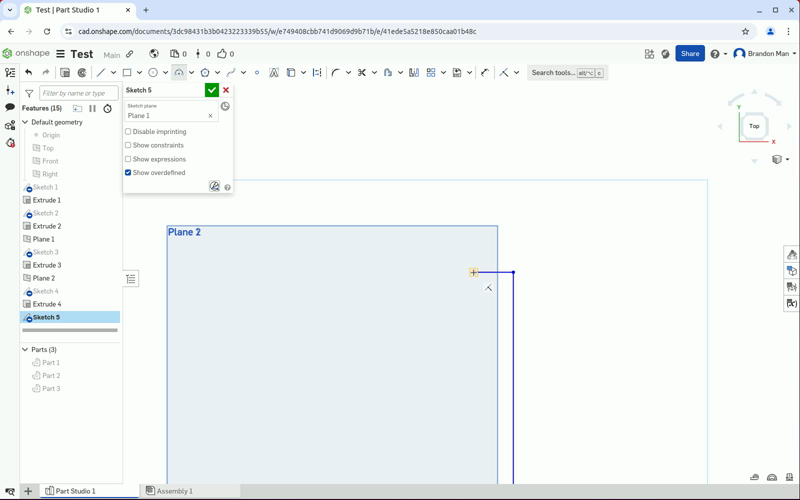
scroll(-6)
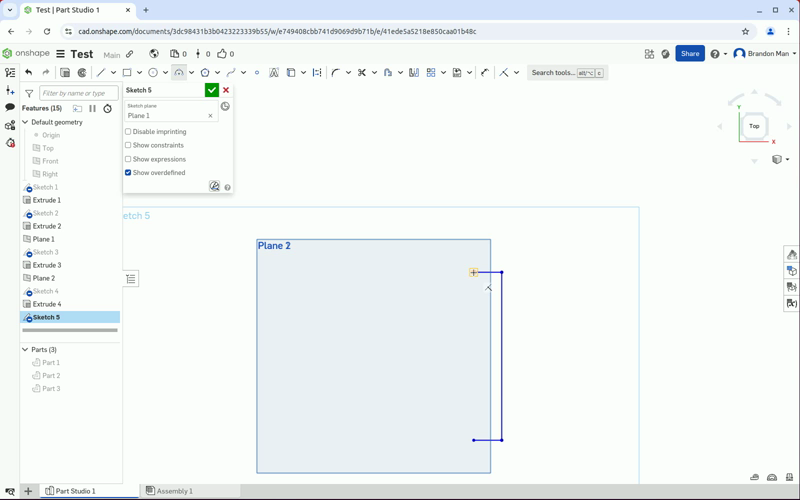
scroll(-6)
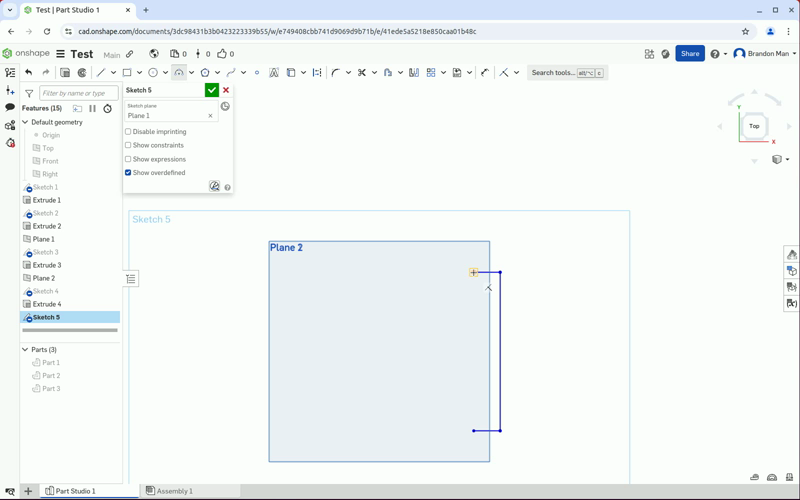
scroll(-6)
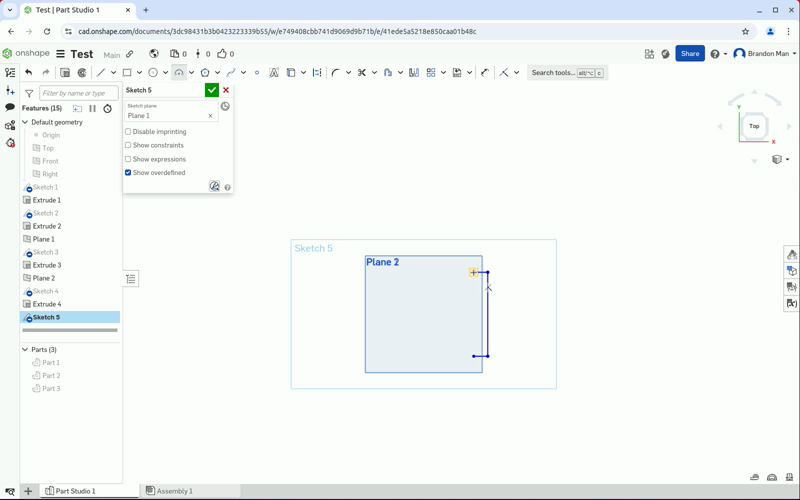
scroll(-6)
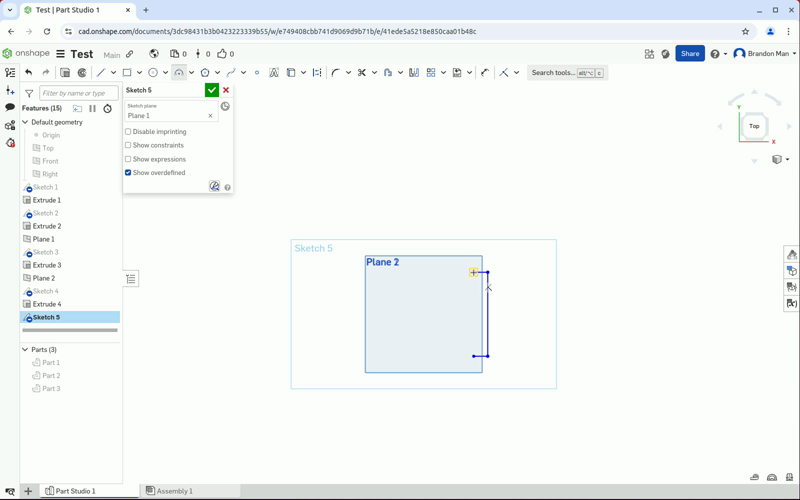
scroll(-6)
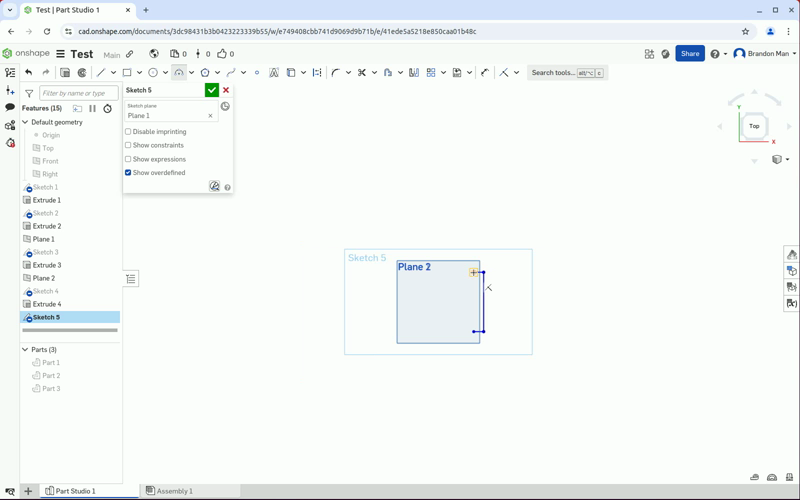
scroll(-6)
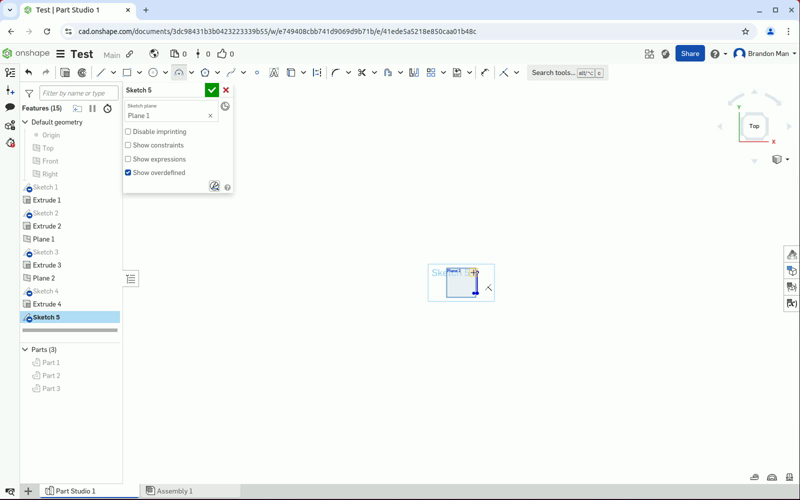
mouse_move(473, 293)
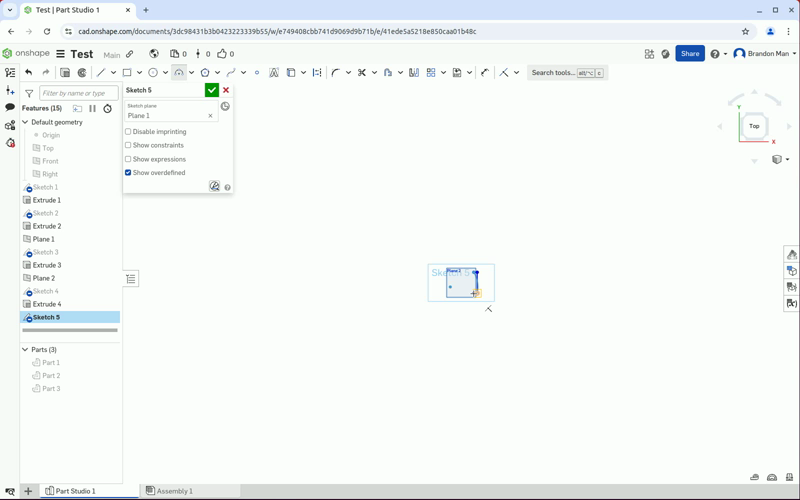
scroll(6)
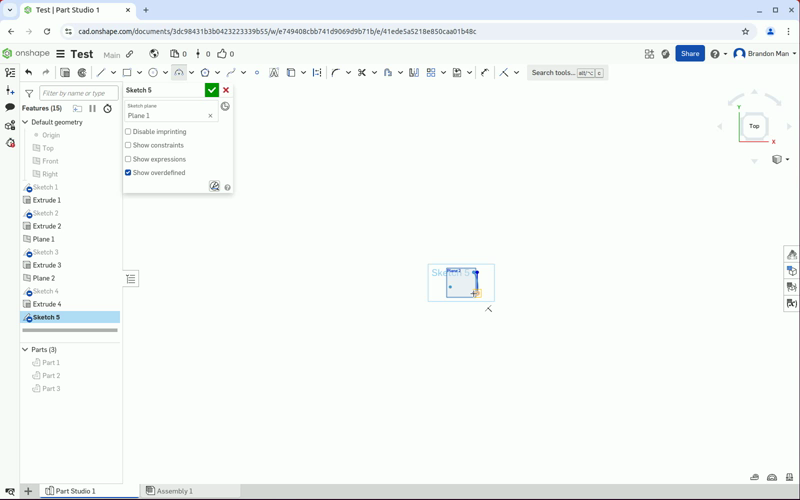
scroll(6)
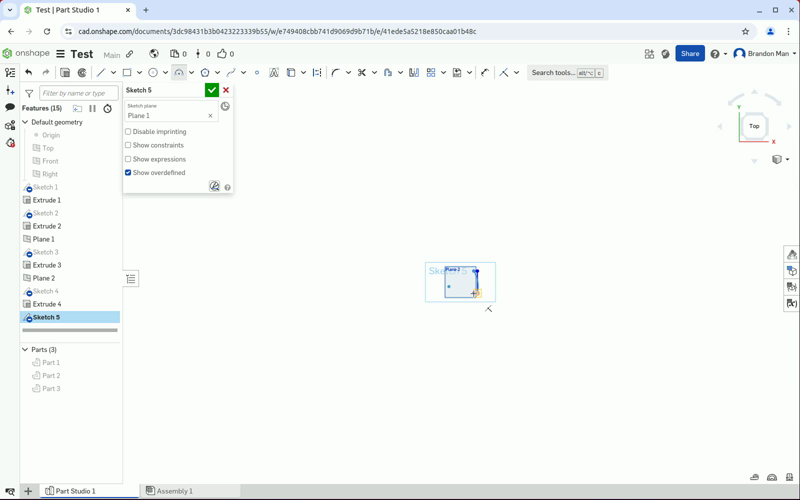
scroll(6)
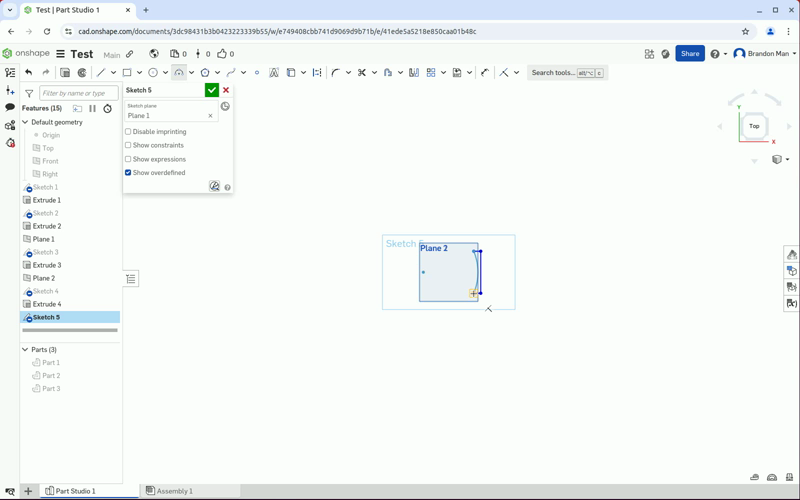
scroll(6)
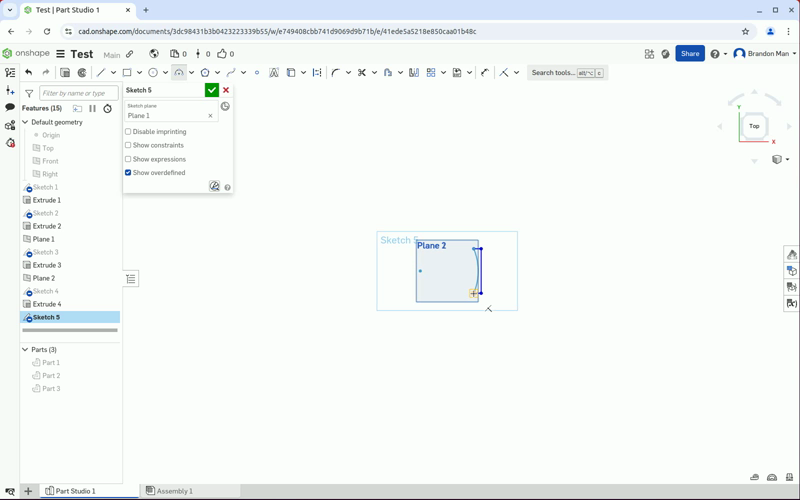
scroll(6)
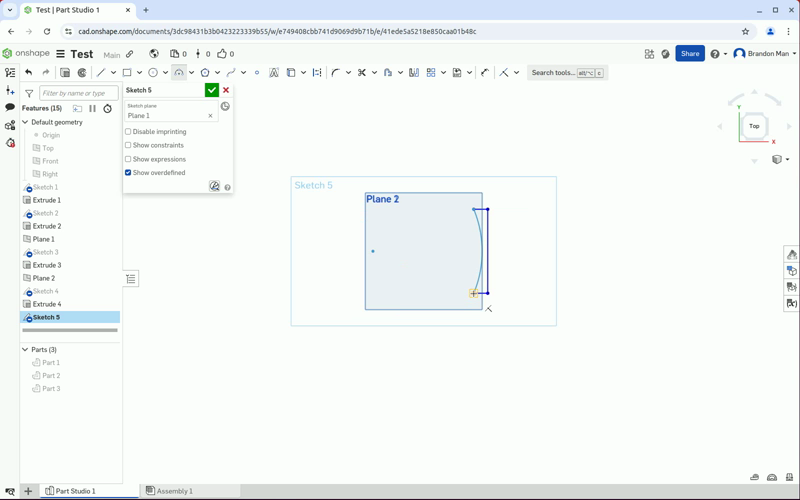
scroll(6)
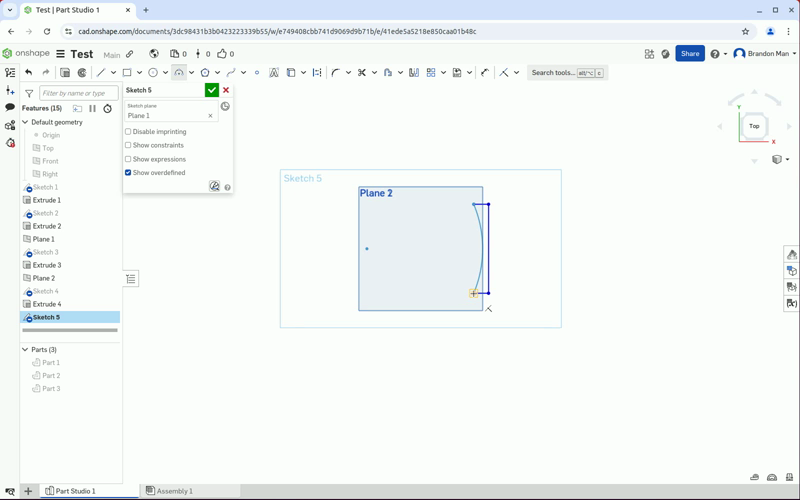
scroll(6)
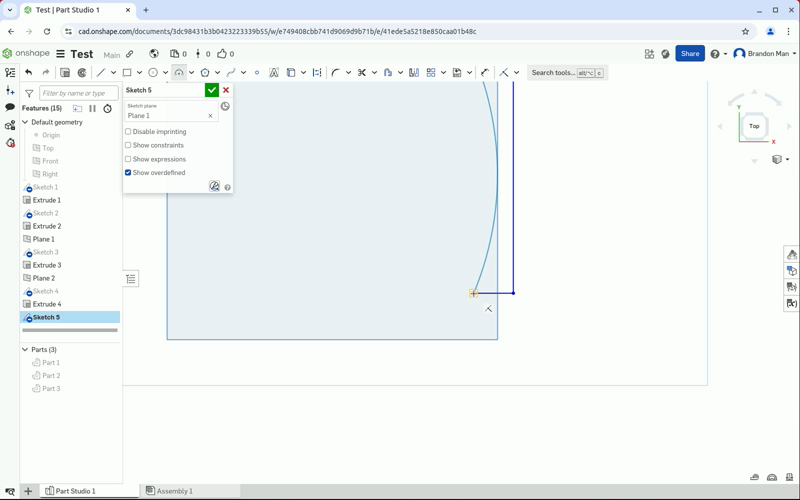
click(473, 293)
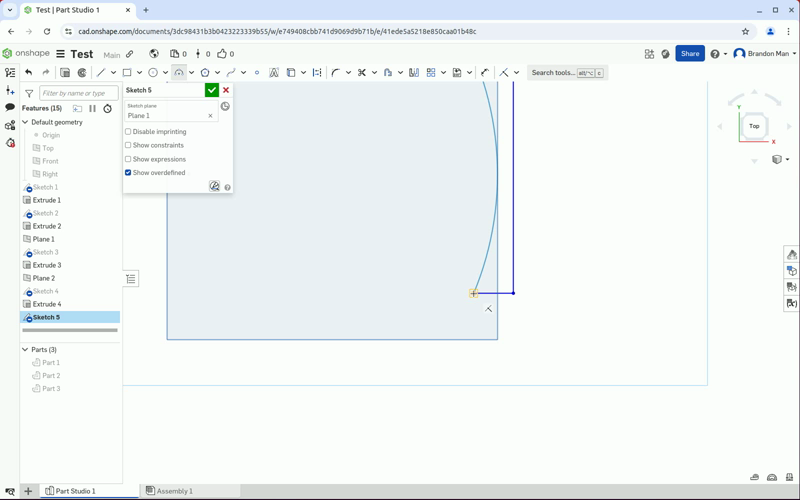
scroll(-6)
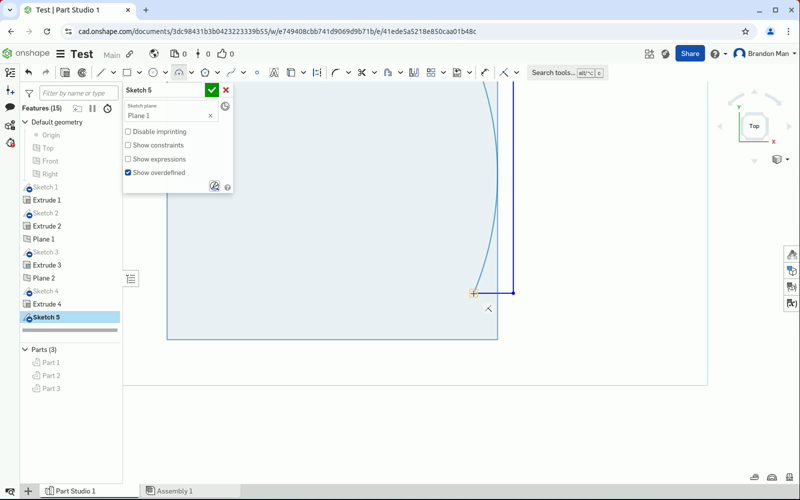
scroll(-6)
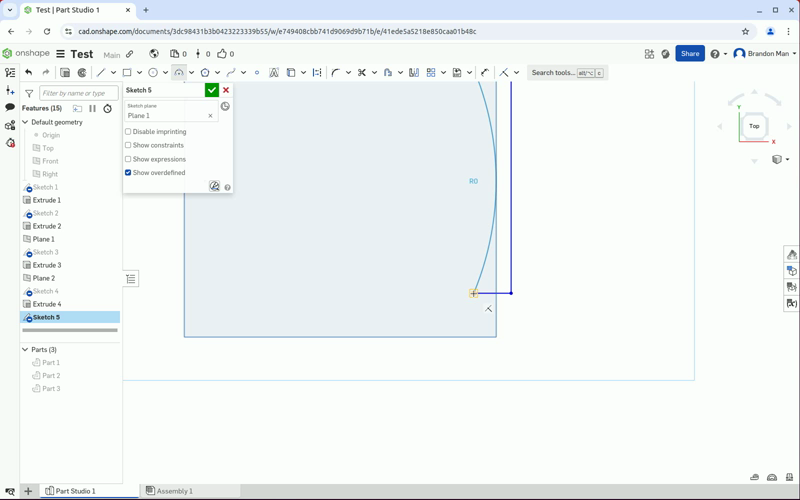
scroll(-6)
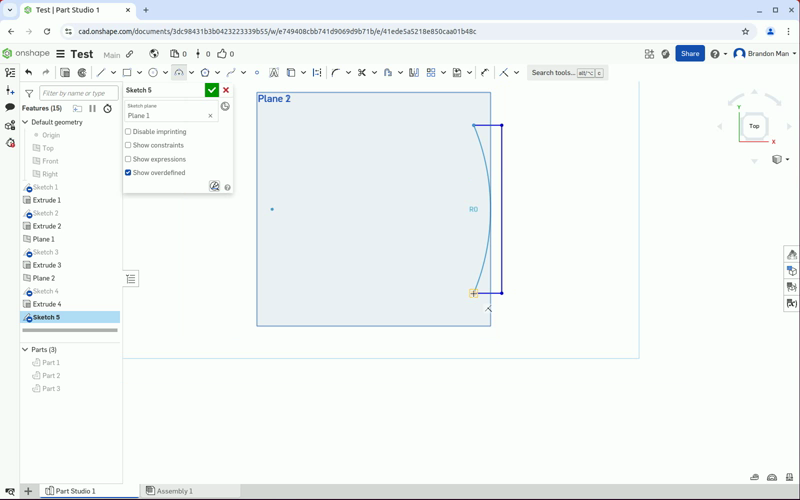
scroll(-6)
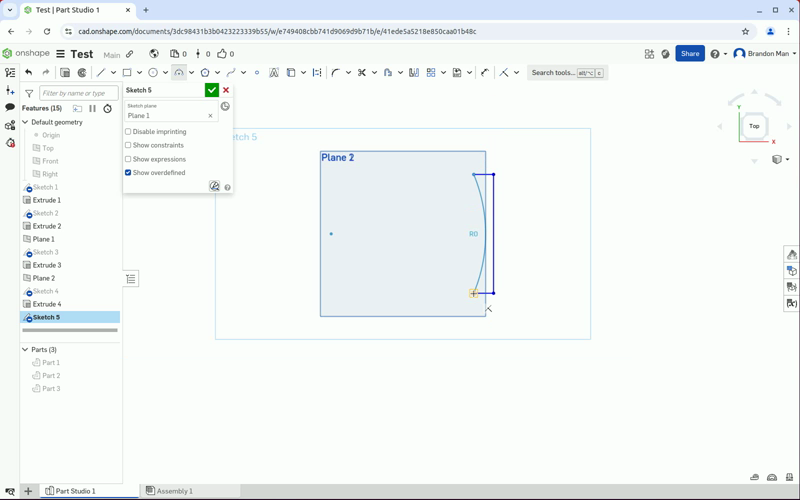
scroll(-6)
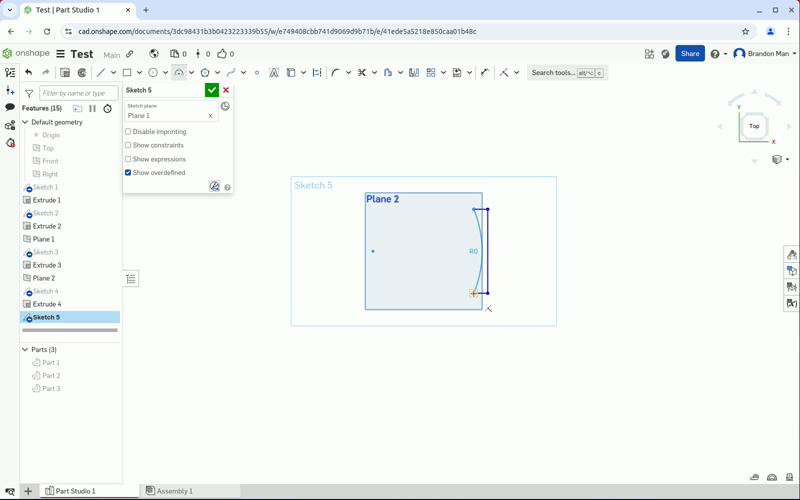
scroll(-6)
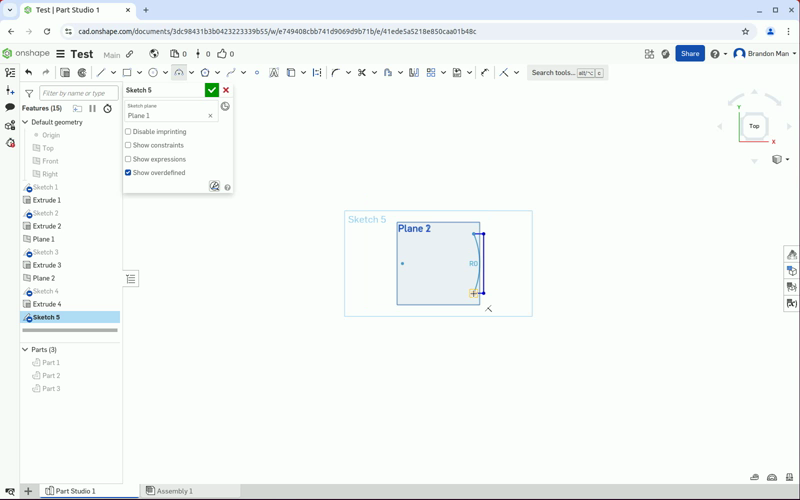
scroll(-6)
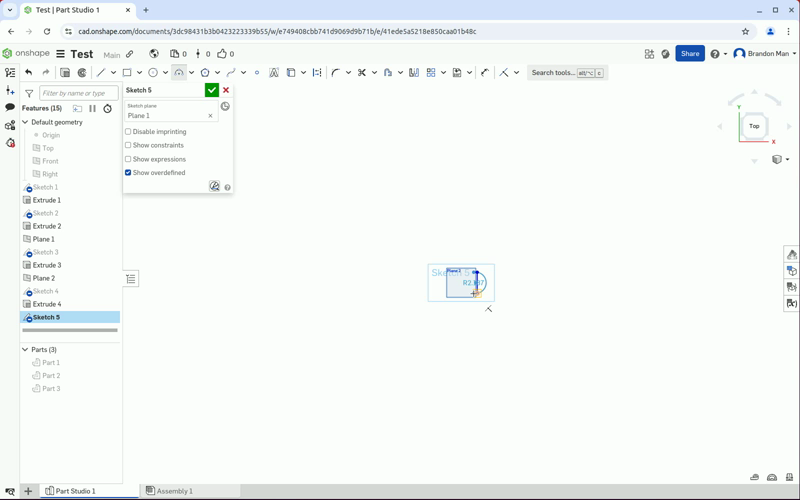
key_down(shift)
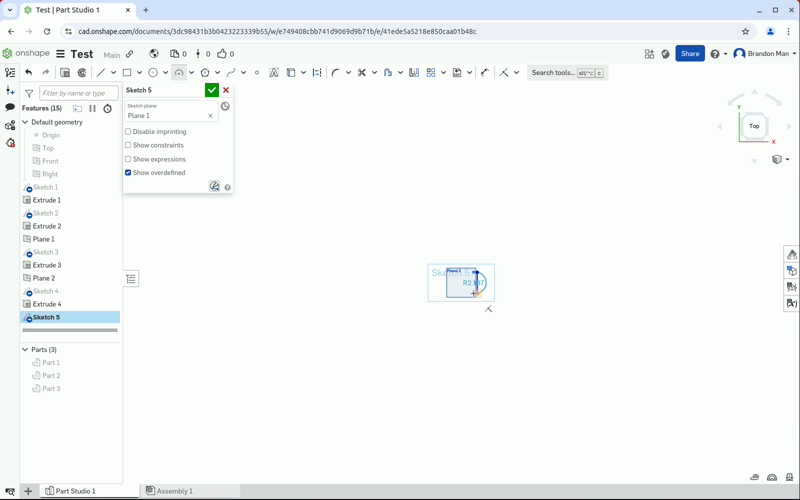
mouse_move(472, 282)
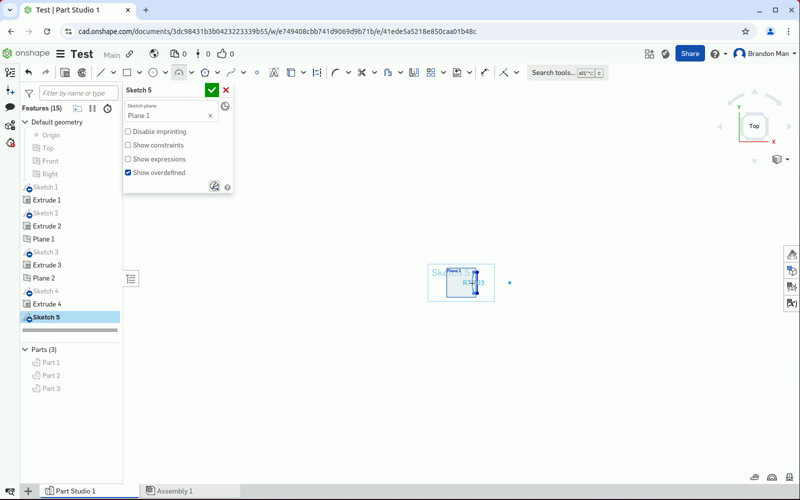
click(472, 282)
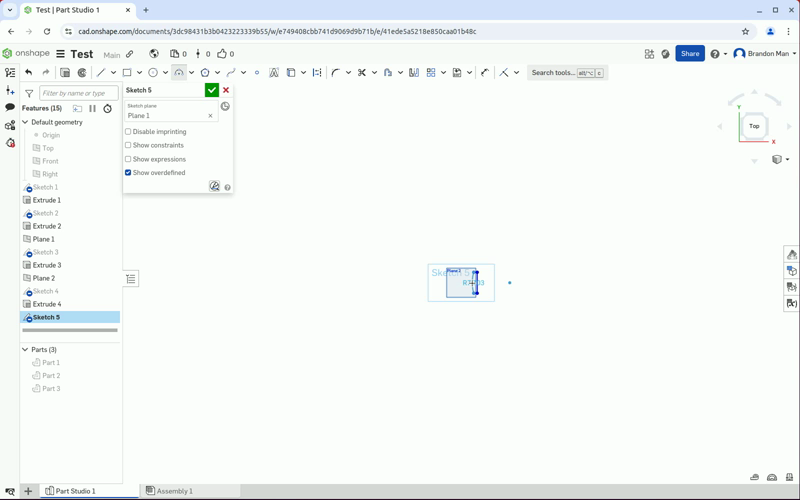
key_up(shift)
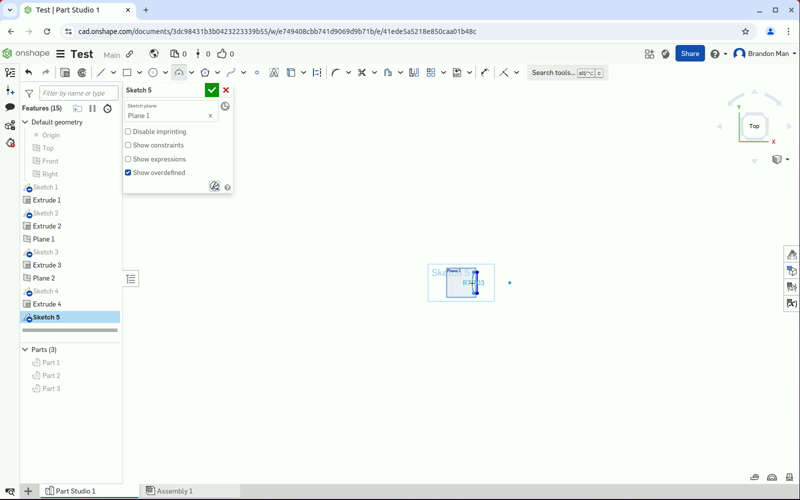
key(esc)
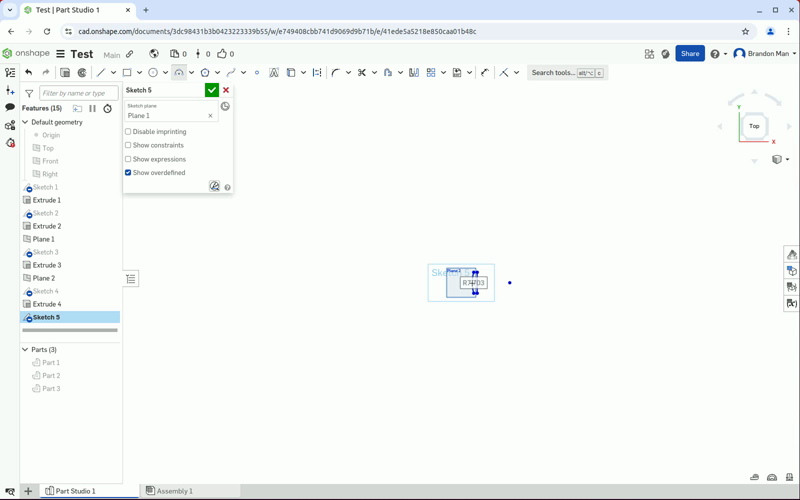
mouse_move(474, 292)
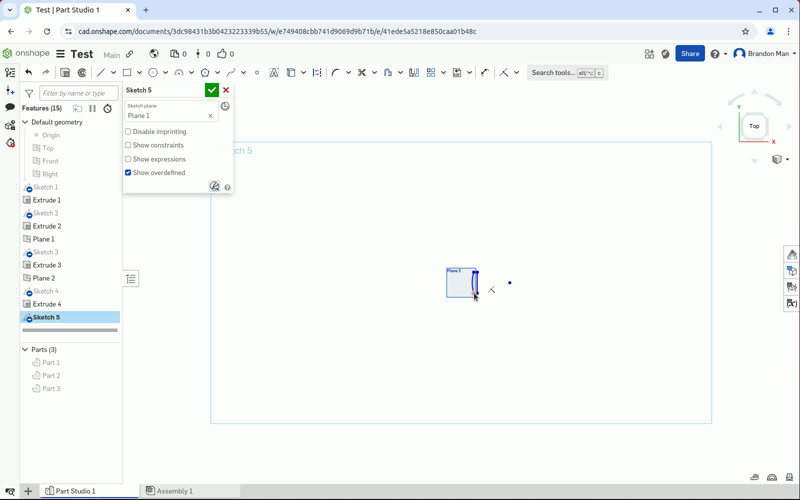
scroll(6)
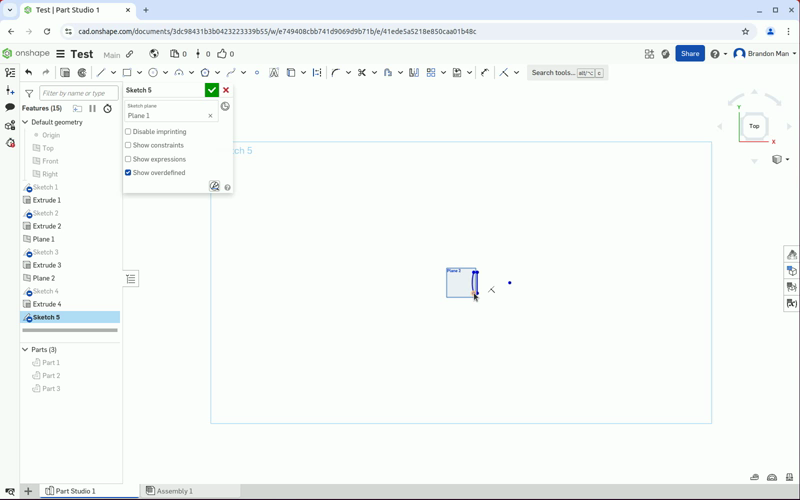
scroll(6)
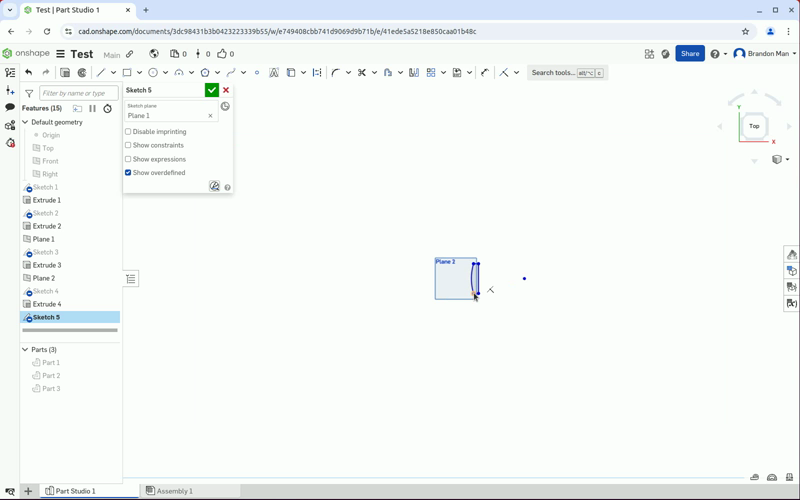
scroll(6)
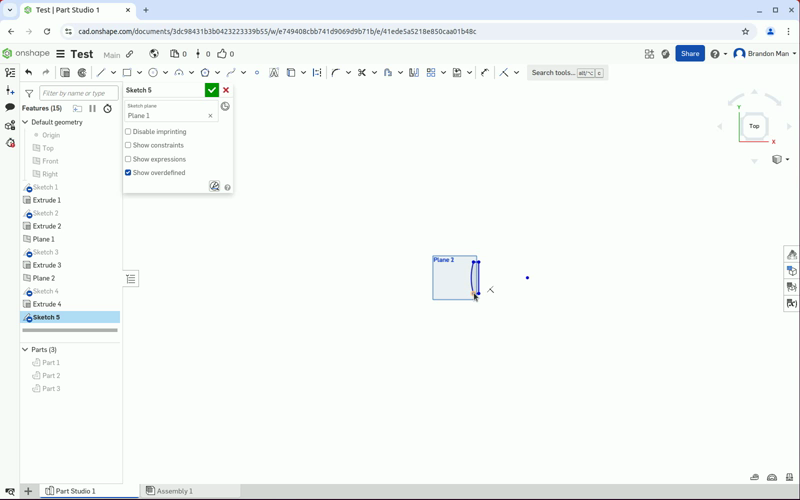
scroll(6)
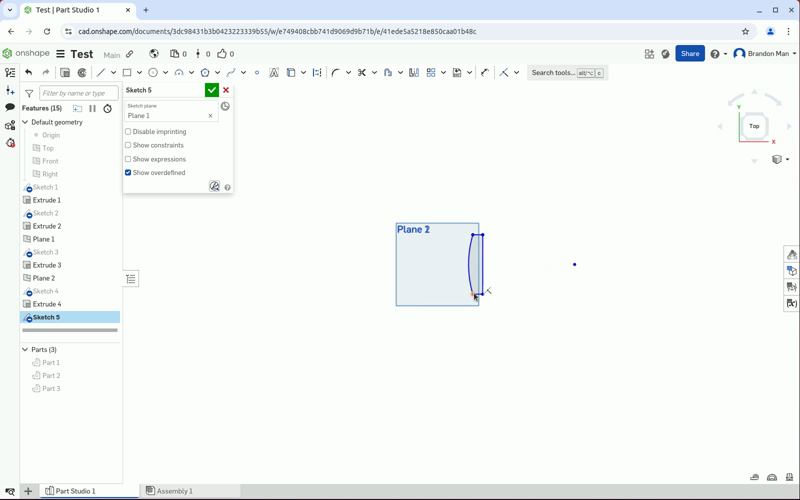
scroll(6)
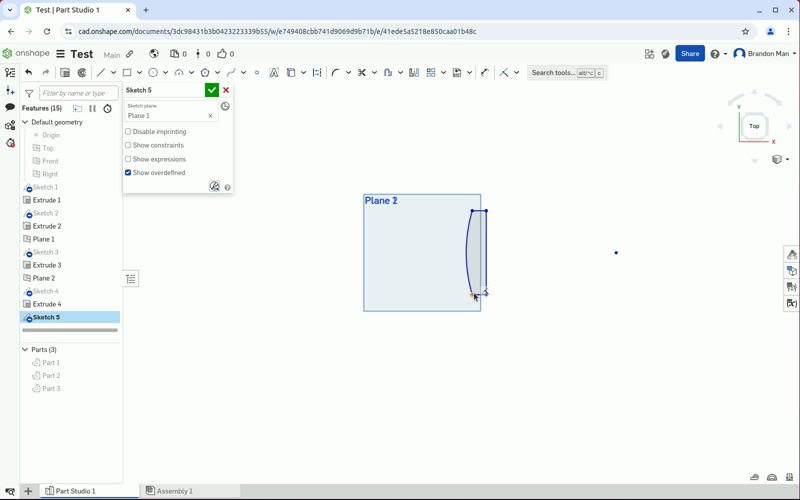
scroll(6)
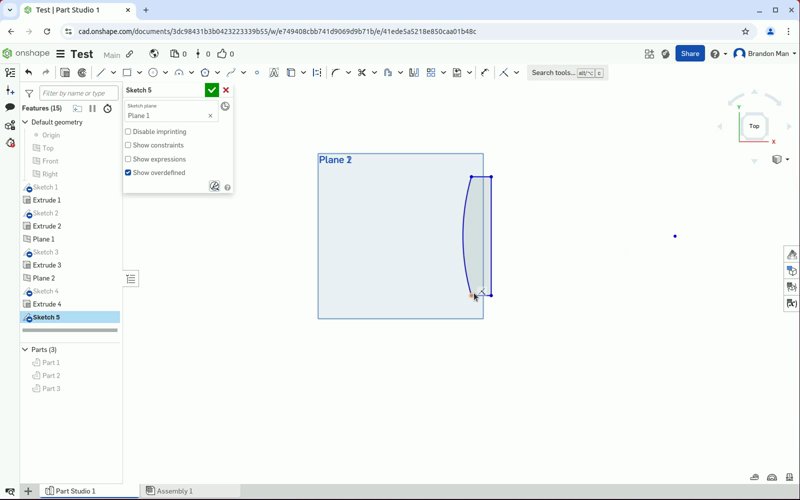
scroll(6)
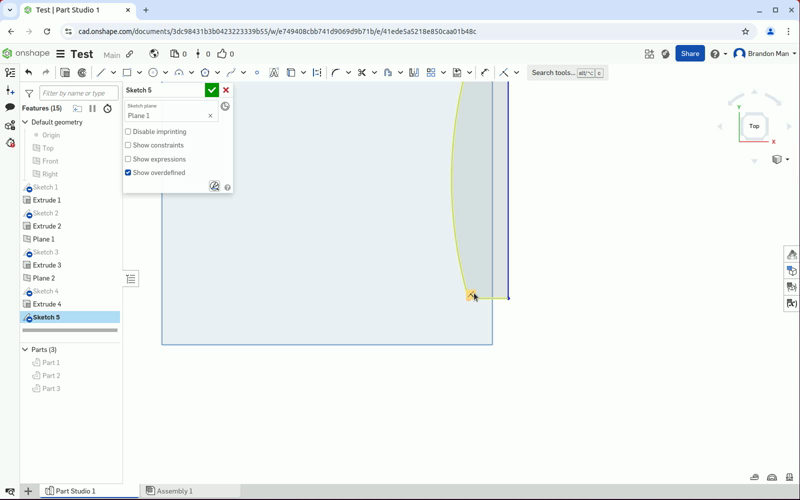
click(474, 292)
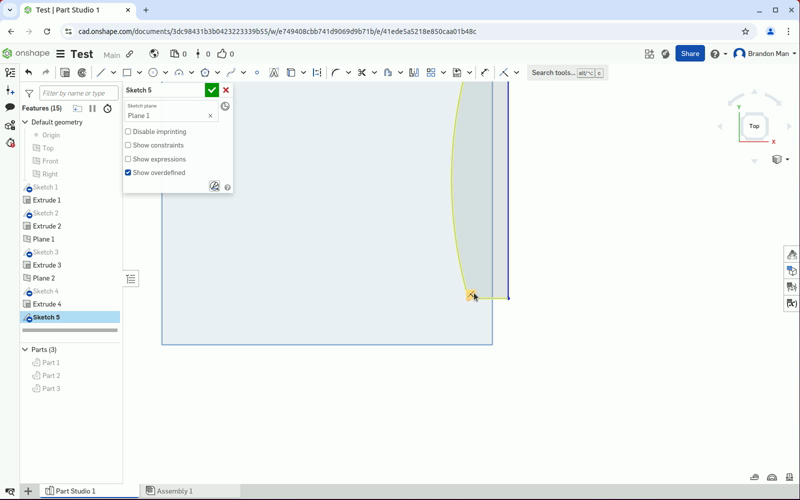
scroll(-6)
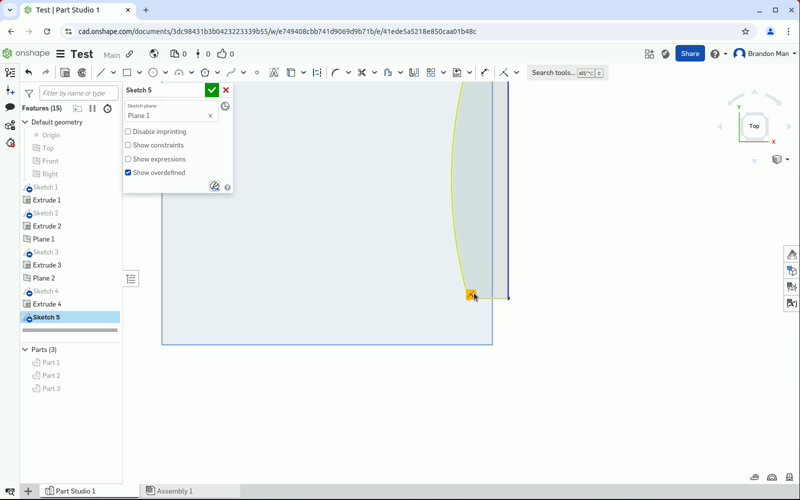
scroll(-6)
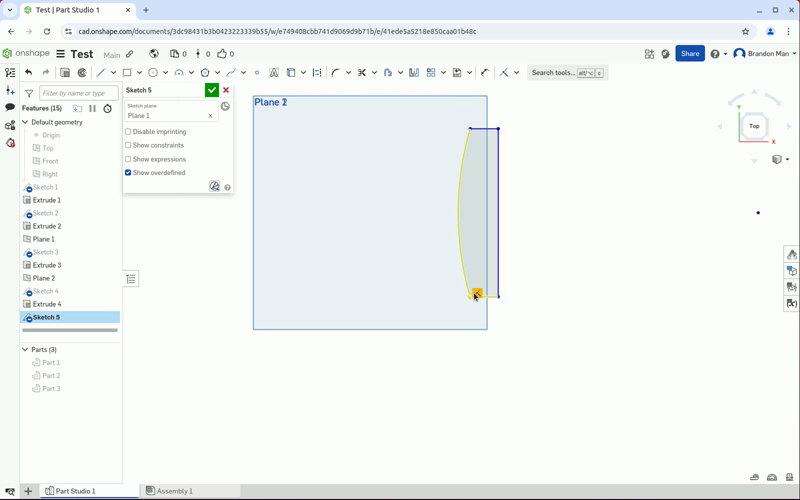
scroll(-6)
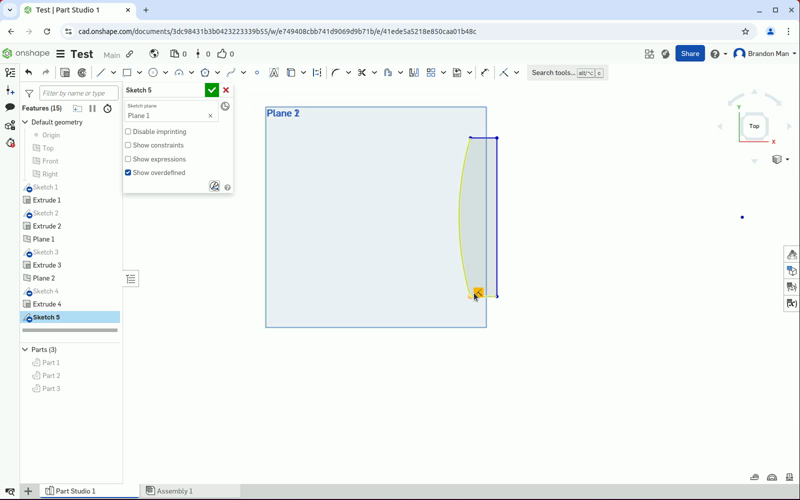
scroll(-6)
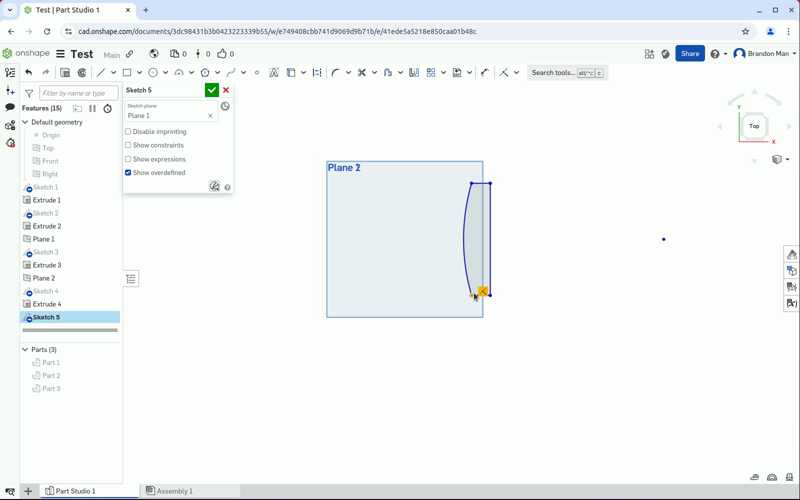
scroll(-6)
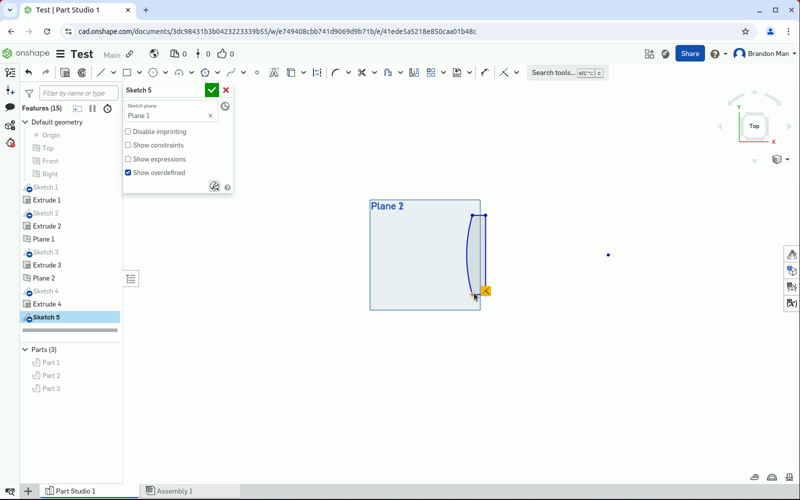
scroll(-6)
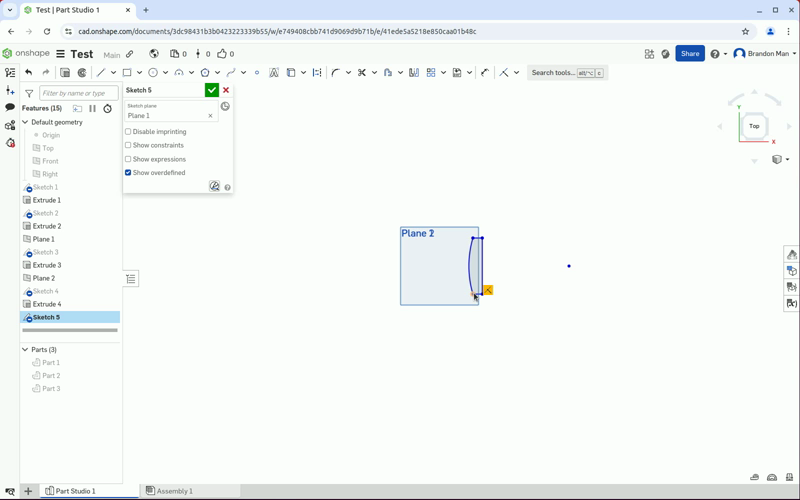
scroll(-6)
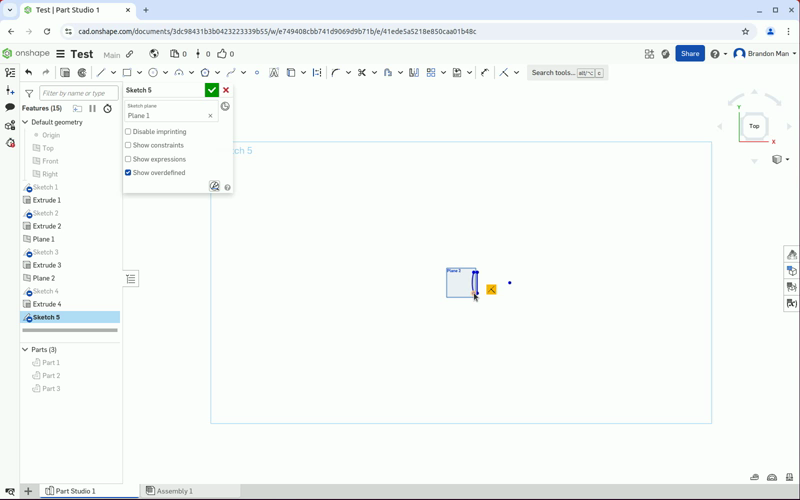
mouse_move(73, 352)
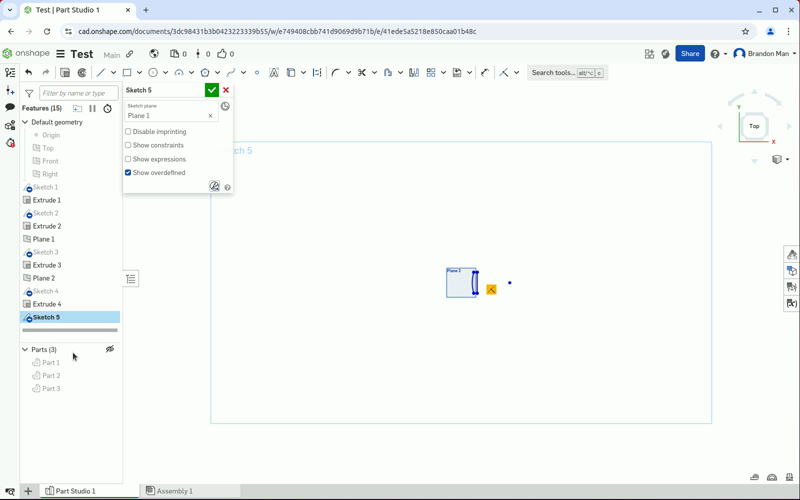
key(shift+y)
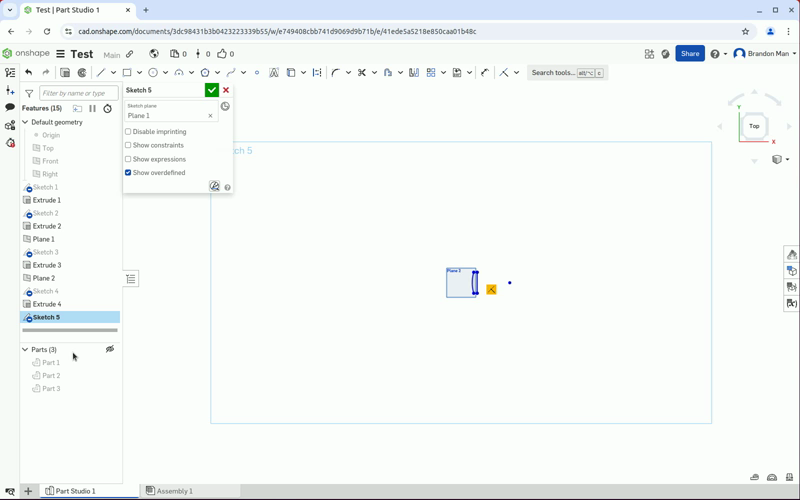
key(shift+e)
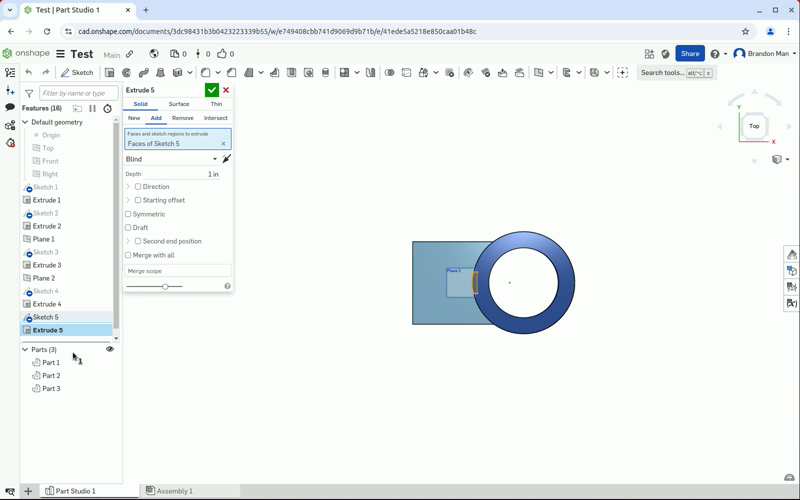
mouse_move(143, 106)
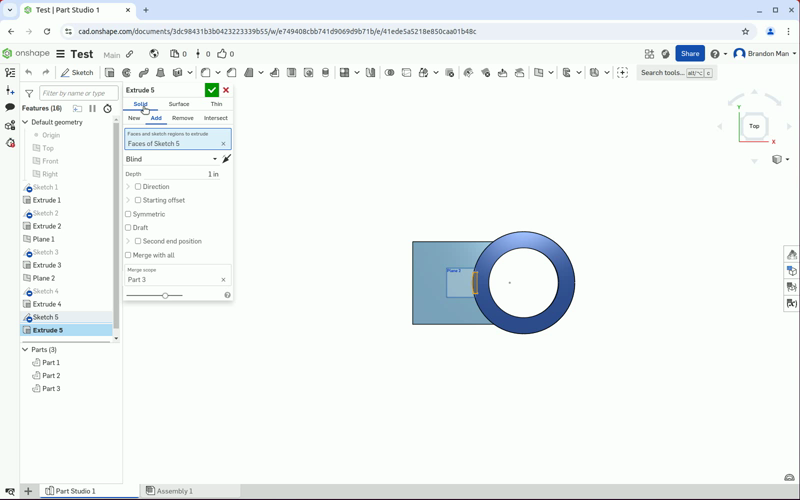
click(143, 106)
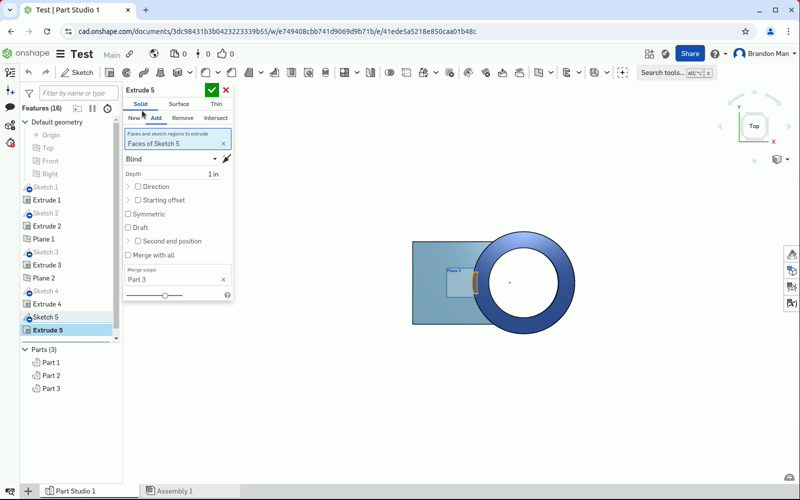
mouse_move(137, 120)
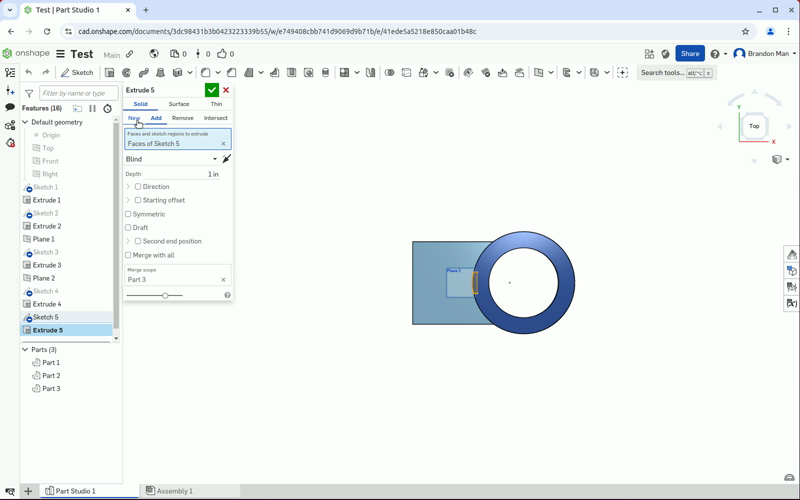
click(137, 120)
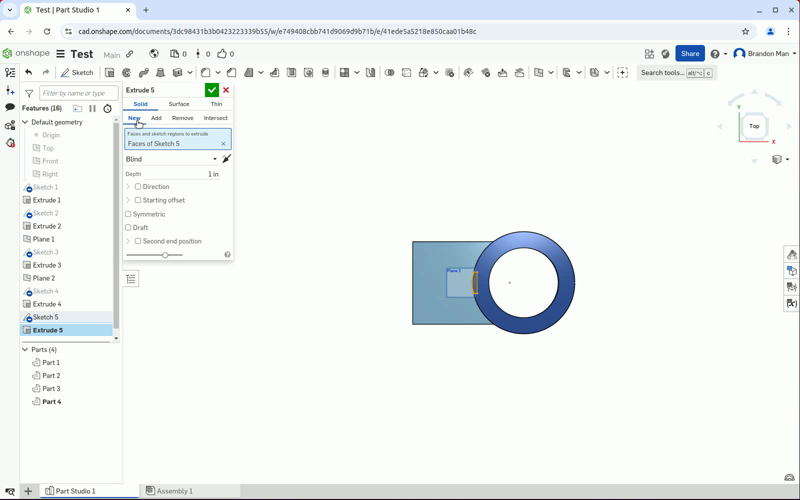
key(tab, 4)
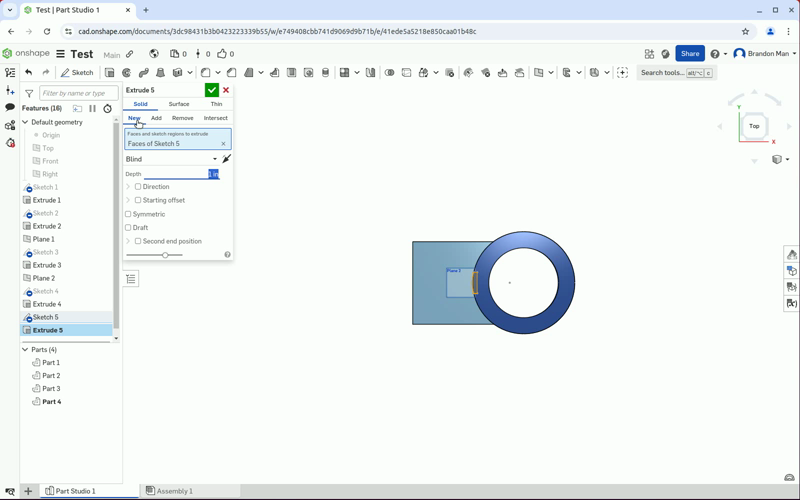
text(8.666)
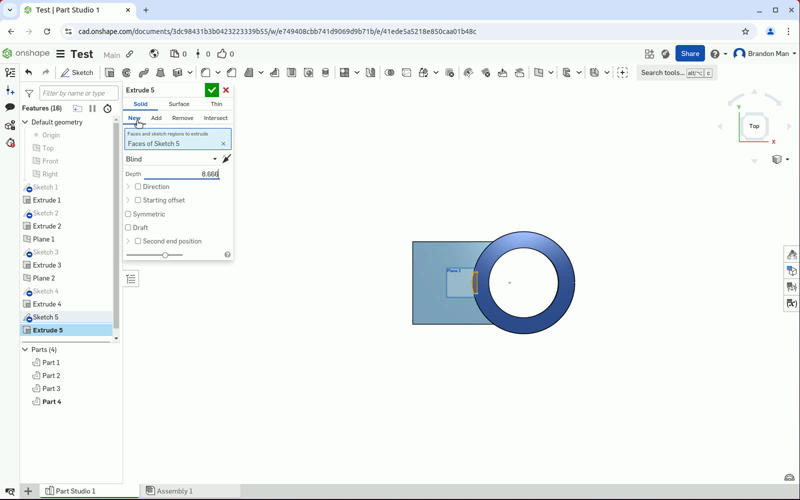
key(enter)
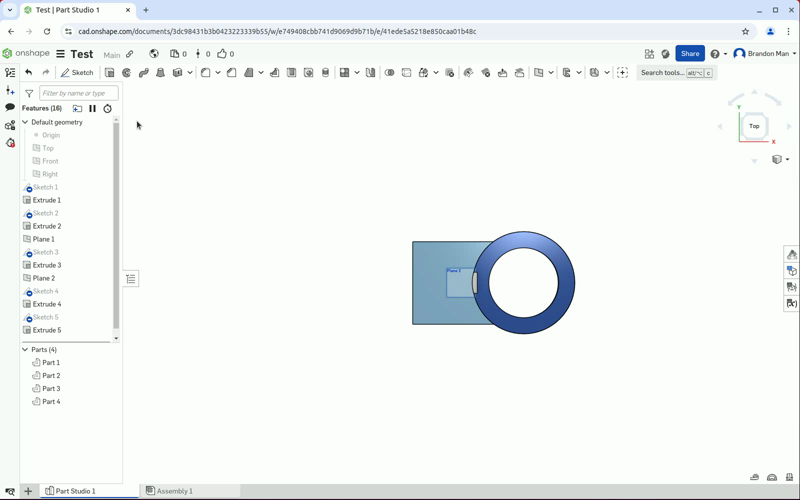
key(shift+h)
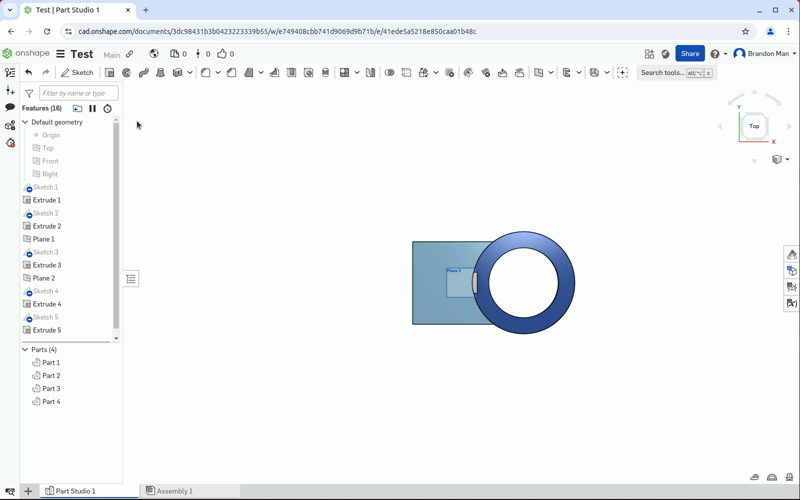
key(shift+h)
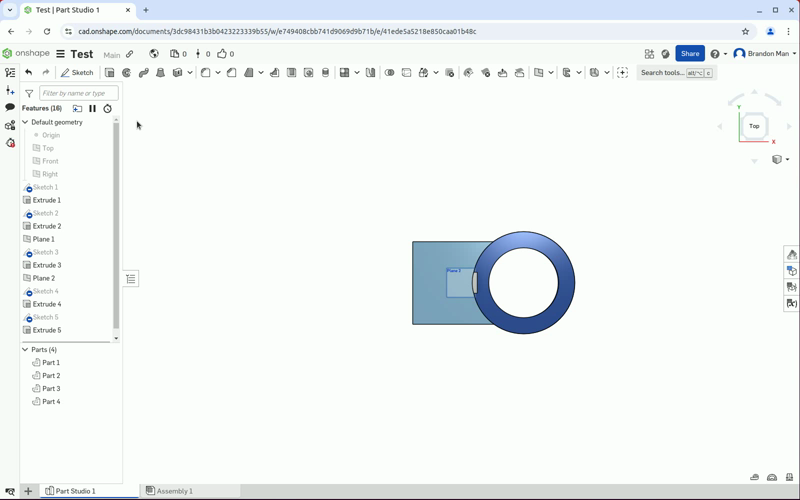
mouse_move(69, 189)
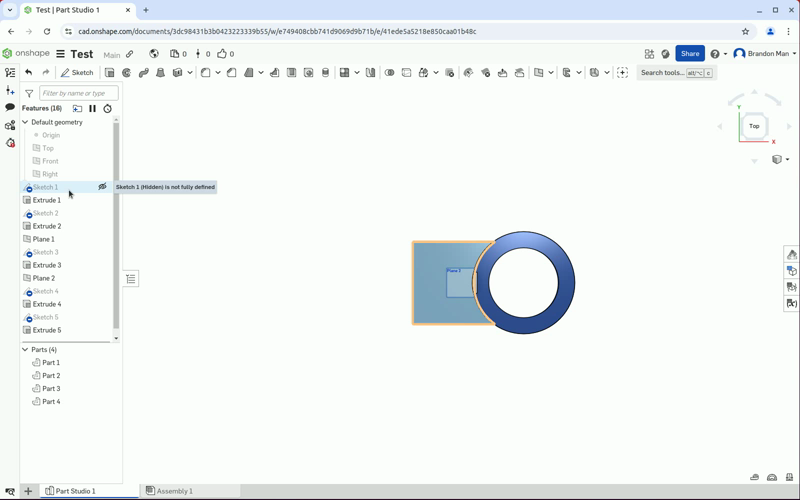
click(69, 189)
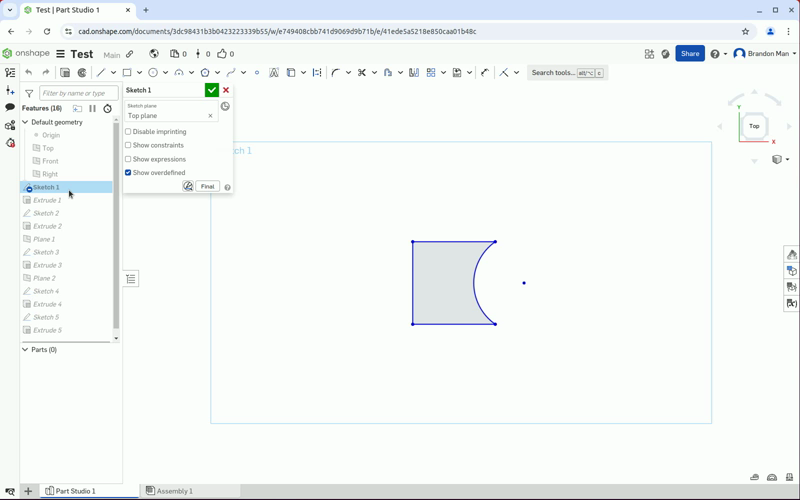
mouse_move(229, 92)
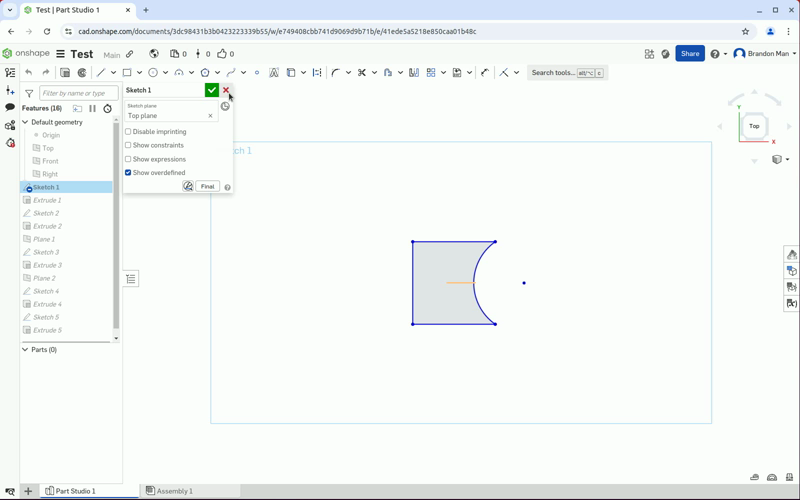
click(229, 92)
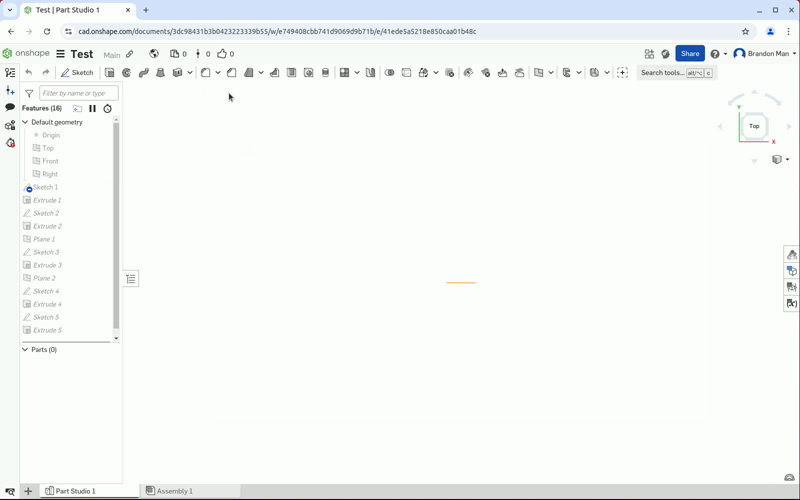
key(shift+s)
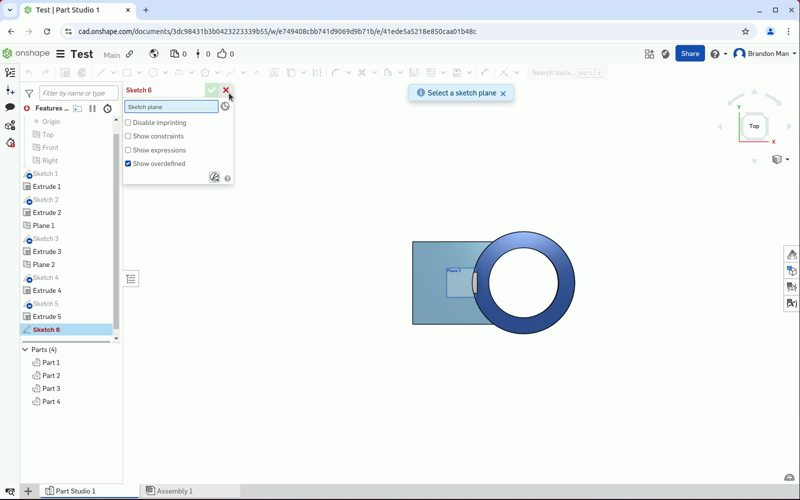
mouse_move(69, 228)
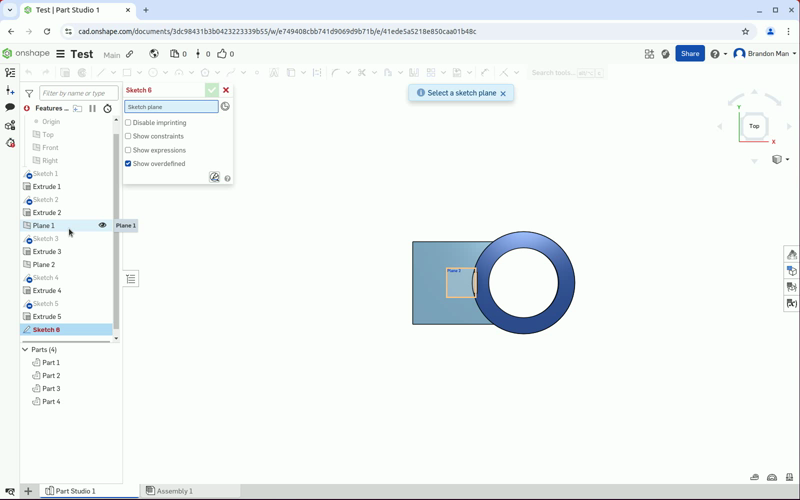
click(69, 228)
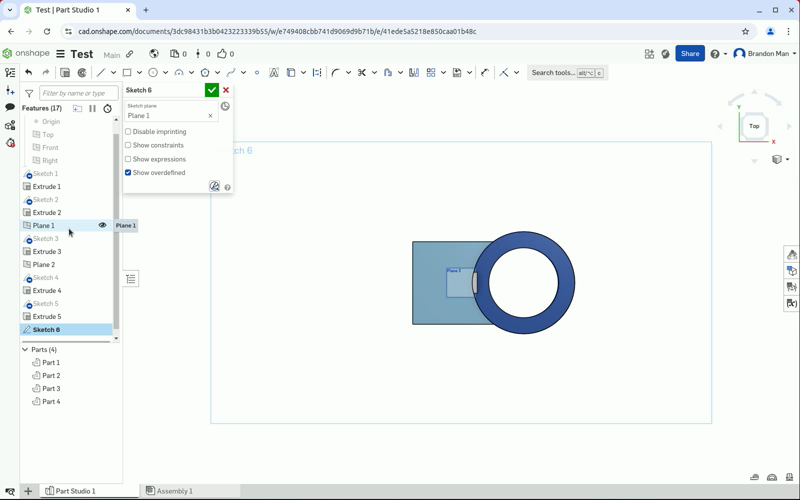
mouse_move(73, 352)
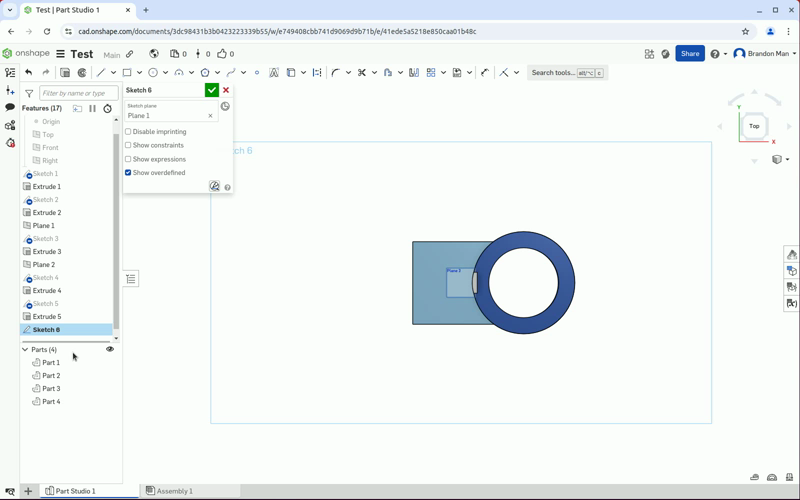
key(y)
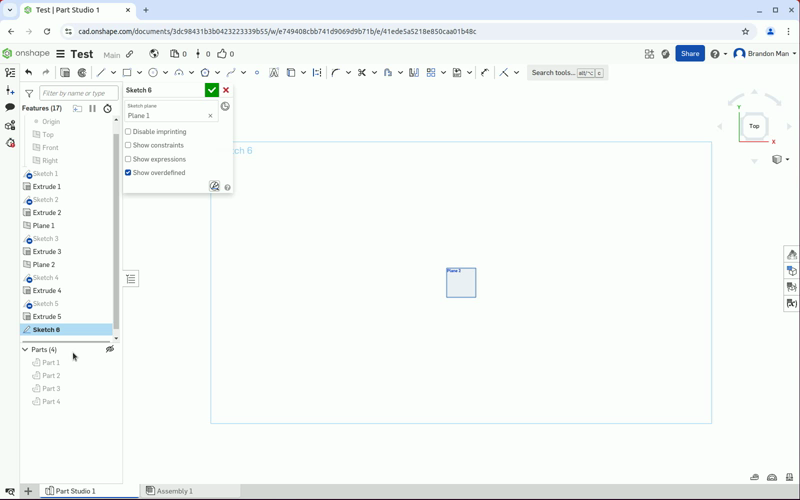
key(l)
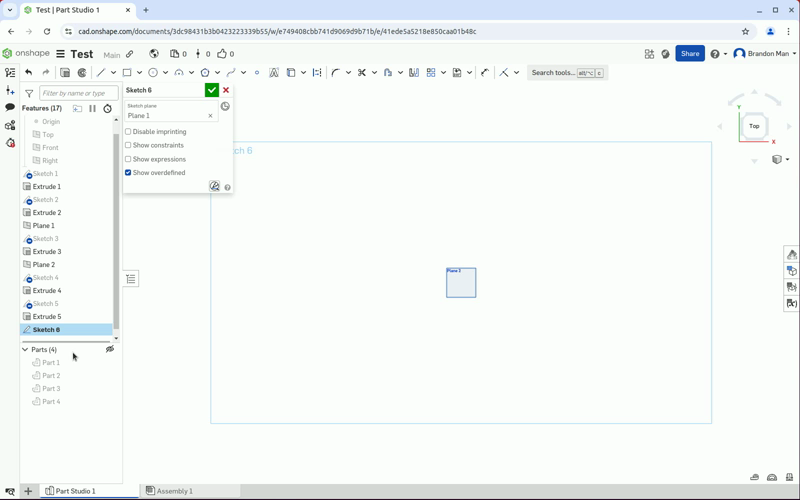
key_down(shift)
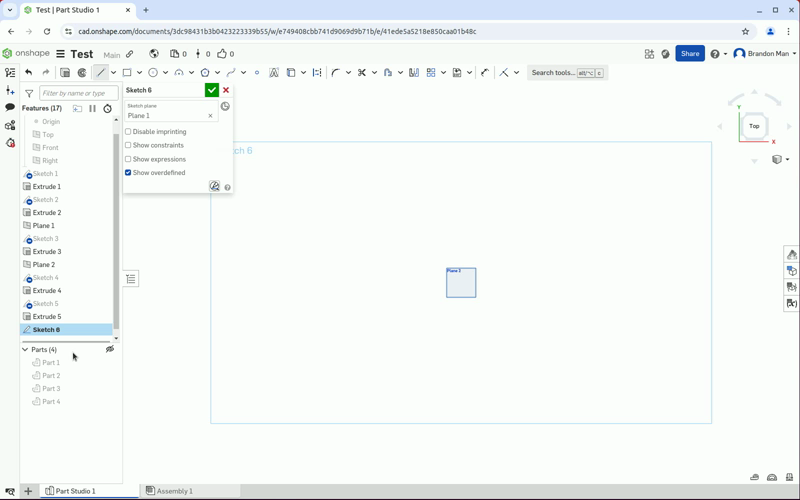
mouse_move(422, 293)
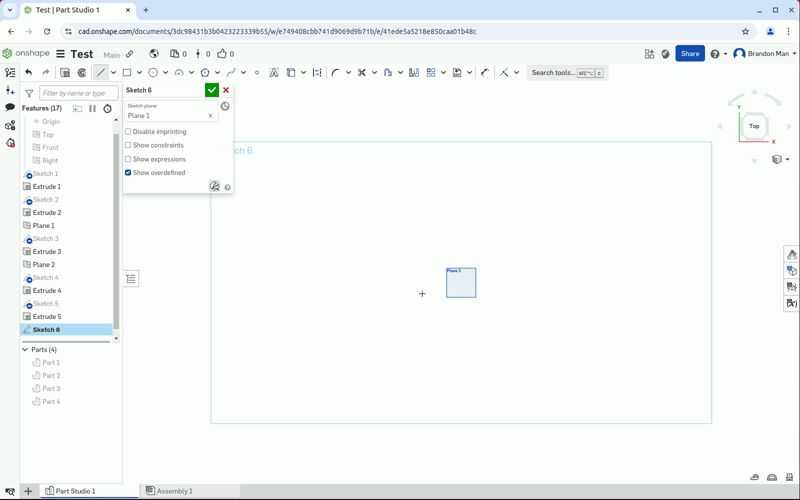
click(422, 293)
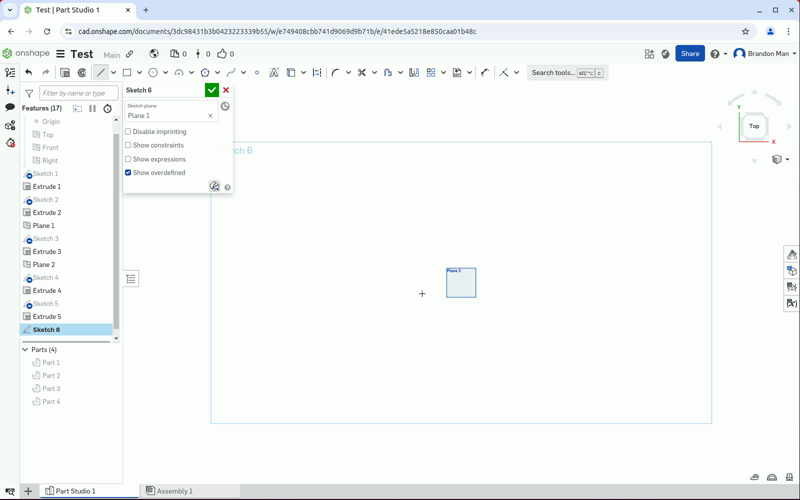
key_up(shift)
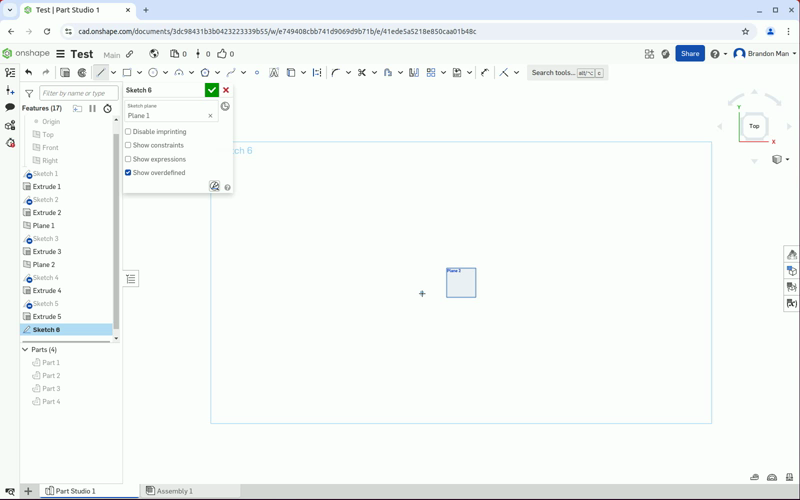
key_down(shift)
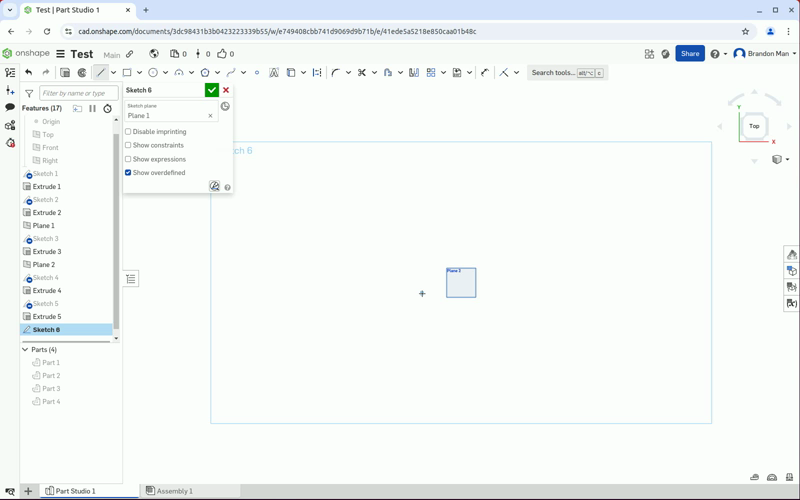
mouse_move(452, 293)
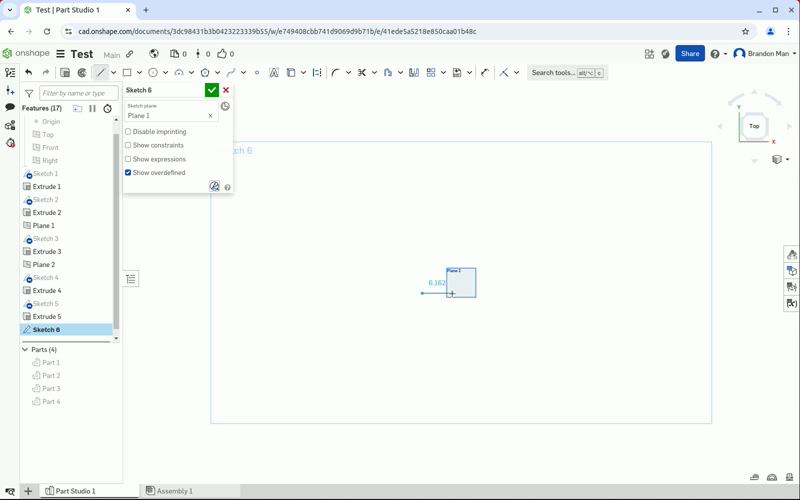
mouse_move(474, 293)
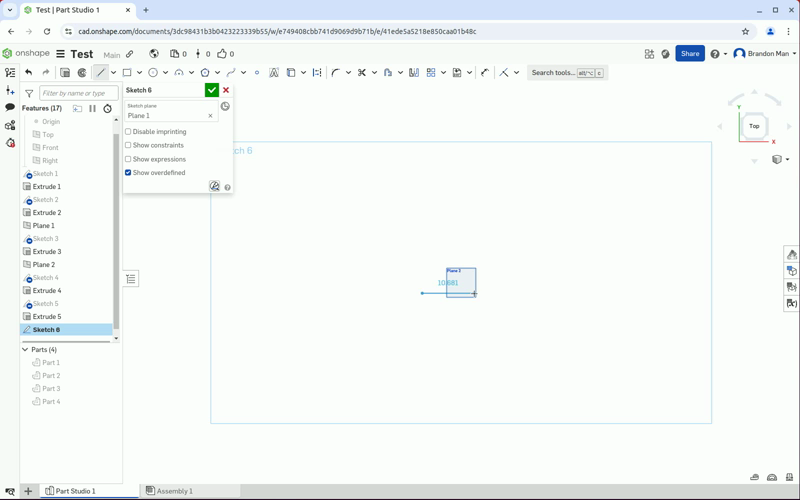
click(474, 293)
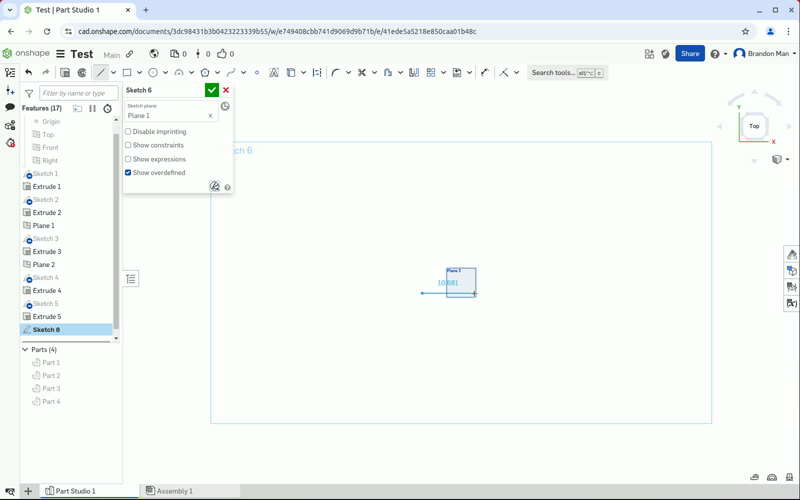
key_up(shift)
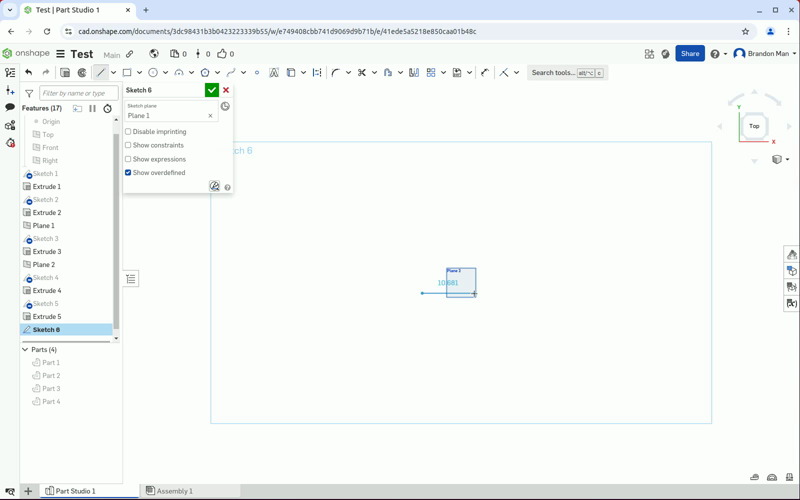
key(esc)
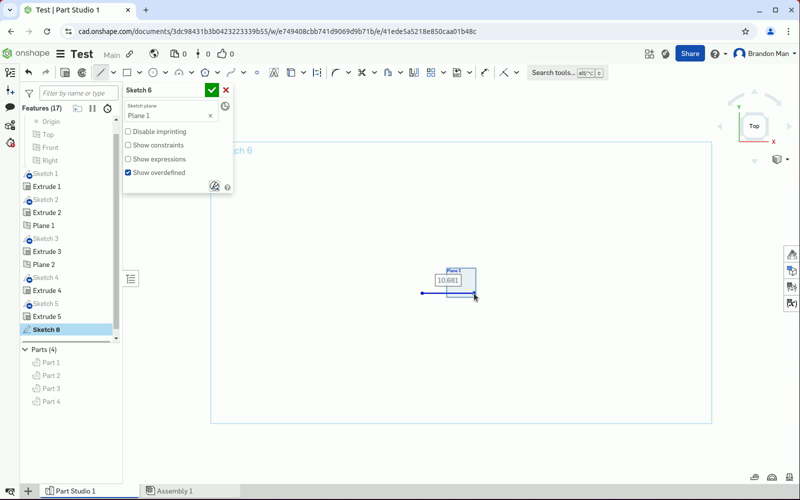
key(a)
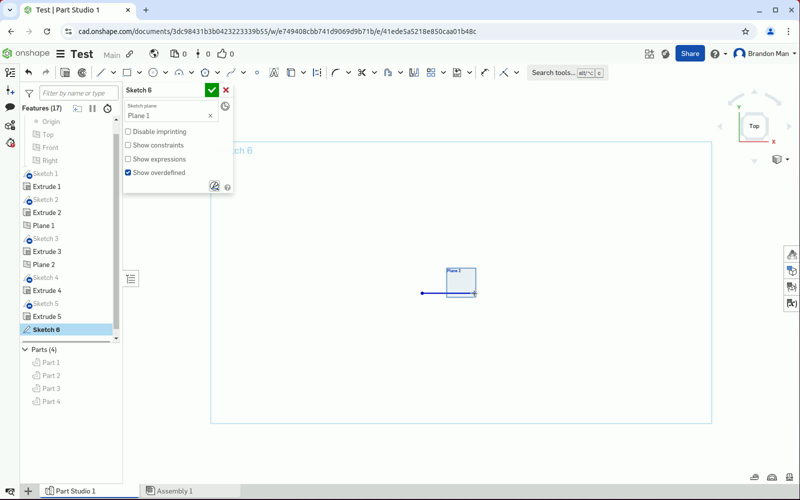
mouse_move(474, 293)
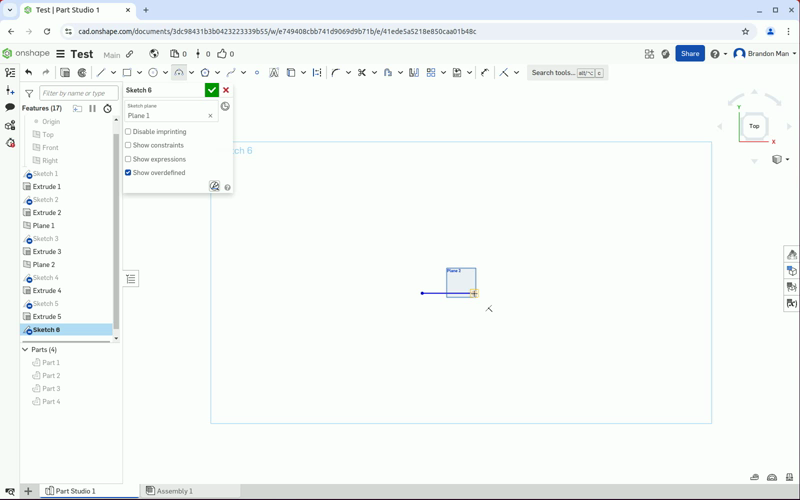
click(474, 293)
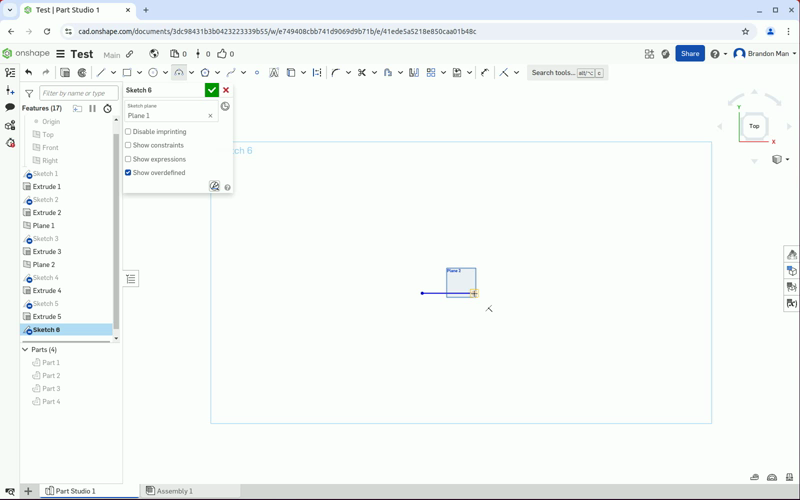
key_down(shift)
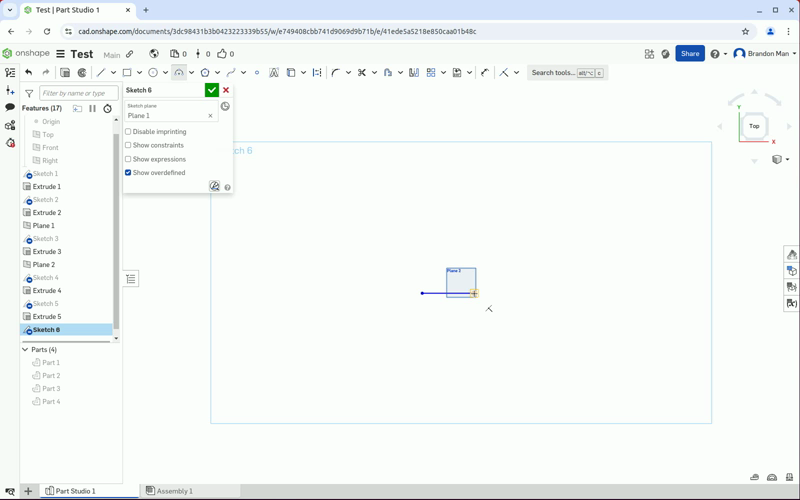
mouse_move(474, 272)
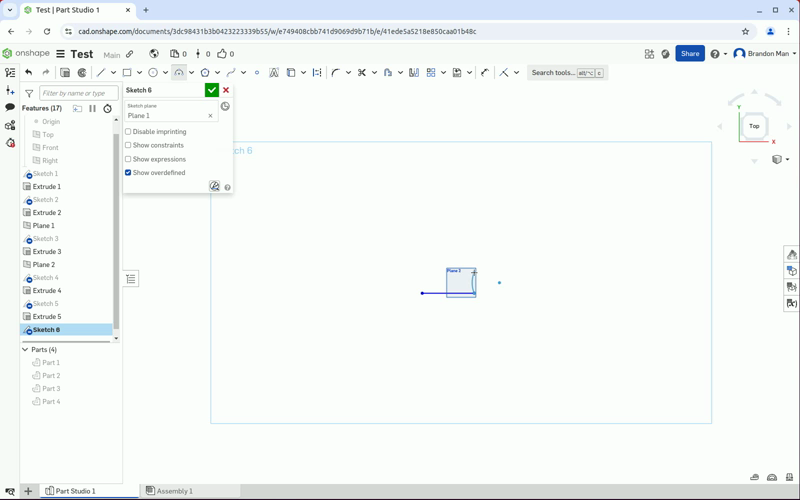
click(474, 272)
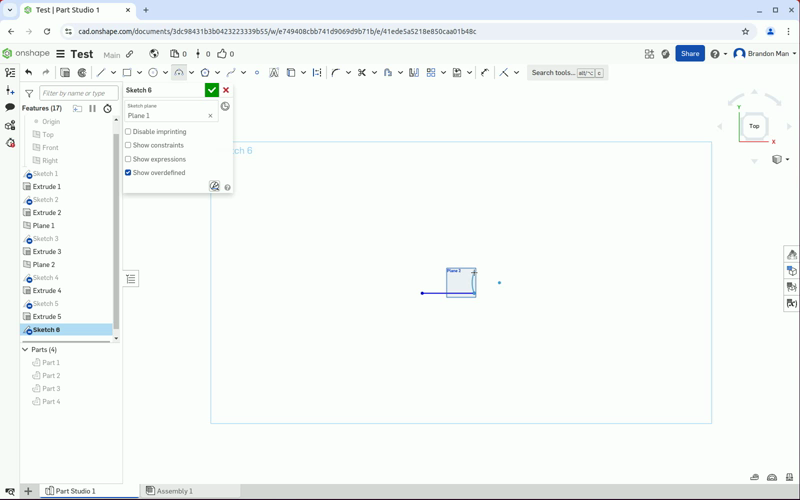
mouse_move(473, 282)
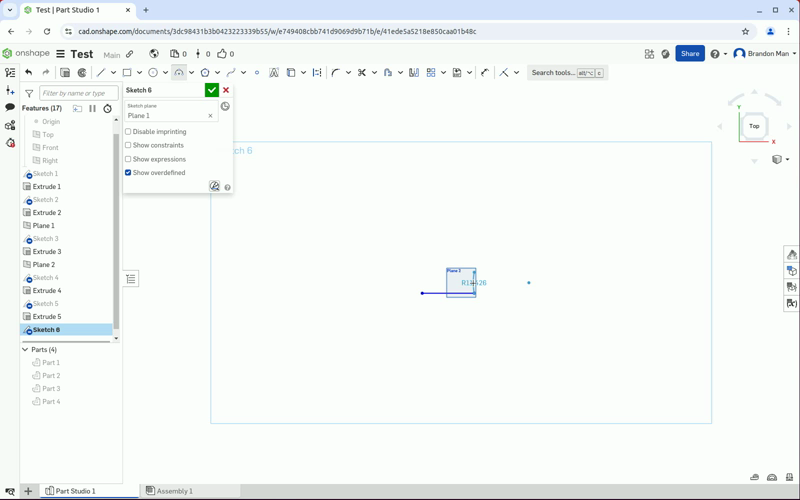
click(473, 282)
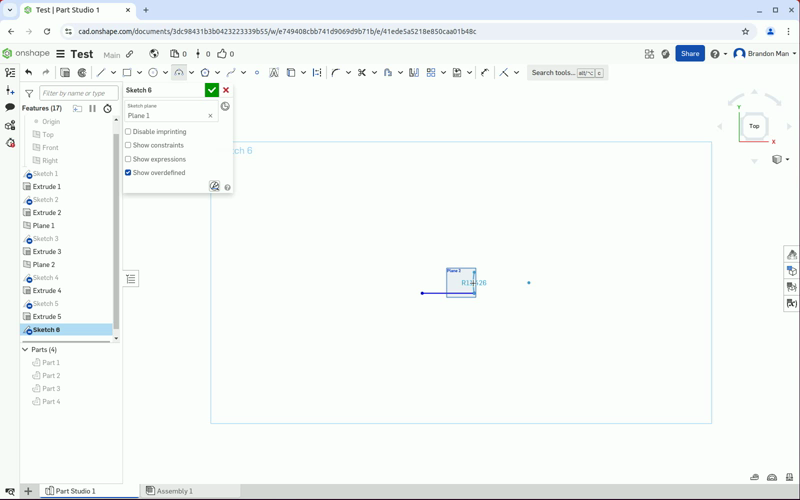
key_up(shift)
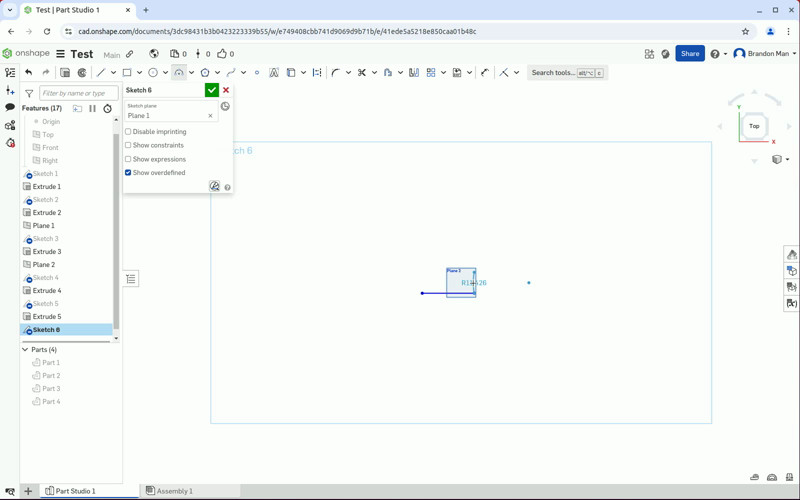
key(esc)
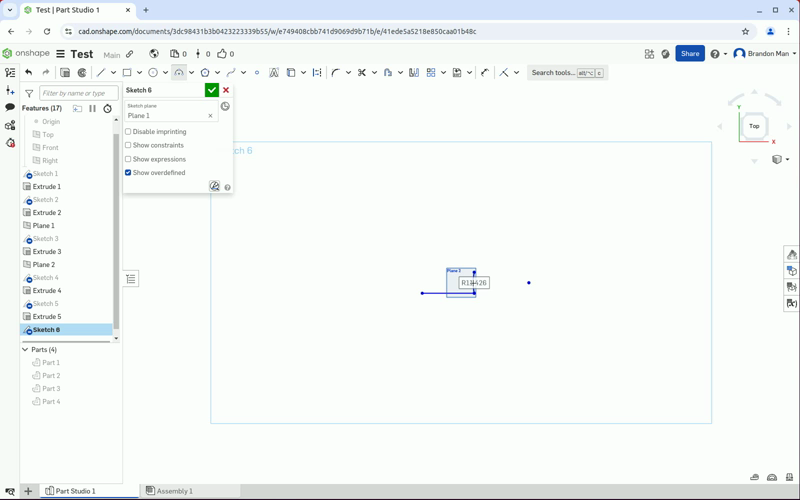
key(l)
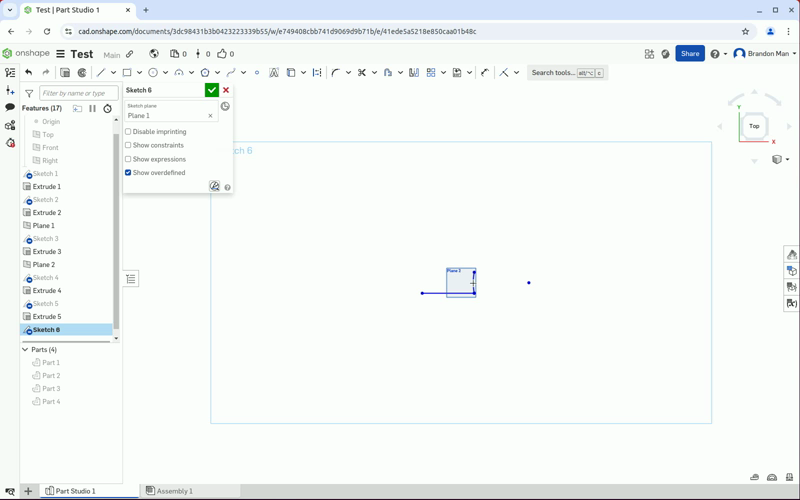
mouse_move(474, 272)
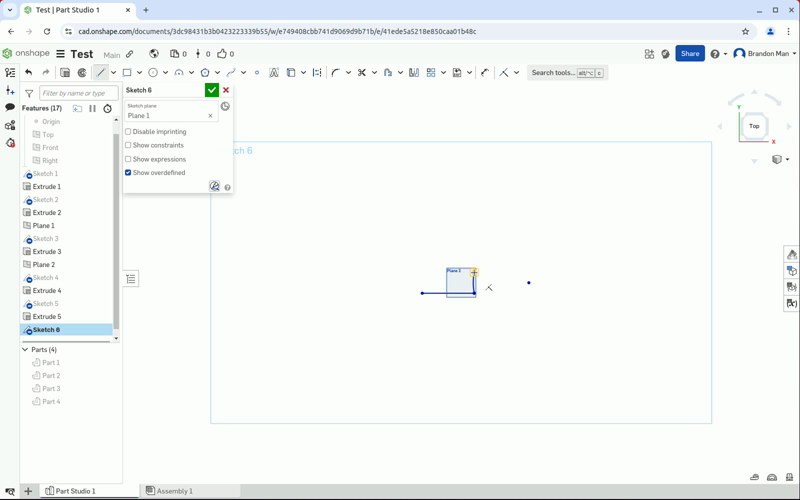
click(474, 272)
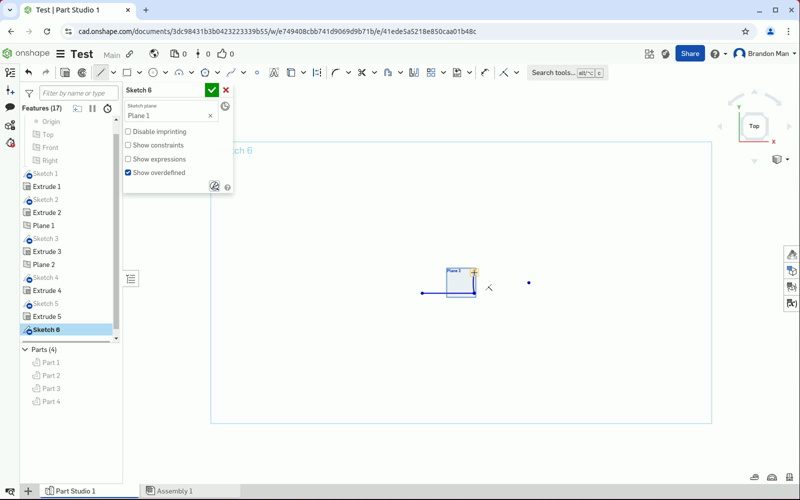
key_down(shift)
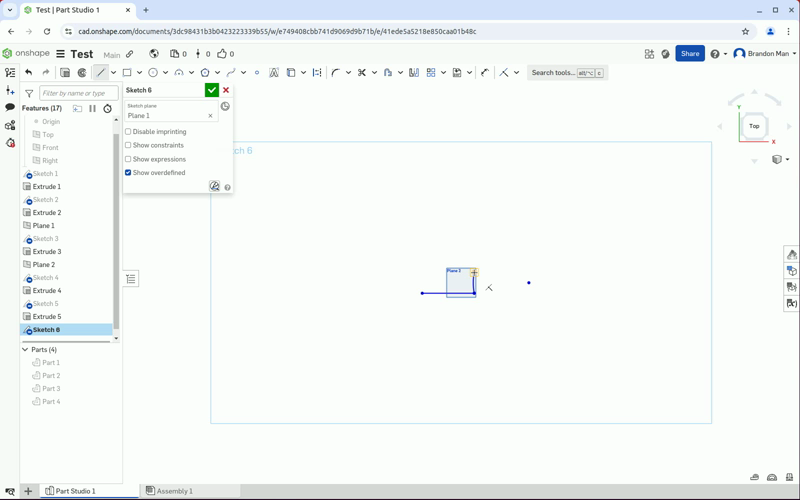
mouse_move(504, 272)
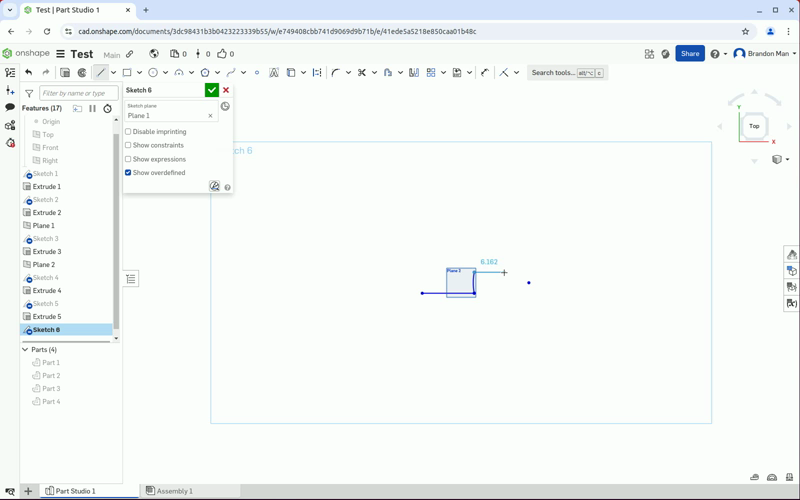
mouse_move(422, 272)
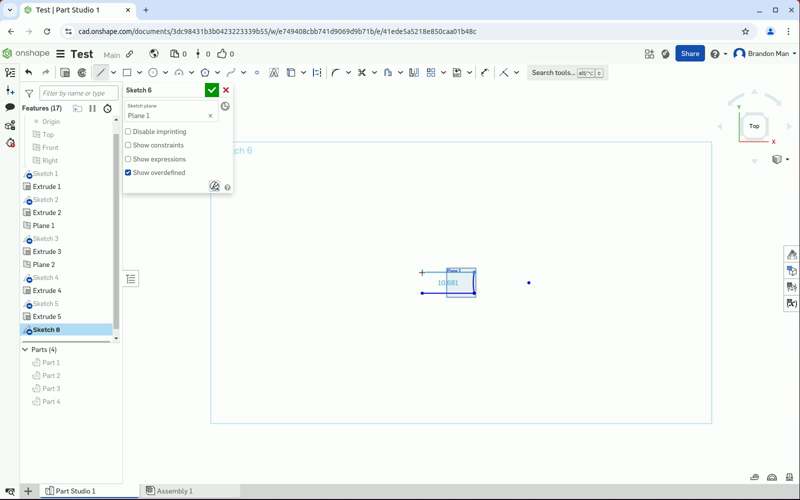
click(422, 272)
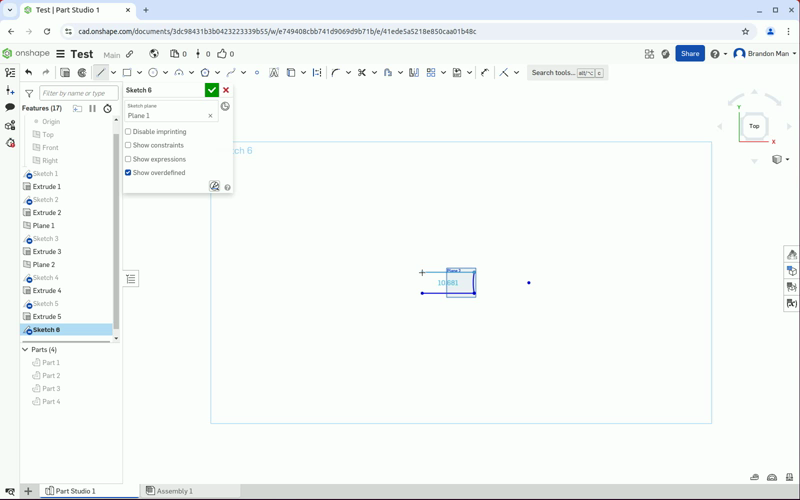
key_up(shift)
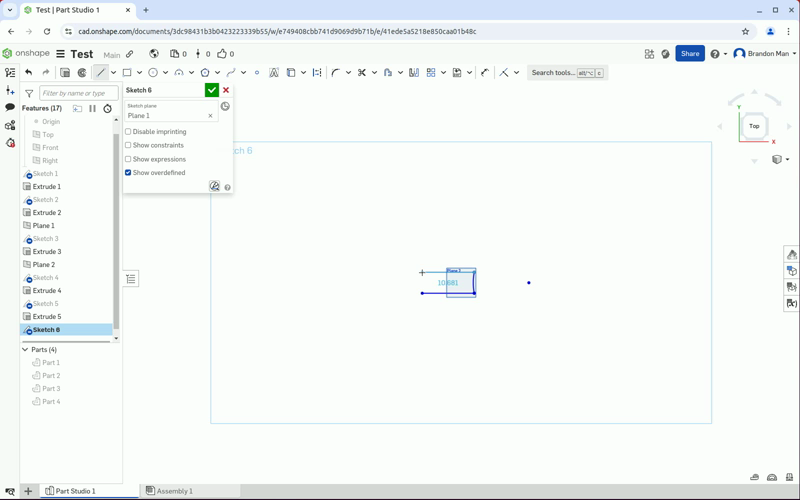
mouse_move(452, 272)
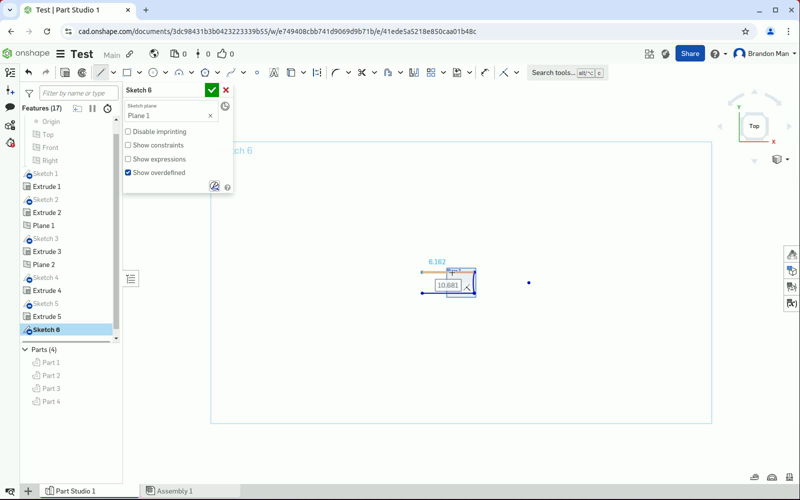
key_down(shift)
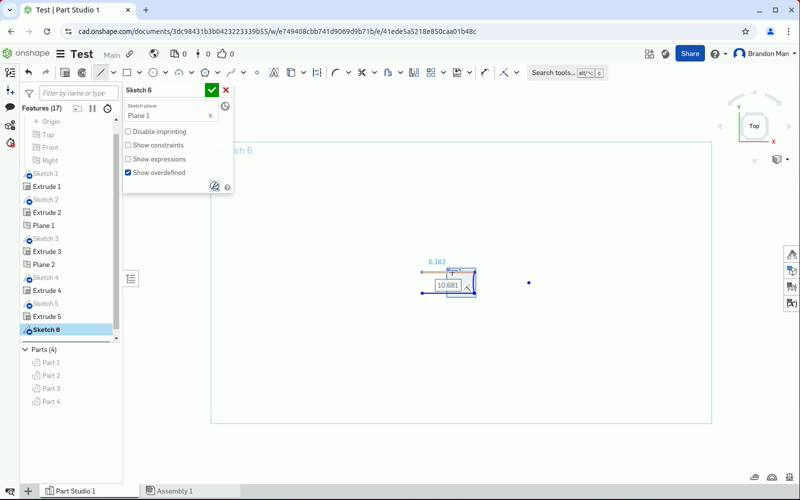
mouse_move(422, 293)
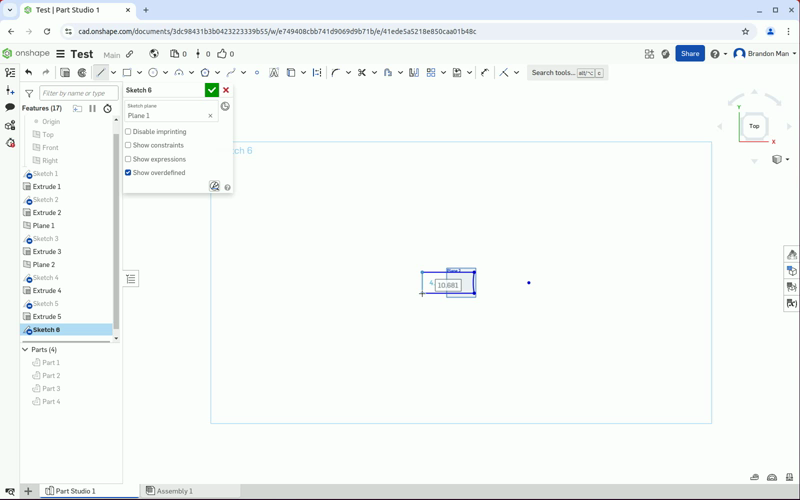
key_up(shift)
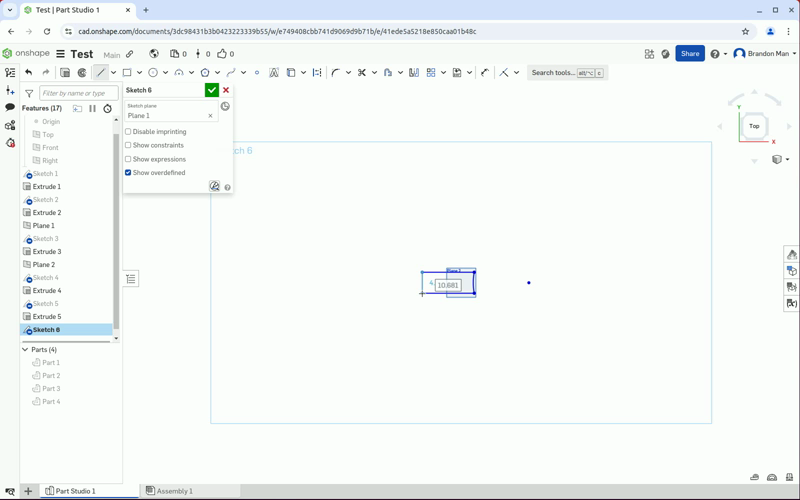
click(422, 293)
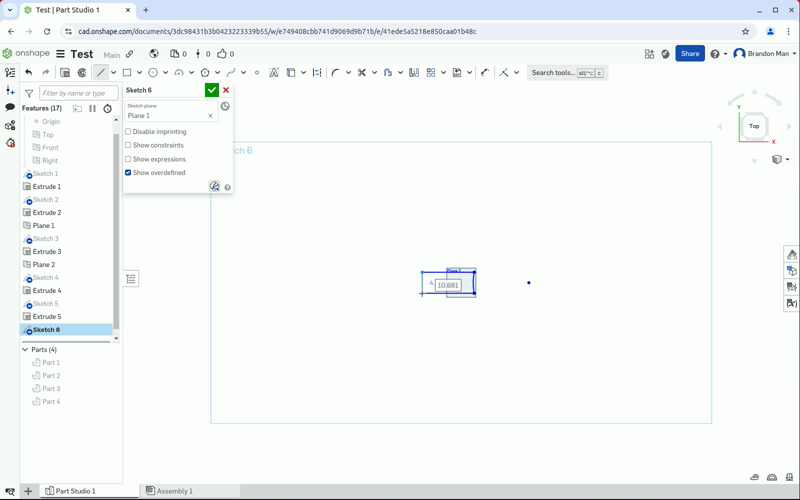
key(esc)
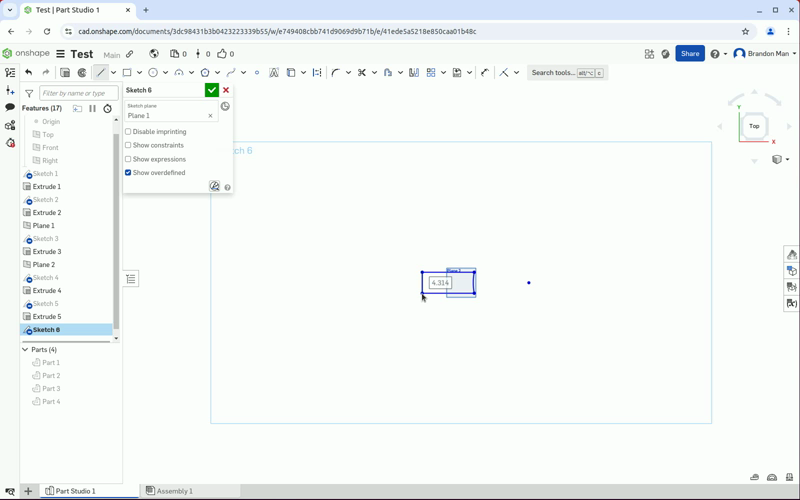
mouse_move(456, 278)
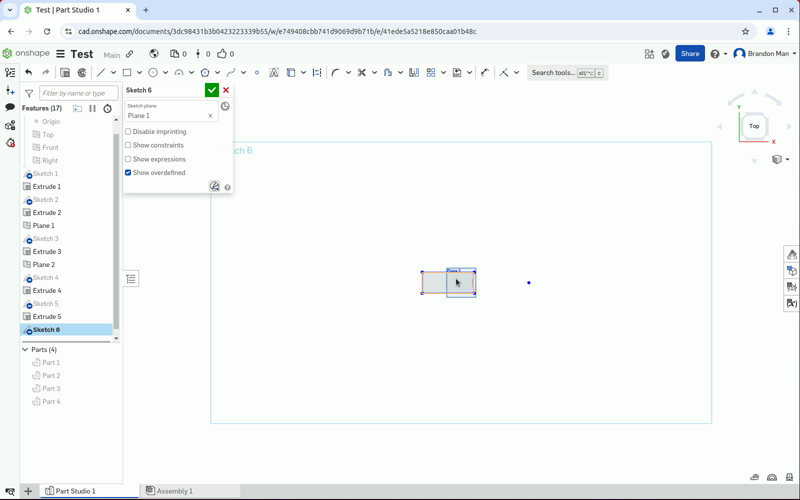
scroll(6)
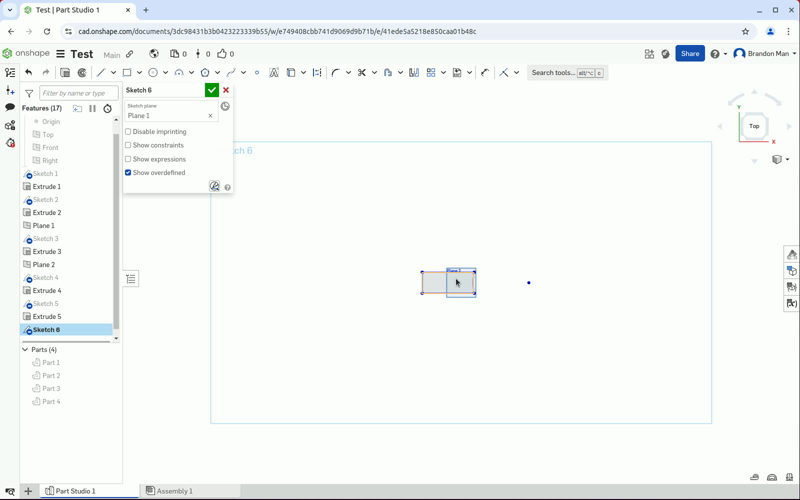
scroll(6)
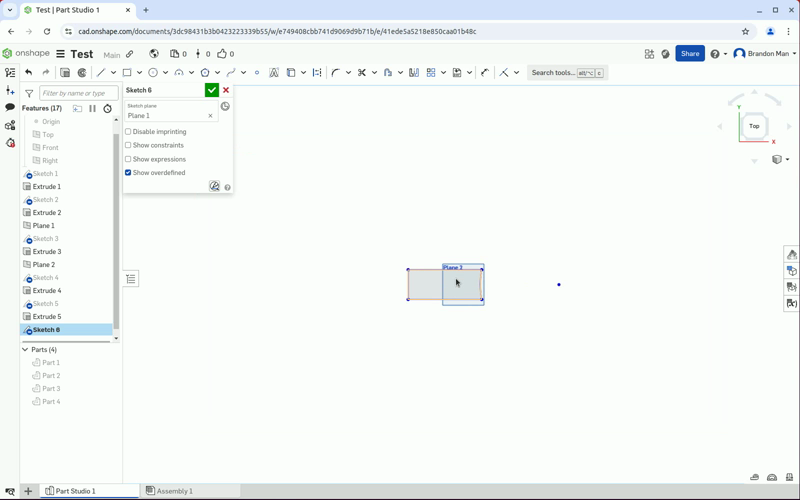
scroll(6)
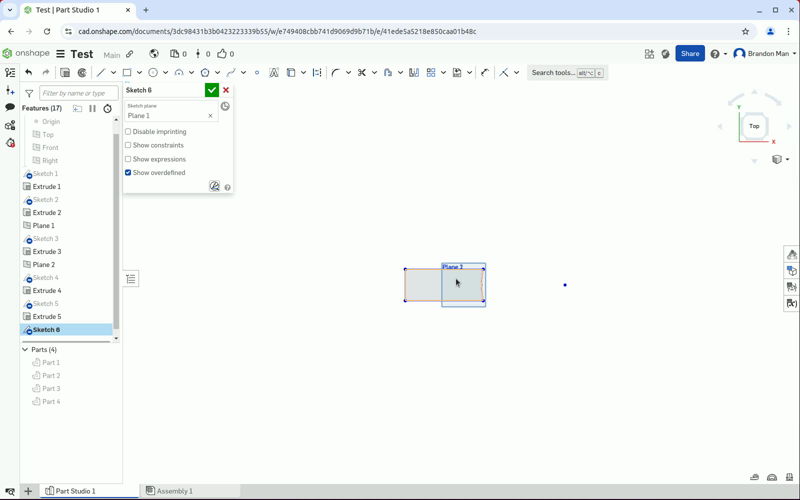
scroll(6)
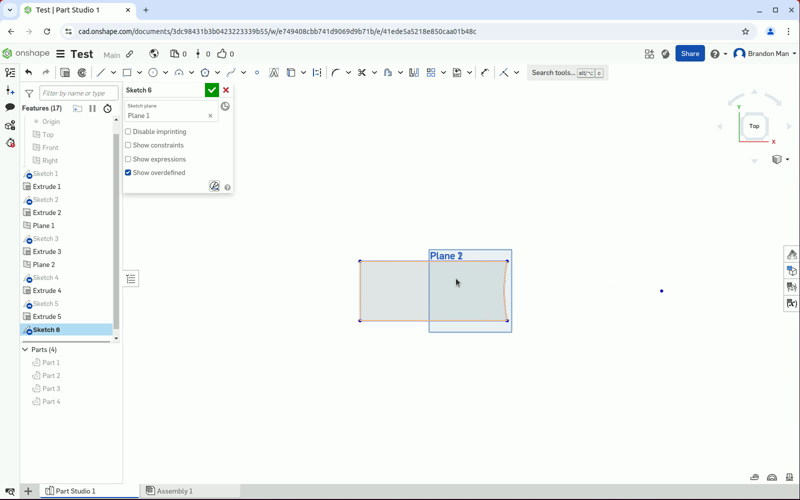
scroll(6)
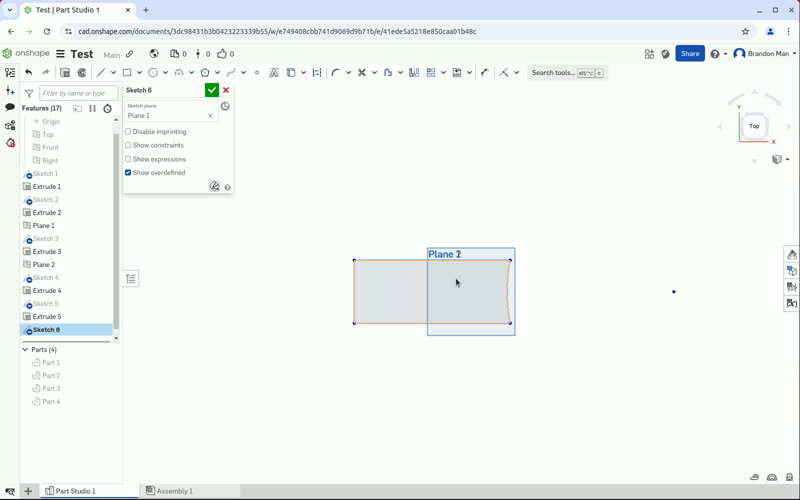
scroll(6)
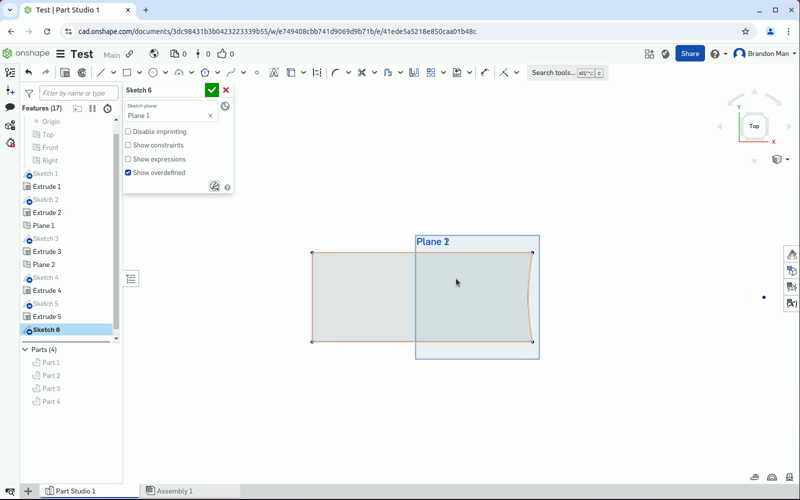
scroll(6)
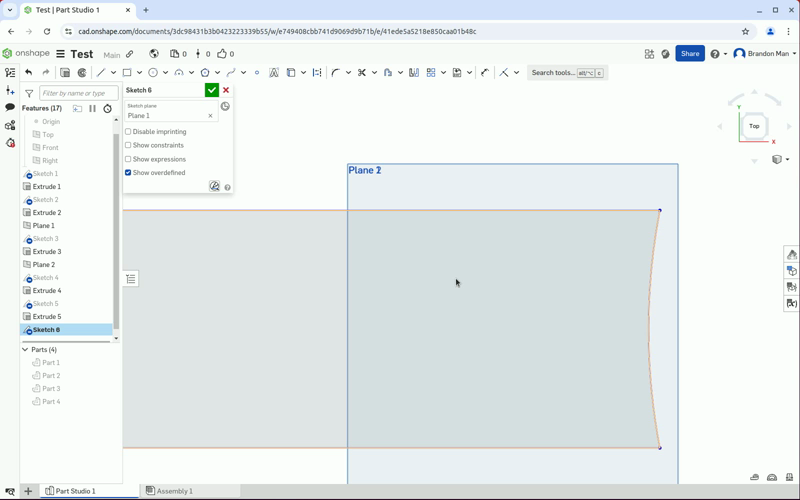
click(456, 278)
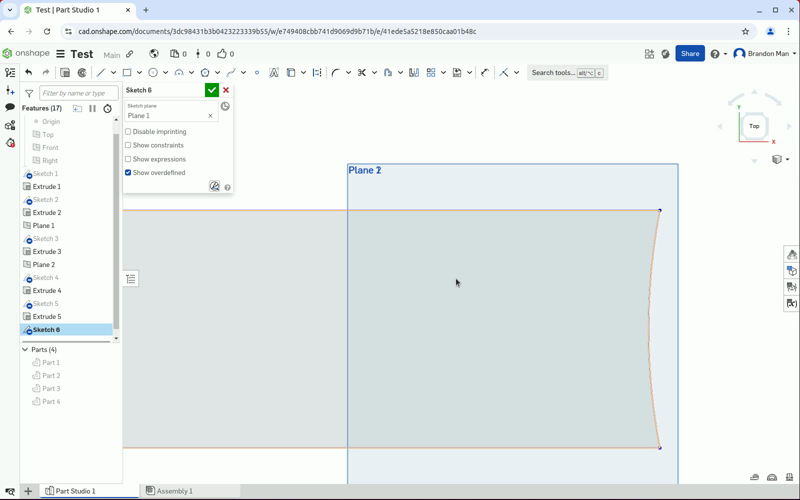
scroll(-6)
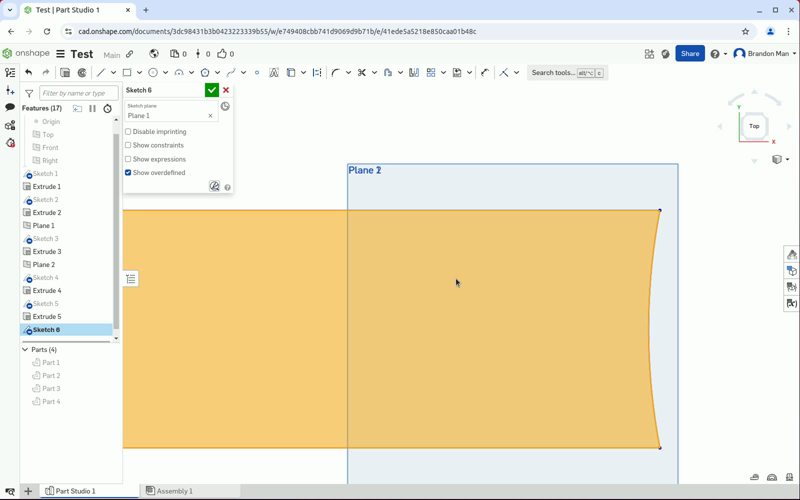
scroll(-6)
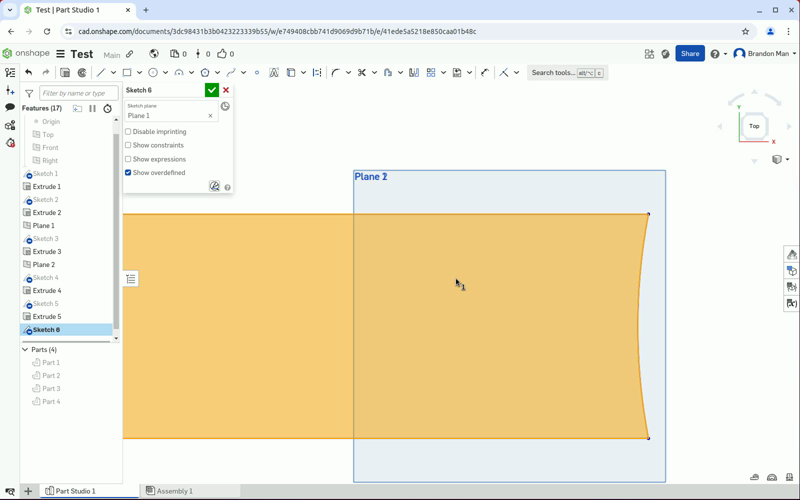
scroll(-6)
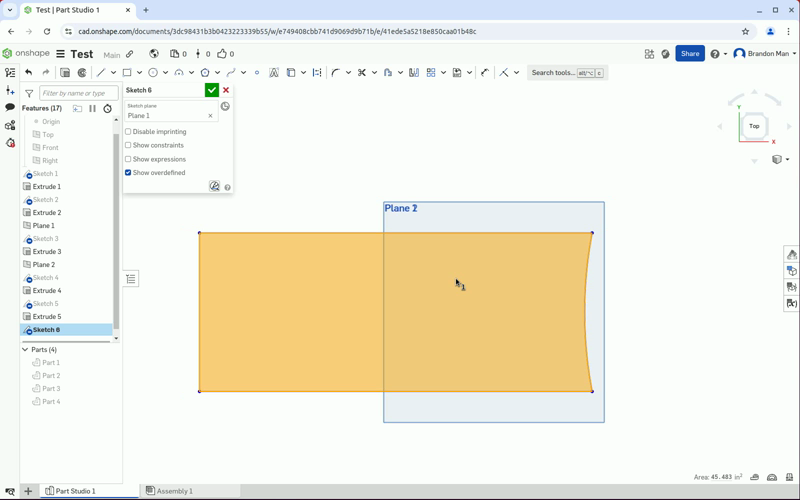
scroll(-6)
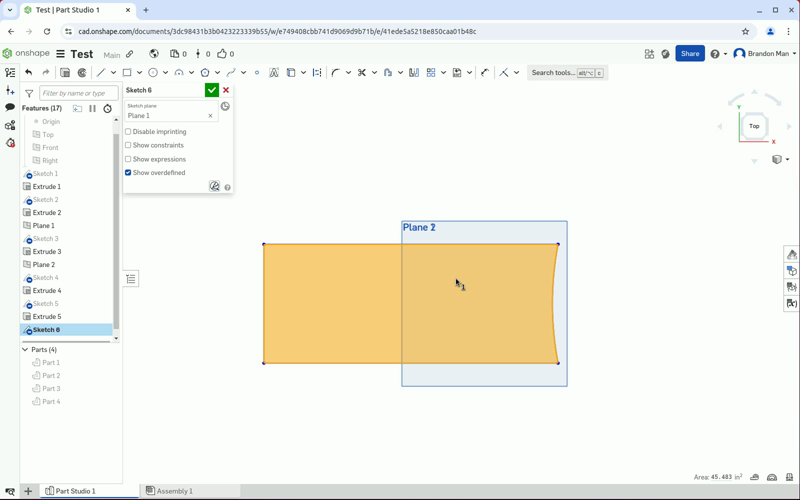
scroll(-6)
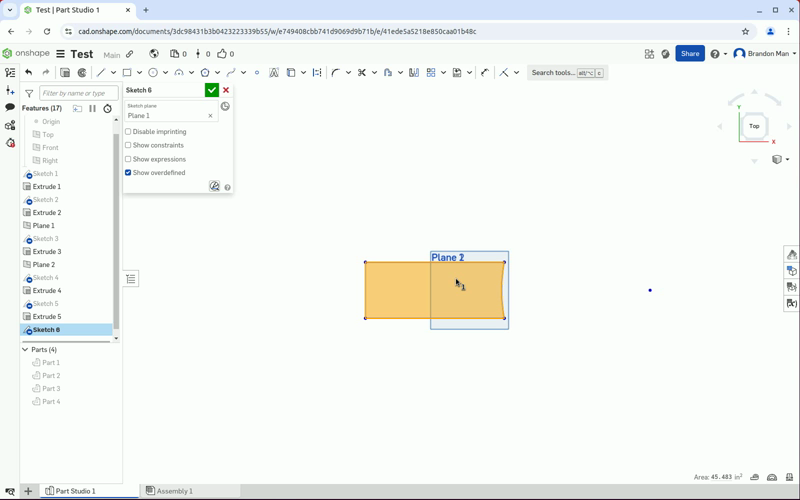
scroll(-6)
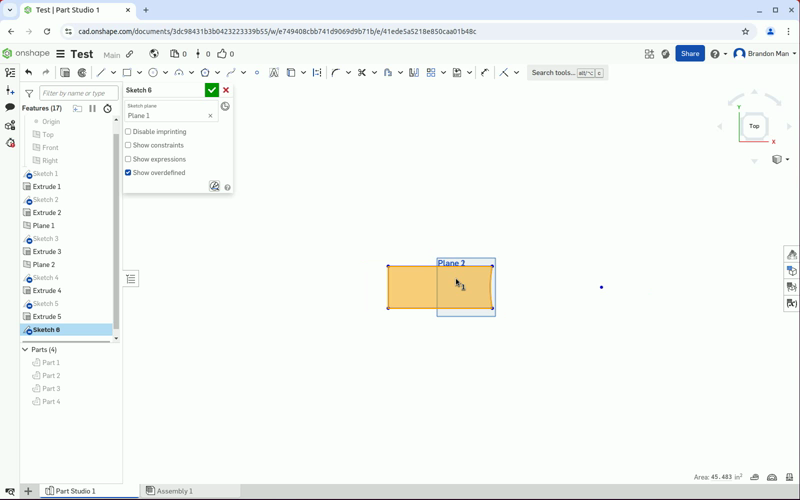
scroll(-6)
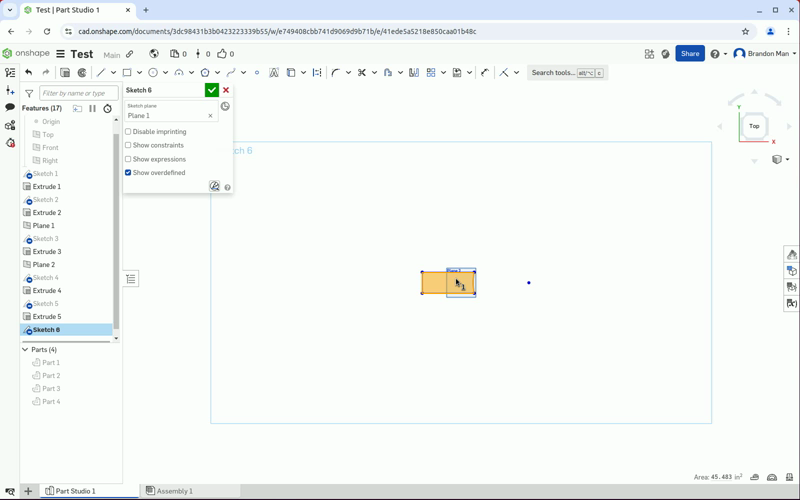
mouse_move(73, 352)
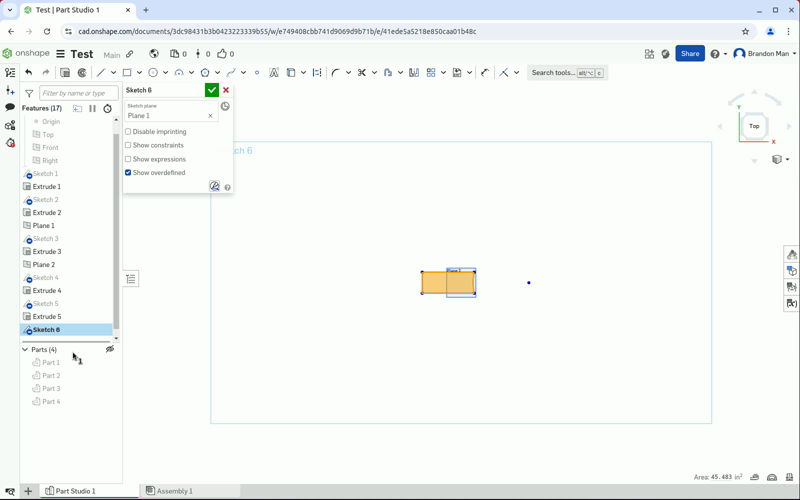
key(shift+y)
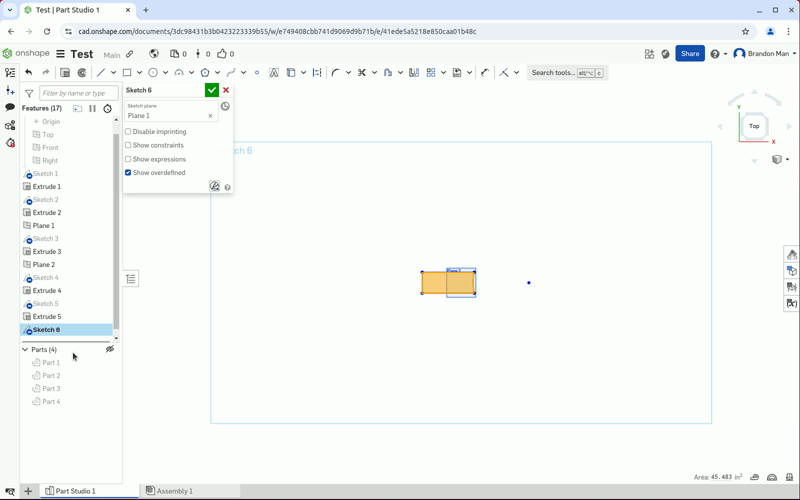
key(shift+e)
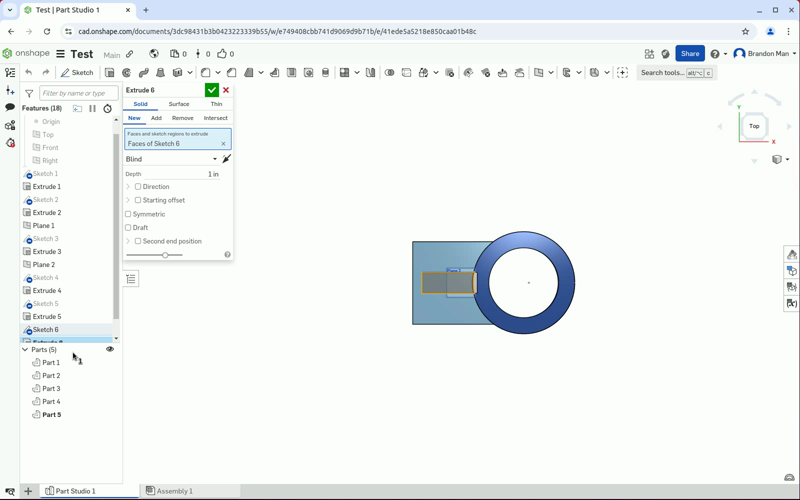
mouse_move(143, 106)
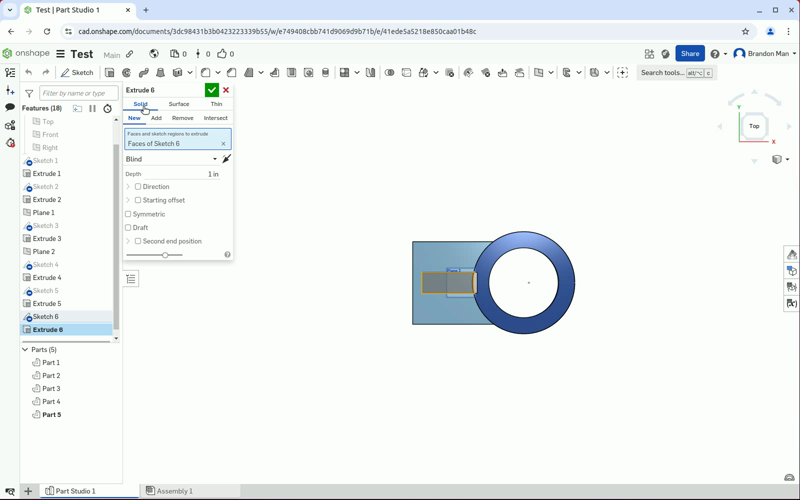
click(143, 106)
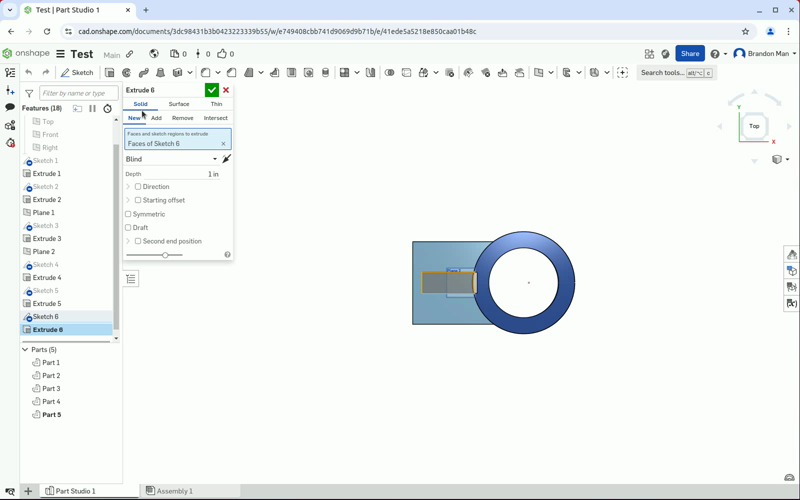
mouse_move(137, 120)
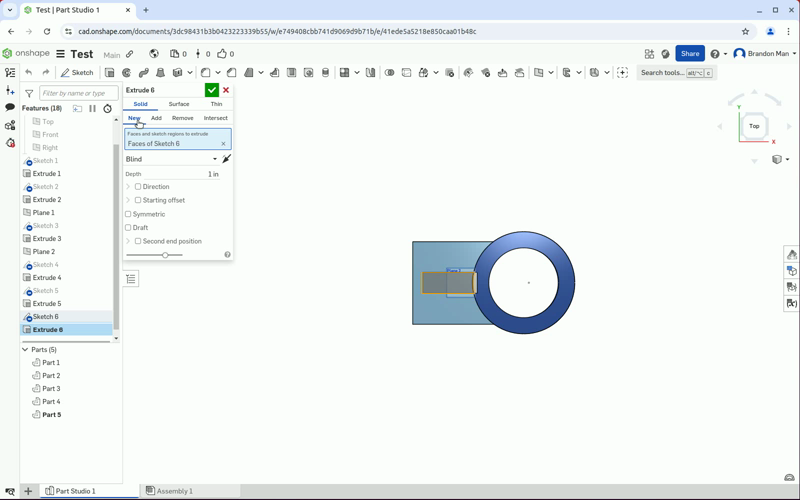
click(137, 120)
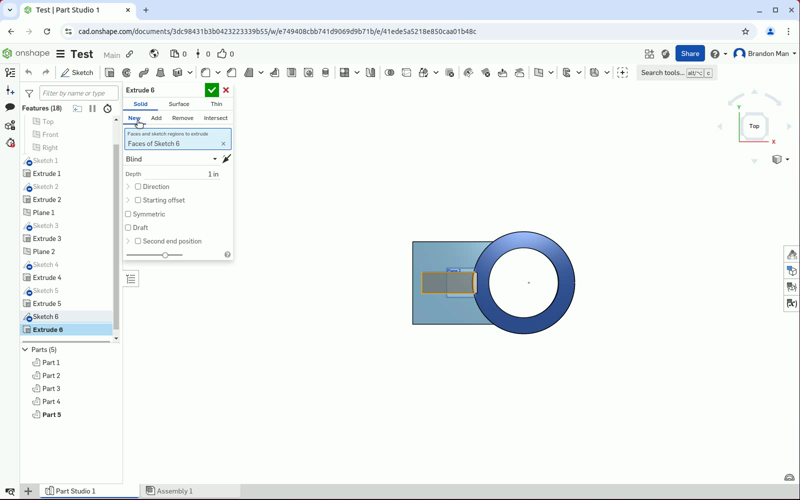
key(tab, 4)
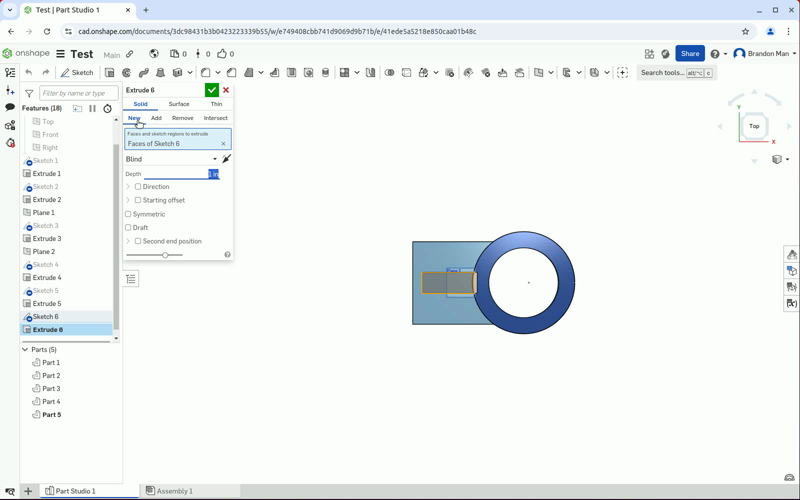
text(8.666)
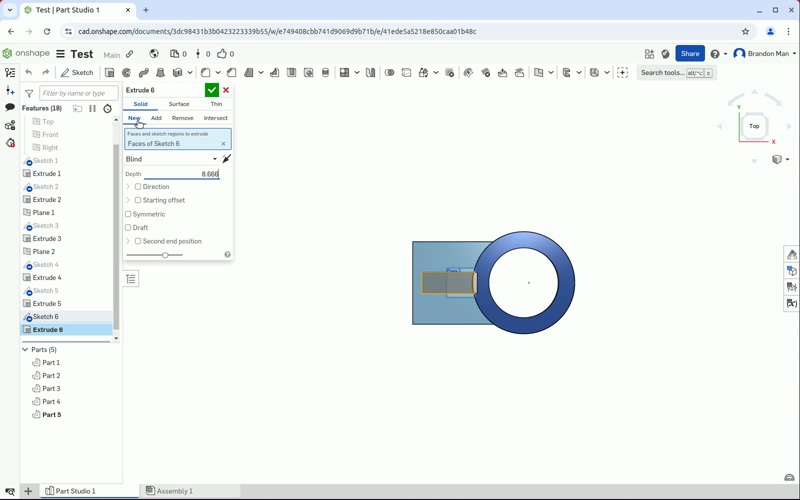
key(enter)
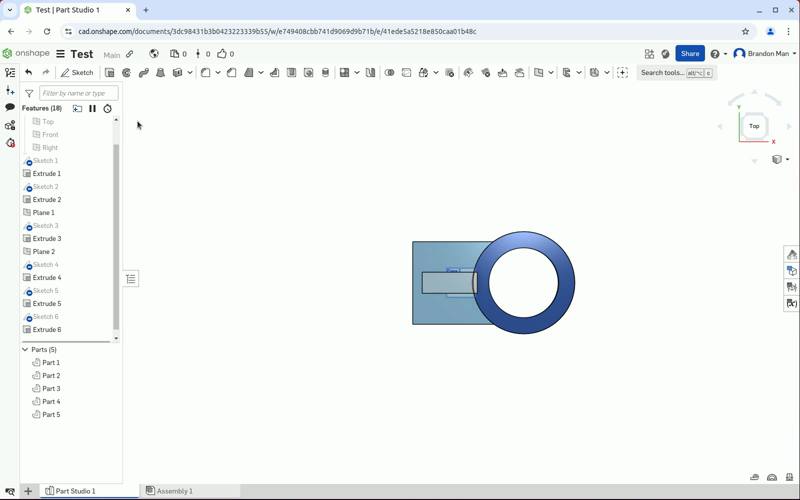
key(shift+h)
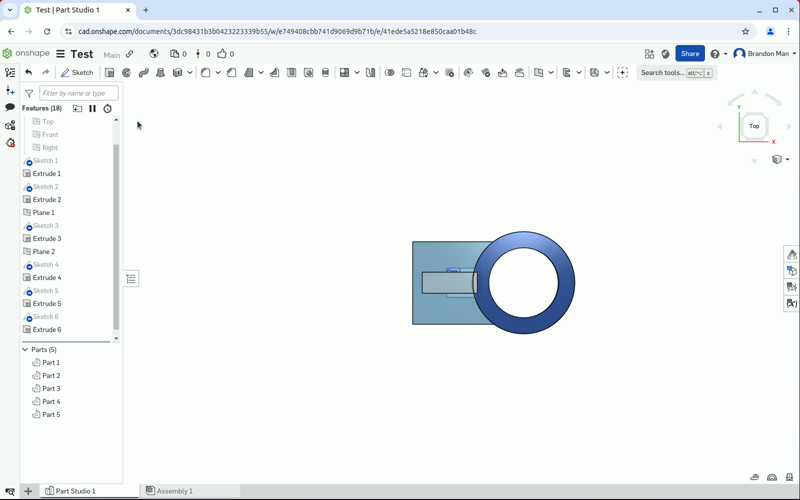
key(shift+h)
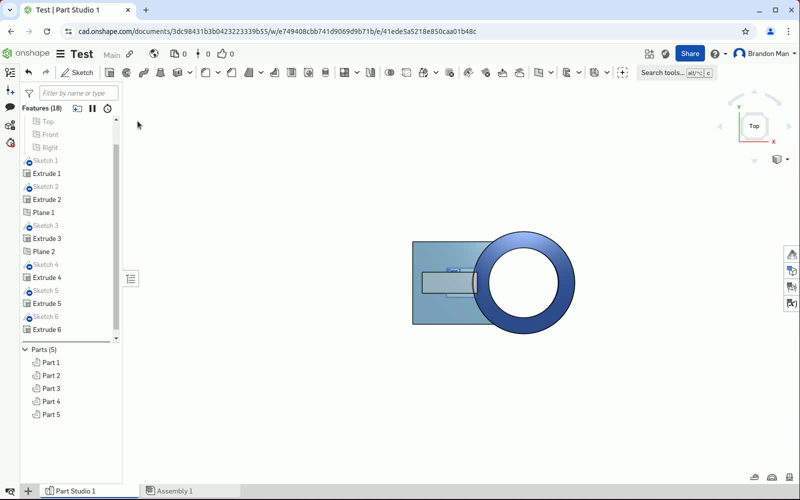
mouse_move(69, 163)
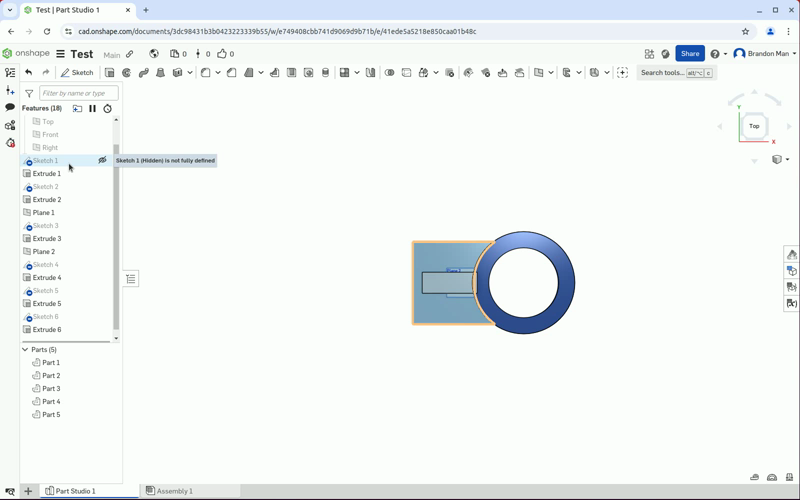
click(69, 163)
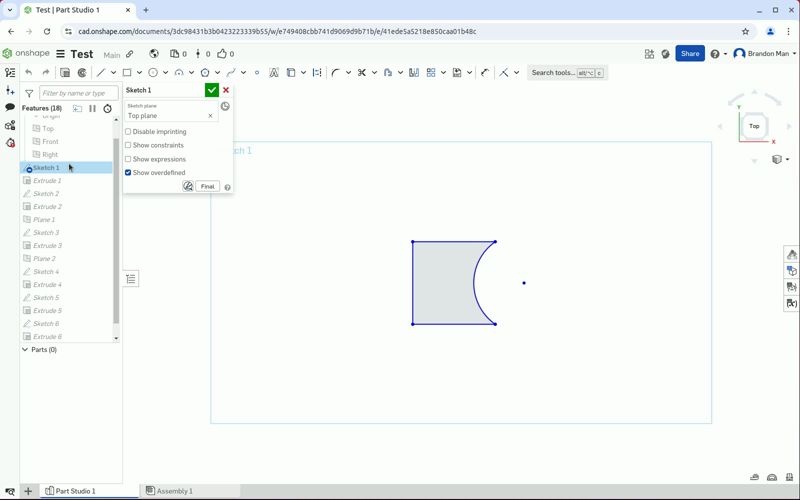
mouse_move(229, 92)
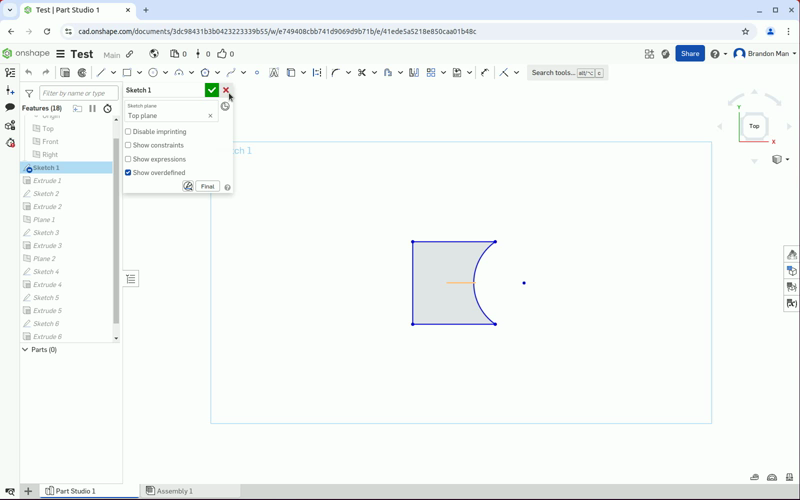
click(229, 92)
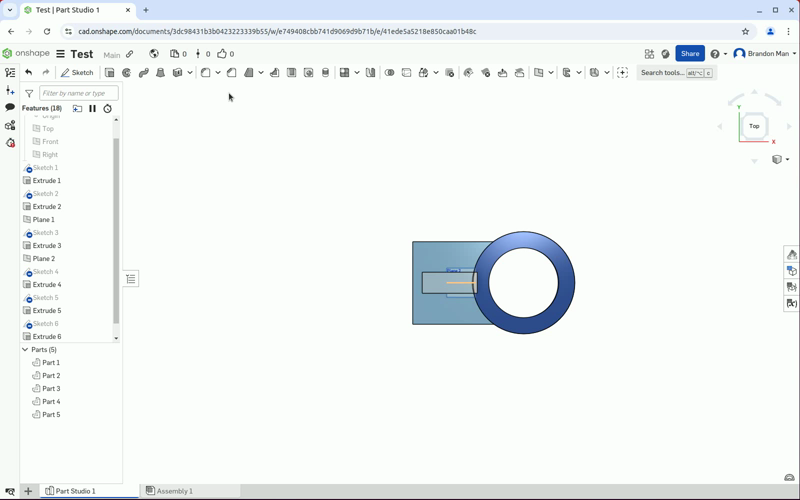
mouse_move(73, 352)
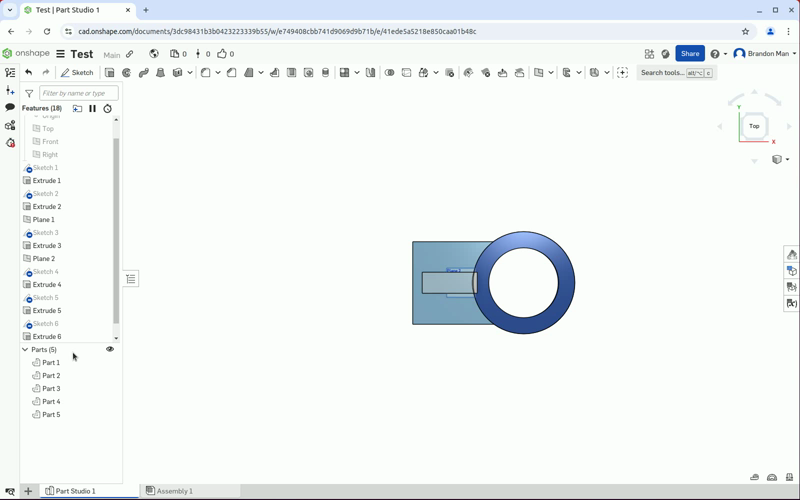
key(y)
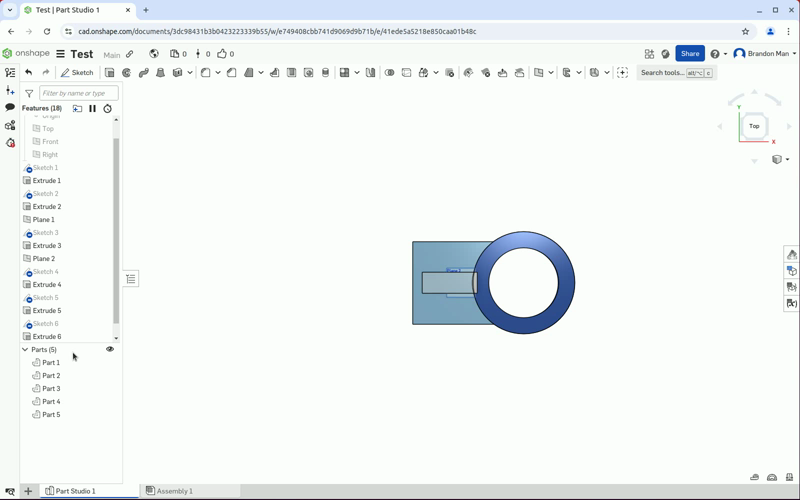
key(shift+p)
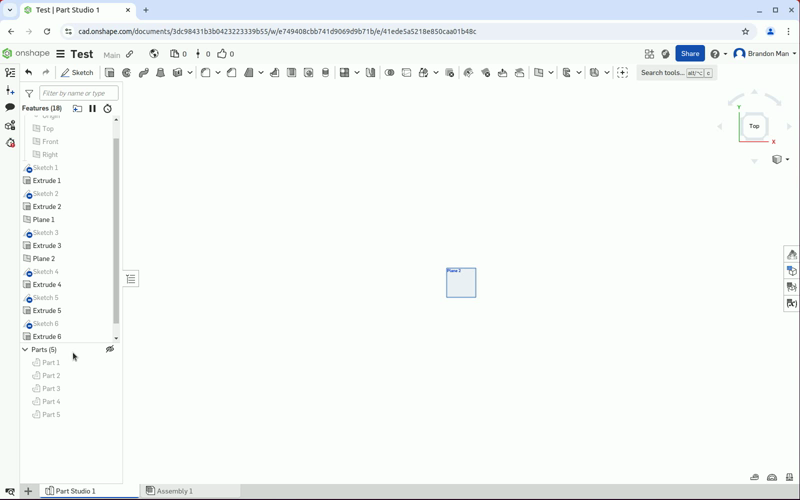
key(space)
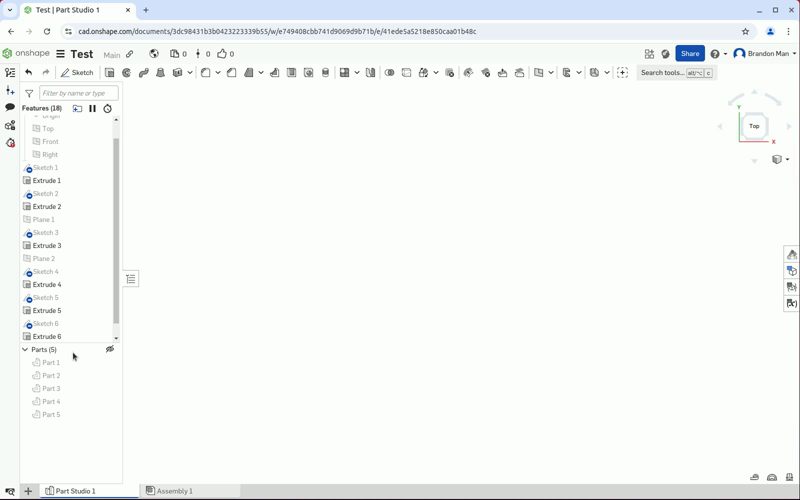
key_down(shift)
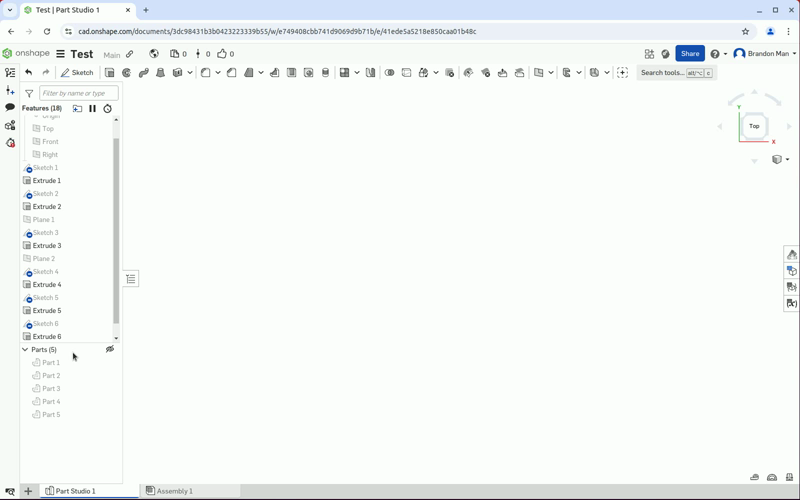
key(up)
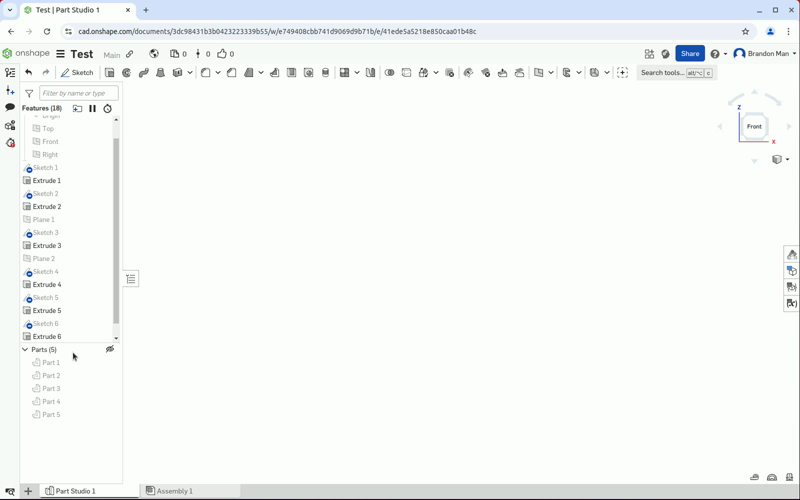
key_up(shift)
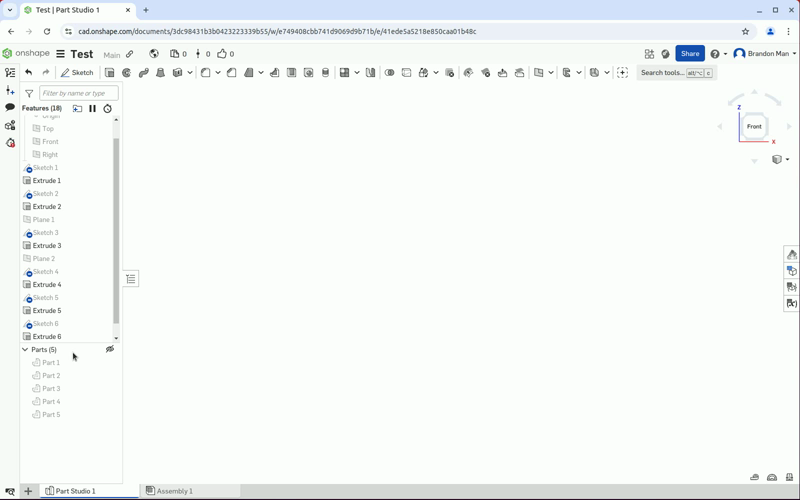
mouse_move(73, 352)
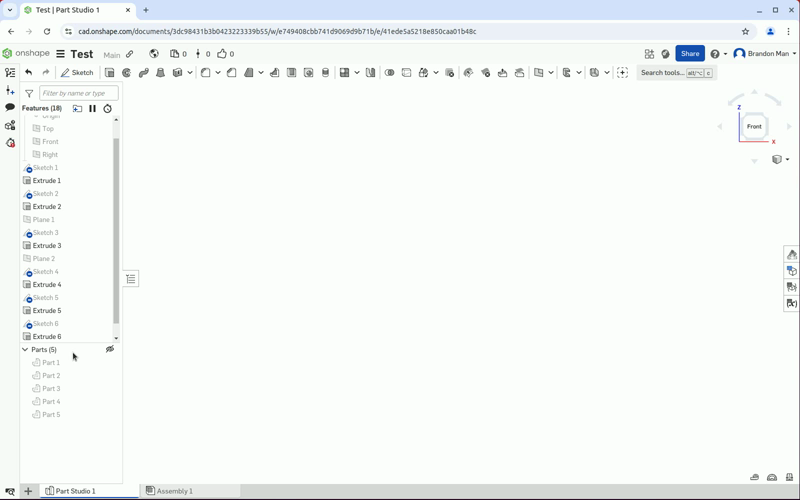
key(shift+y)
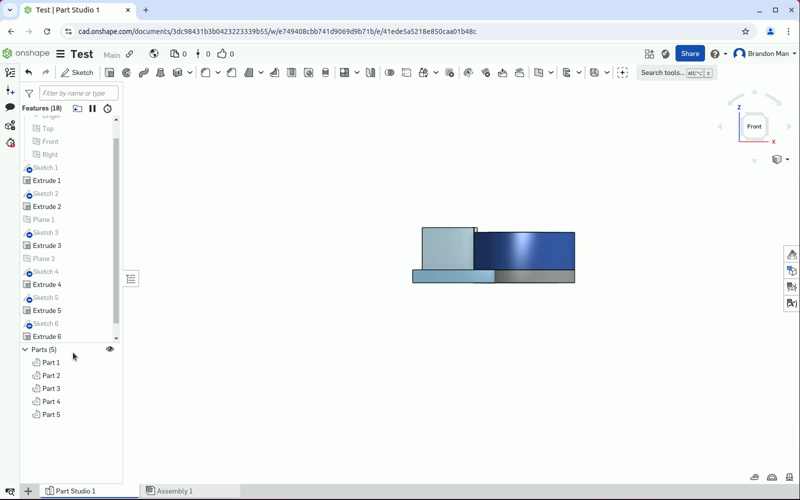
mouse_move(541, 75)
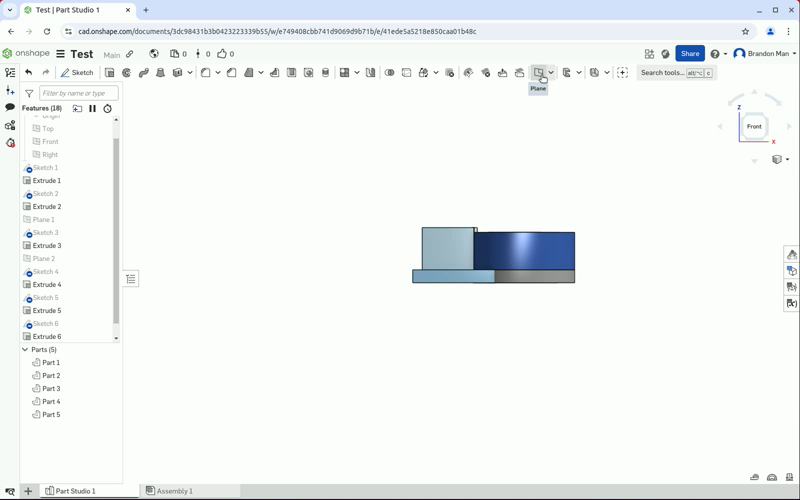
click(541, 75)
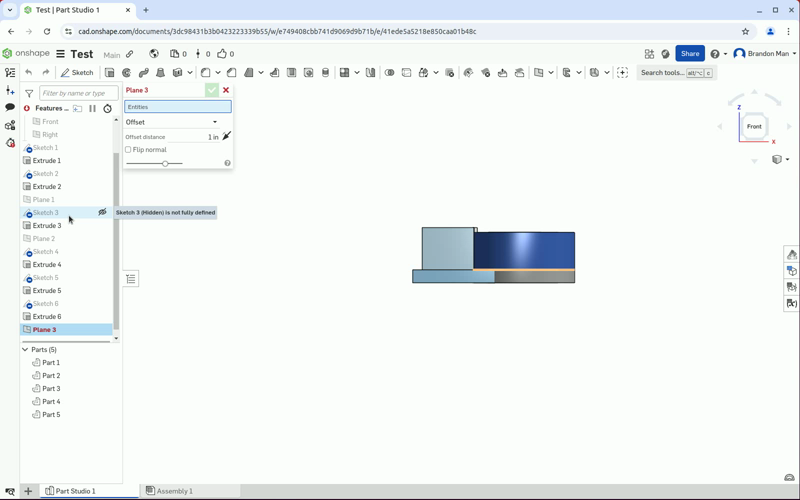
scroll(3)
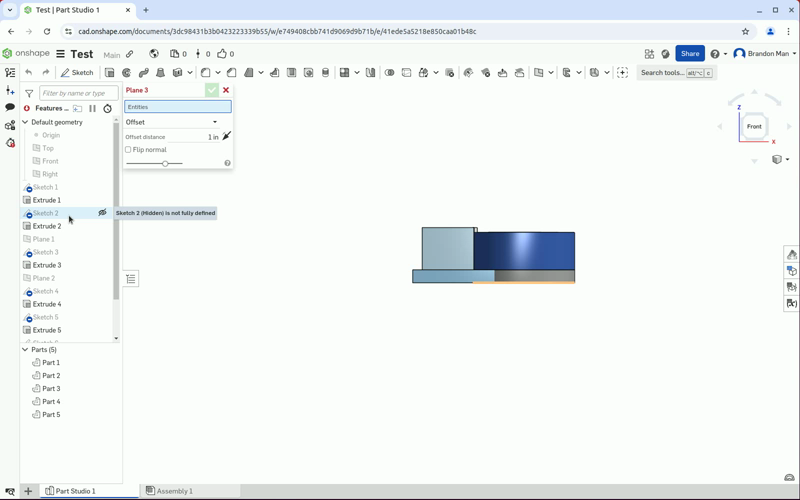
mouse_move(69, 163)
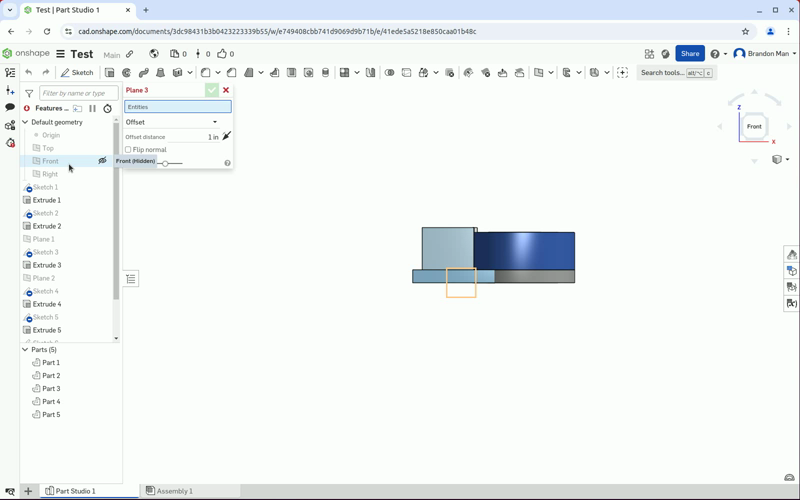
click(69, 163)
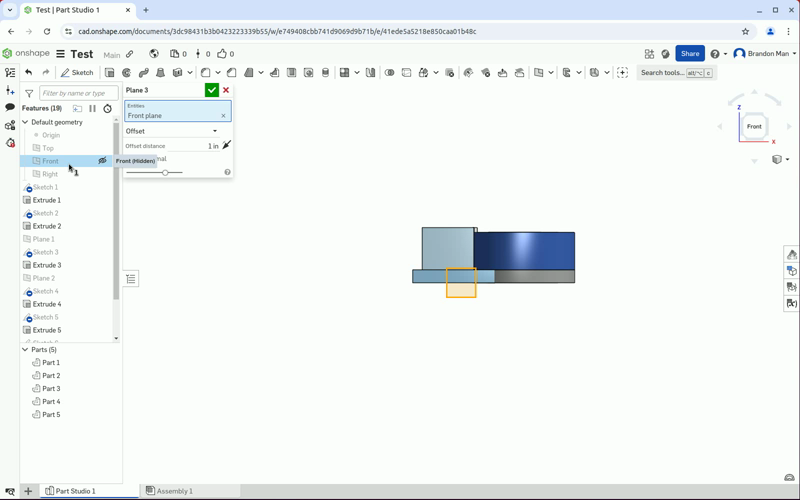
key(tab, 2)
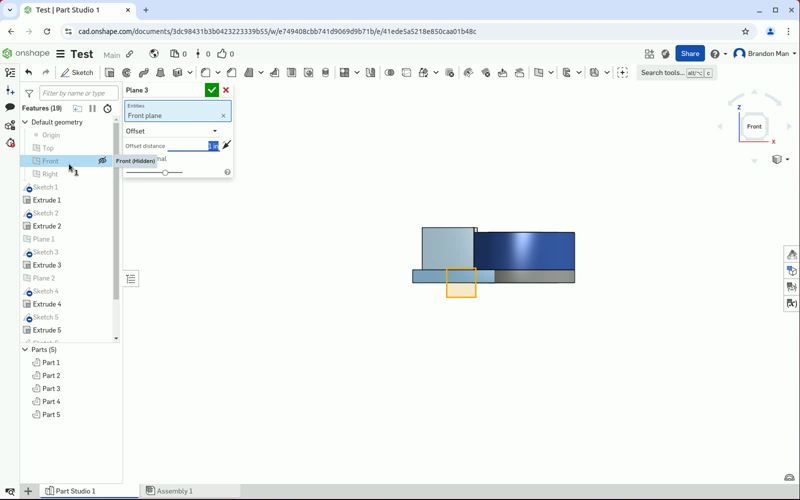
text(2.157)
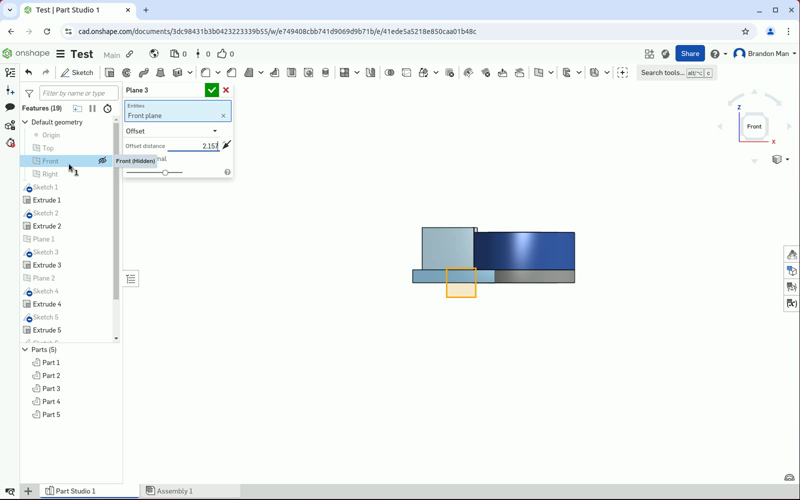
key(enter, 2)
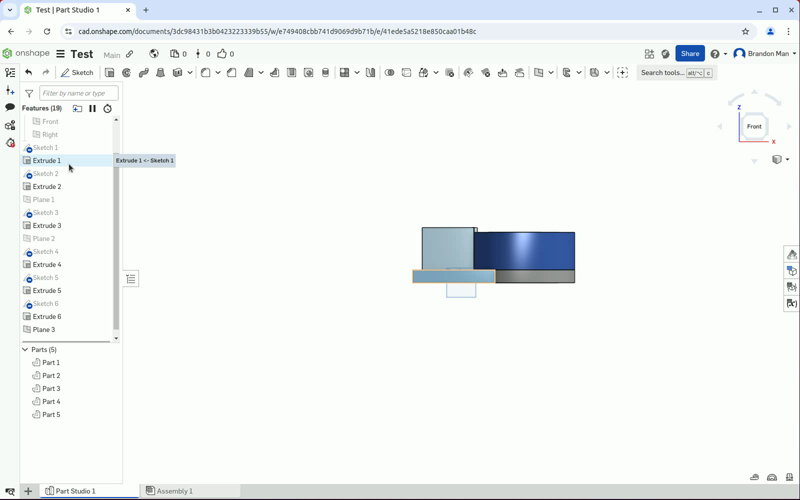
key(shift+s)
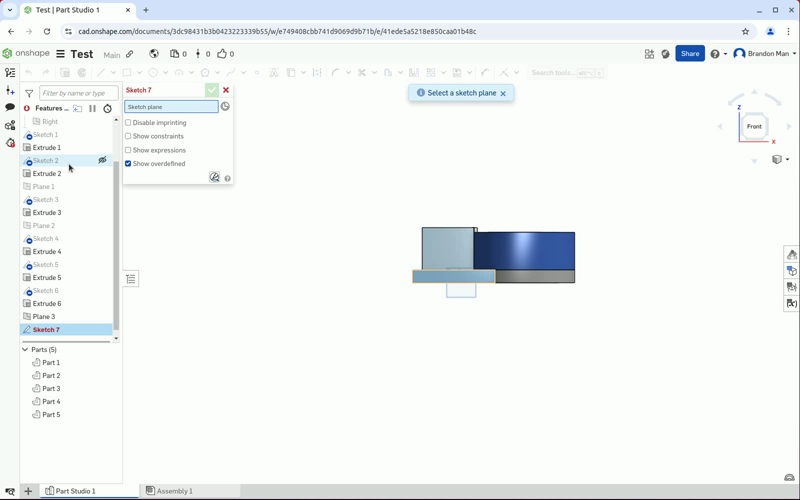
mouse_move(69, 319)
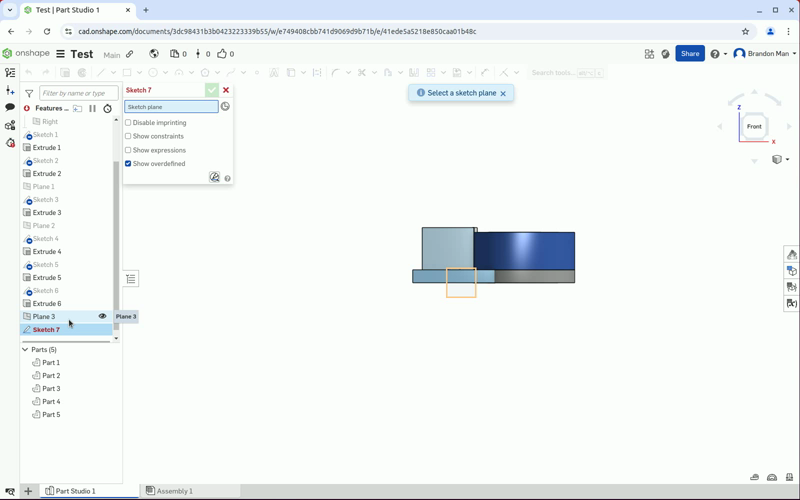
click(69, 319)
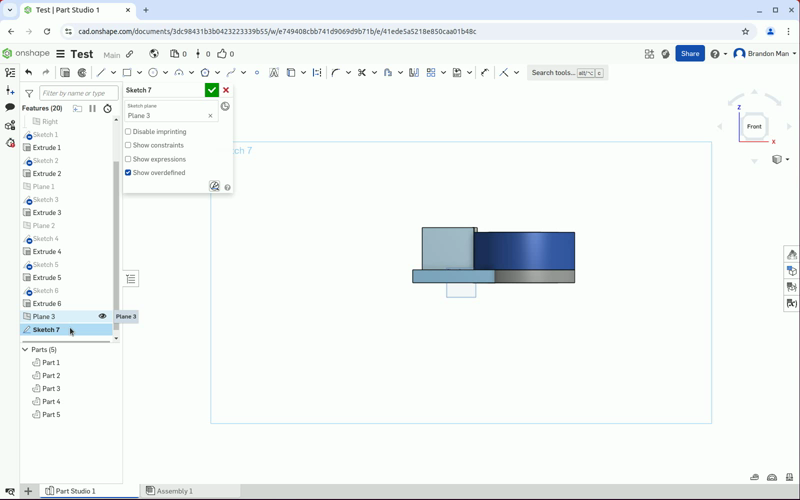
mouse_move(73, 352)
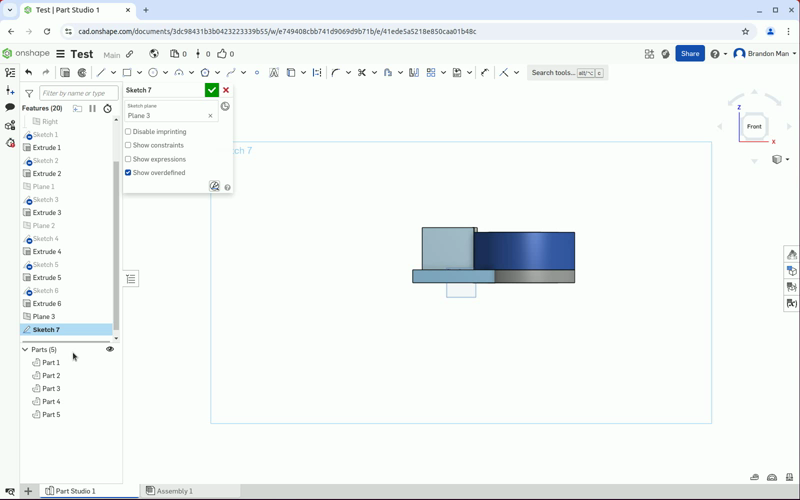
key(y)
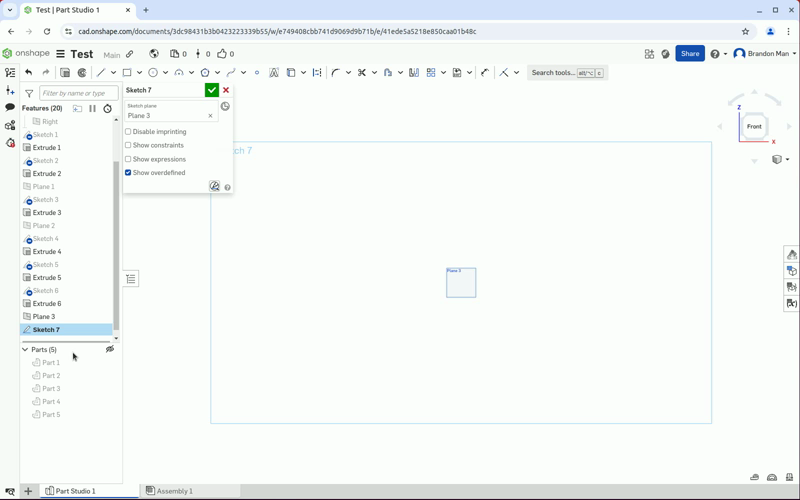
key(l)
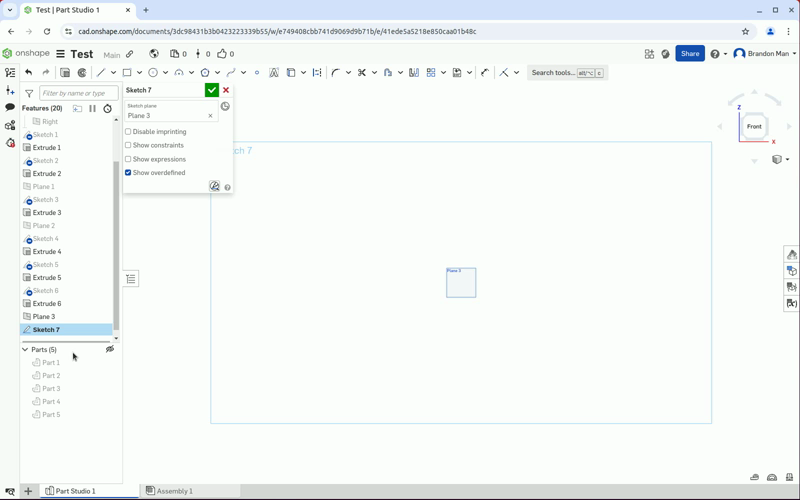
key_down(shift)
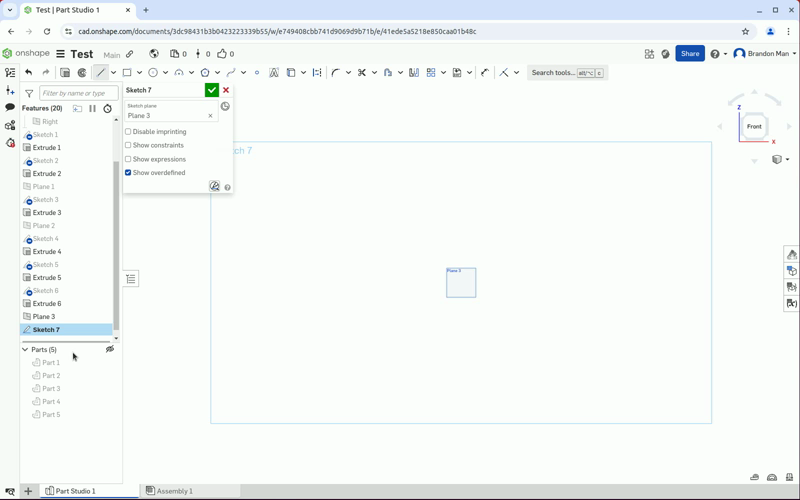
mouse_move(422, 227)
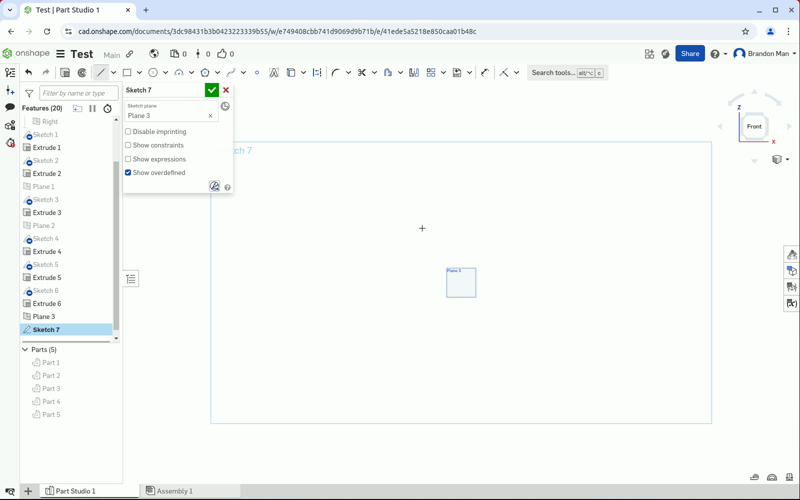
click(422, 227)
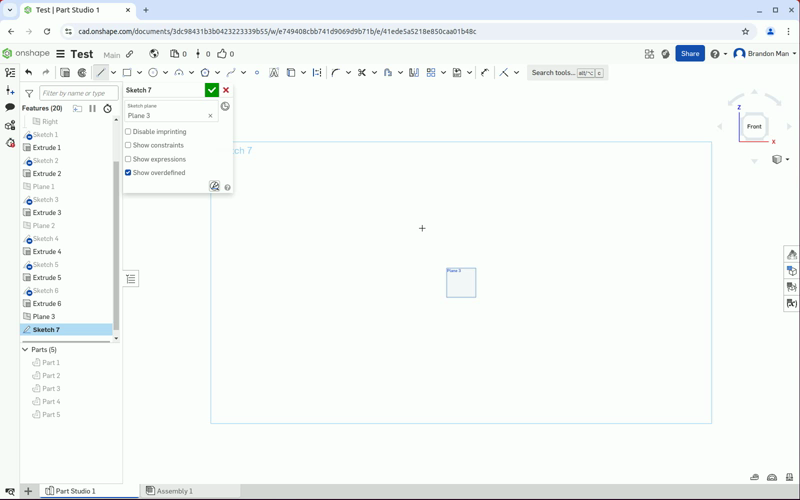
key_up(shift)
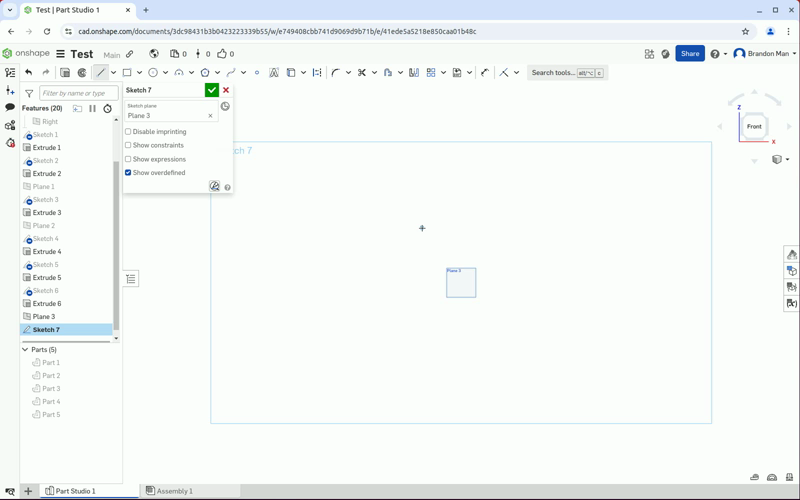
key_down(shift)
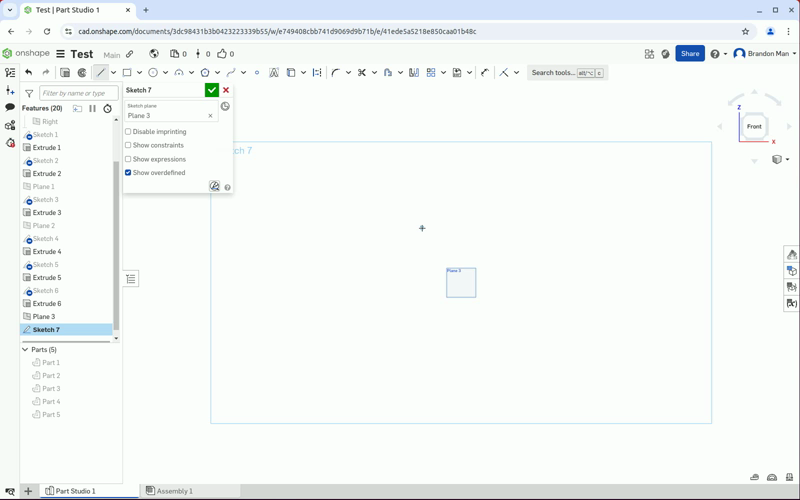
mouse_move(452, 227)
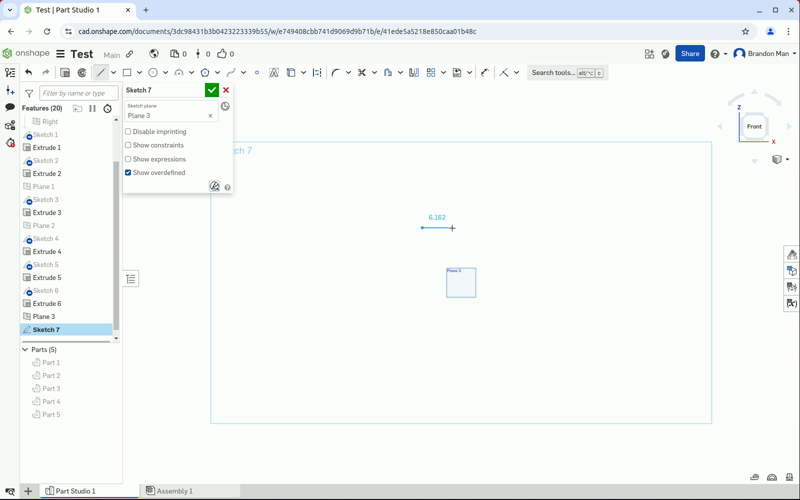
mouse_move(476, 227)
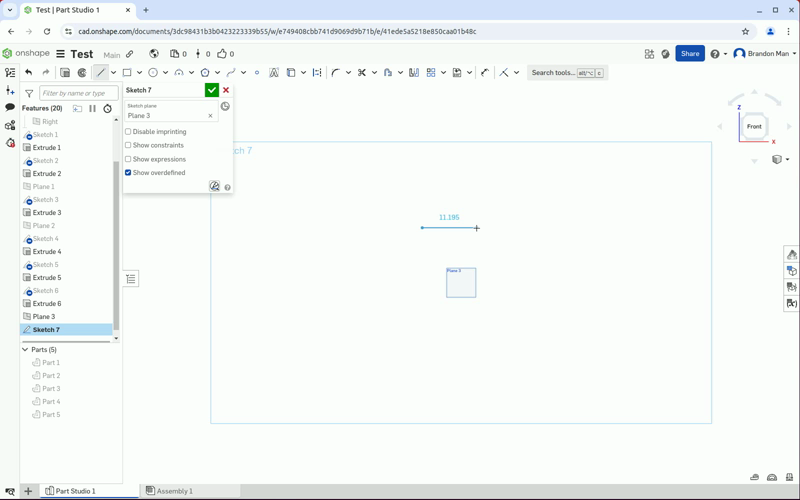
click(476, 227)
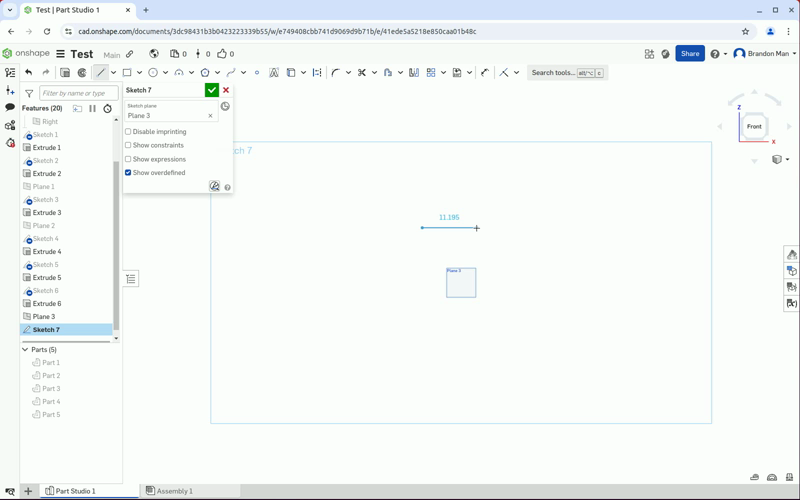
key_up(shift)
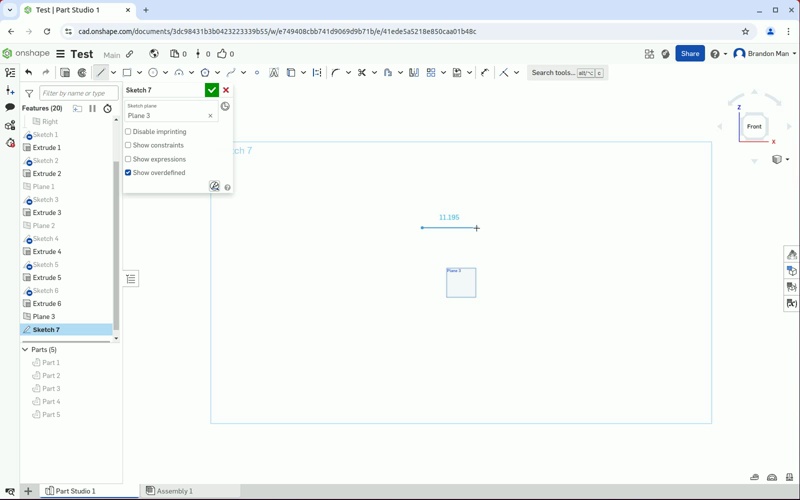
key_down(shift)
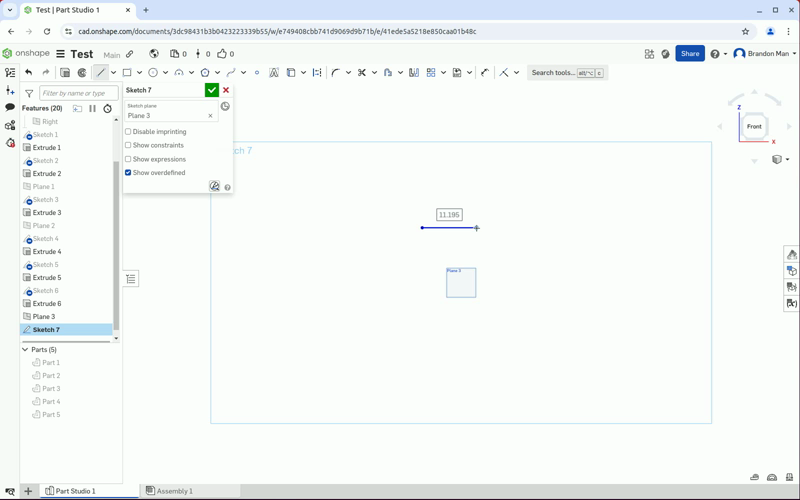
mouse_move(506, 227)
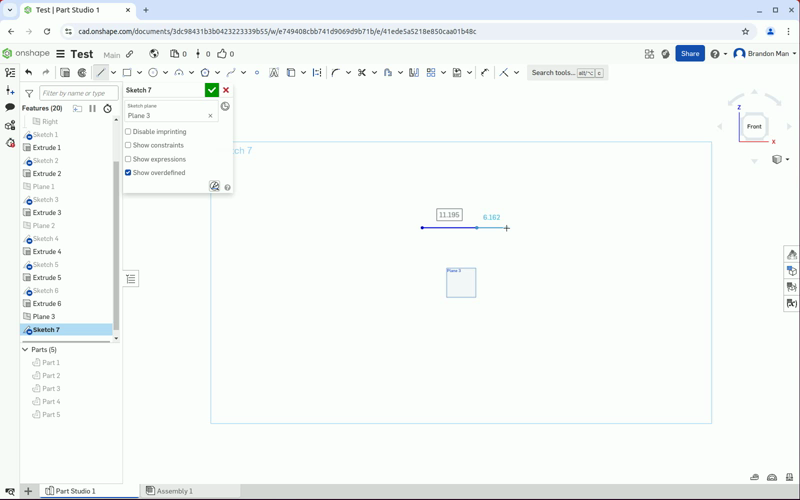
mouse_move(476, 213)
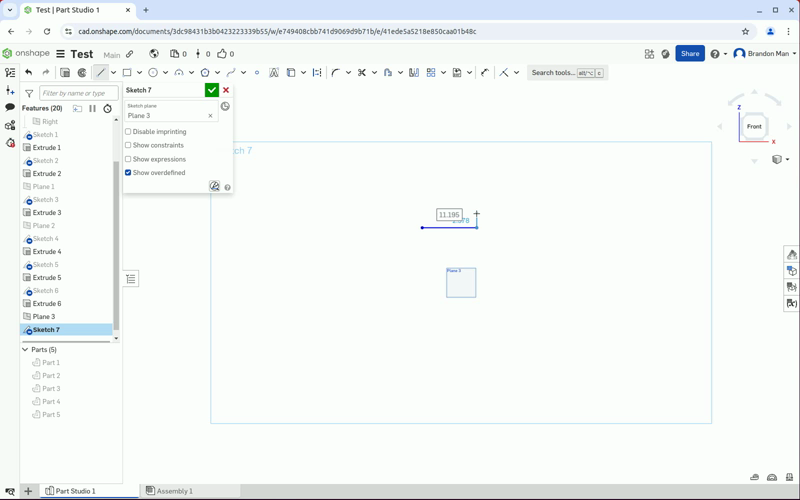
click(476, 213)
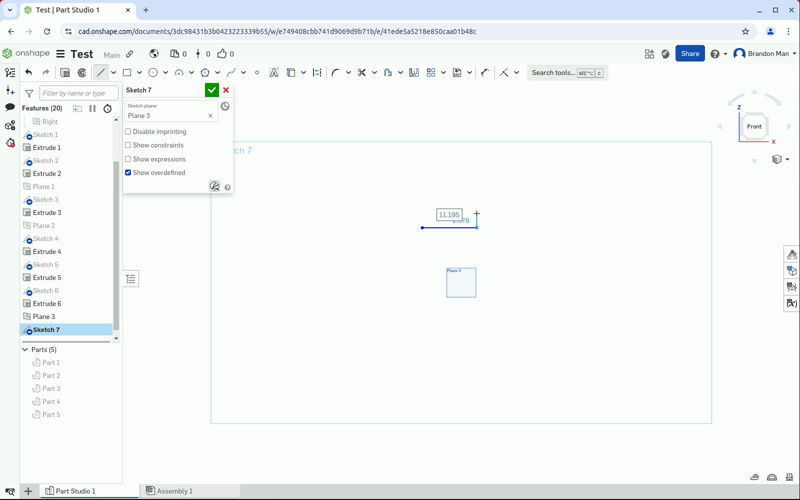
key_up(shift)
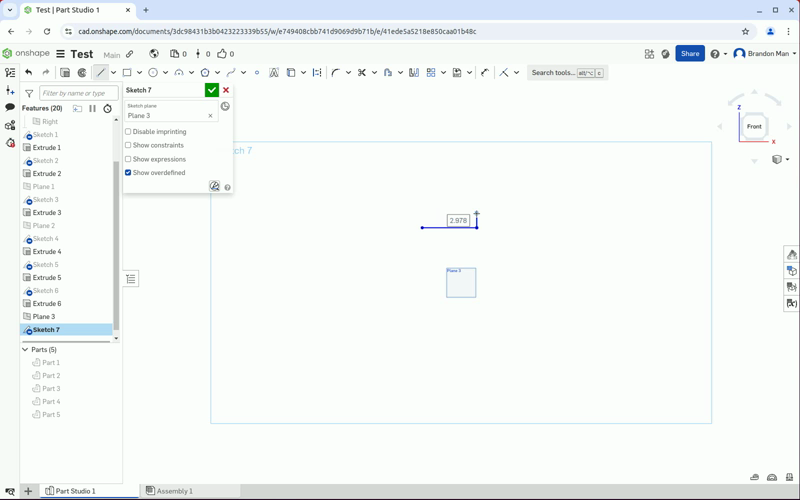
key_down(shift)
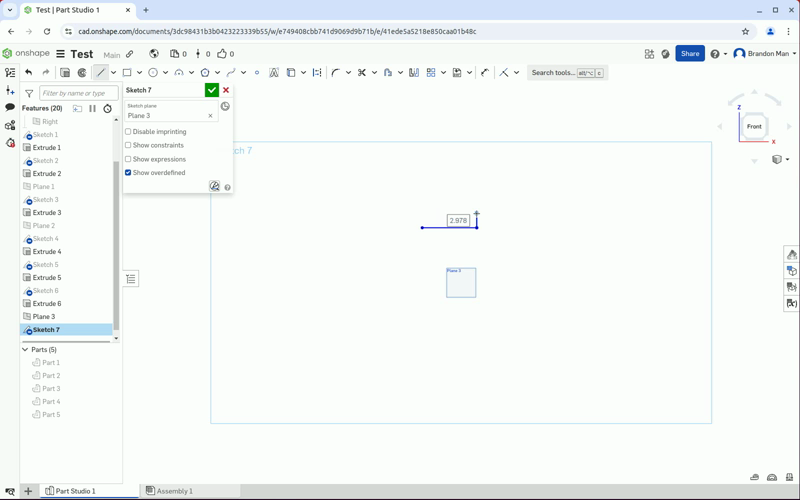
mouse_move(506, 213)
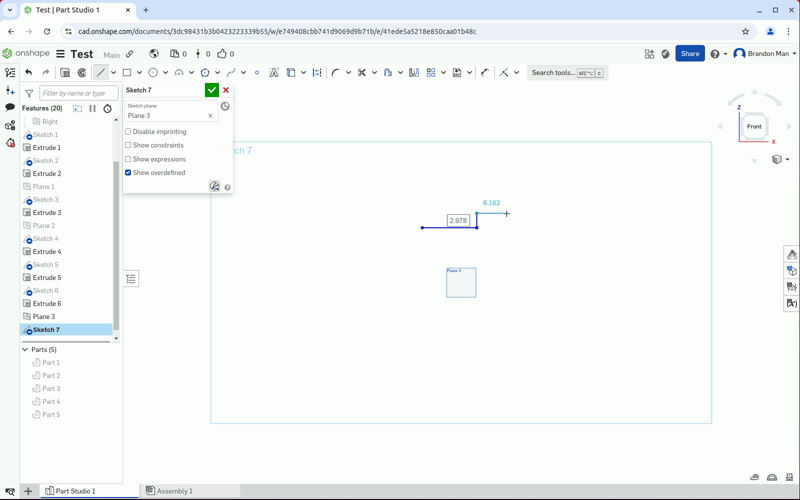
mouse_move(422, 213)
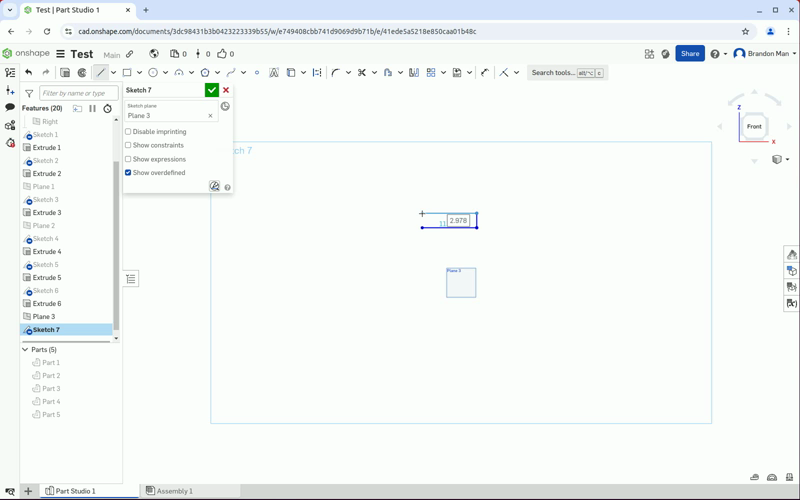
click(422, 213)
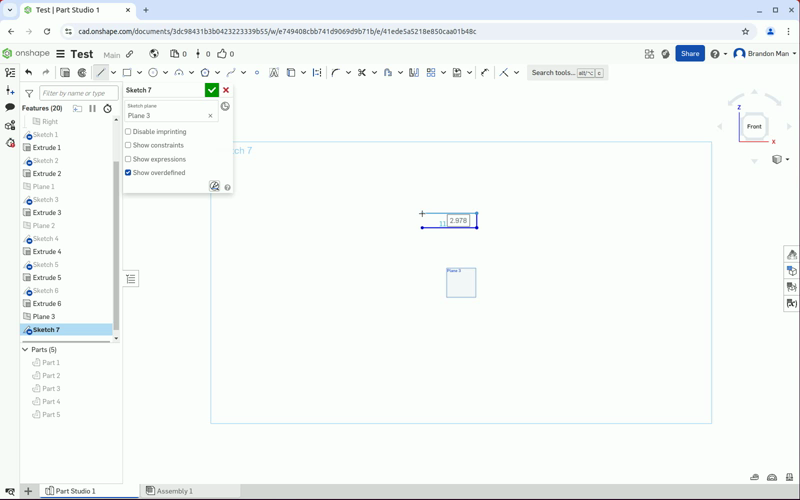
key_up(shift)
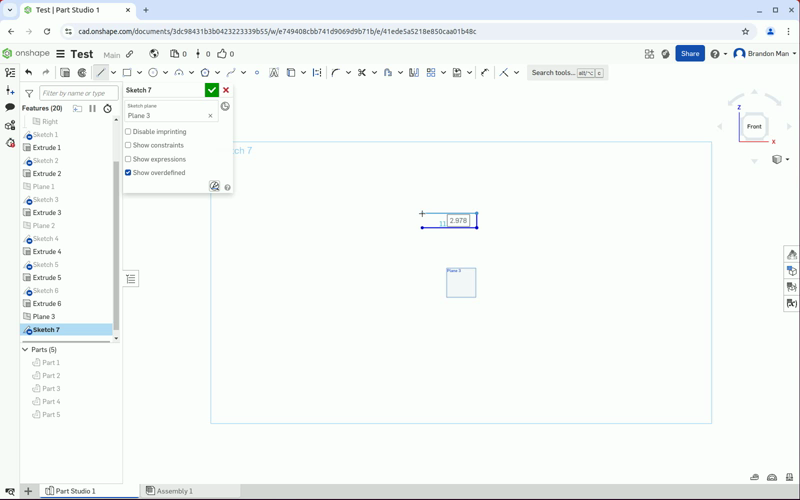
mouse_move(452, 213)
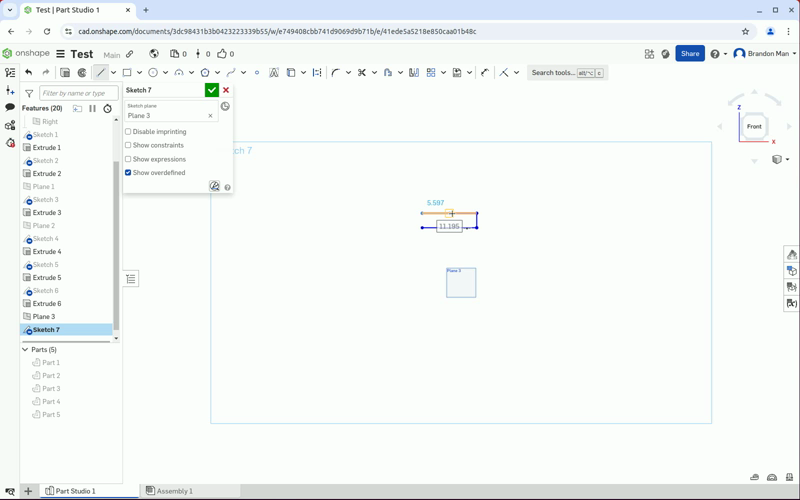
key_down(shift)
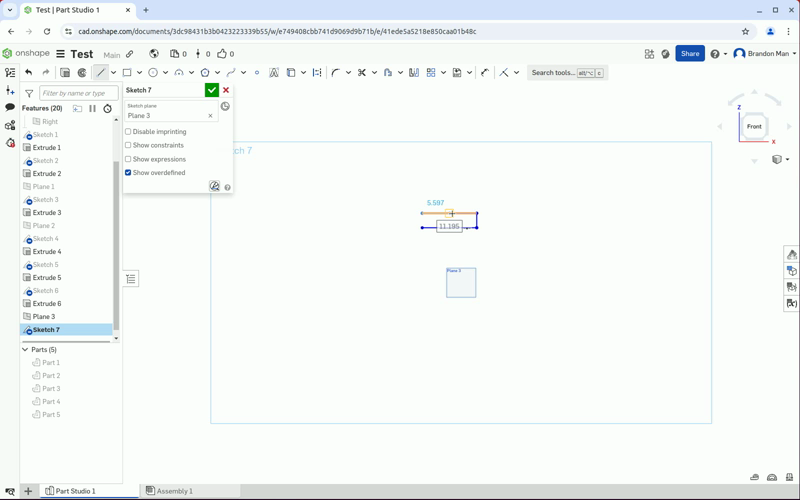
mouse_move(422, 227)
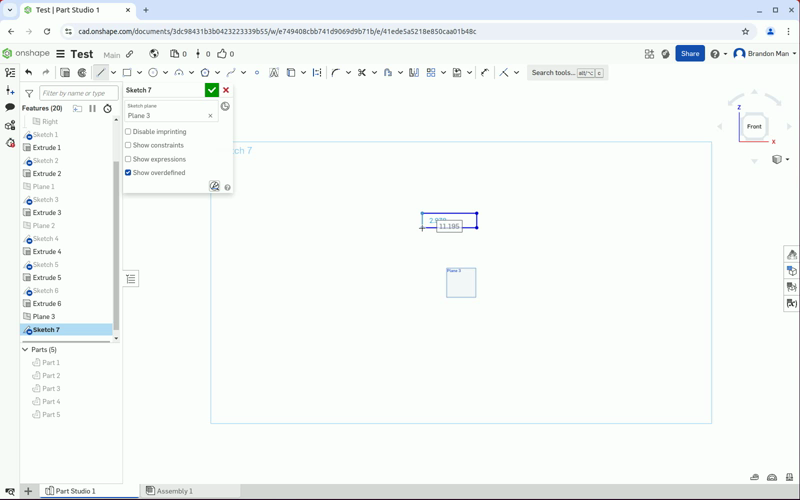
key_up(shift)
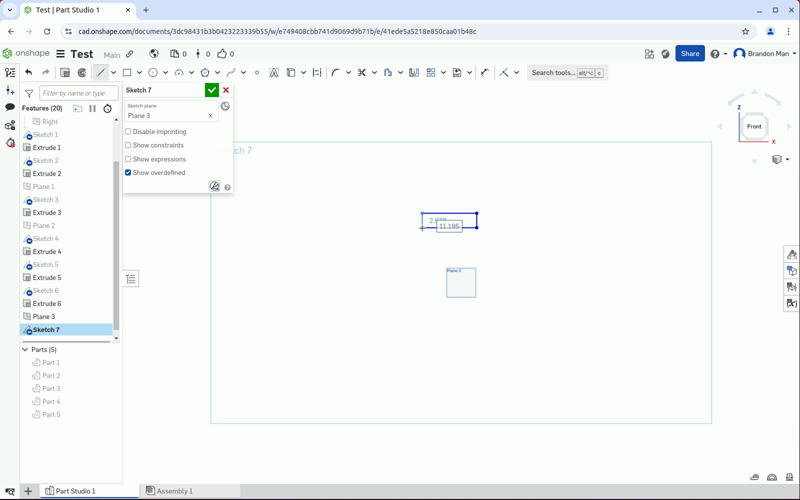
click(422, 227)
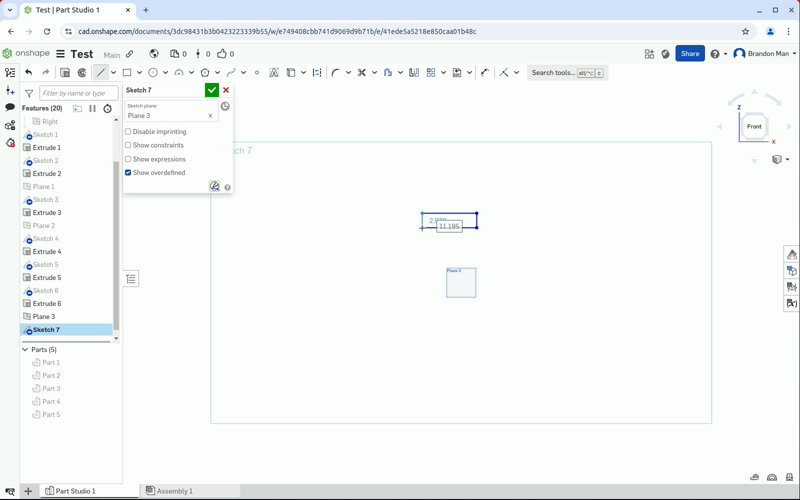
key(esc)
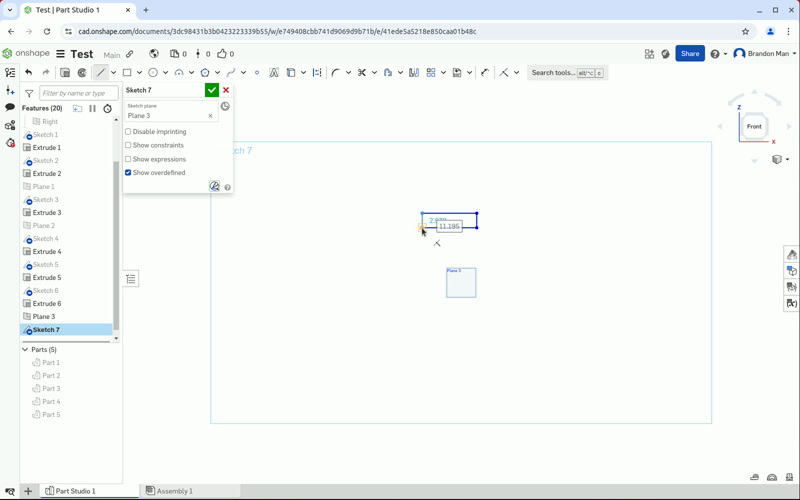
mouse_move(430, 217)
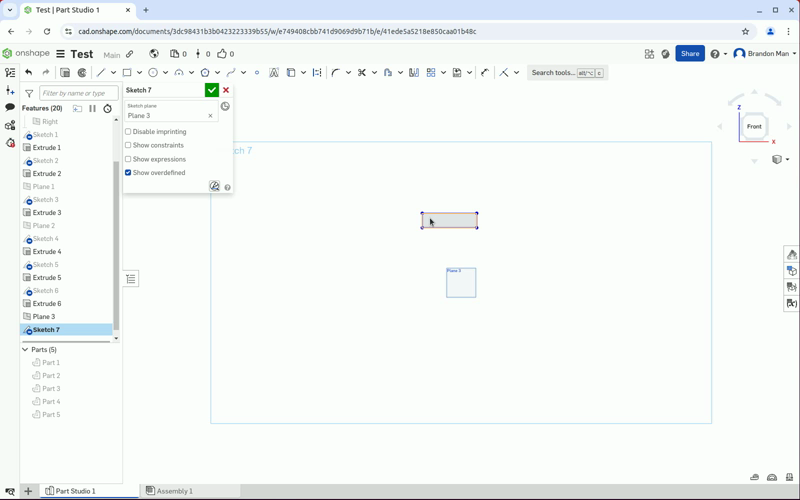
scroll(6)
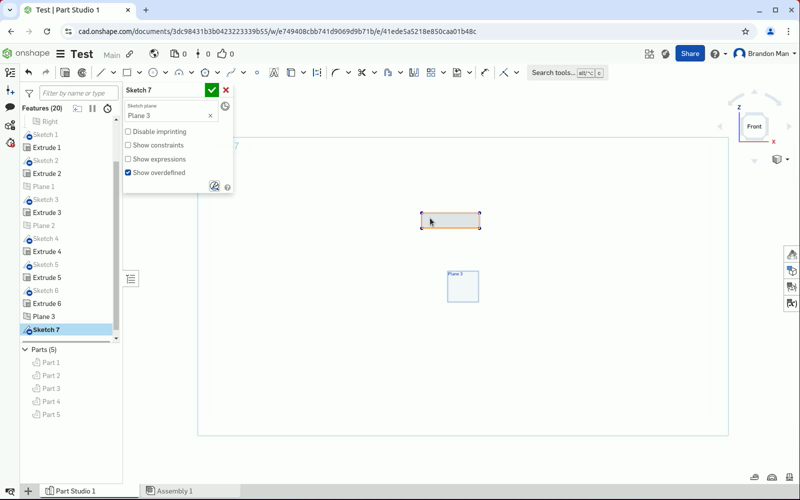
scroll(6)
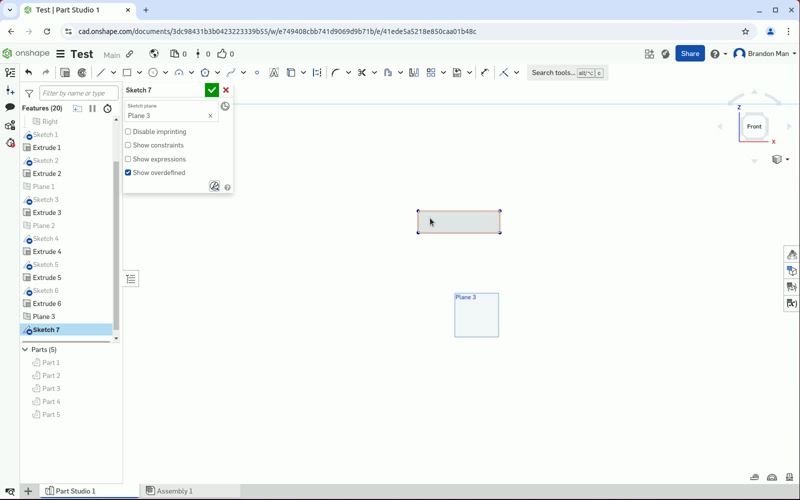
scroll(6)
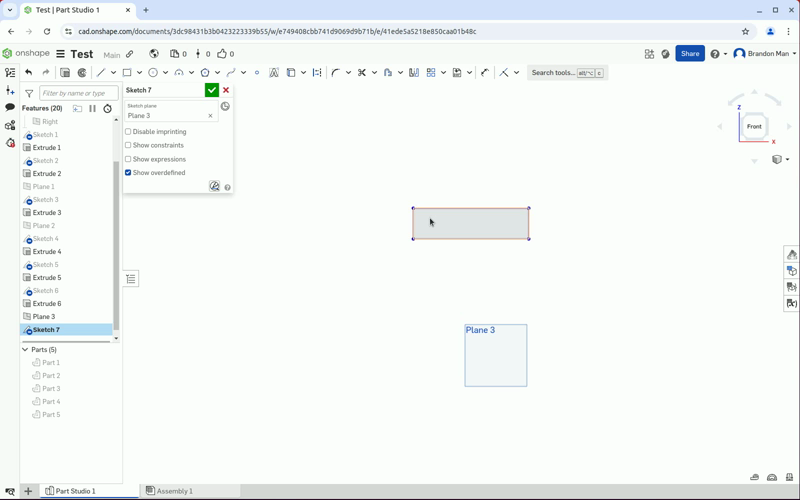
scroll(6)
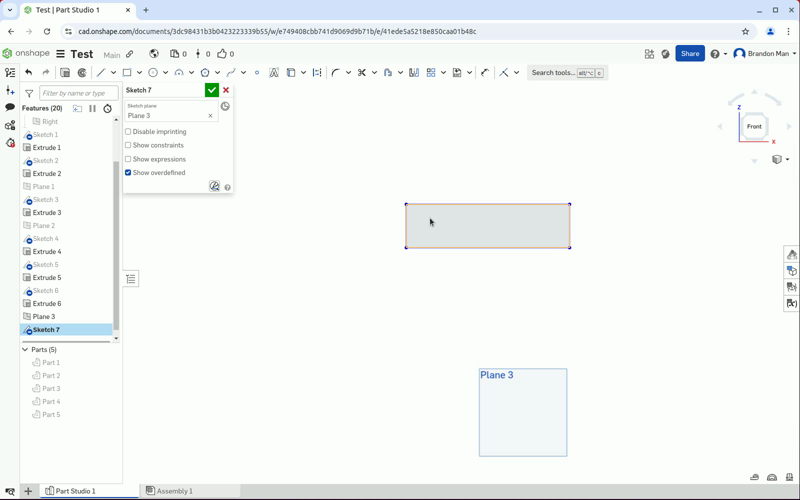
scroll(6)
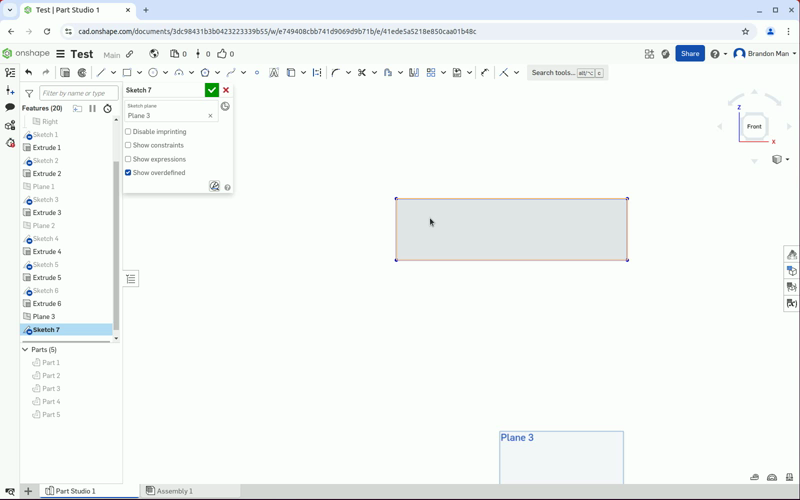
scroll(6)
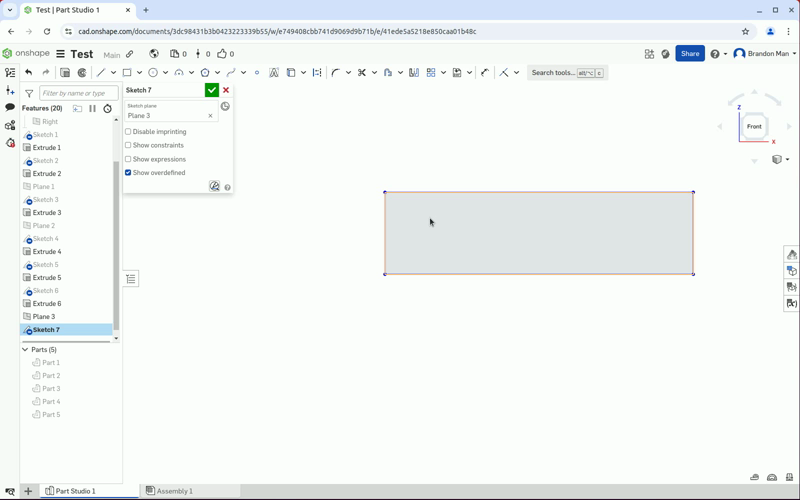
scroll(6)
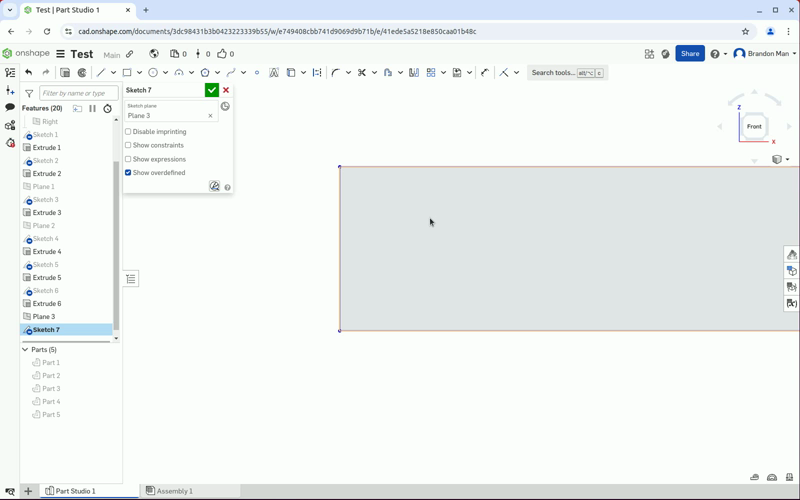
click(430, 217)
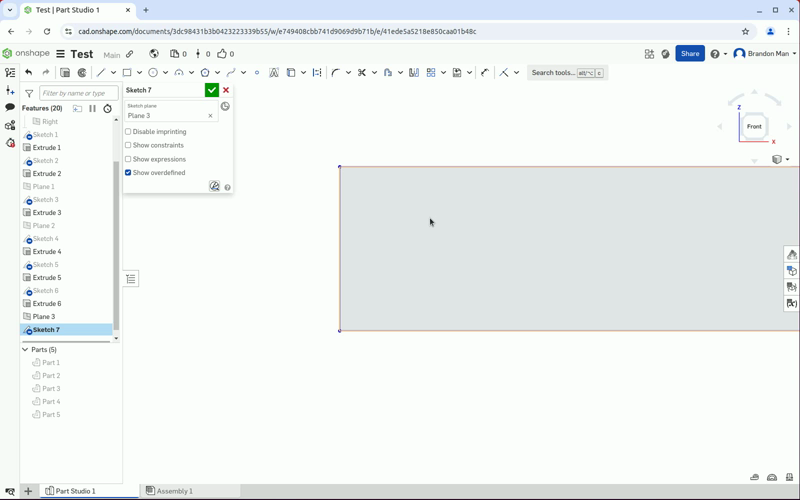
scroll(-6)
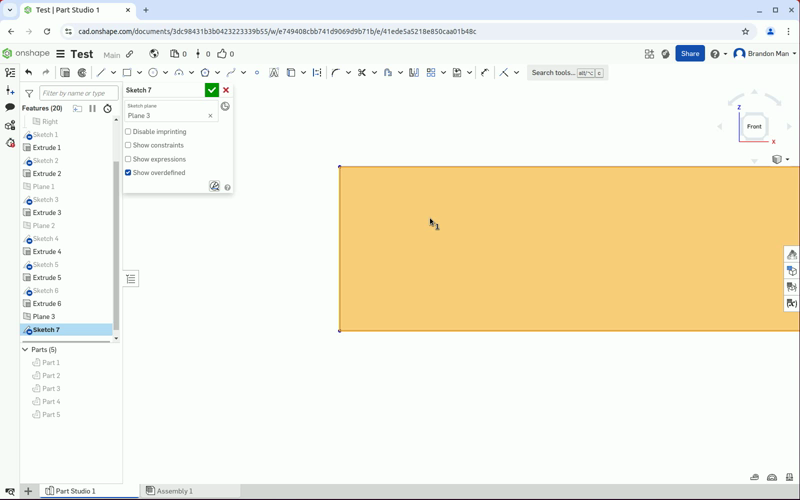
scroll(-6)
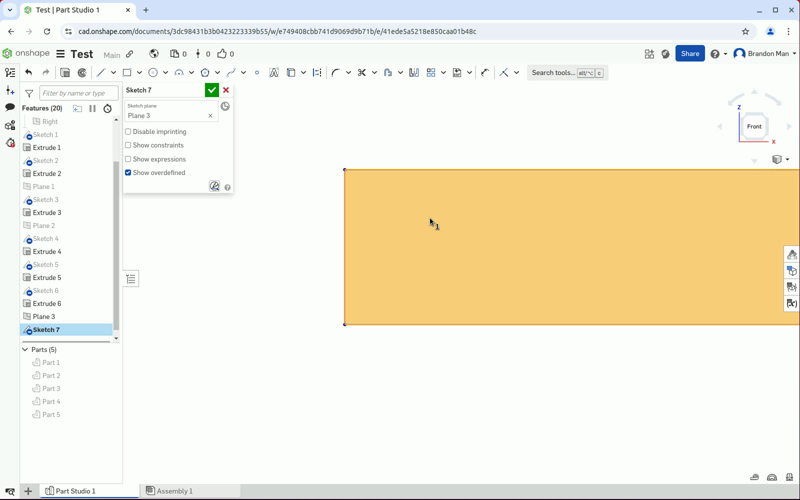
scroll(-6)
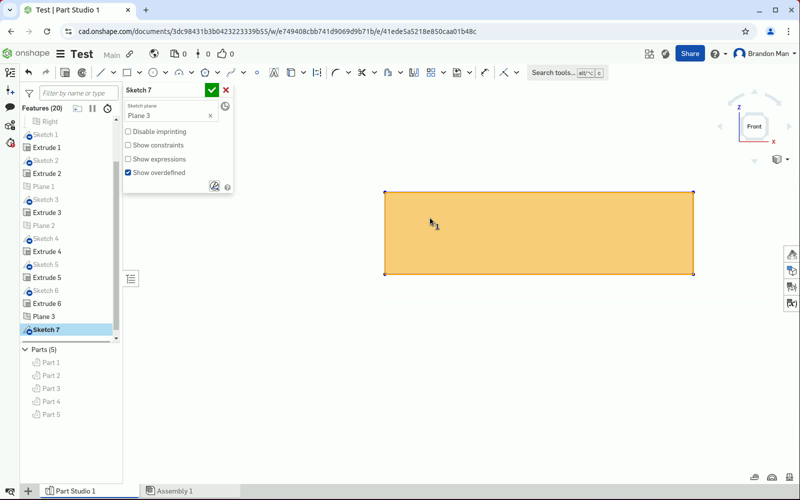
scroll(-6)
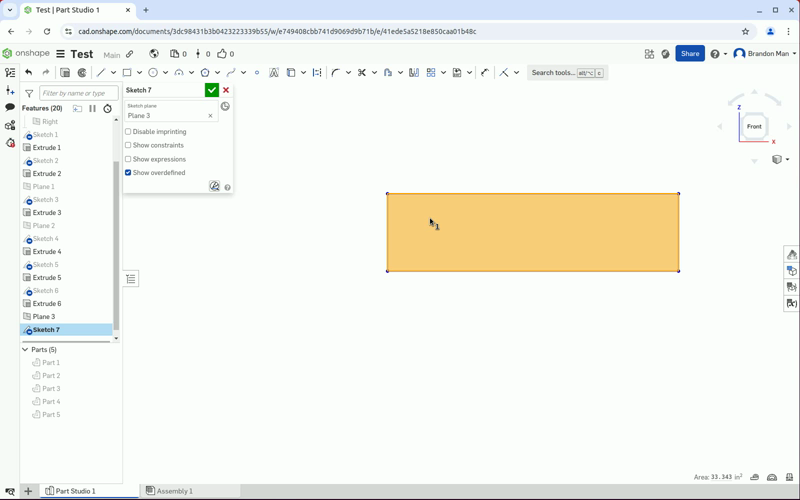
scroll(-6)
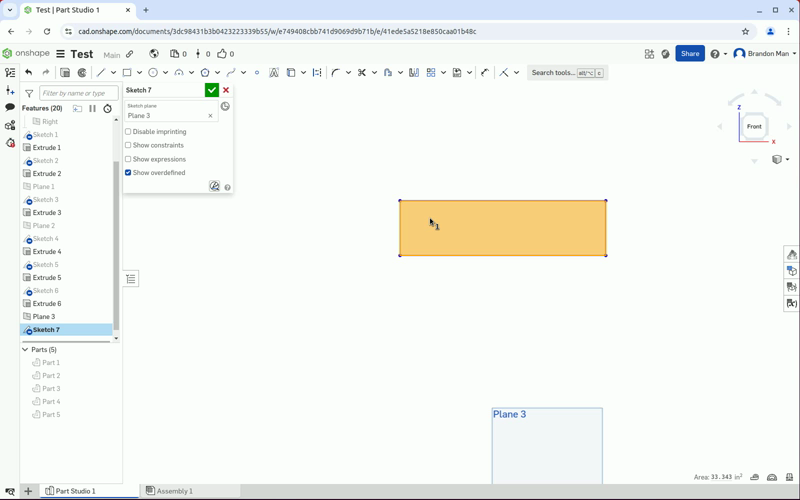
scroll(-6)
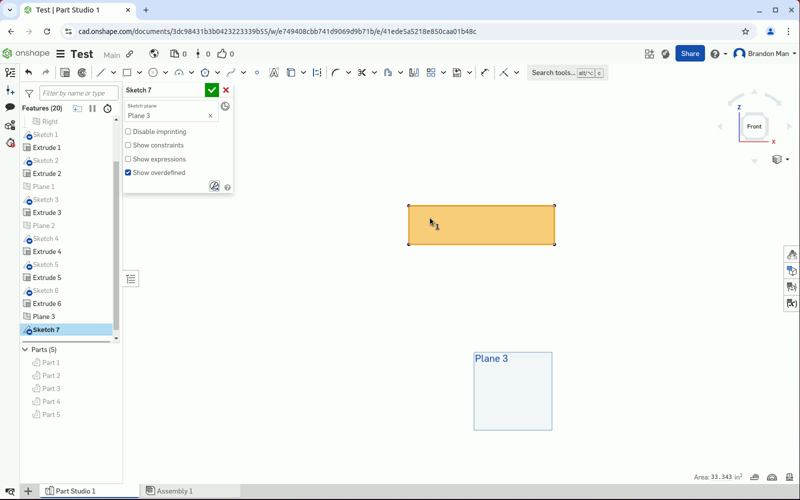
scroll(-6)
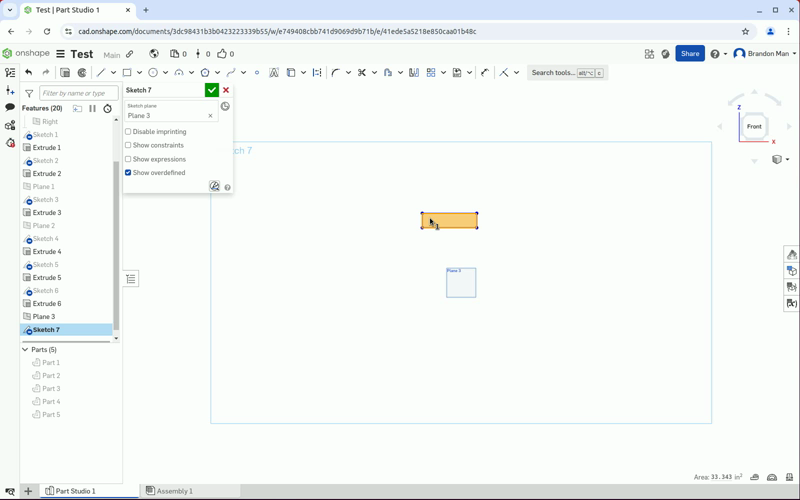
mouse_move(73, 352)
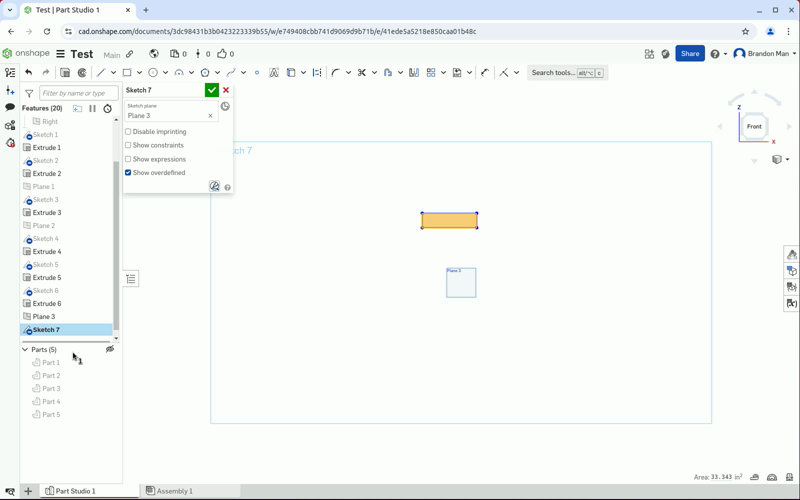
key(shift+y)
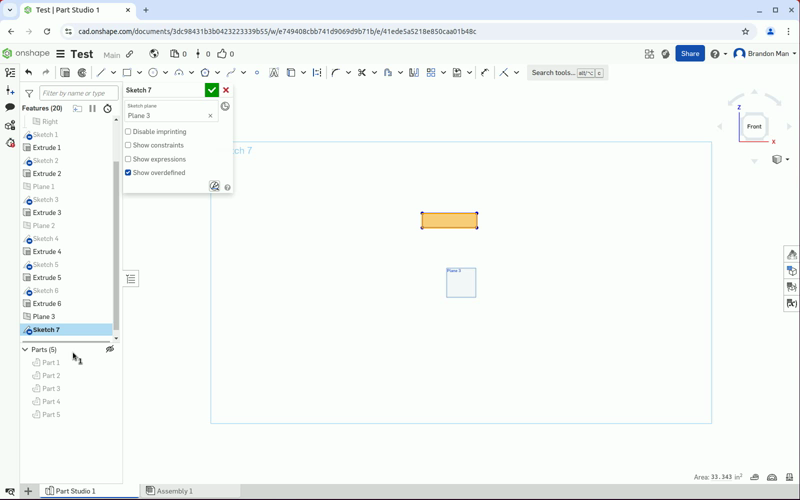
key(shift+e)
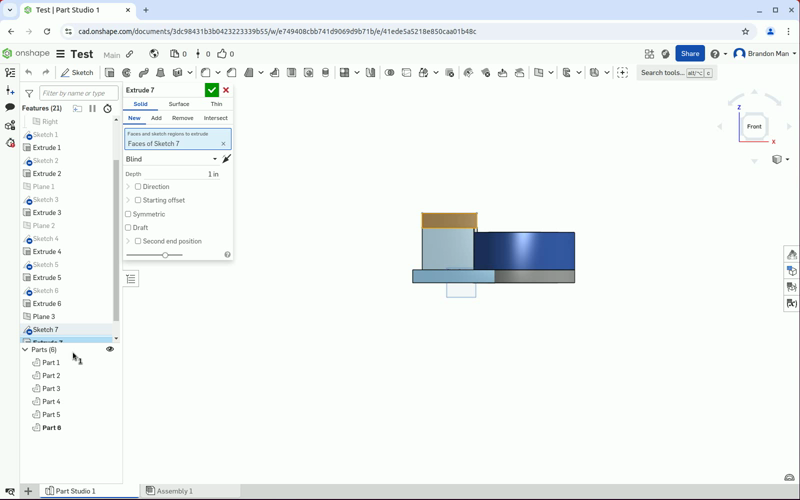
mouse_move(143, 106)
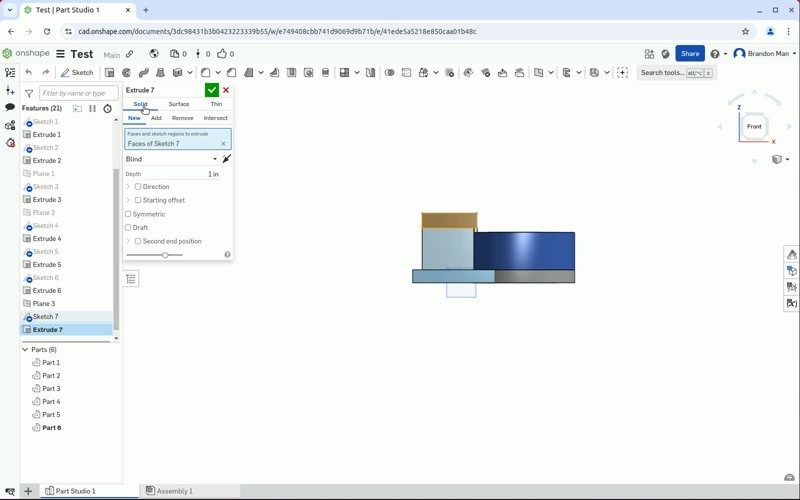
click(143, 106)
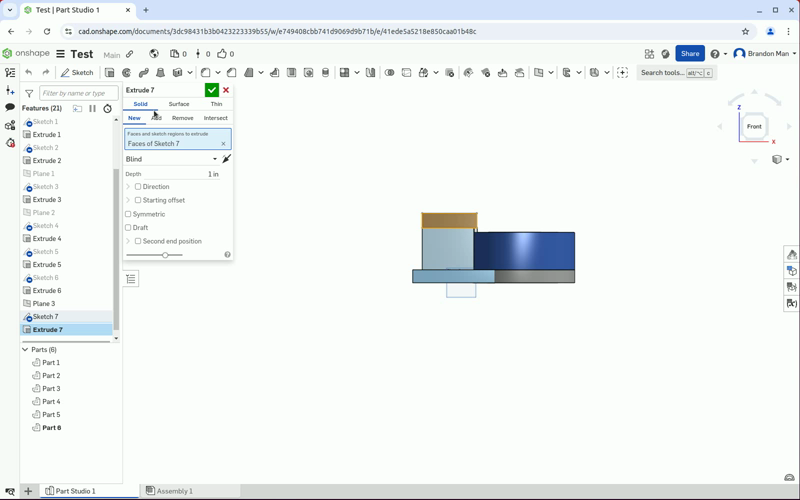
mouse_move(186, 120)
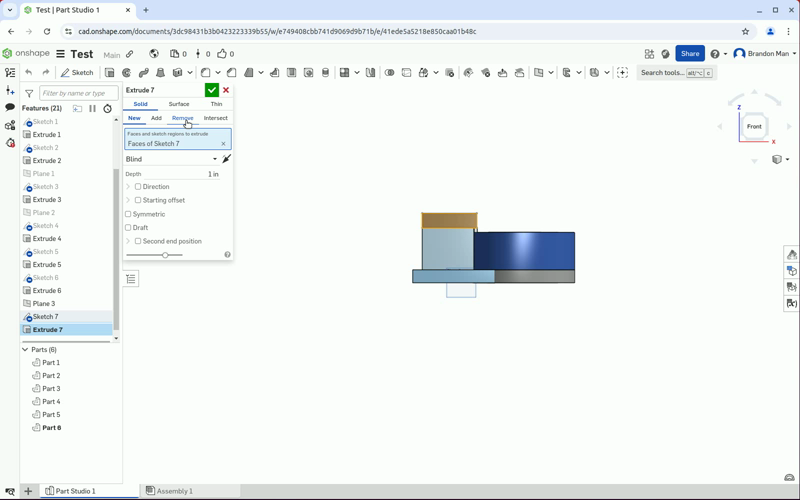
click(186, 120)
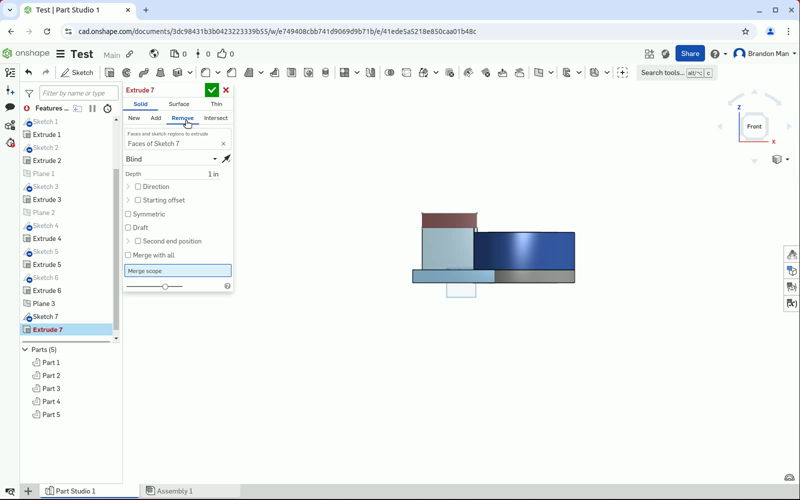
key(tab, 4)
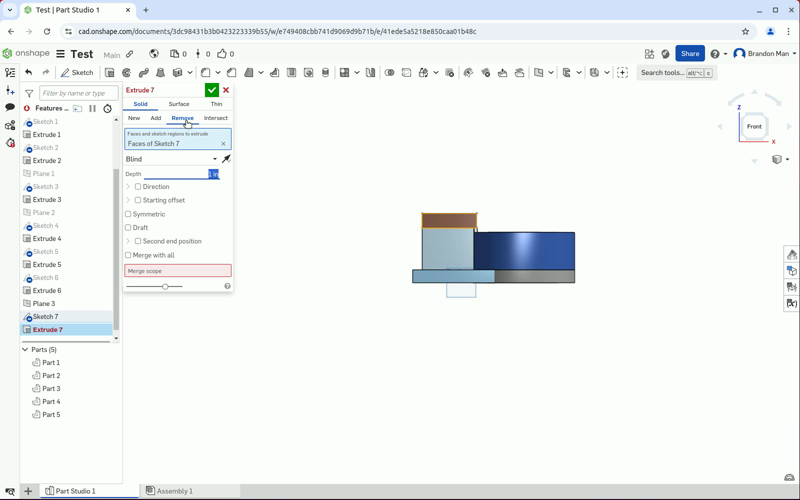
text(5.055)
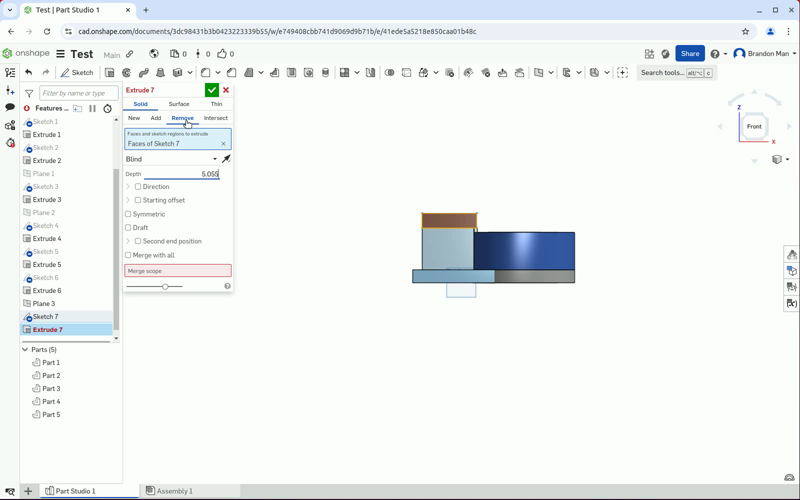
key(tab, 6)
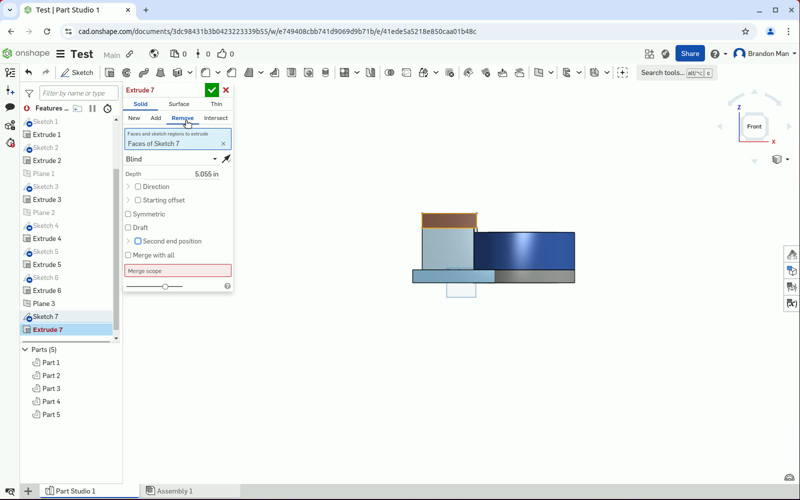
key(space)
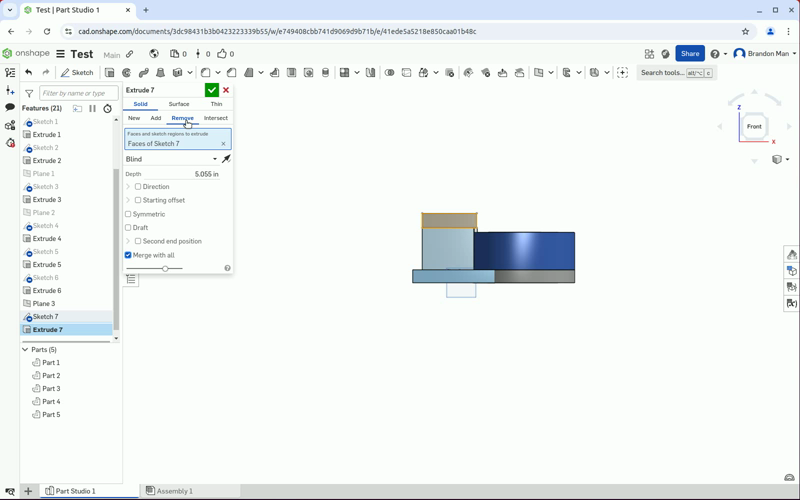
key(enter)
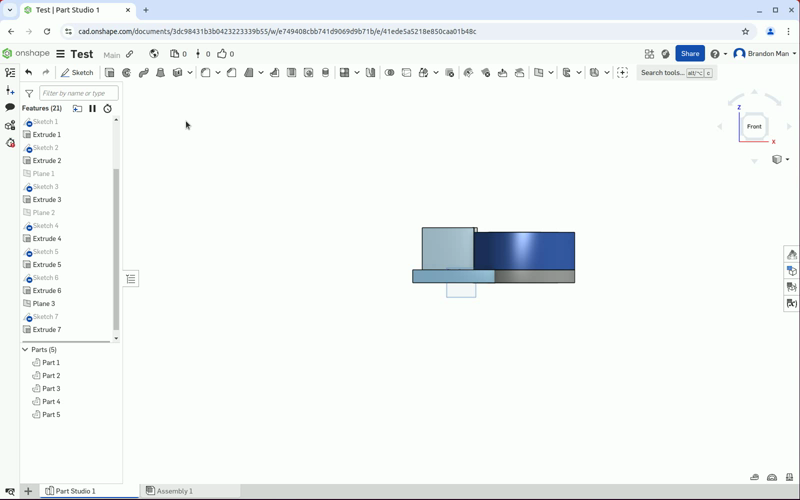
key(shift+h)
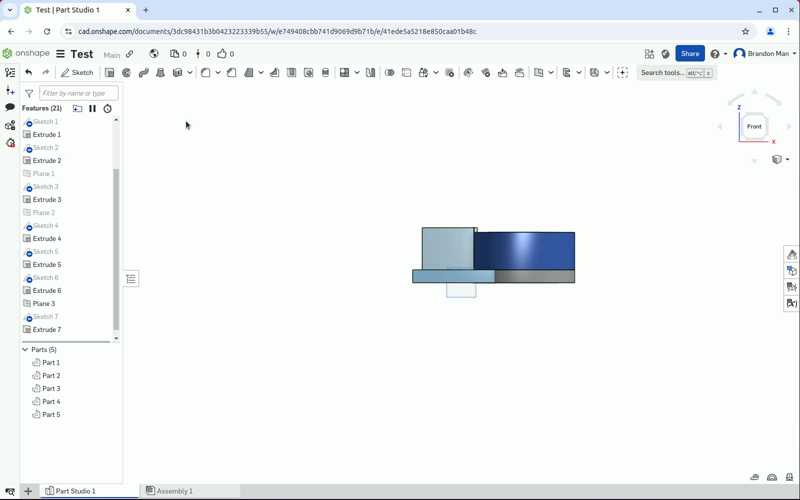
key(shift+h)
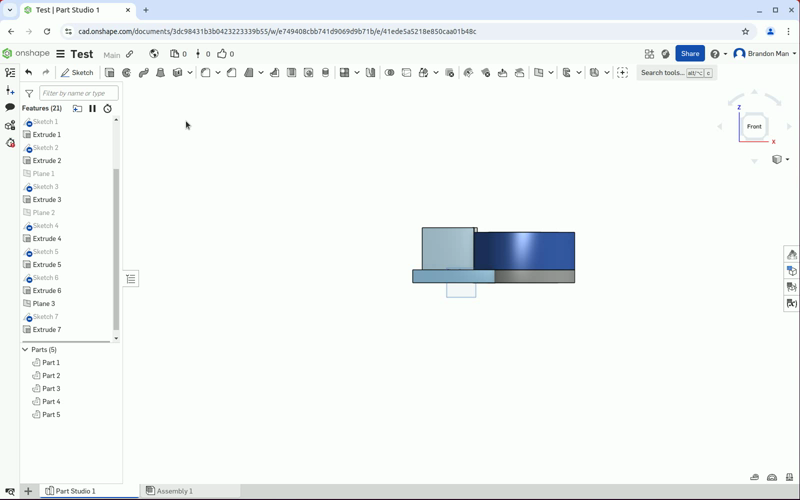
mouse_move(69, 124)
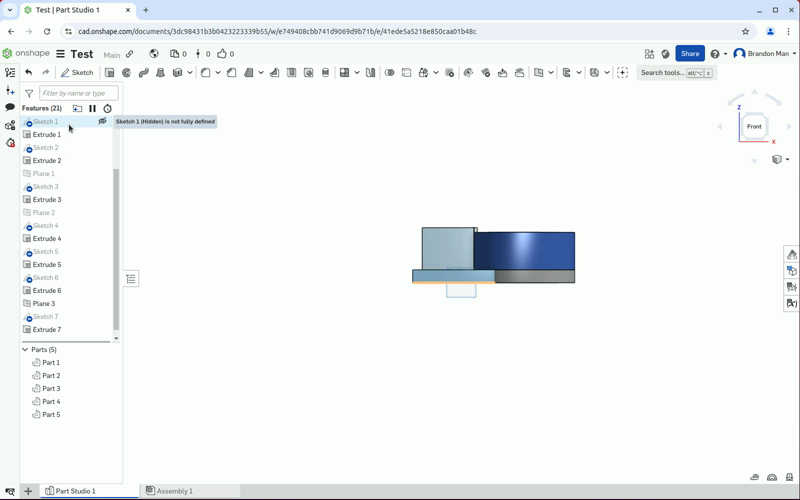
click(69, 124)
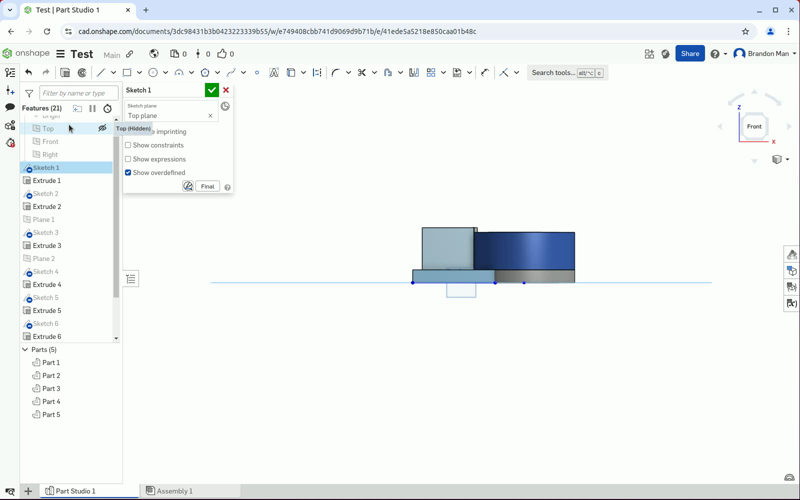
mouse_move(229, 92)
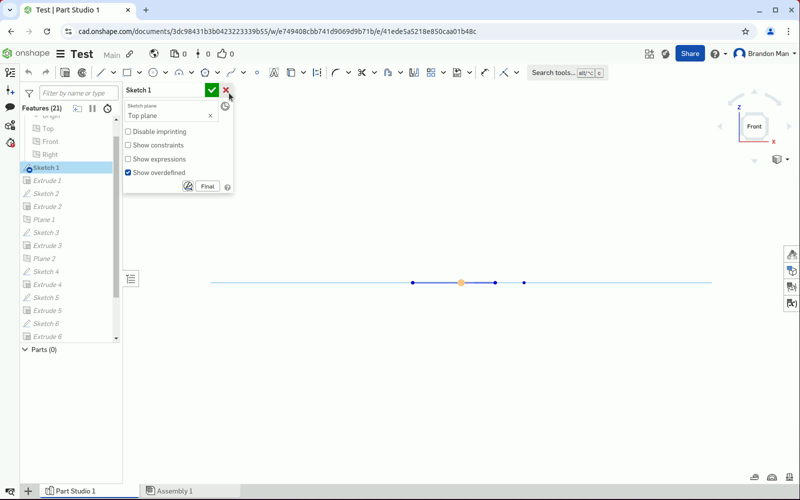
click(229, 92)
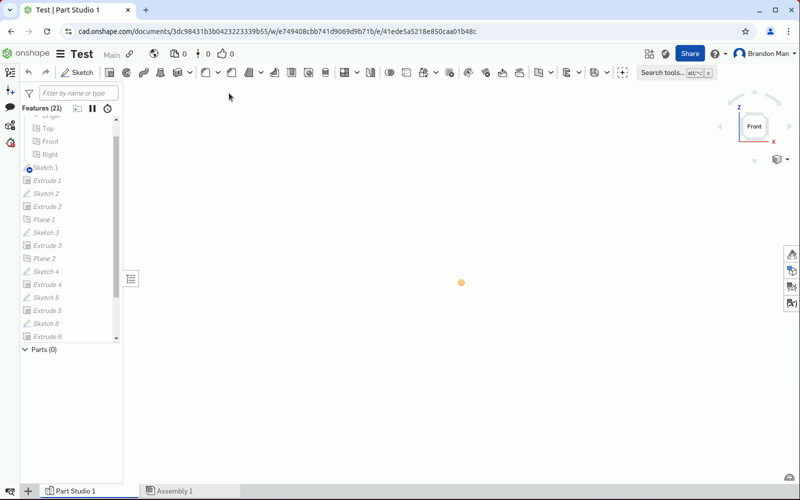
key(shift+s)
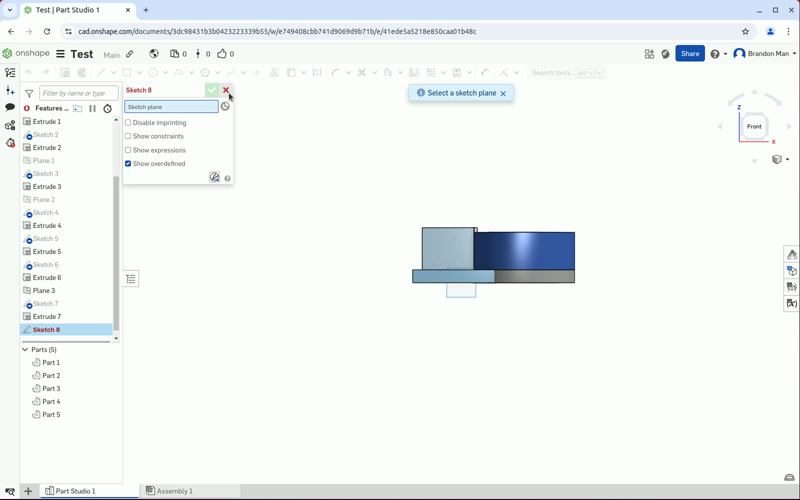
mouse_move(69, 293)
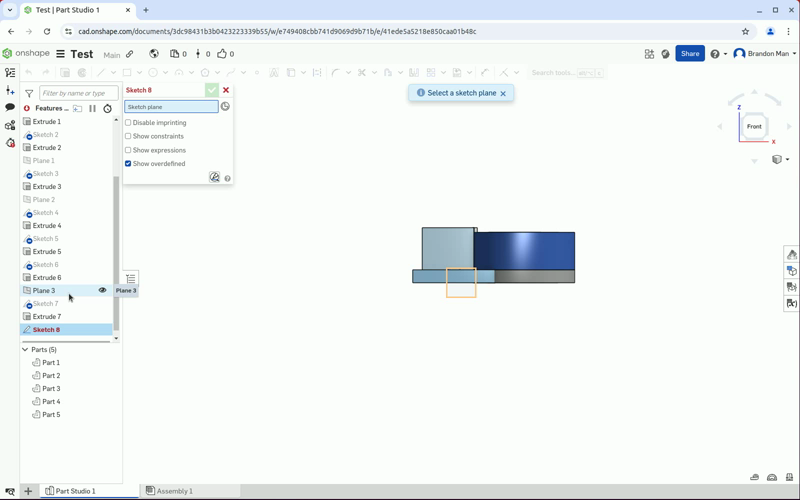
click(69, 293)
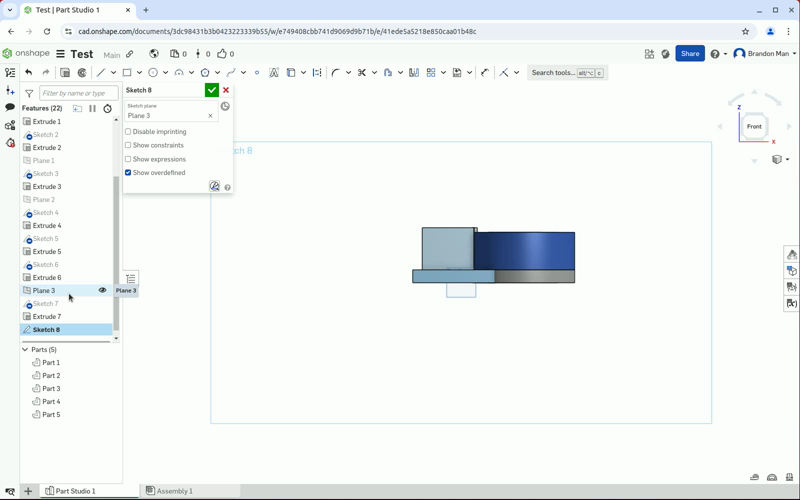
mouse_move(73, 352)
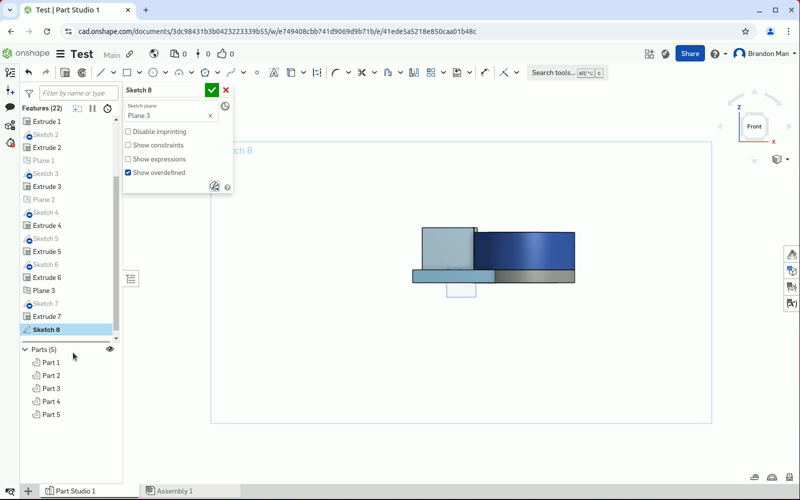
key(y)
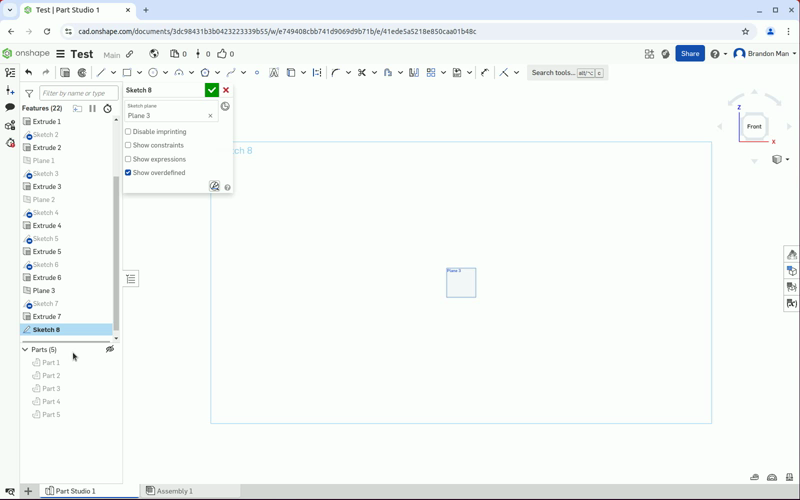
key(l)
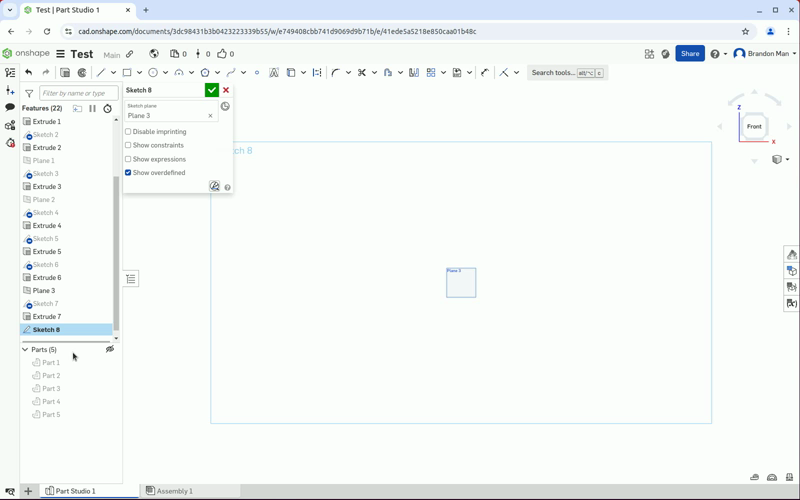
key_down(shift)
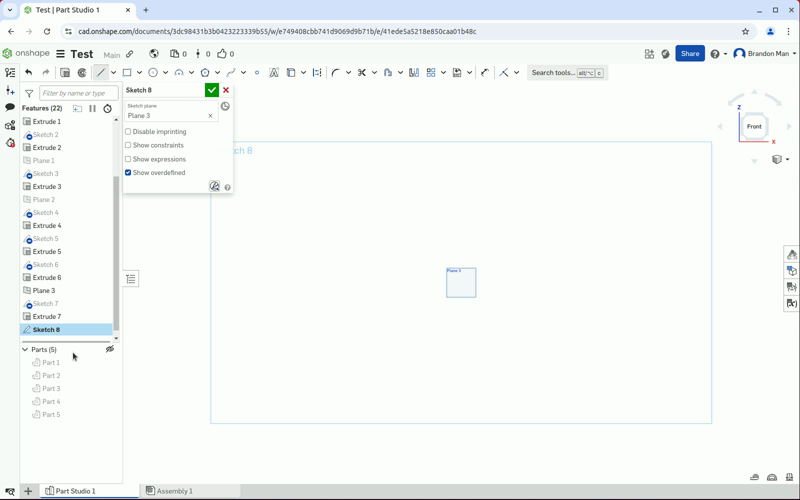
mouse_move(422, 270)
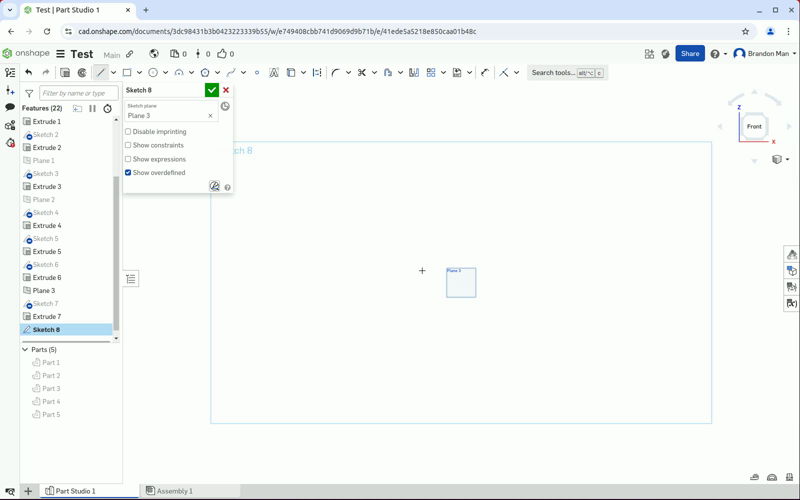
click(422, 270)
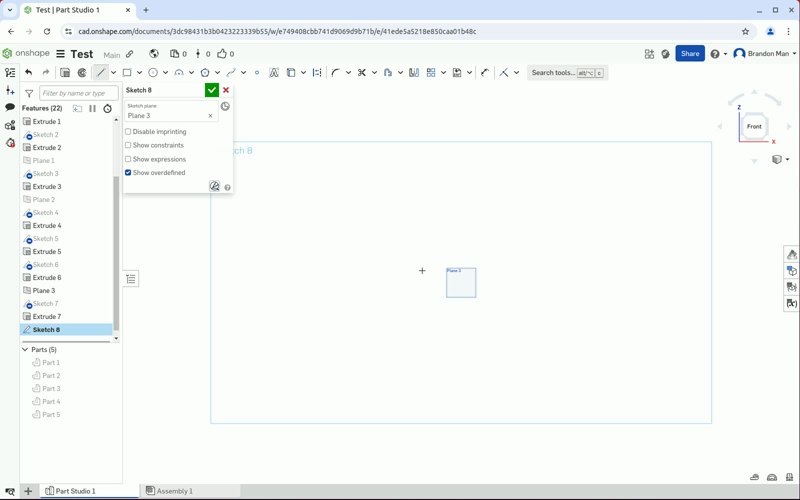
key_up(shift)
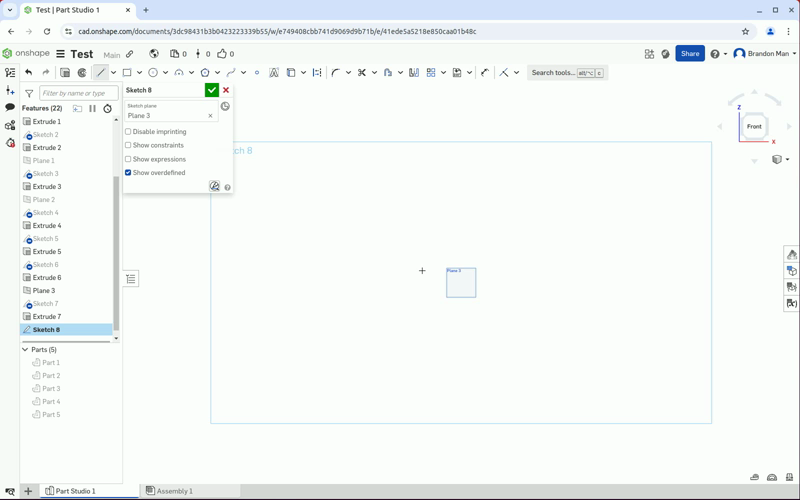
key_down(shift)
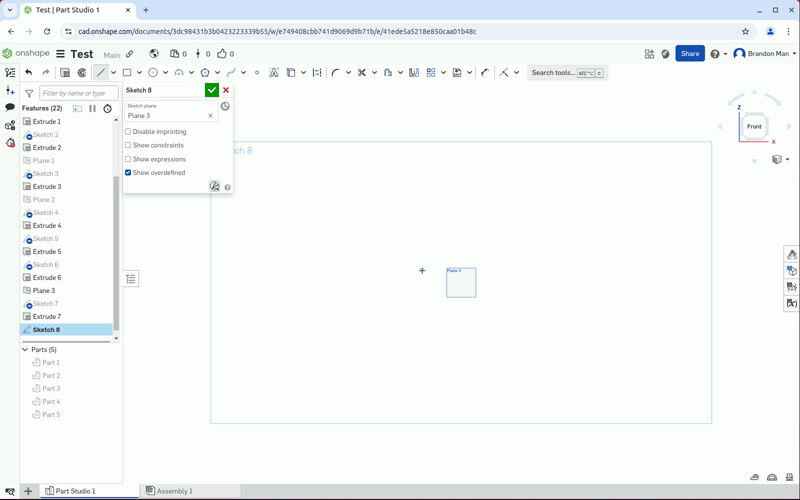
mouse_move(473, 232)
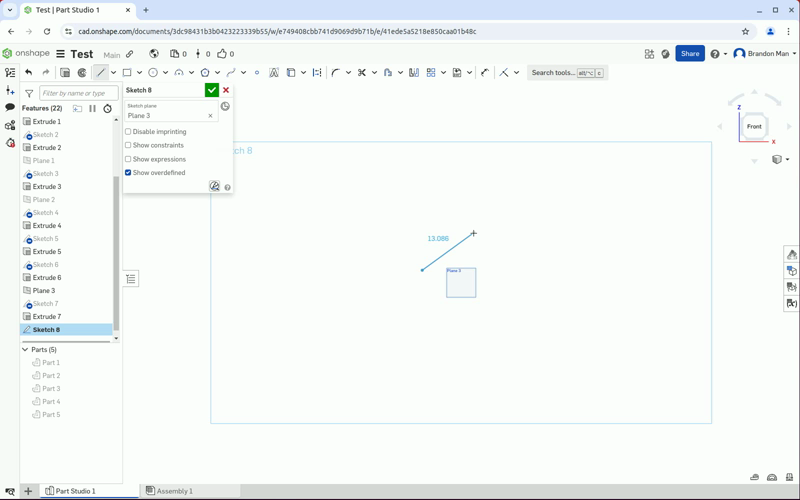
click(473, 232)
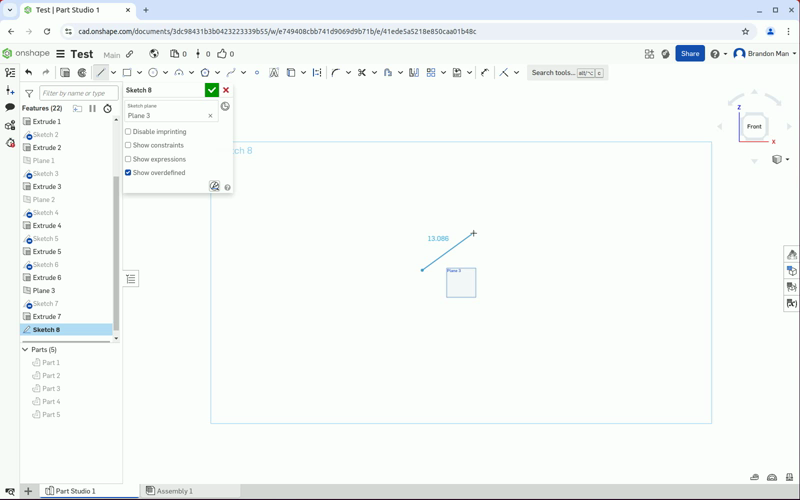
key_up(shift)
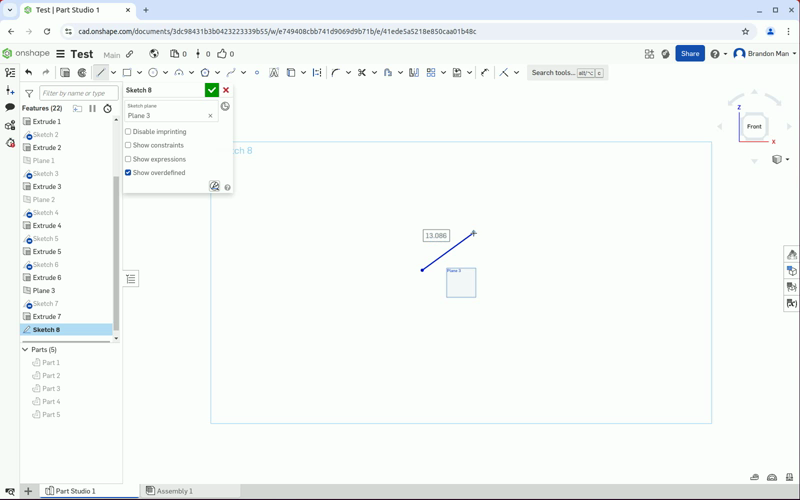
key_down(shift)
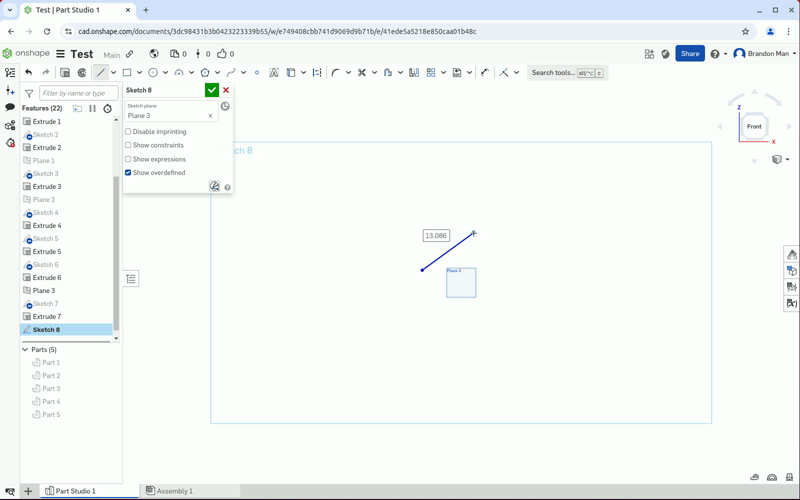
mouse_move(503, 232)
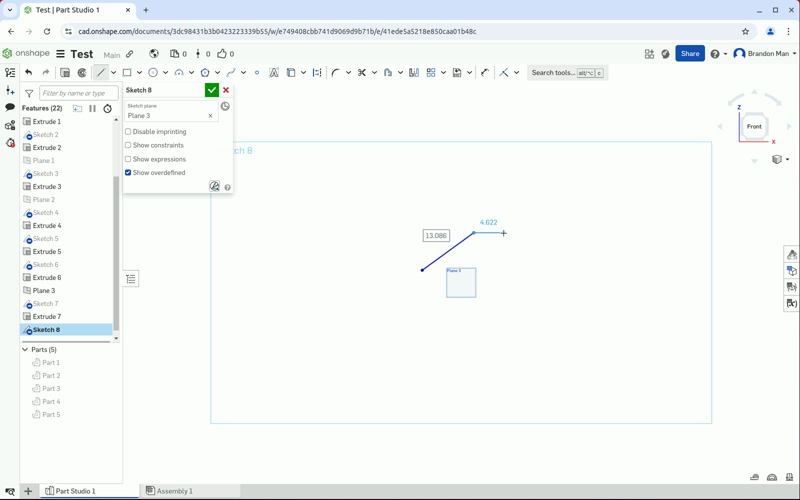
mouse_move(476, 232)
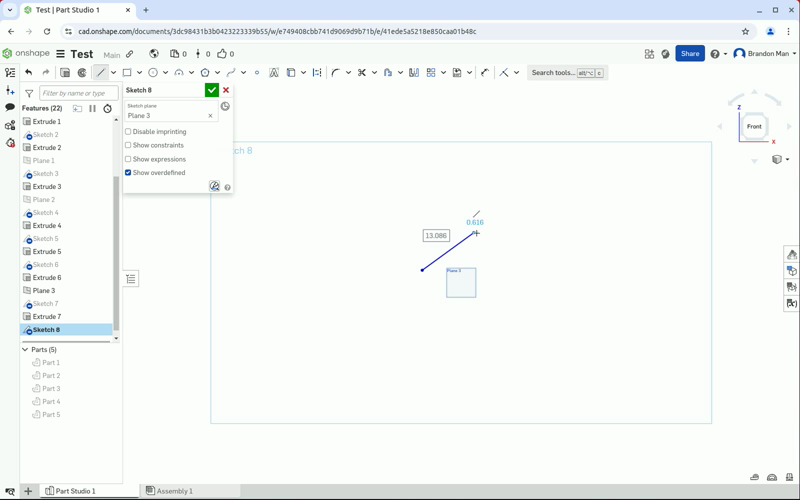
scroll(6)
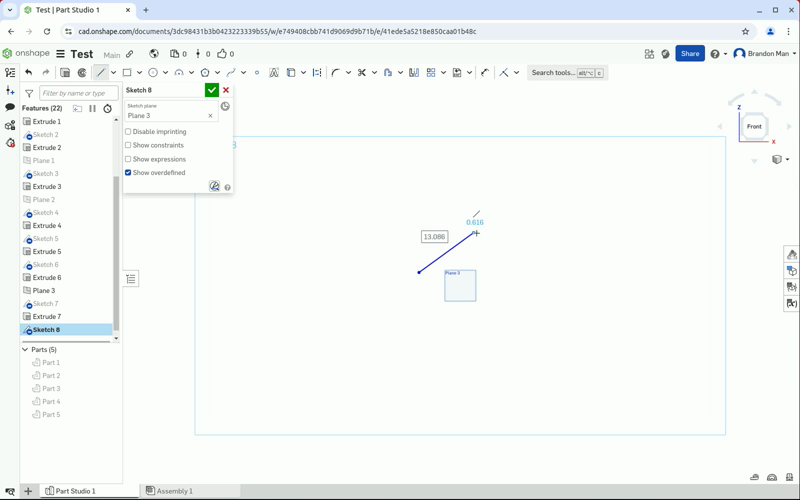
scroll(6)
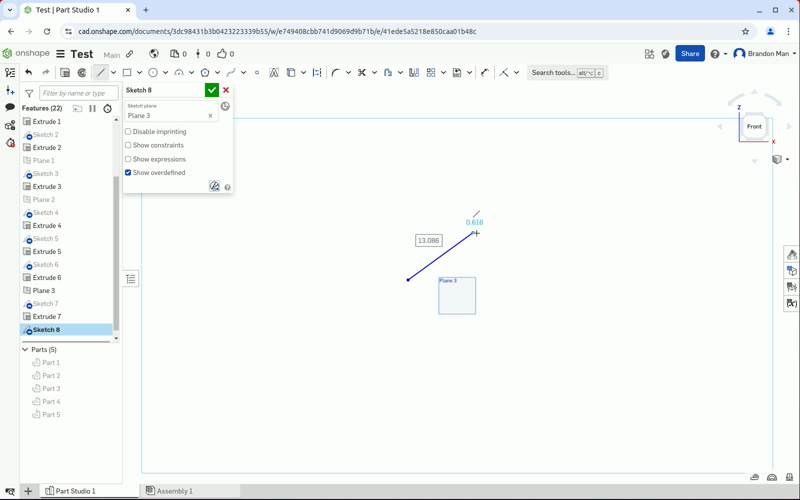
scroll(6)
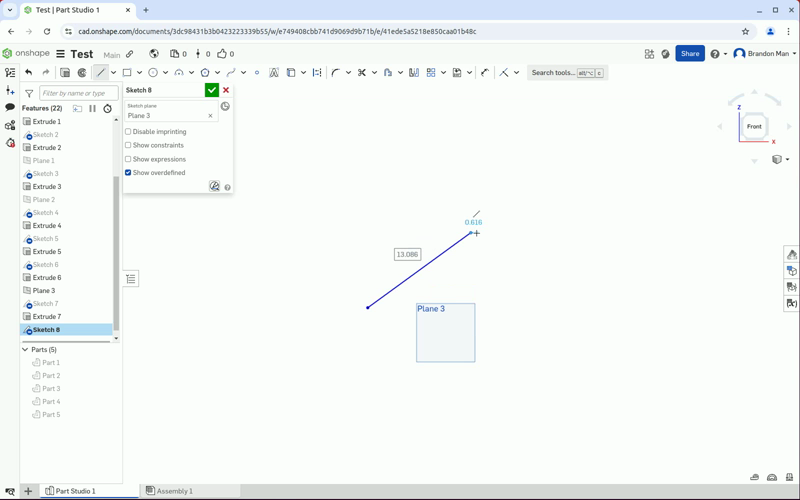
scroll(6)
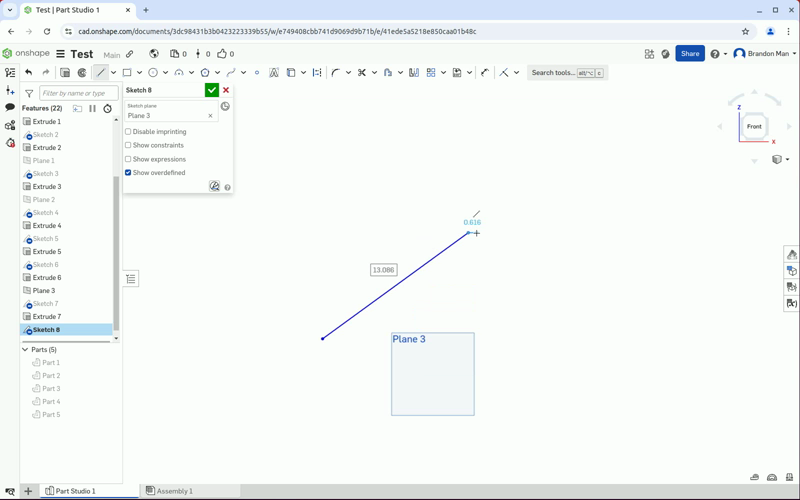
scroll(6)
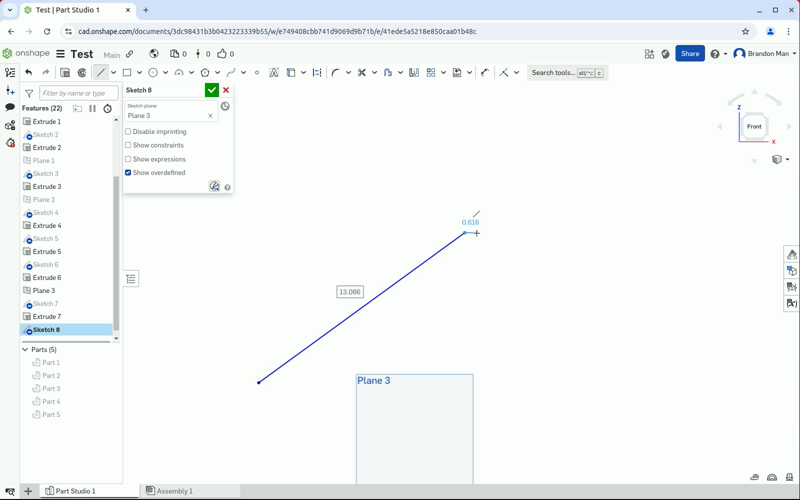
scroll(6)
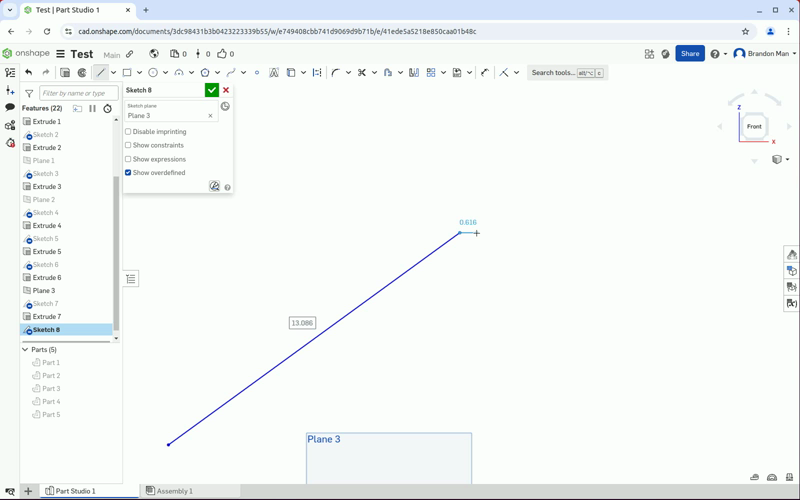
scroll(6)
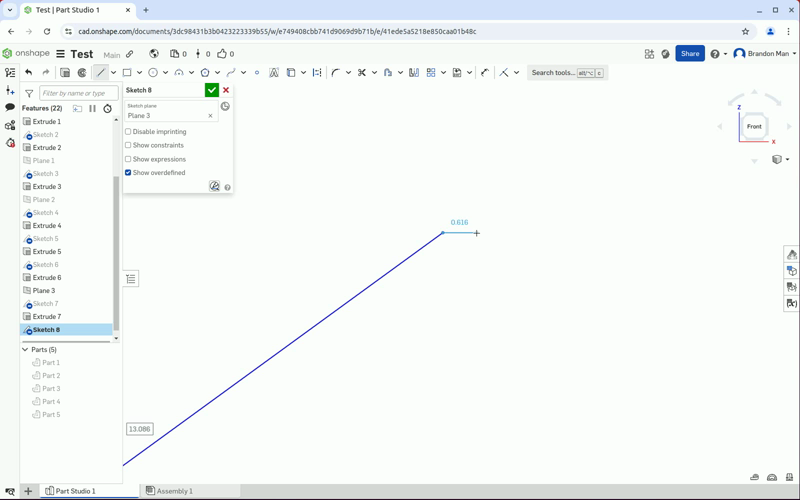
click(476, 232)
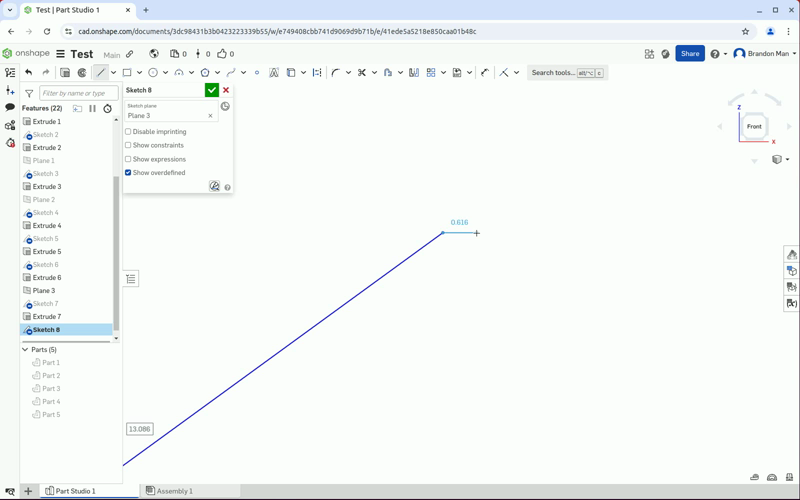
scroll(-6)
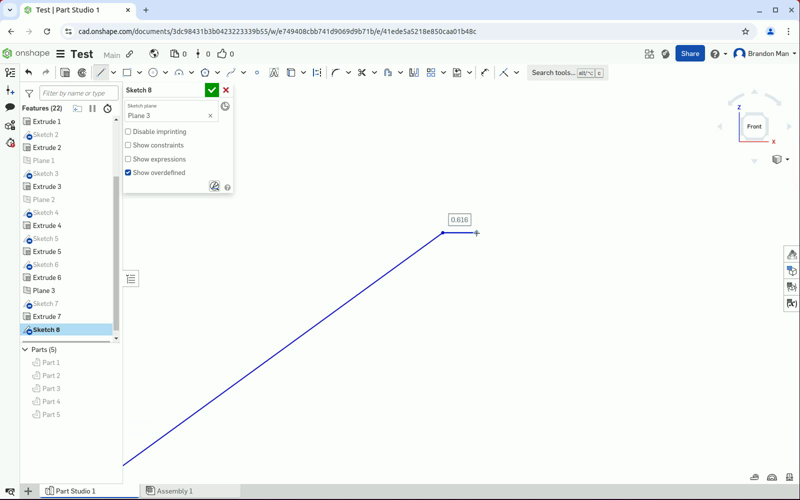
scroll(-6)
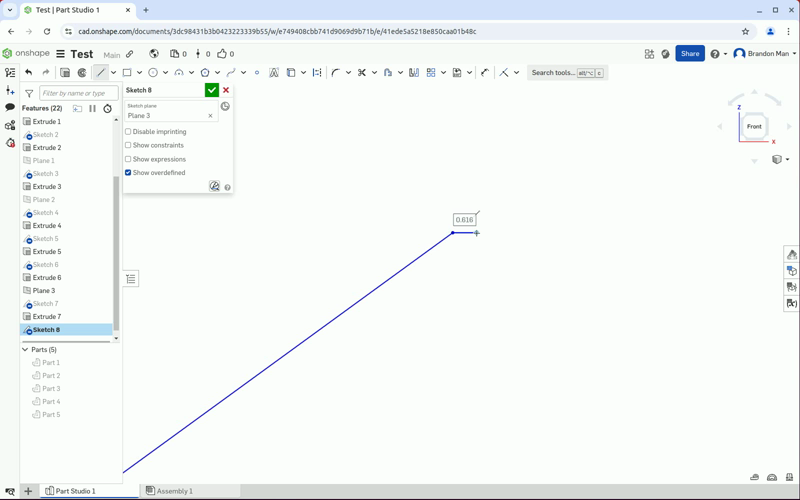
scroll(-6)
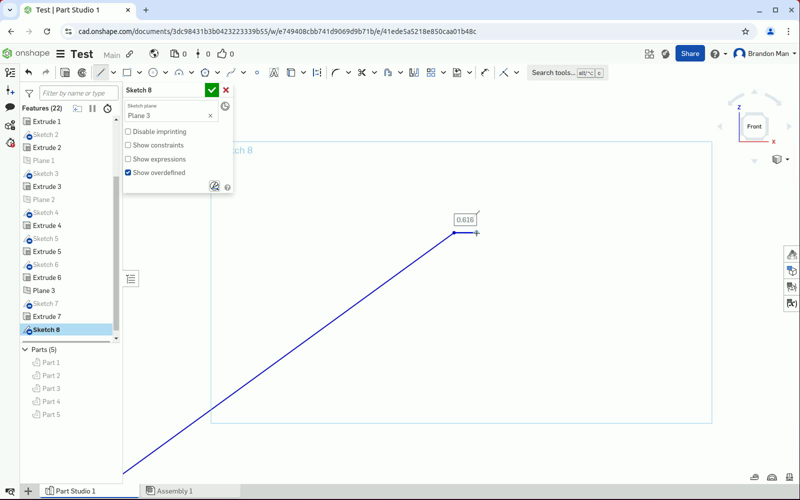
scroll(-6)
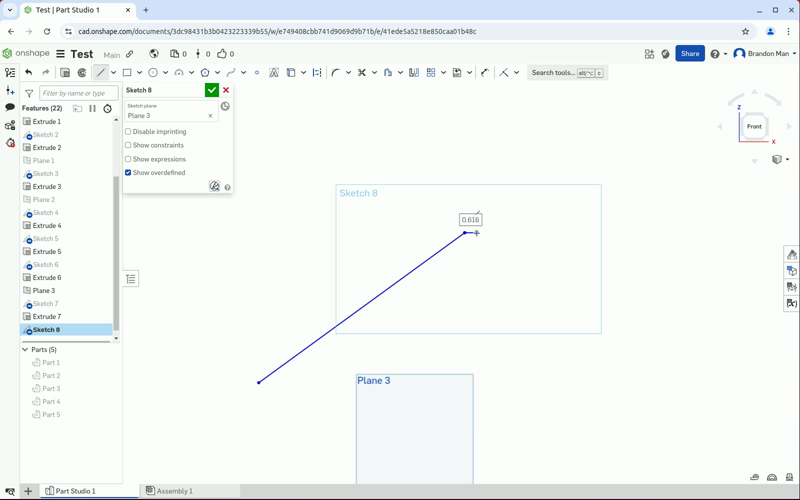
scroll(-6)
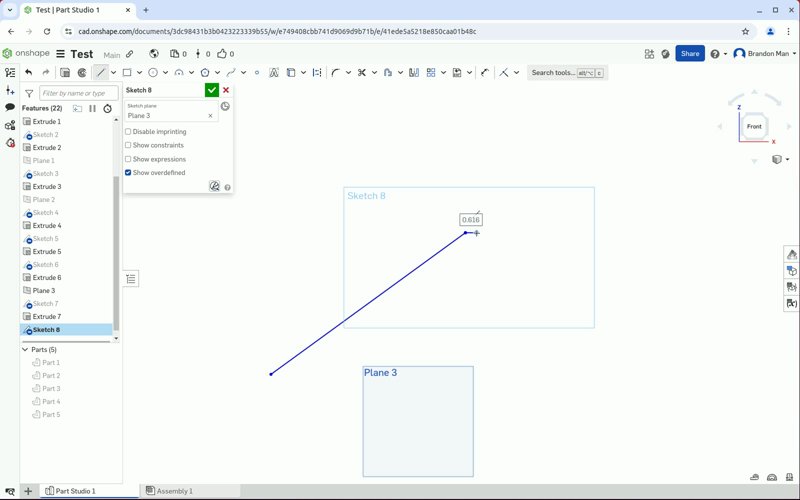
scroll(-6)
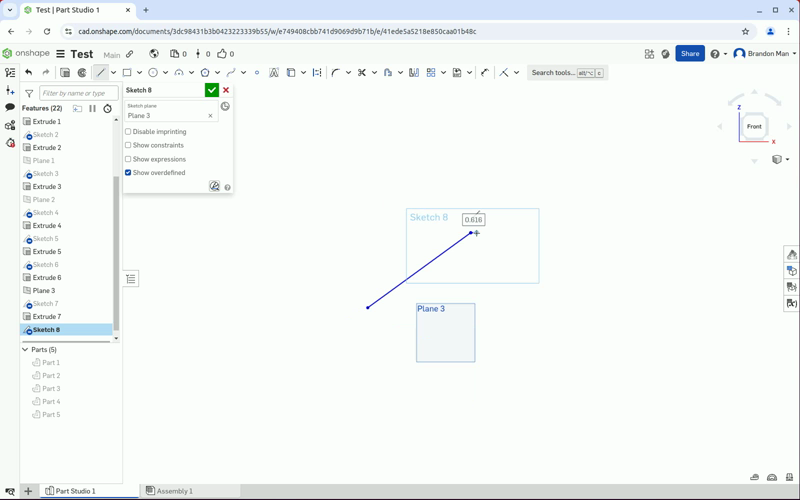
scroll(-6)
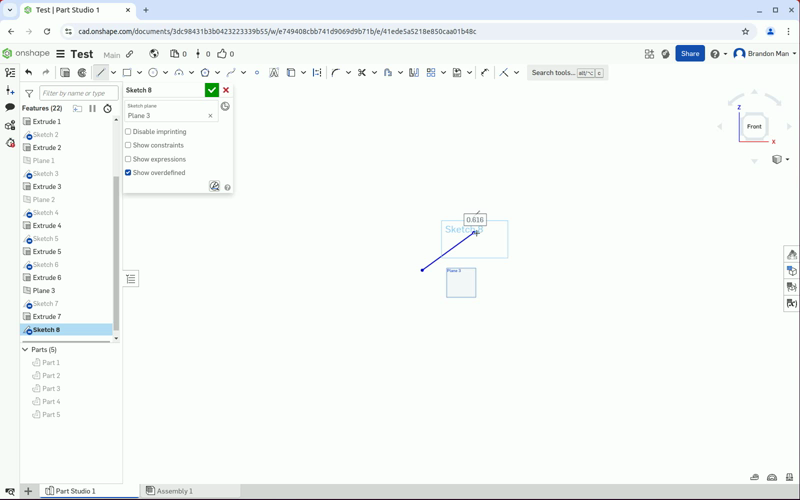
key_up(shift)
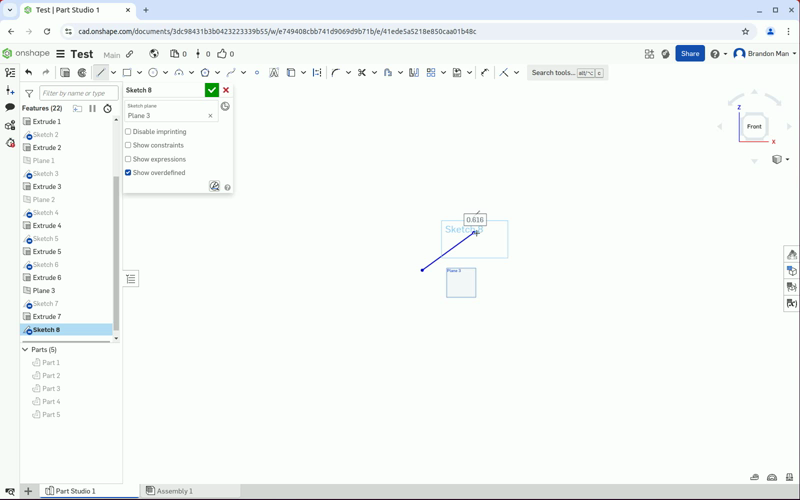
key_down(shift)
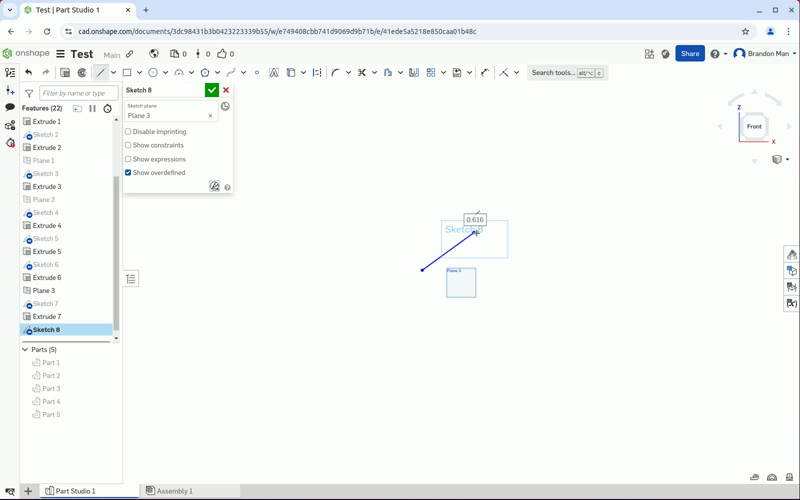
mouse_move(506, 232)
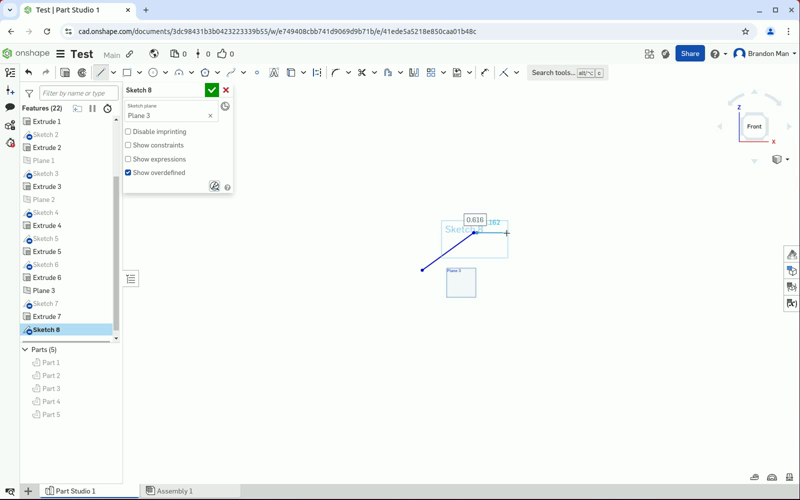
mouse_move(476, 227)
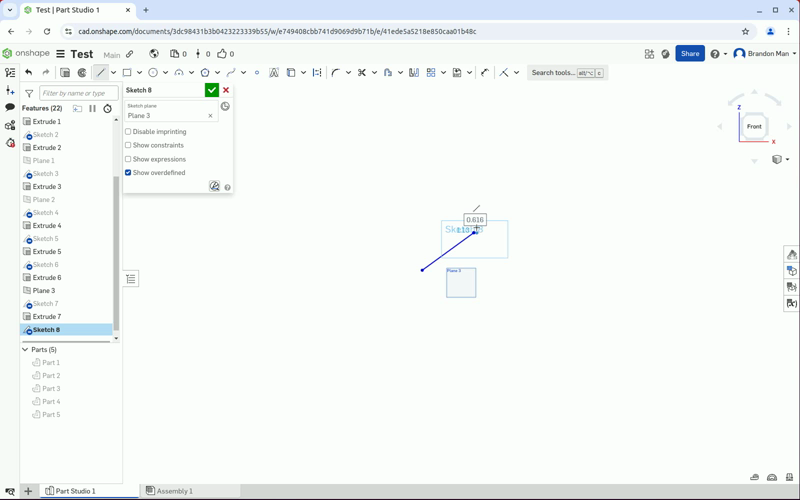
scroll(6)
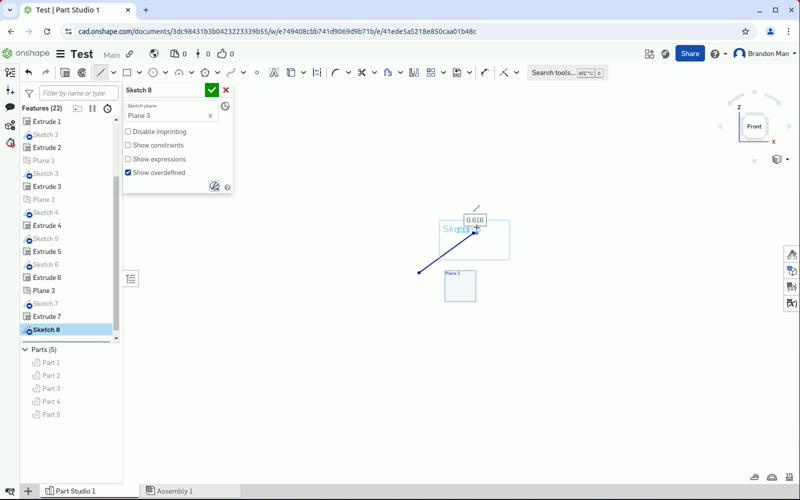
scroll(6)
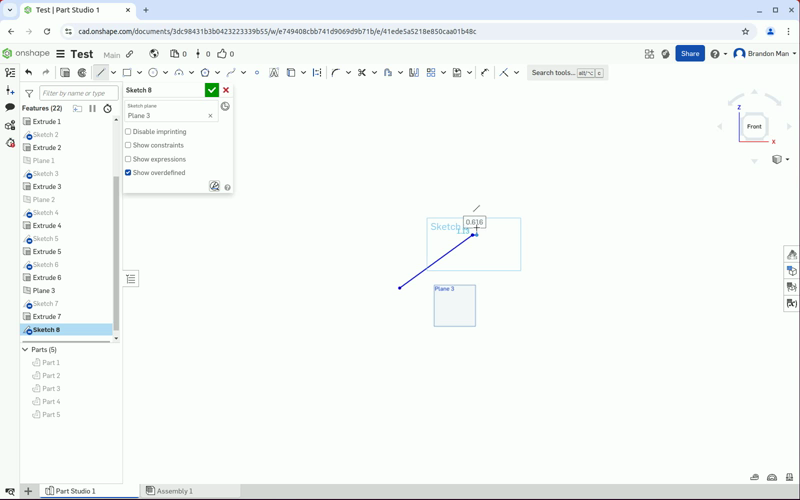
scroll(6)
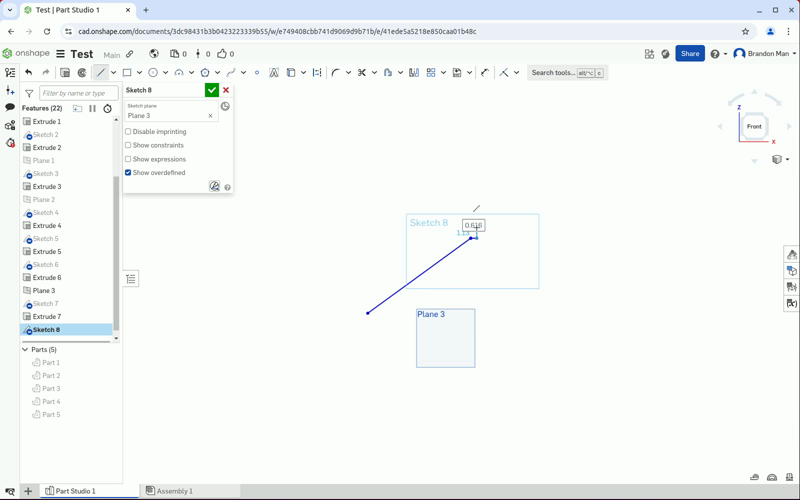
scroll(6)
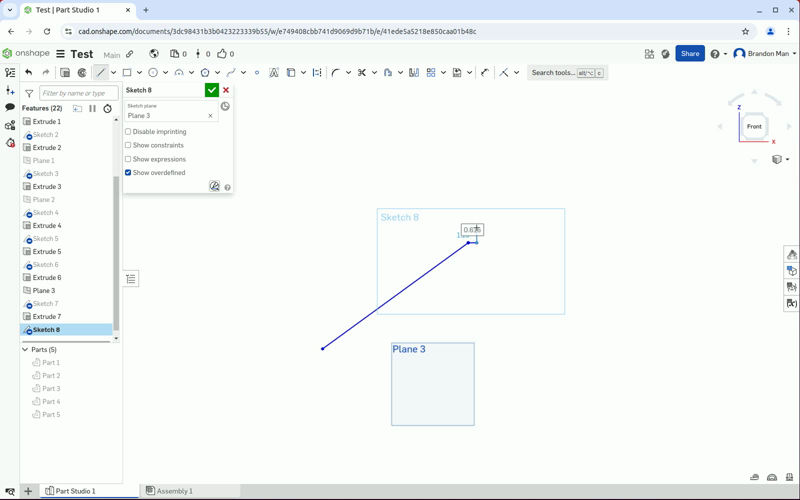
scroll(6)
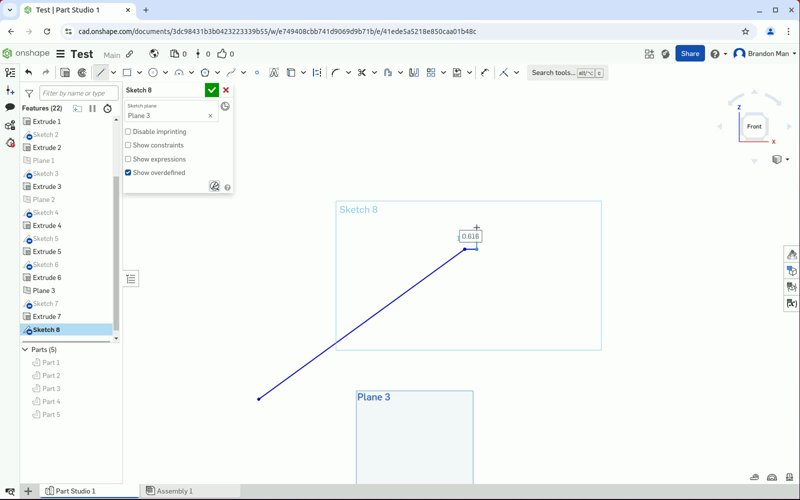
scroll(6)
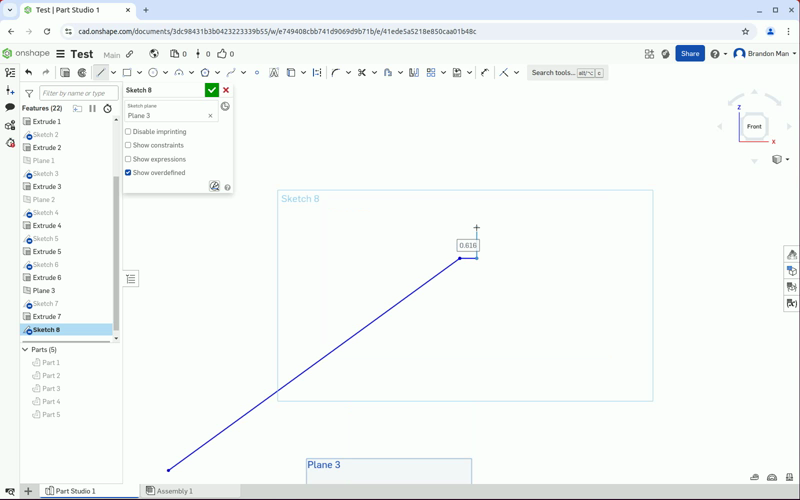
scroll(6)
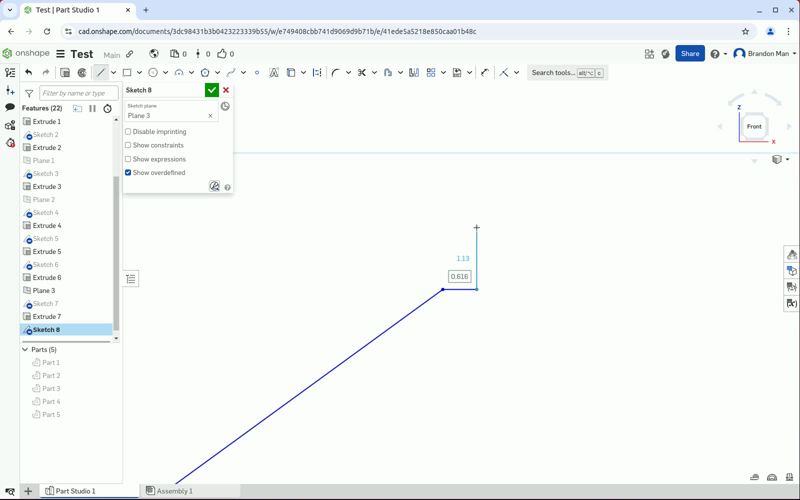
click(476, 227)
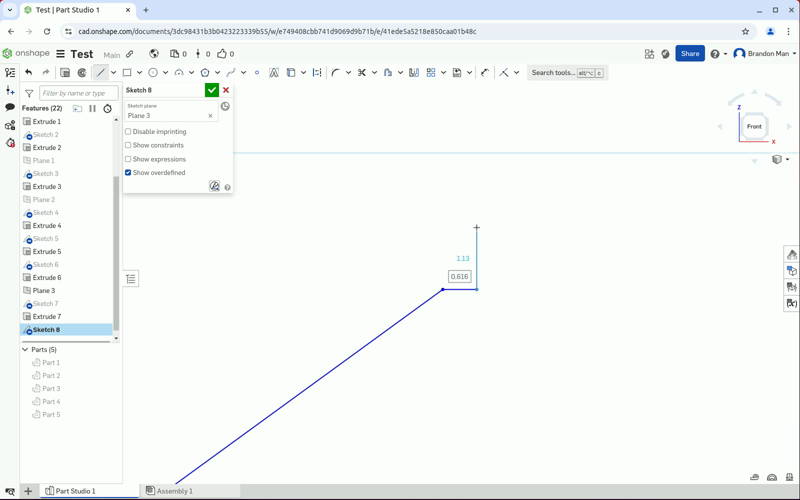
scroll(-6)
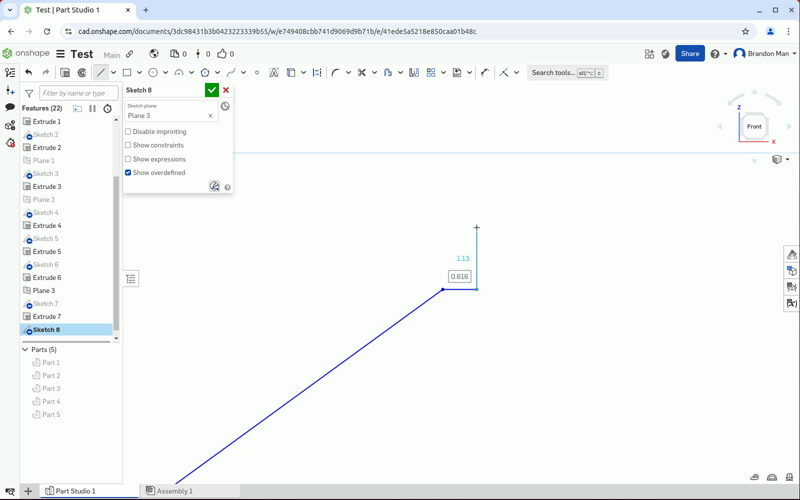
scroll(-6)
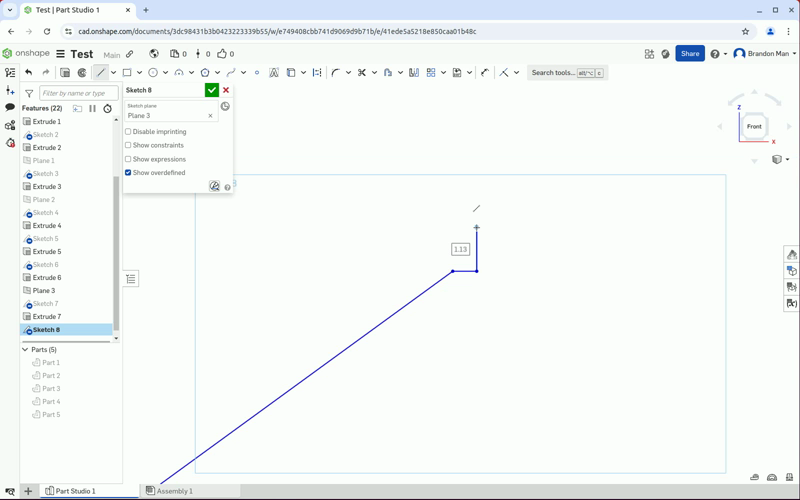
scroll(-6)
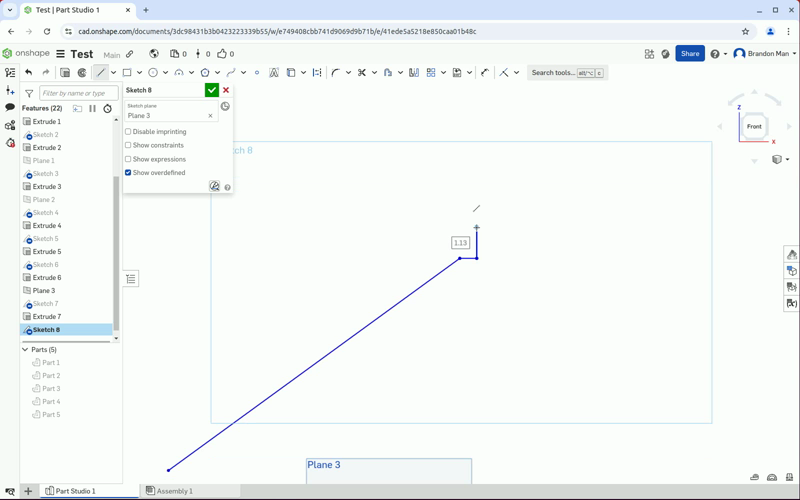
scroll(-6)
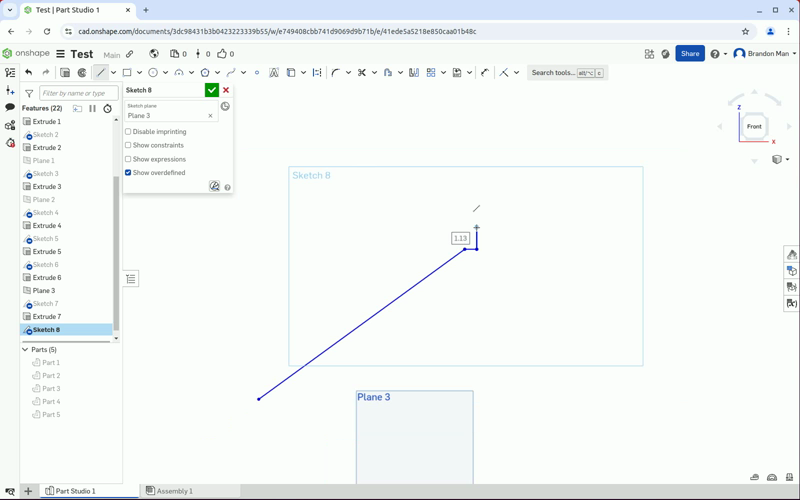
scroll(-6)
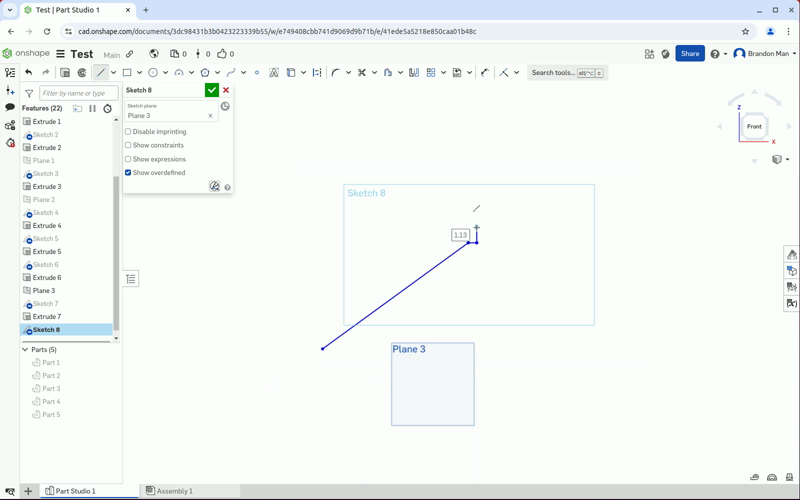
scroll(-6)
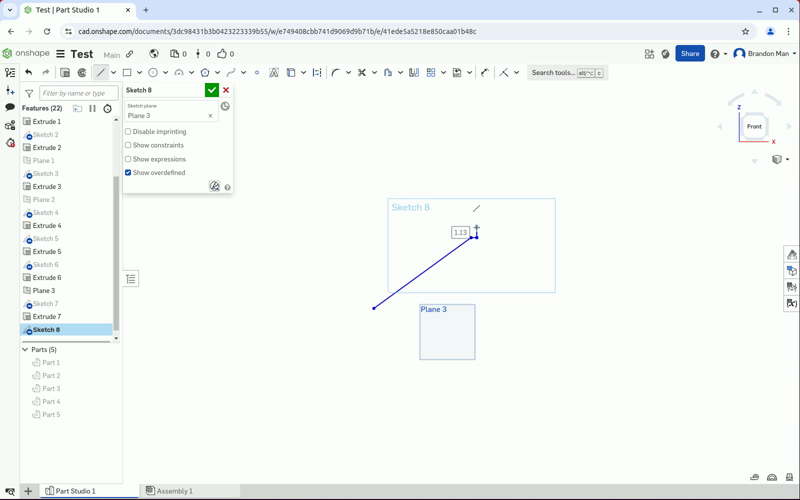
scroll(-6)
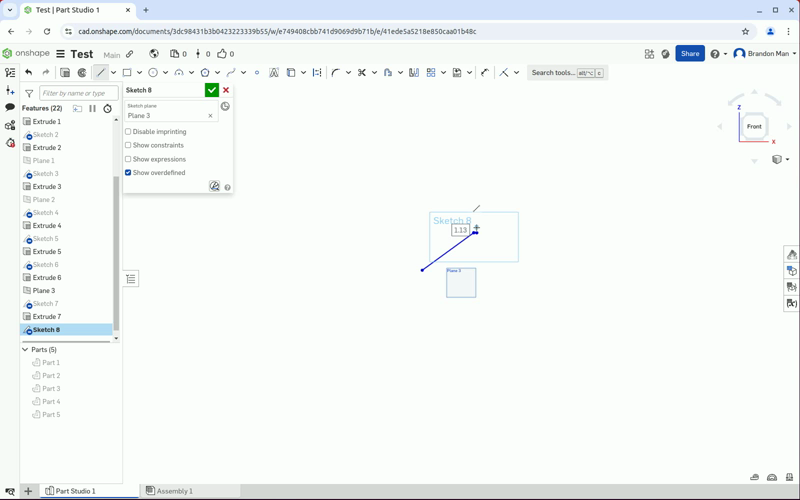
key_up(shift)
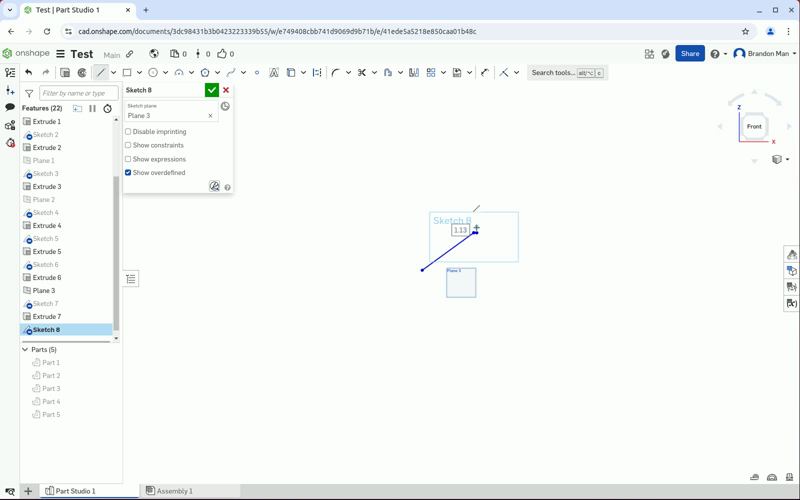
key_down(shift)
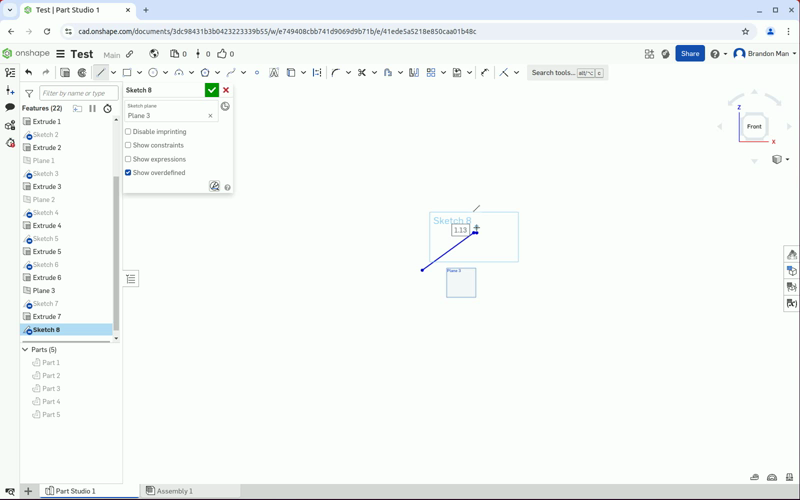
mouse_move(506, 227)
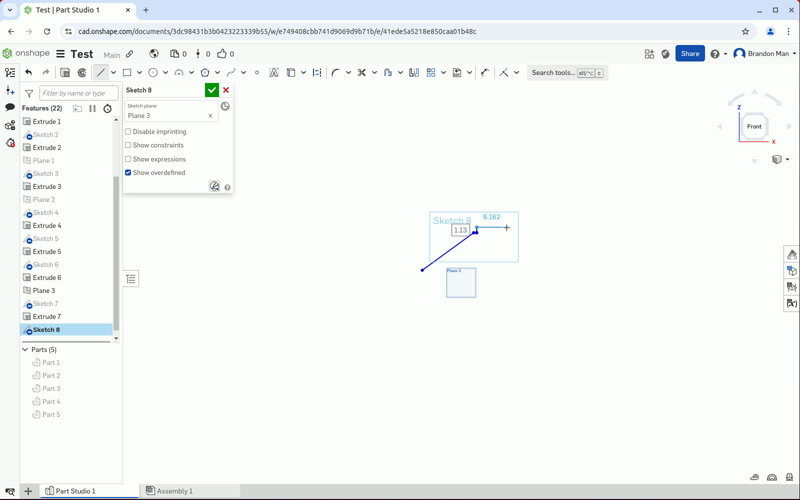
mouse_move(422, 227)
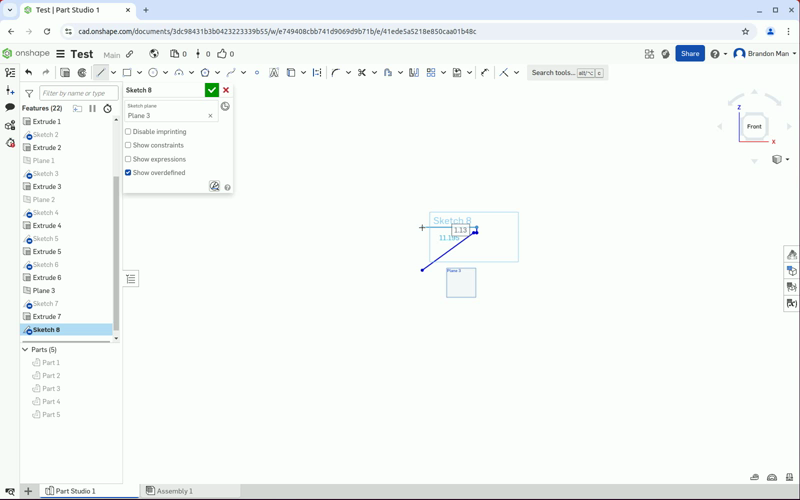
click(422, 227)
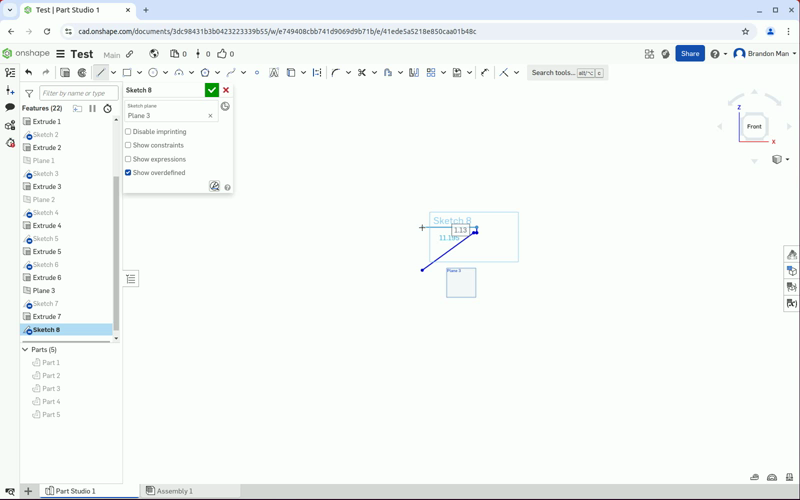
key_up(shift)
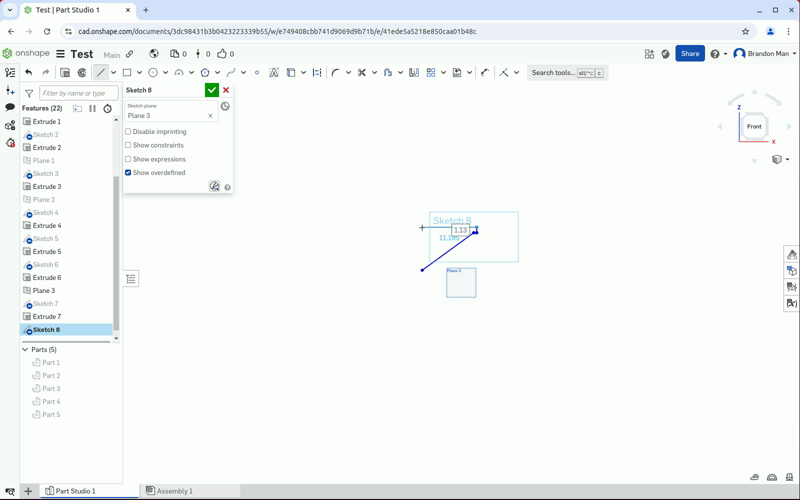
mouse_move(452, 227)
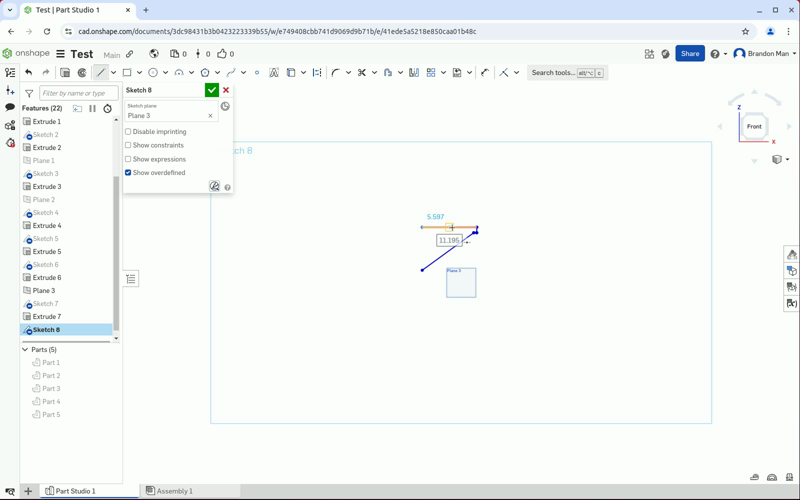
key_down(shift)
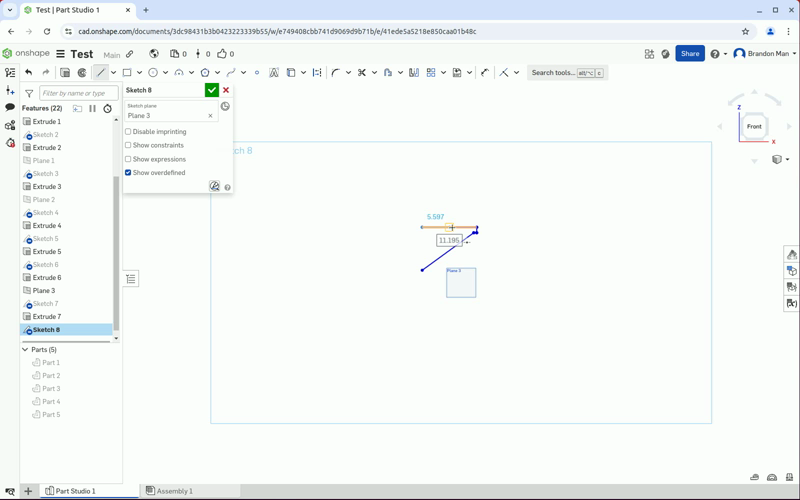
mouse_move(422, 270)
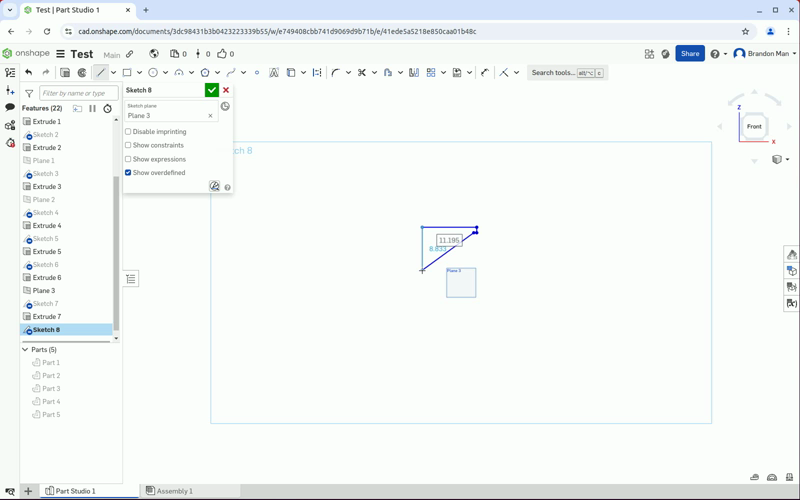
key_up(shift)
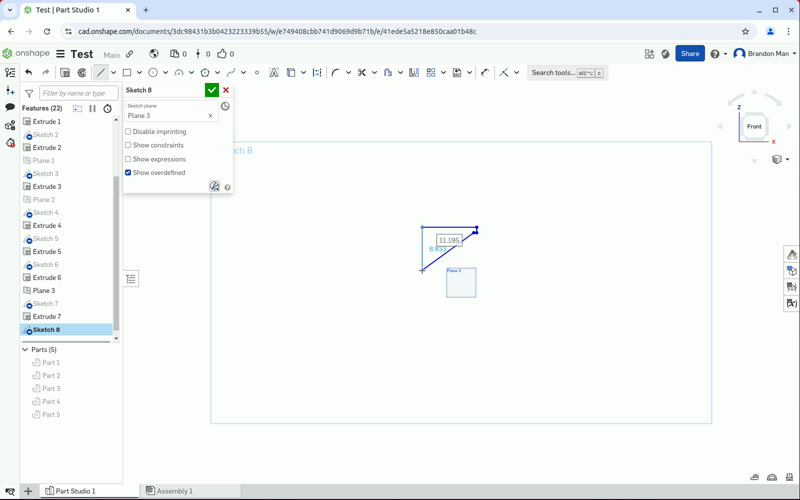
click(422, 270)
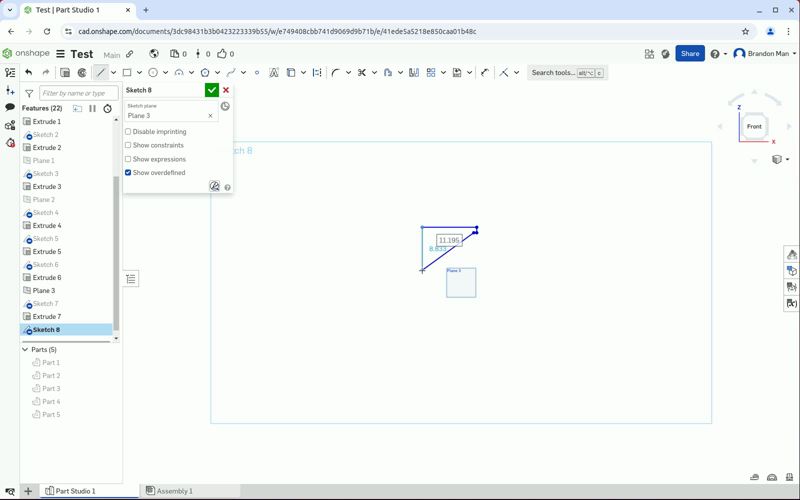
key(esc)
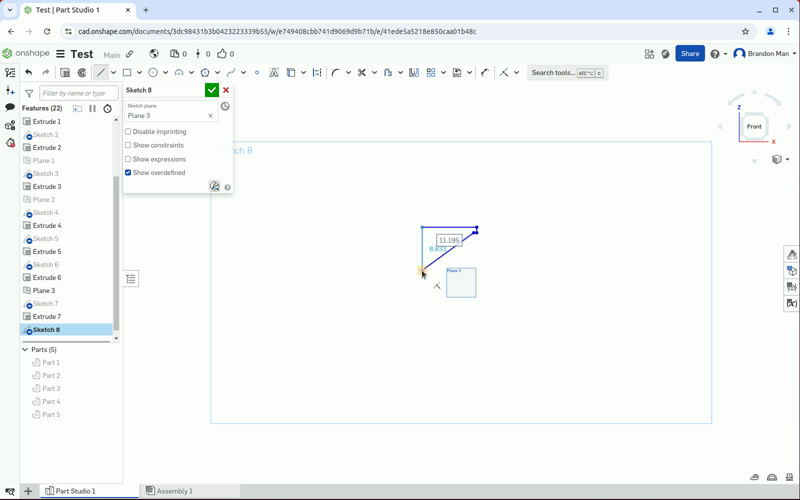
mouse_move(460, 230)
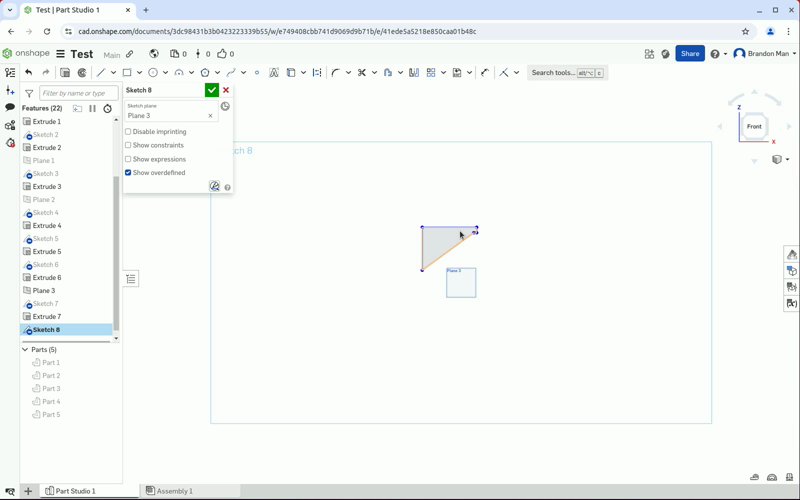
scroll(6)
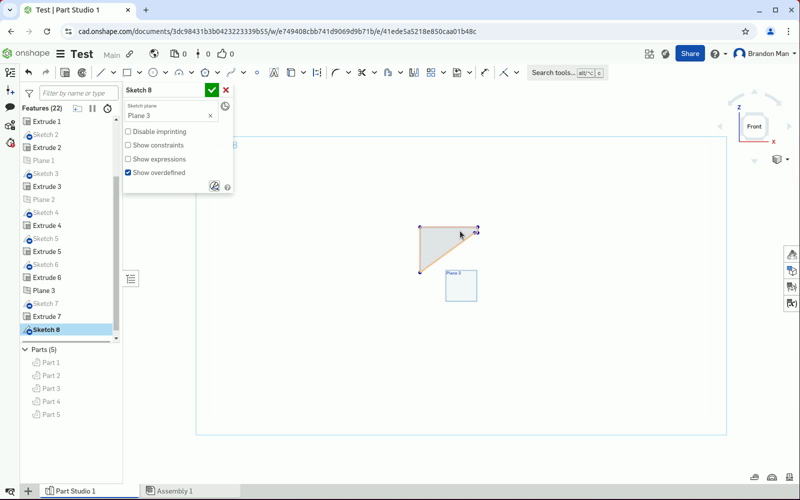
scroll(6)
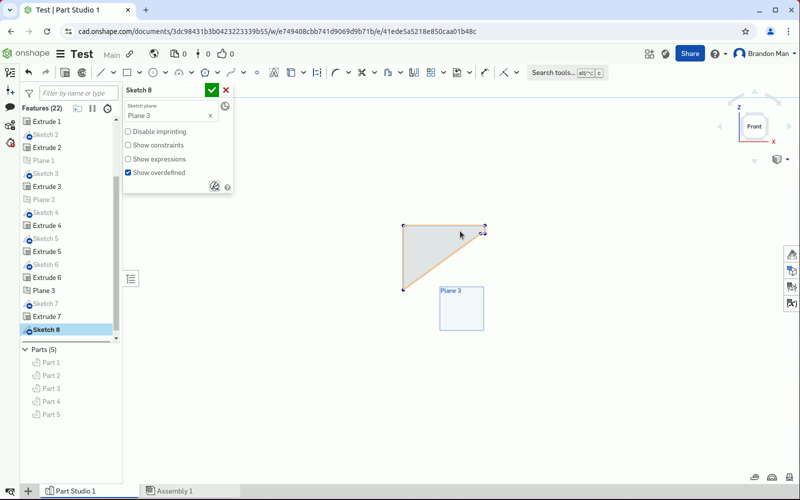
scroll(6)
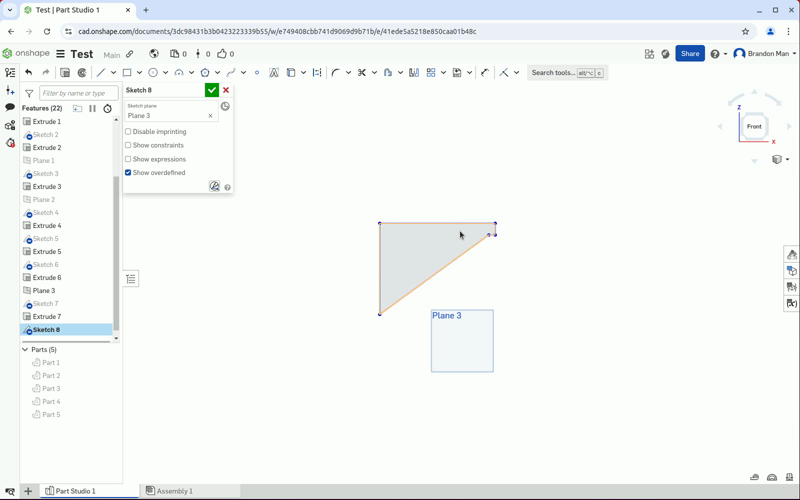
scroll(6)
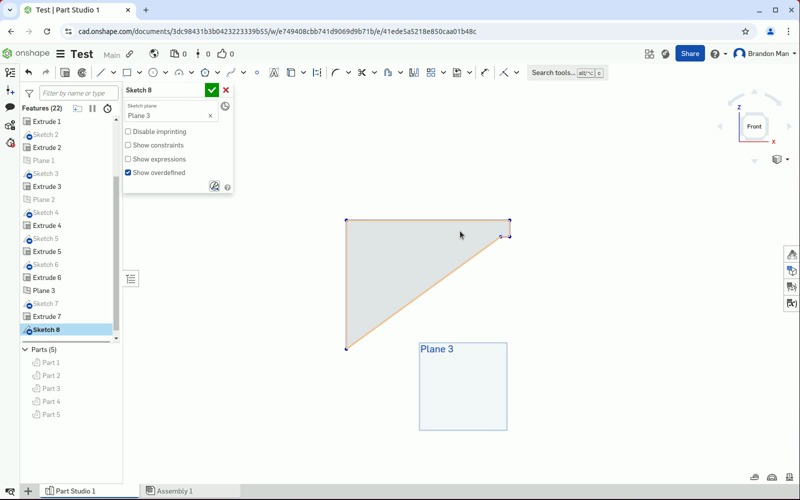
scroll(6)
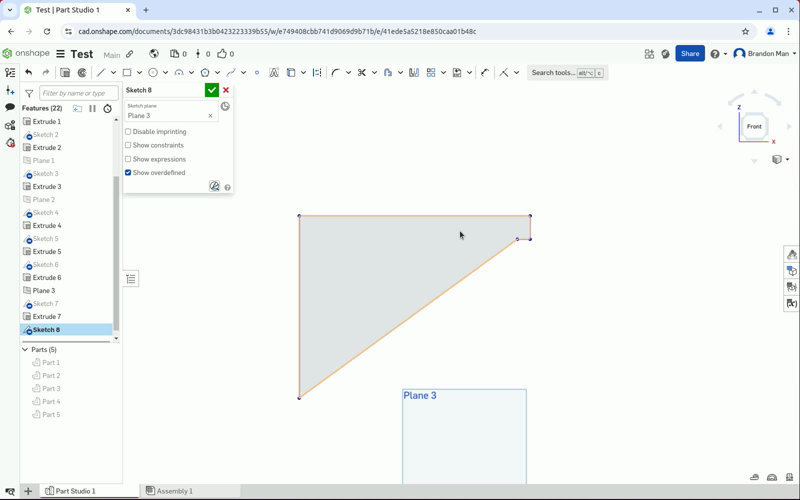
scroll(6)
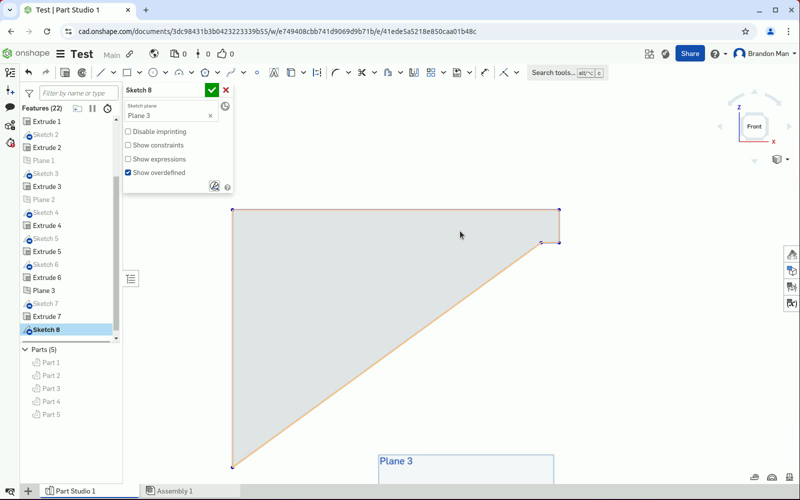
scroll(6)
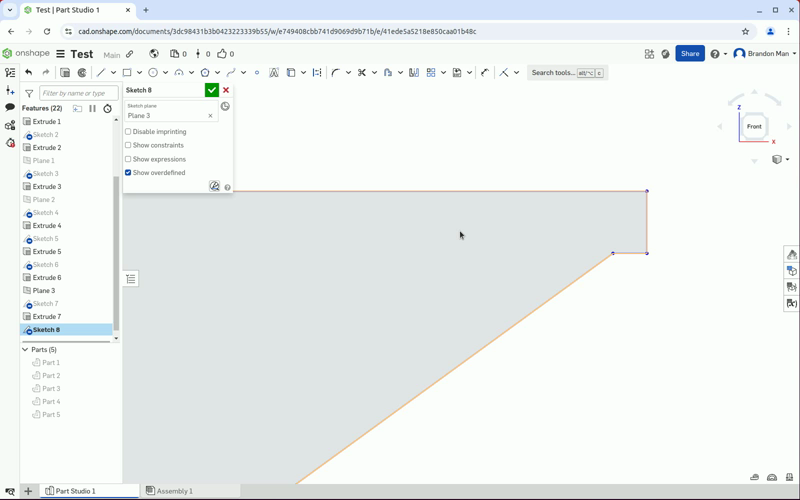
click(460, 230)
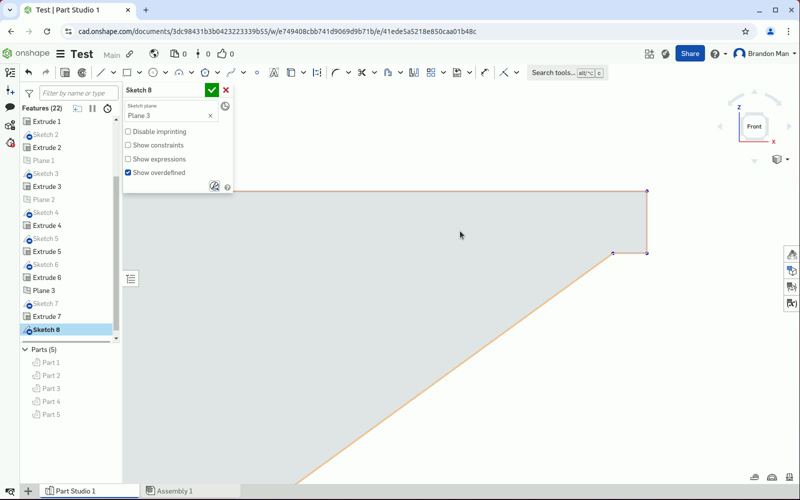
scroll(-6)
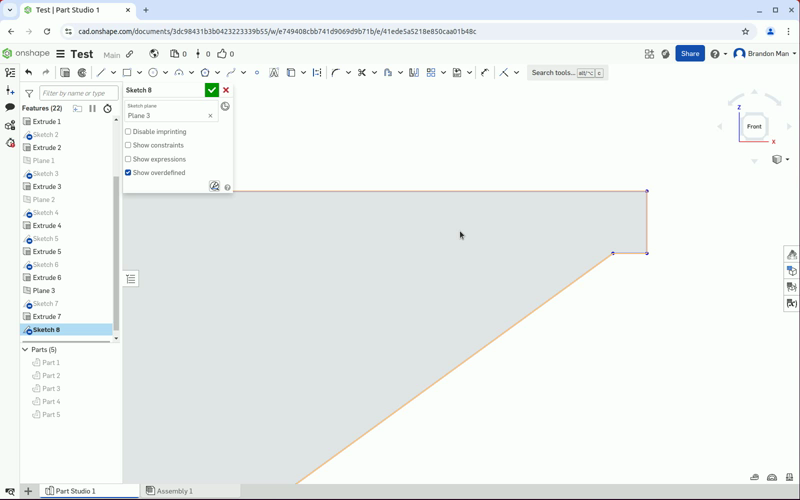
scroll(-6)
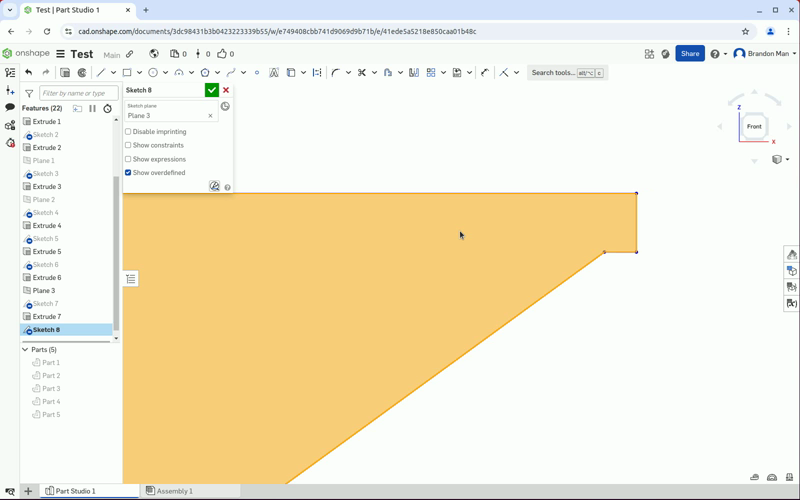
scroll(-6)
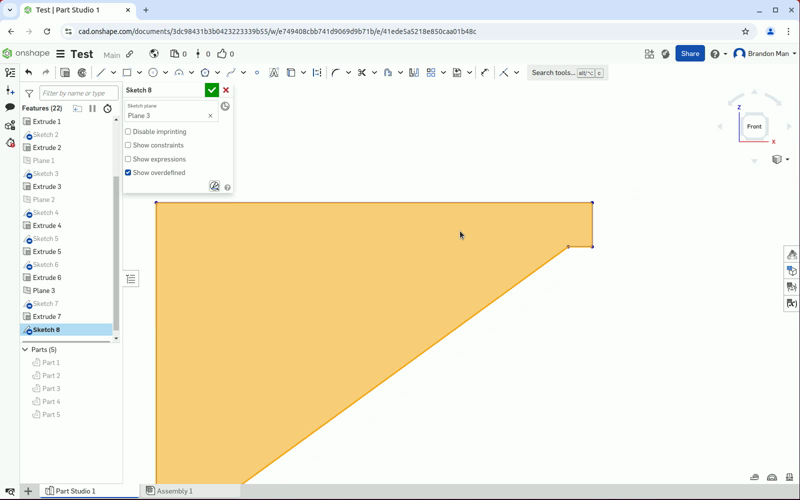
scroll(-6)
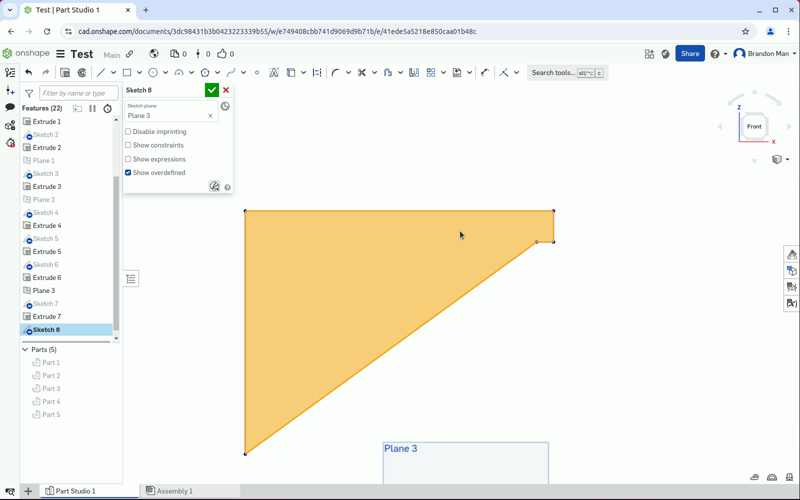
scroll(-6)
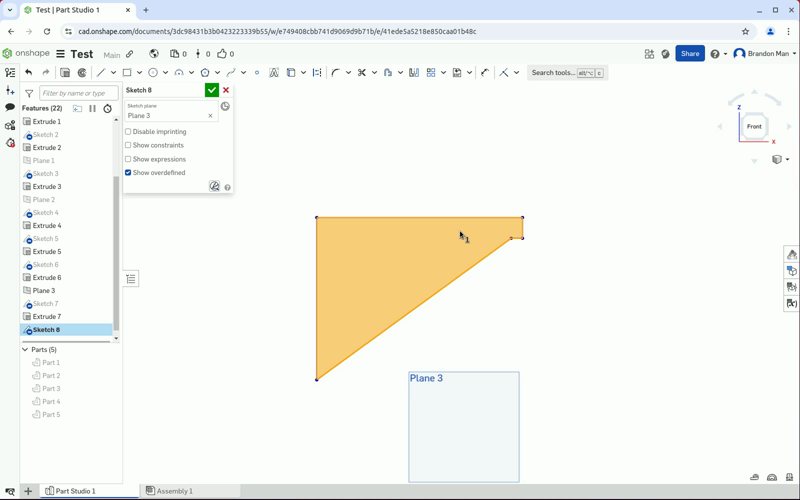
scroll(-6)
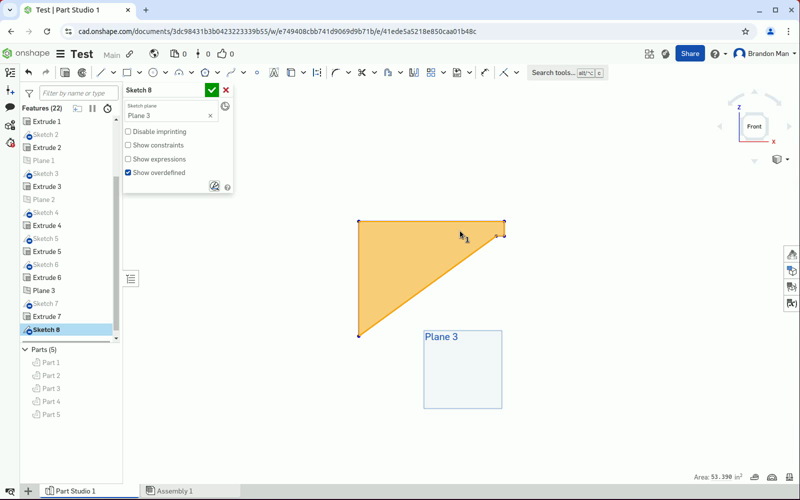
scroll(-6)
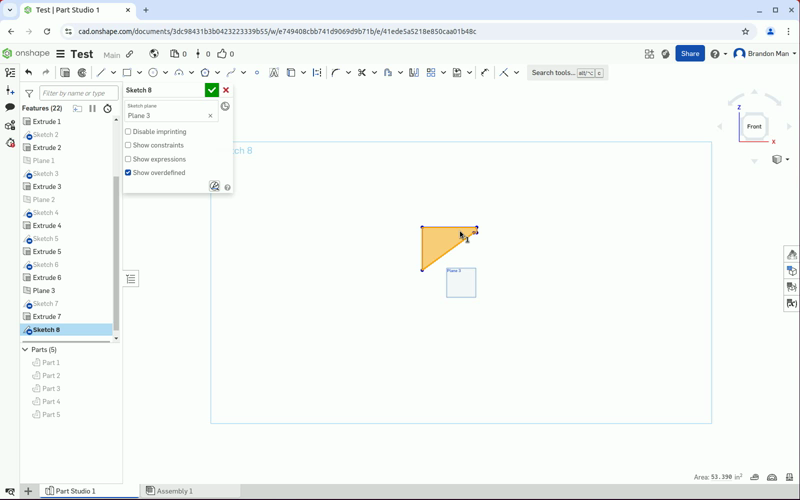
mouse_move(73, 352)
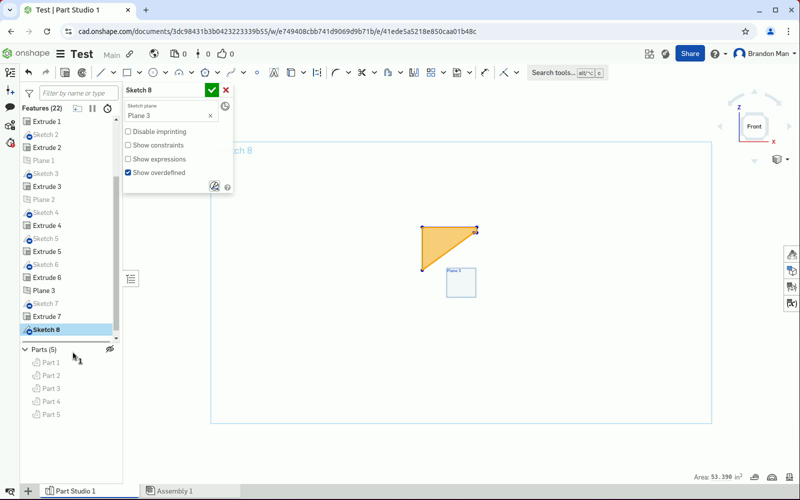
key(shift+y)
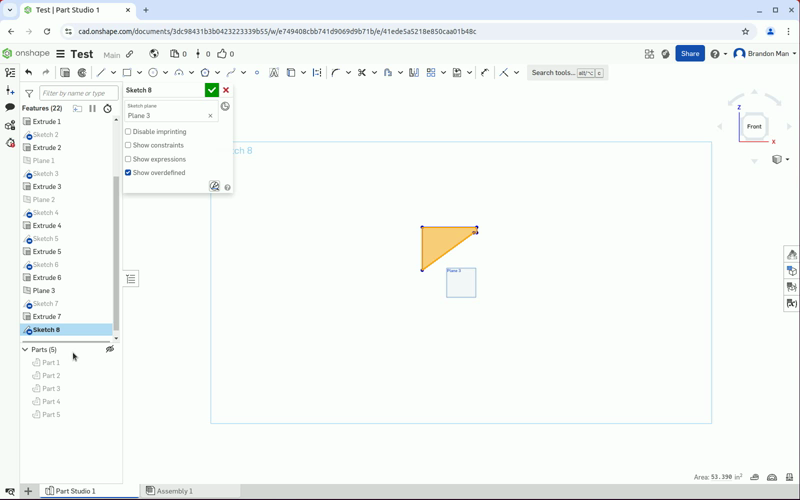
key(shift+e)
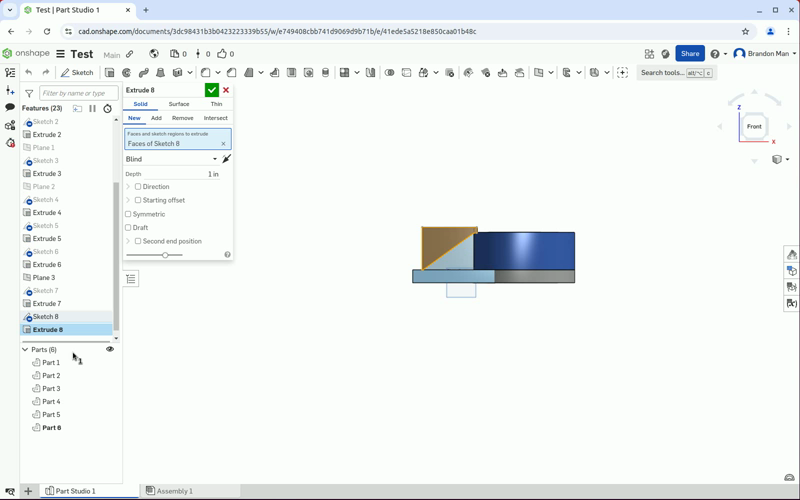
mouse_move(143, 106)
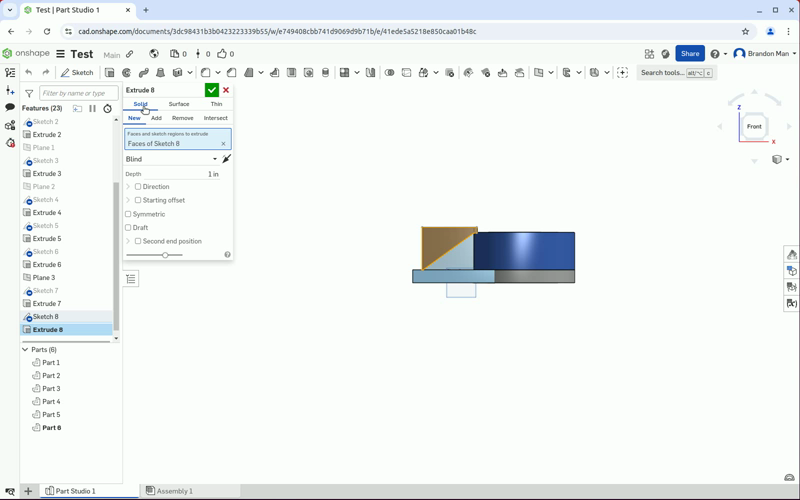
click(143, 106)
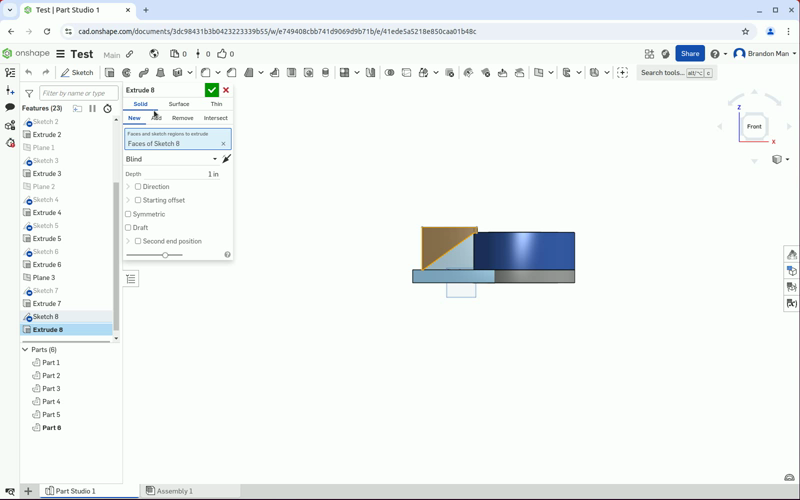
mouse_move(186, 120)
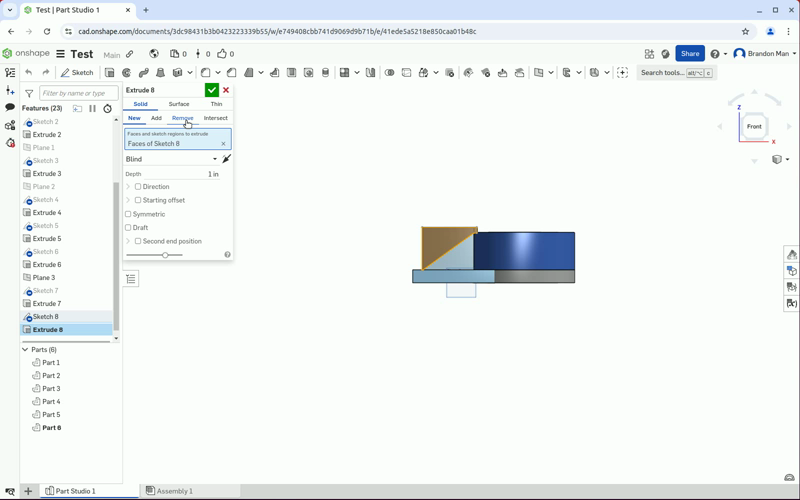
click(186, 120)
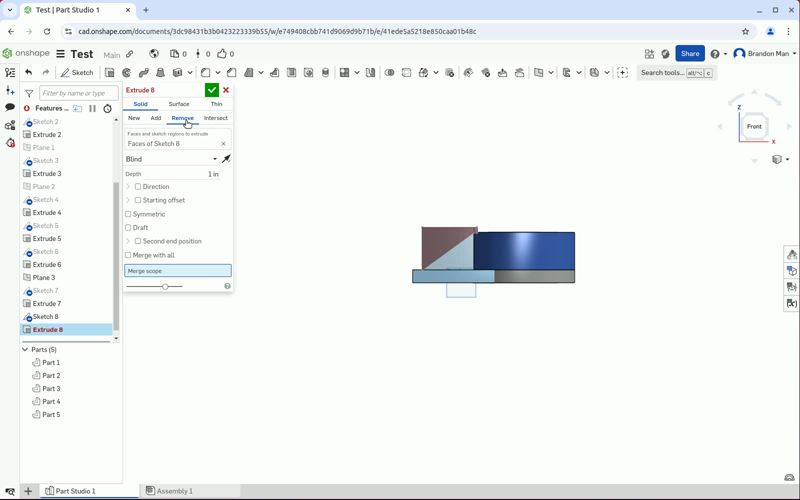
key(tab, 4)
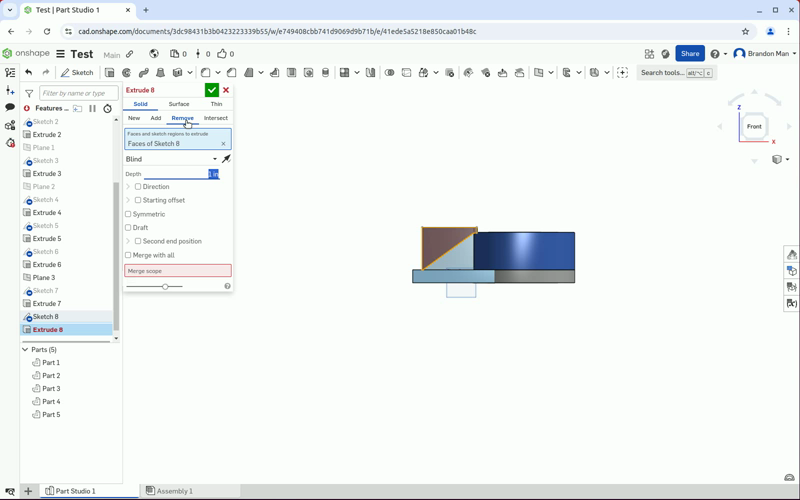
text(5.055)
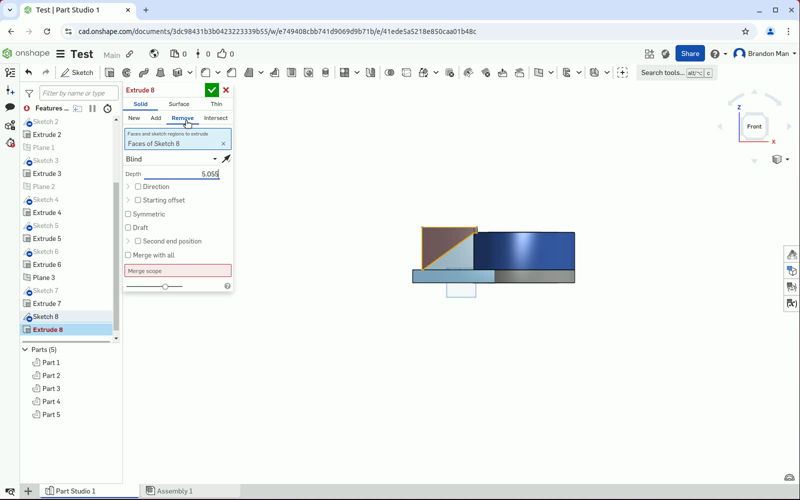
key(tab, 6)
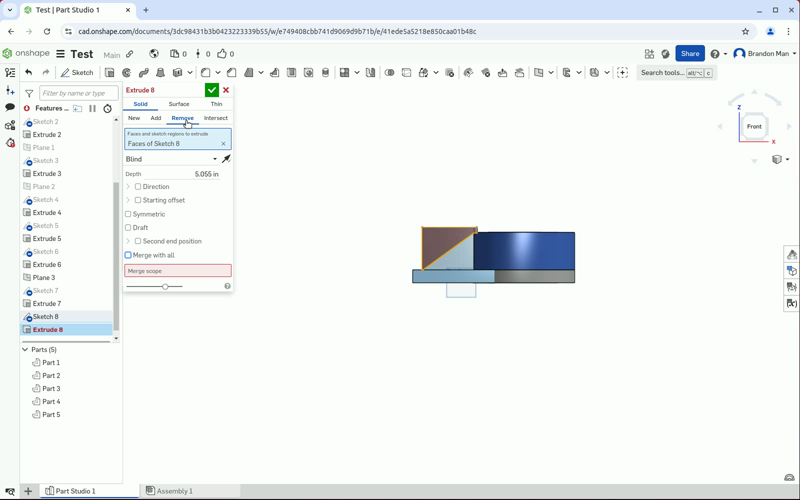
key(space)
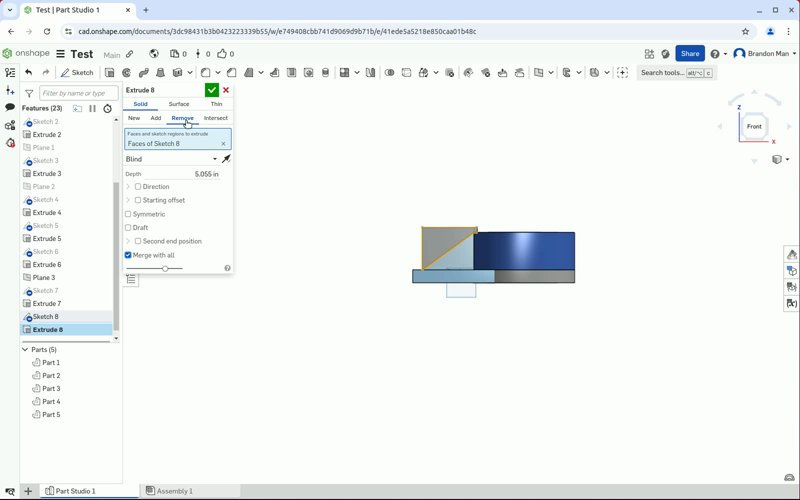
key(enter)
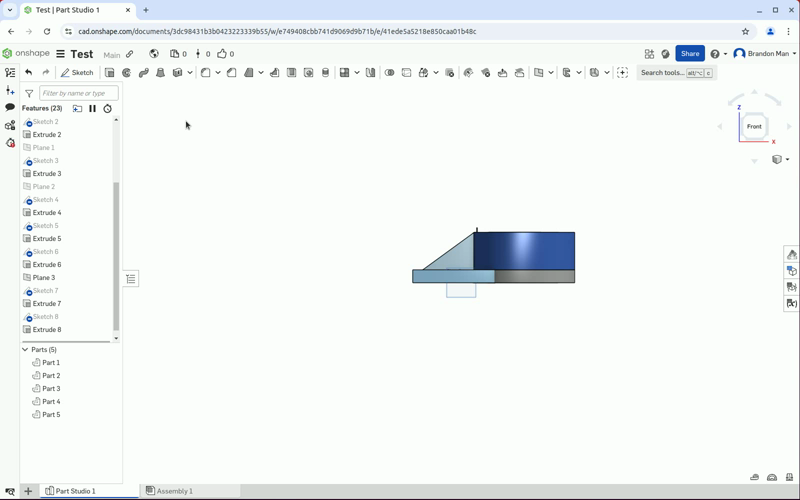
key(shift+h)
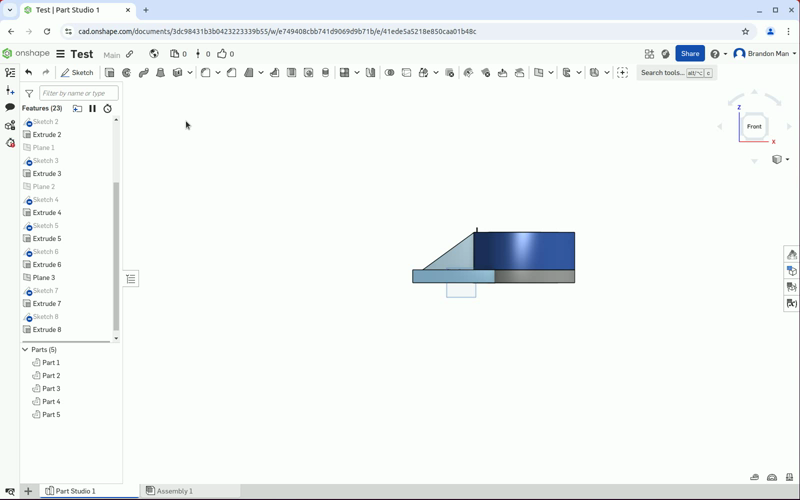
key(shift+h)
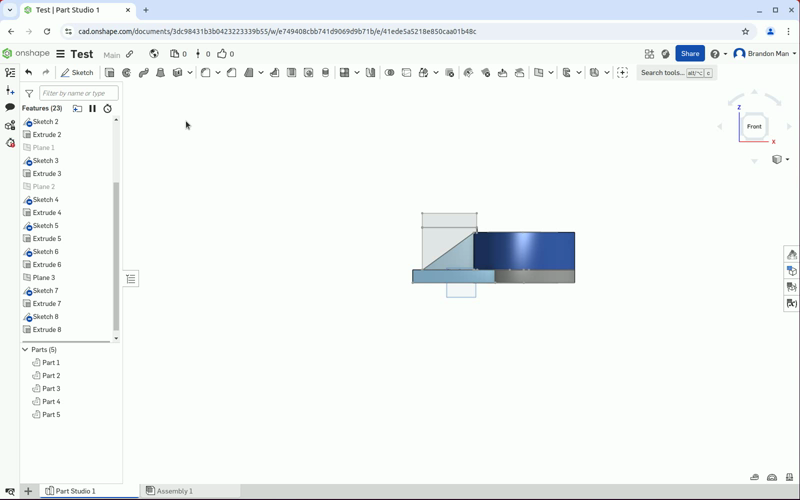
key(shift+7)
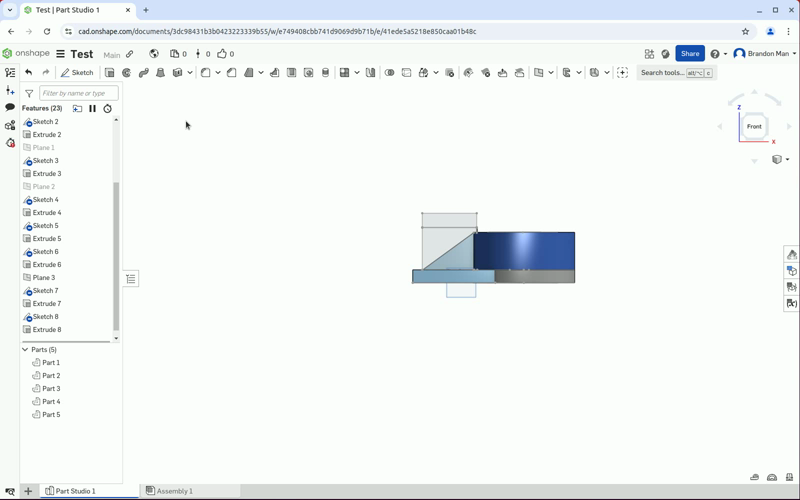
key(left, 2)
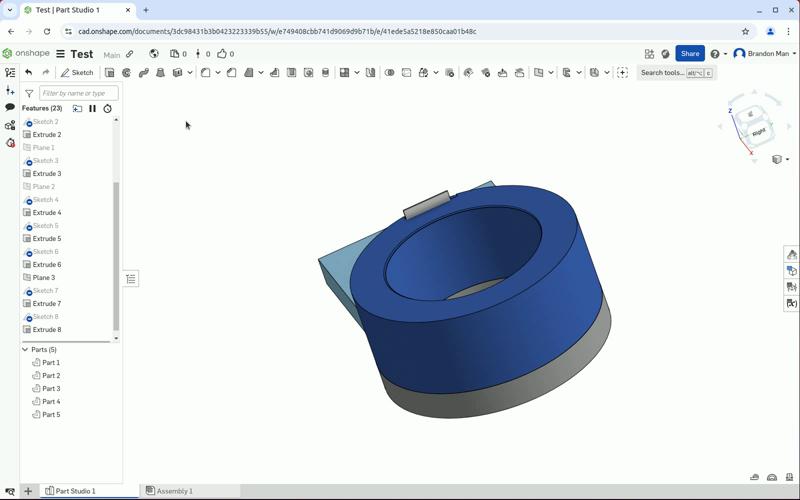
key(down, 2)
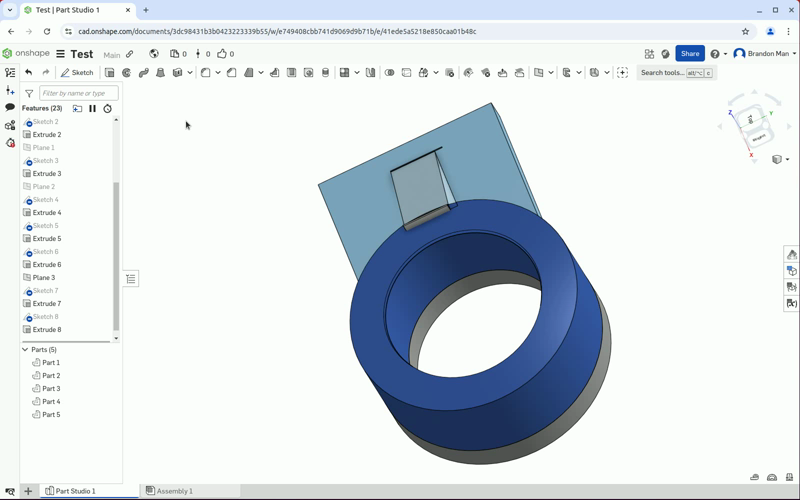
key(up, 2)
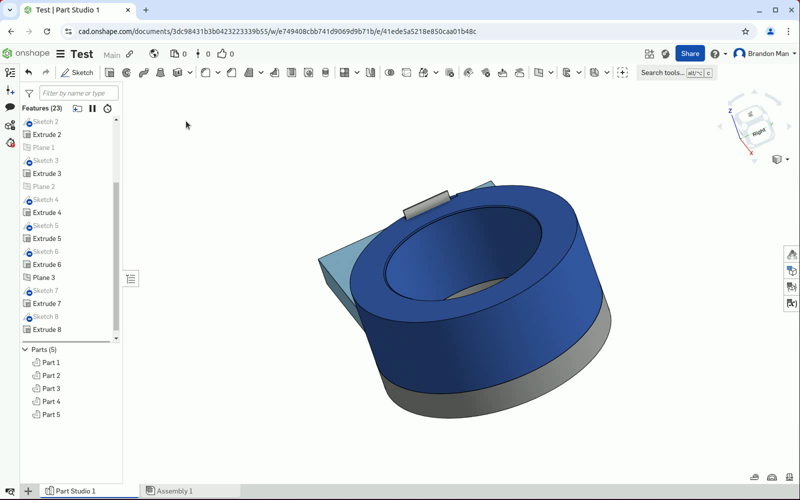
key(right, 2)
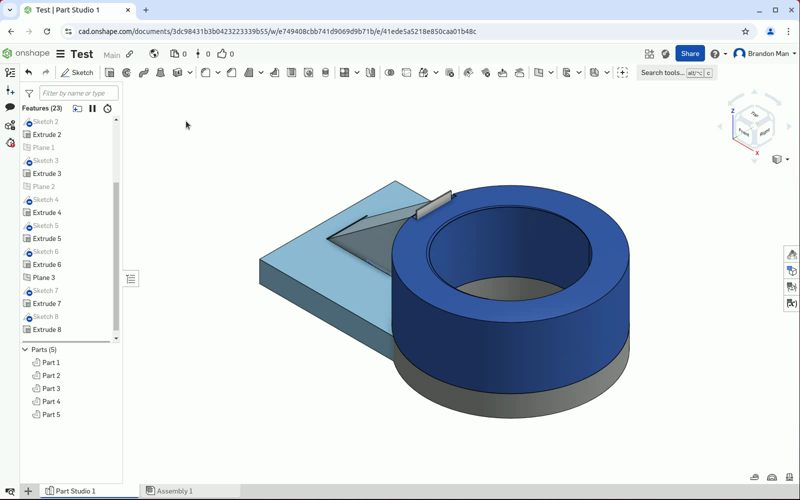
mouse_move(69, 98)
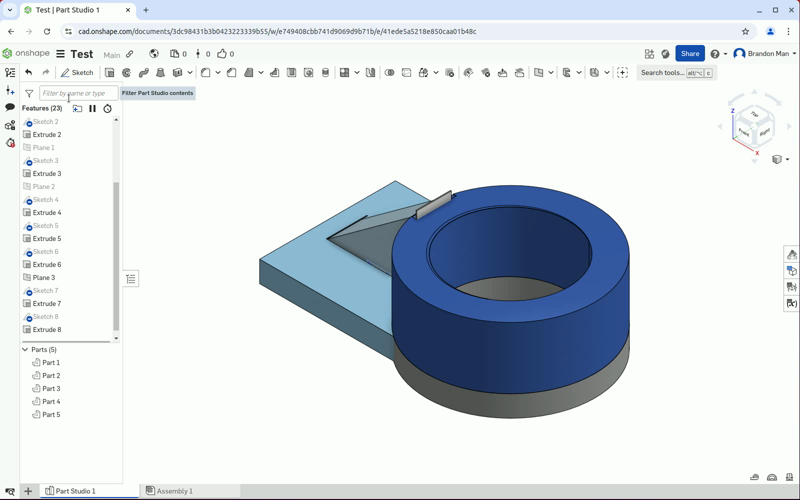
click(69, 98)